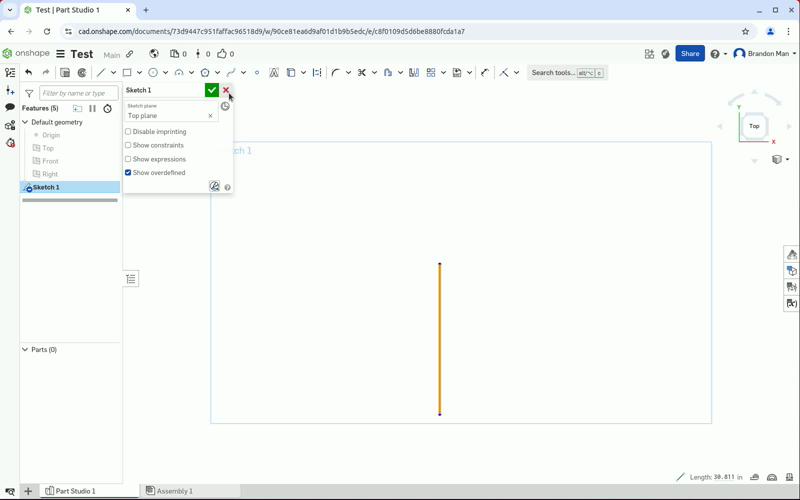
key(shift+h)
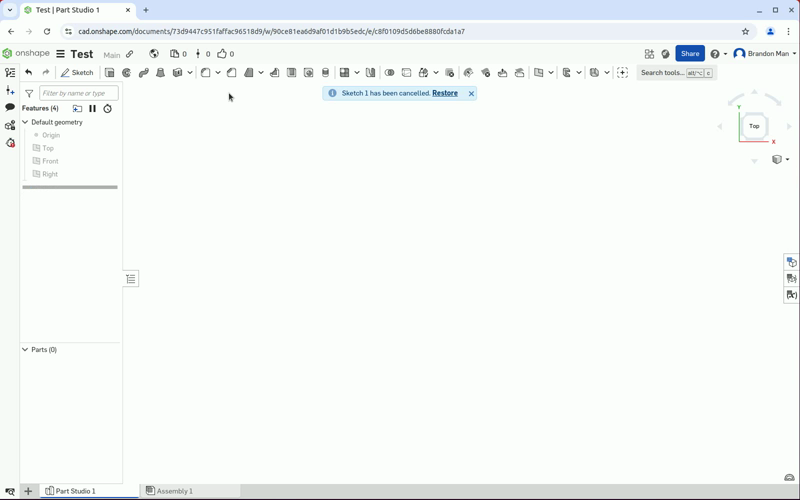
mouse_move(73, 352)
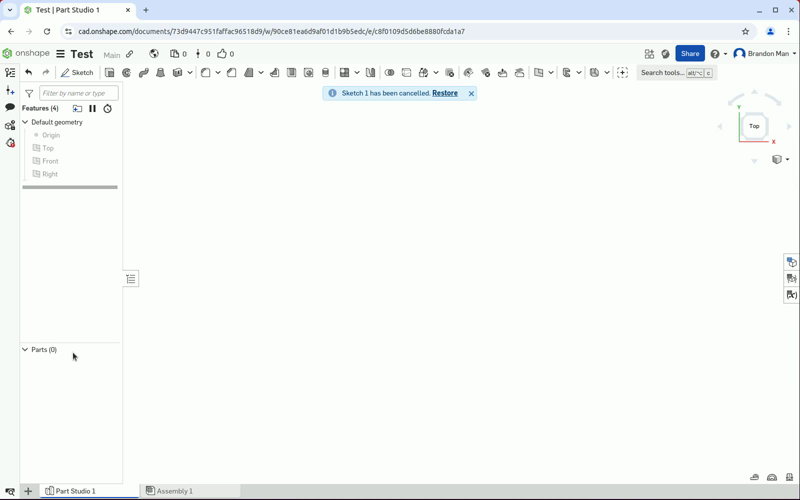
key(y)
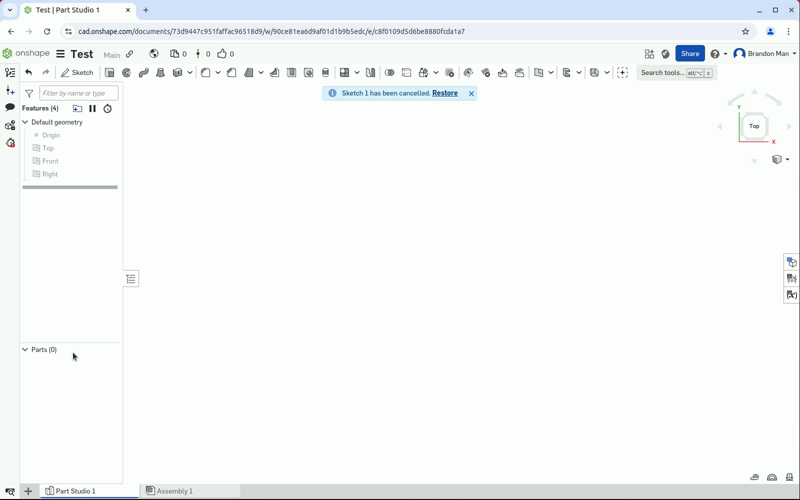
key(shift+p)
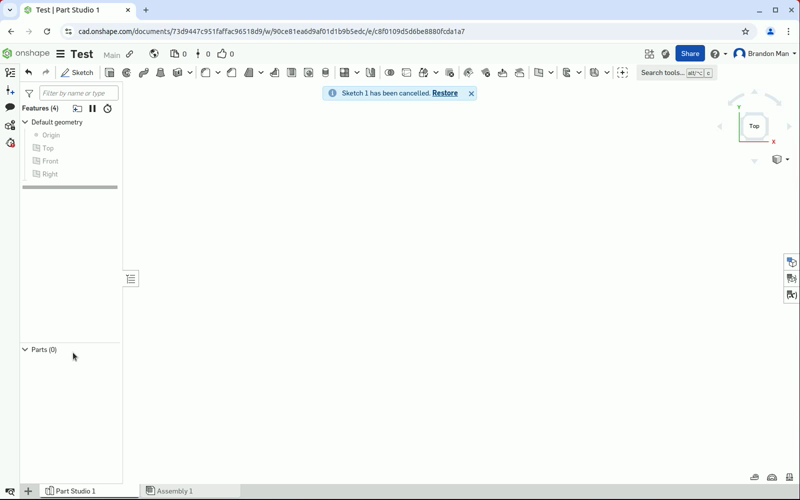
key(space)
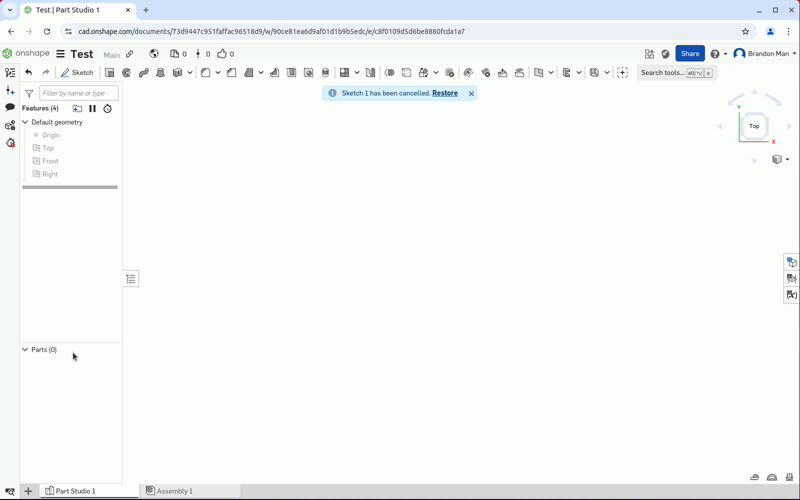
key_down(shift)
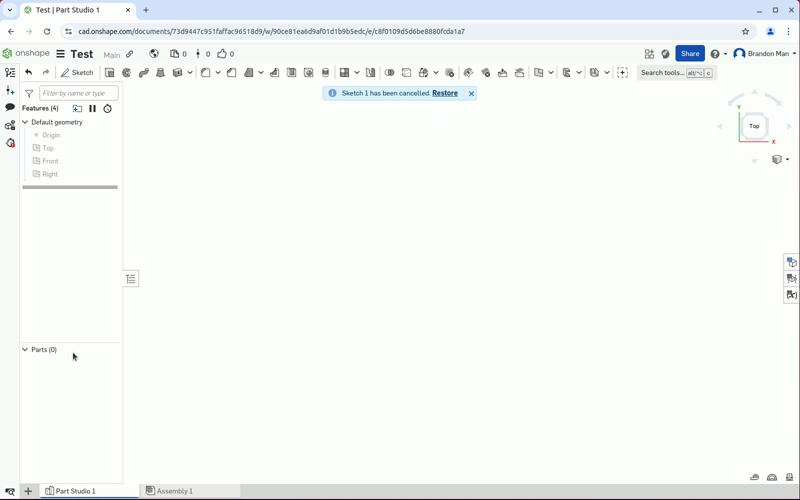
key(up)
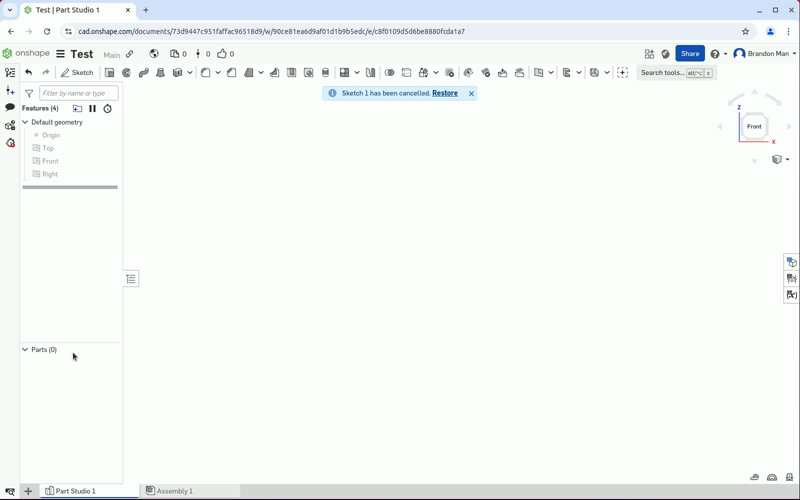
key_up(shift)
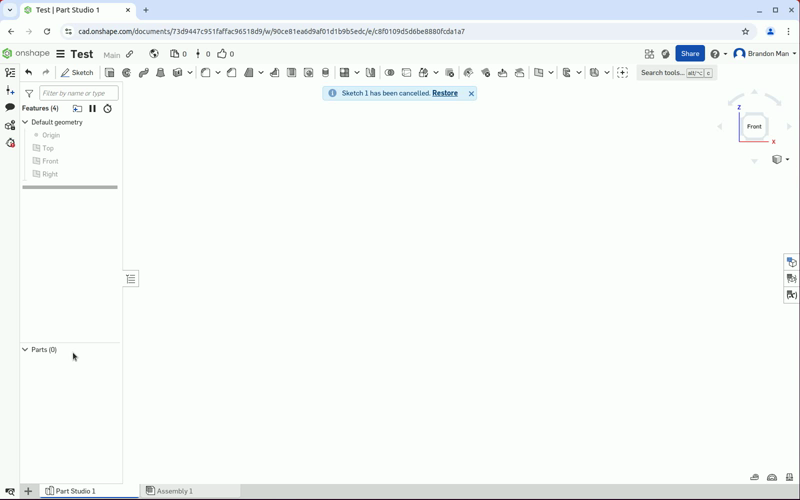
mouse_move(73, 352)
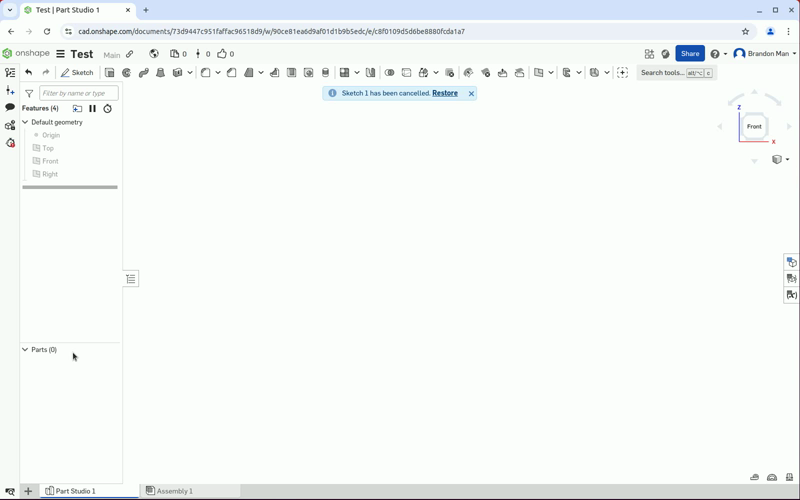
key(shift+y)
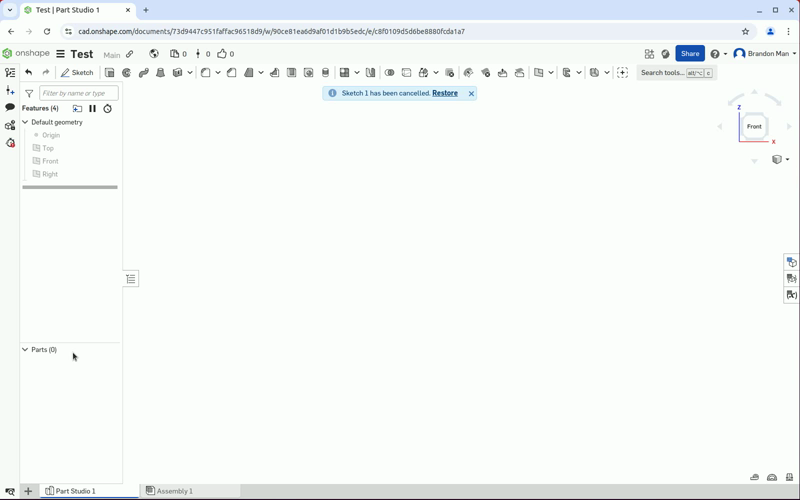
key(shift+s)
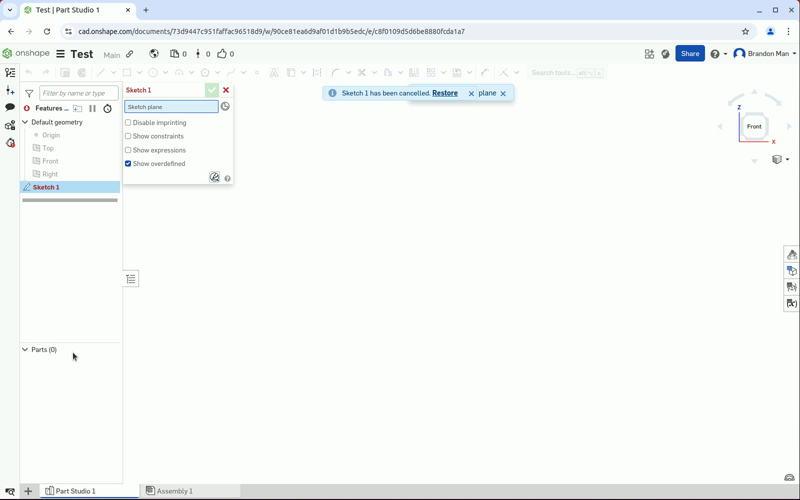
mouse_move(73, 163)
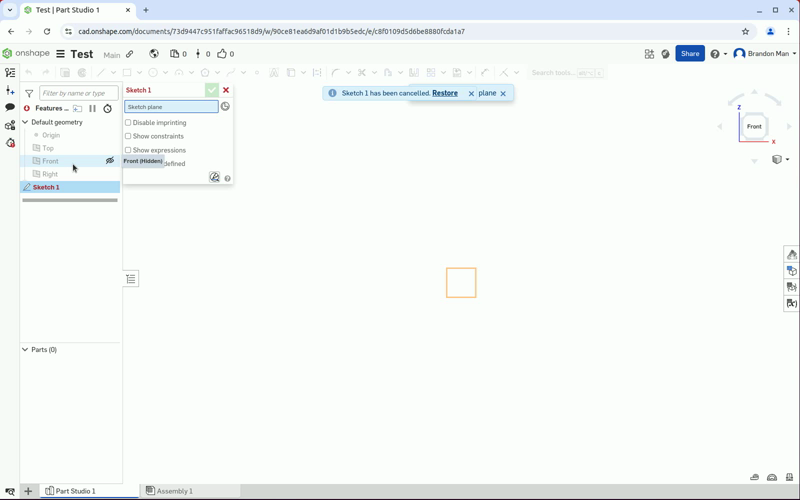
click(73, 163)
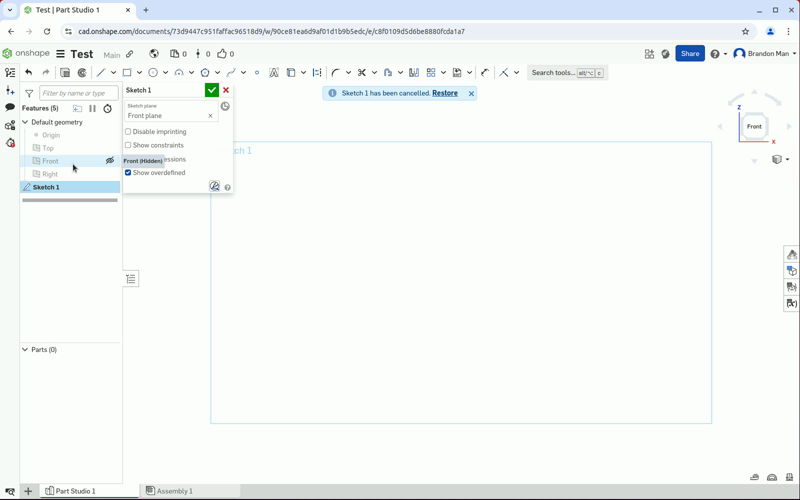
mouse_move(73, 352)
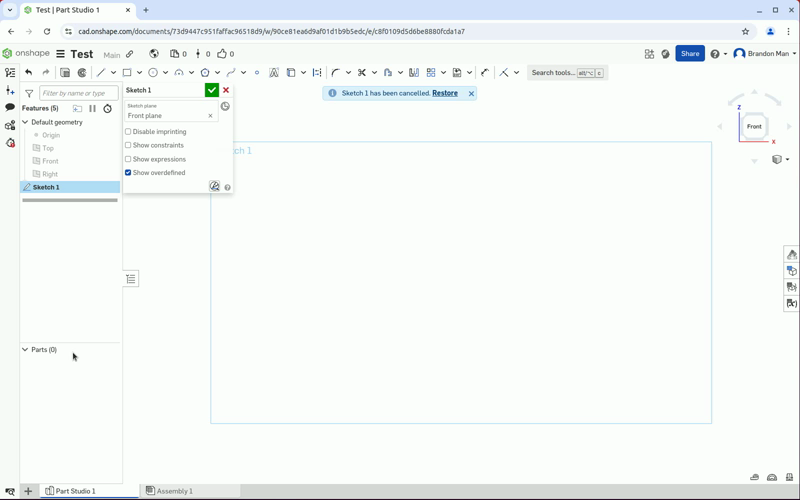
key(y)
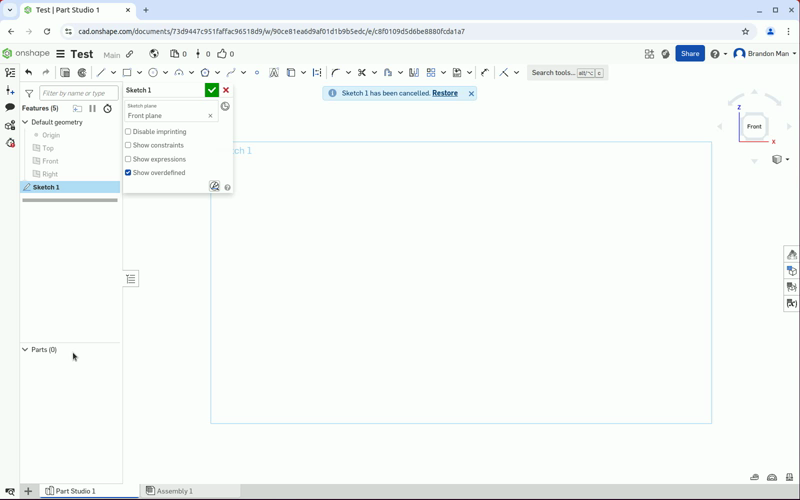
key(a)
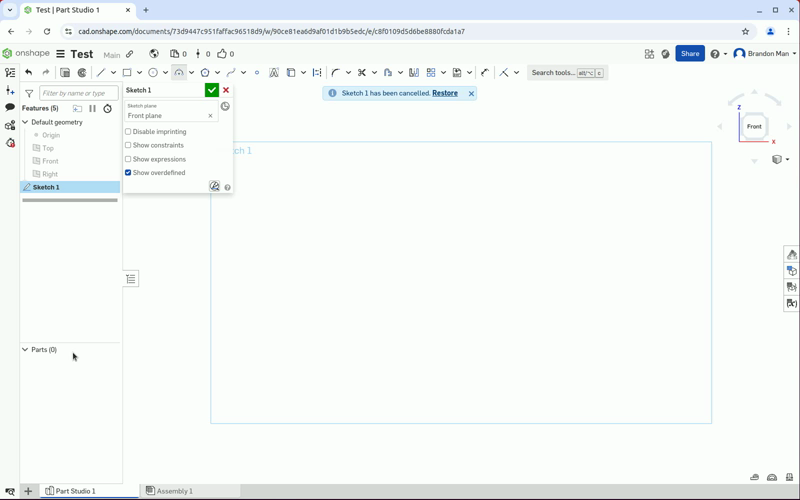
key_down(shift)
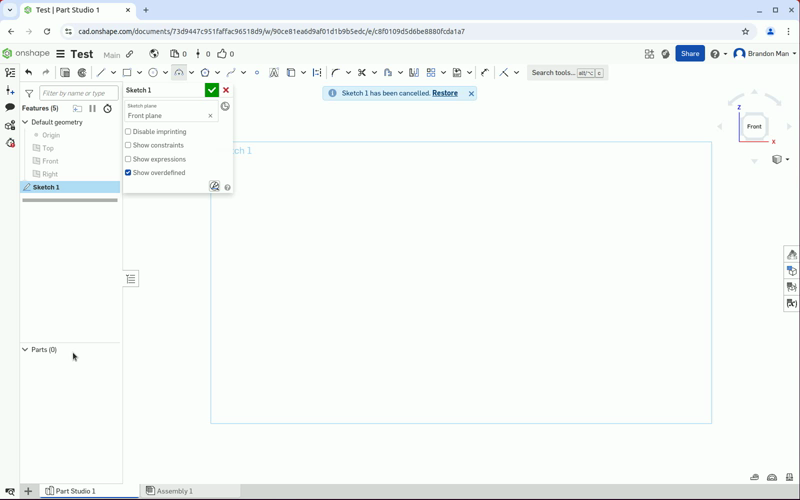
mouse_move(561, 282)
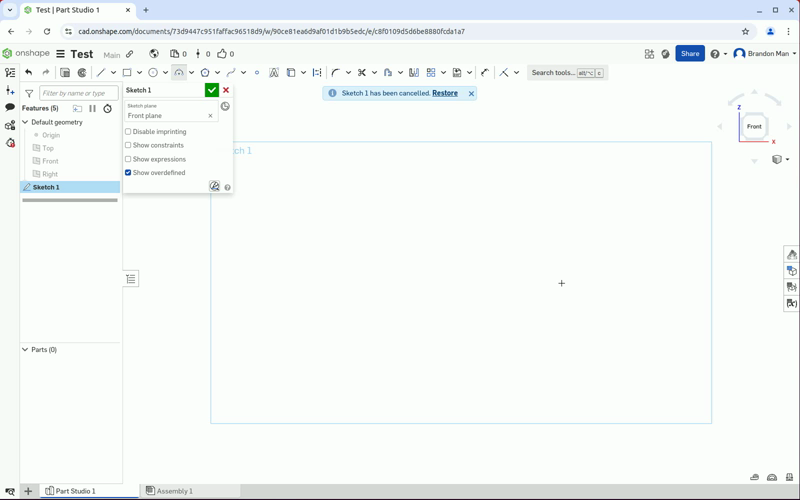
click(561, 282)
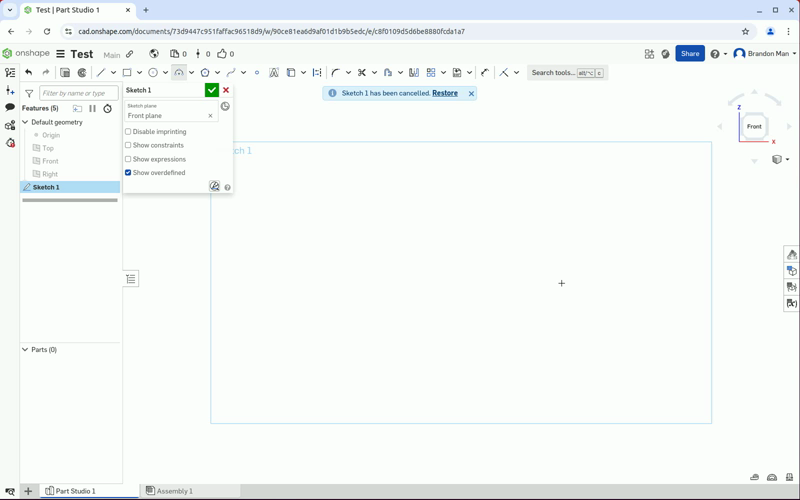
key_up(shift)
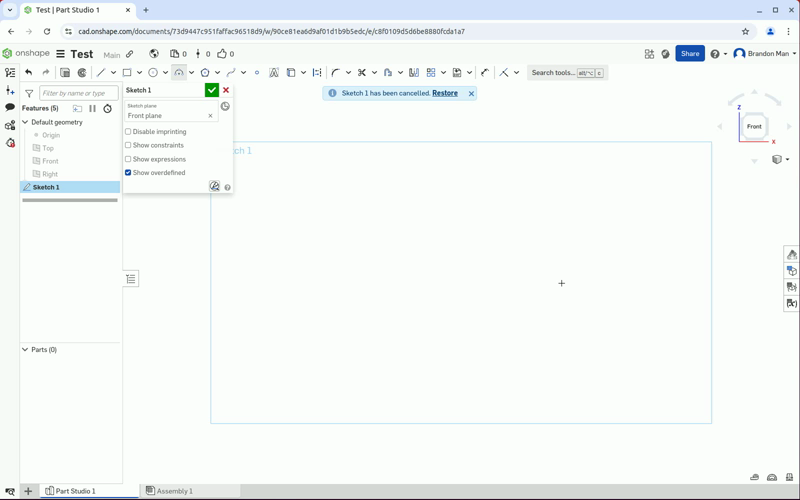
key_down(shift)
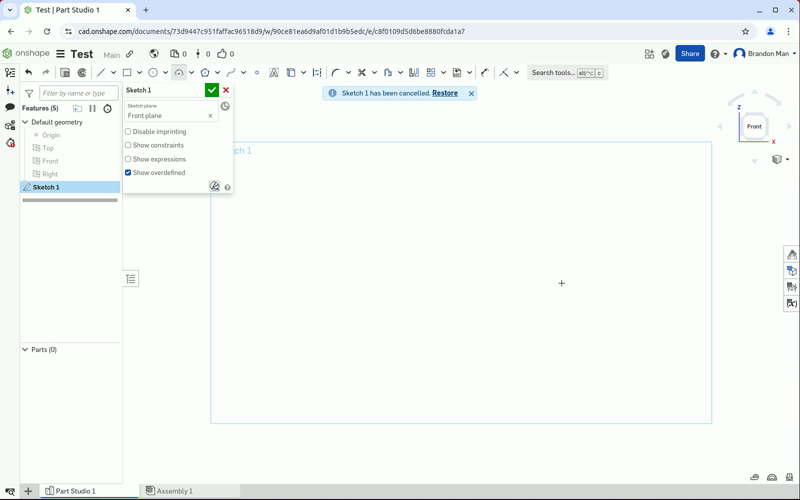
mouse_move(561, 257)
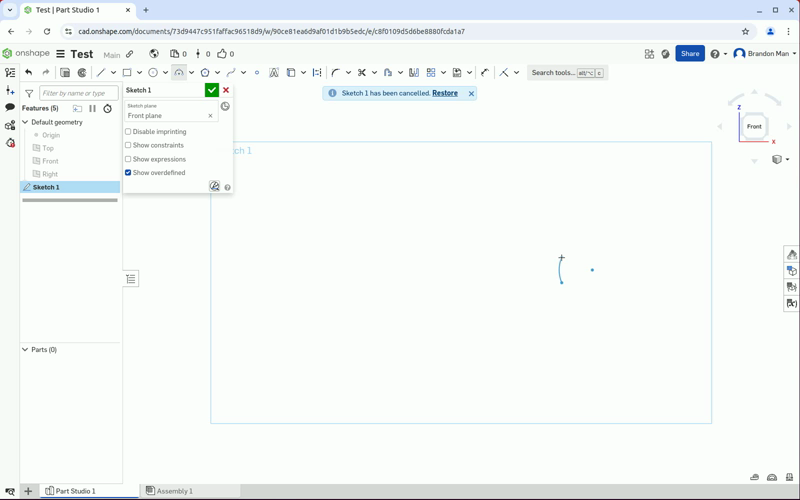
click(561, 257)
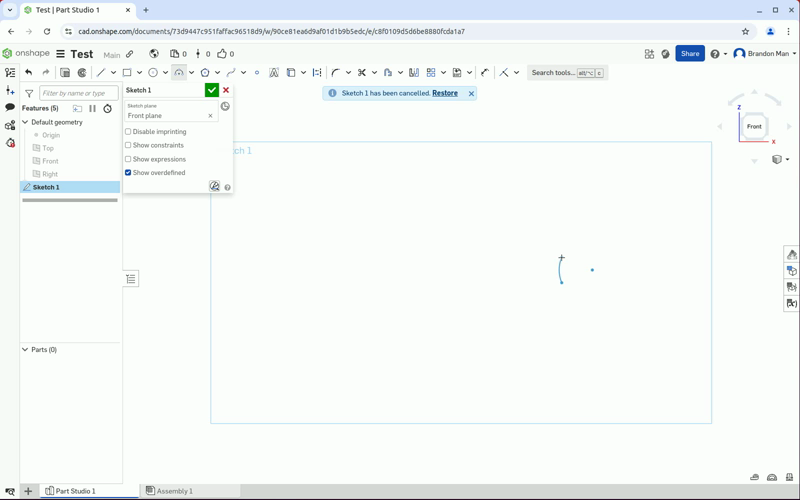
mouse_move(574, 270)
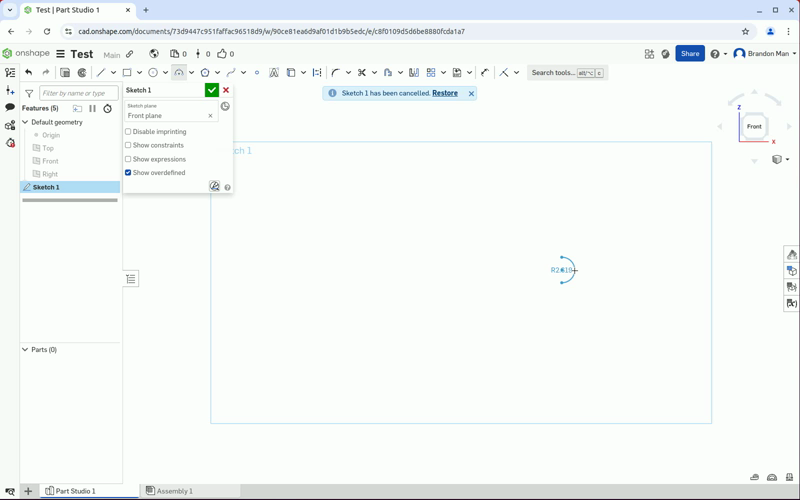
click(574, 270)
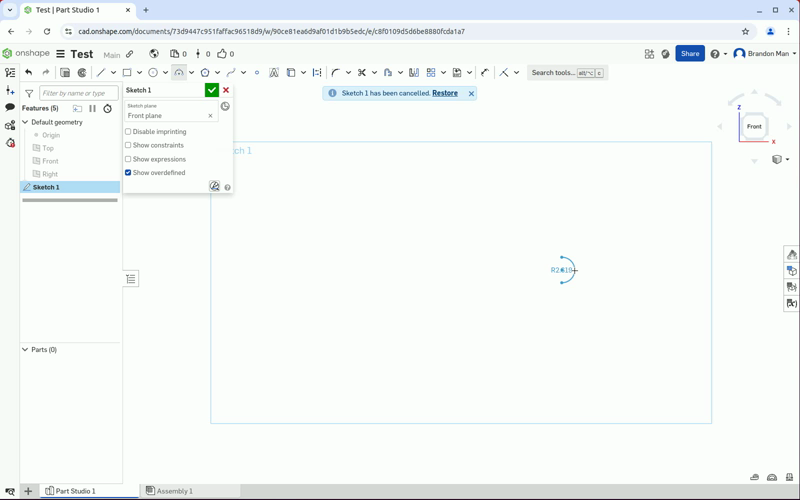
key_up(shift)
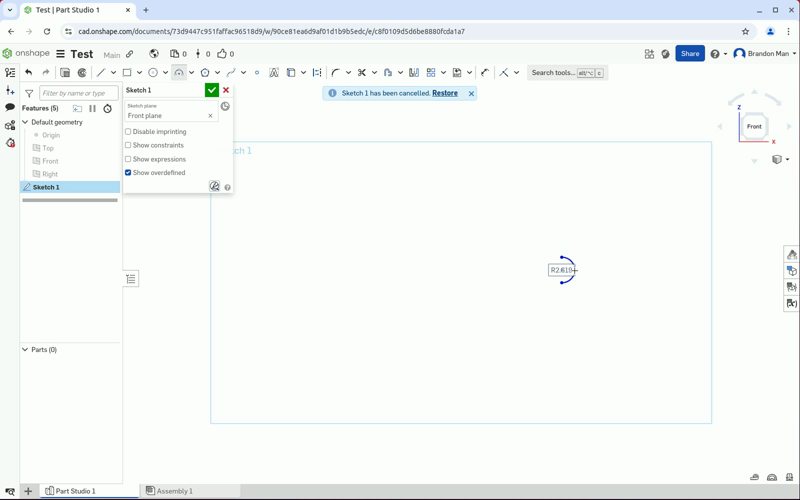
key(esc)
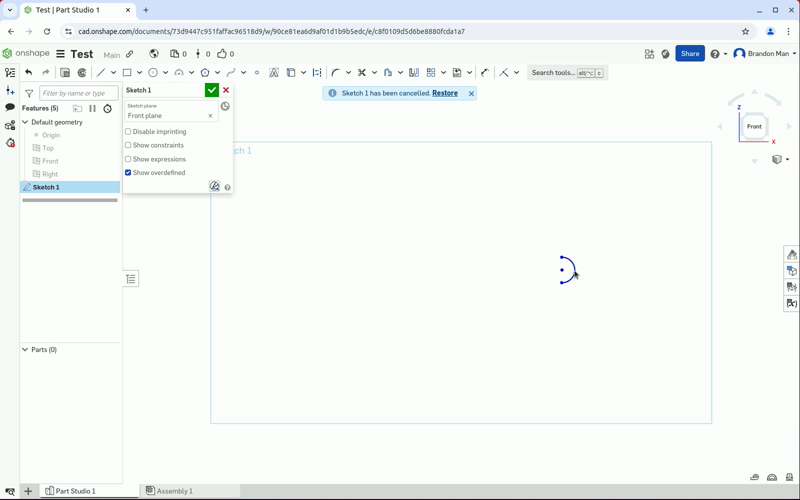
key(l)
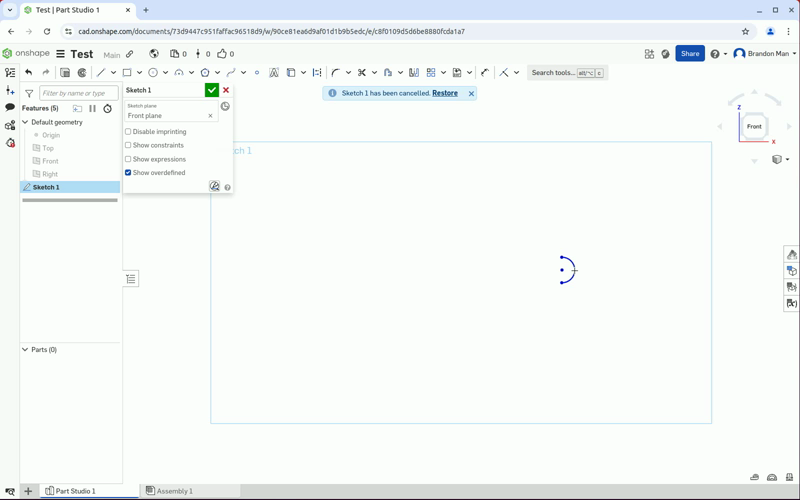
mouse_move(561, 257)
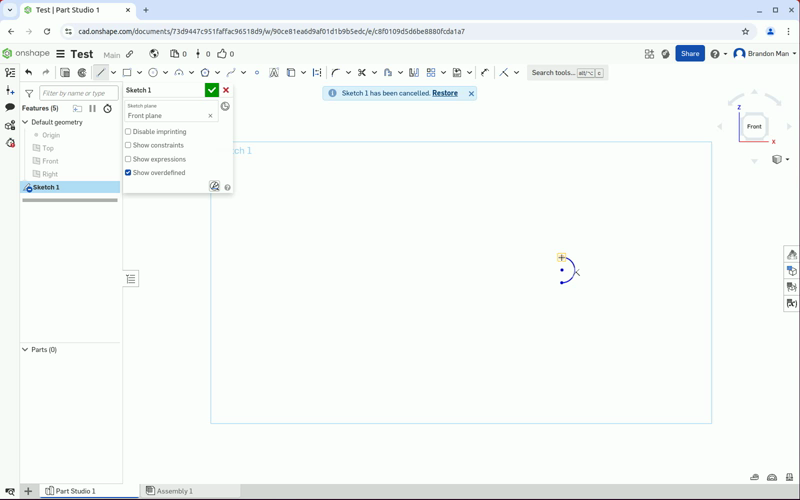
click(561, 257)
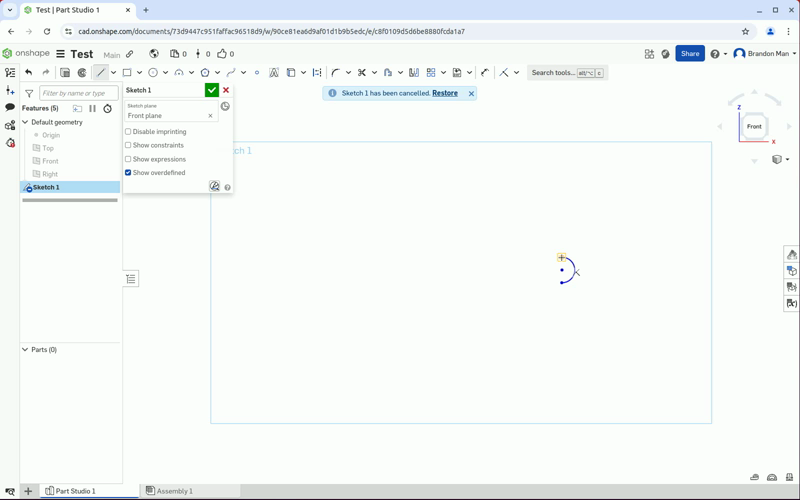
key_down(shift)
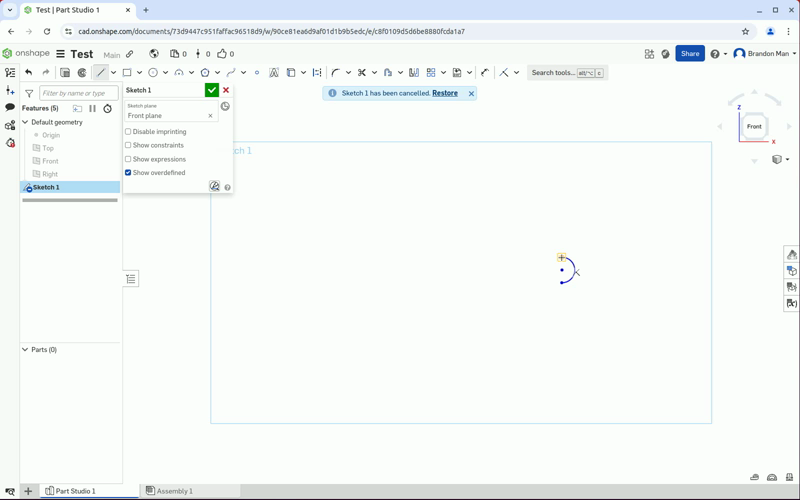
mouse_move(589, 257)
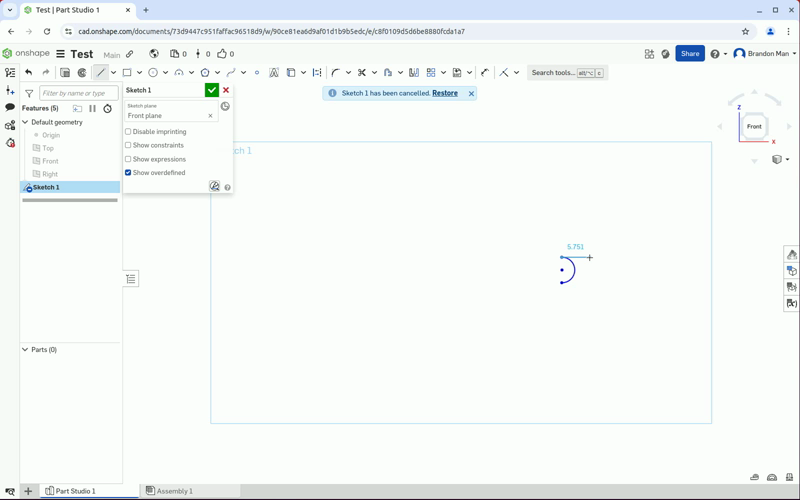
mouse_move(561, 263)
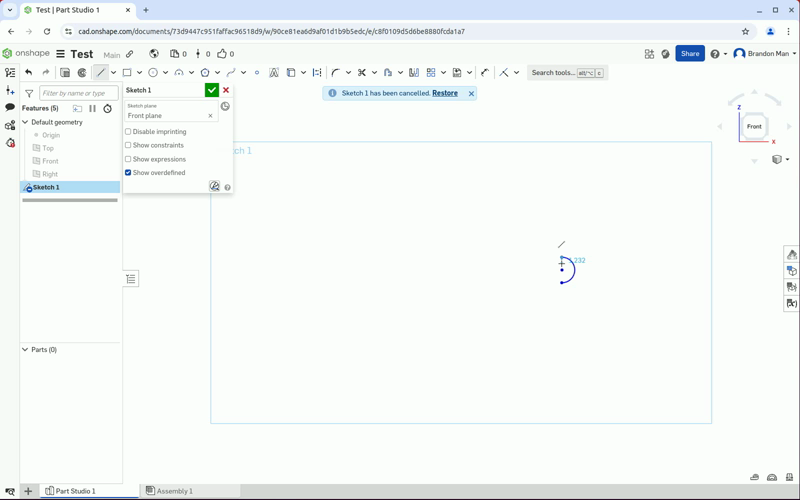
scroll(6)
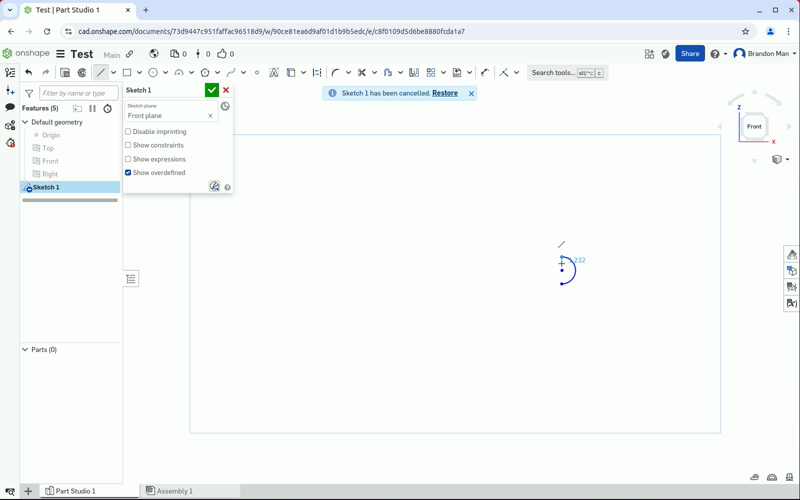
scroll(6)
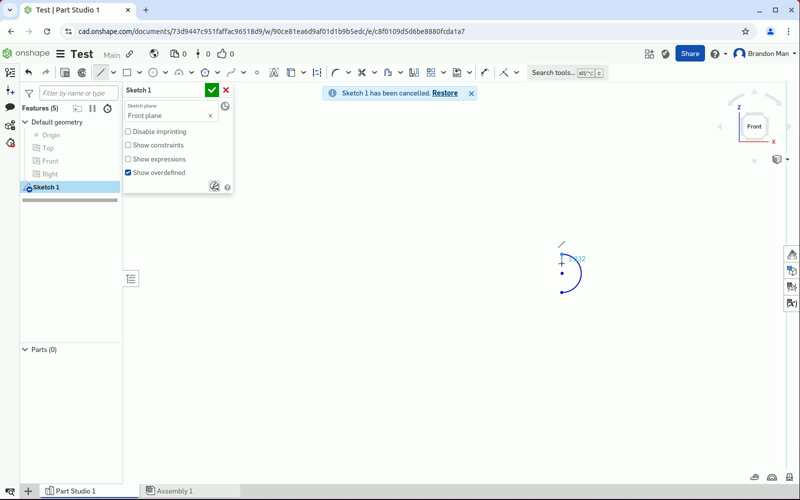
scroll(6)
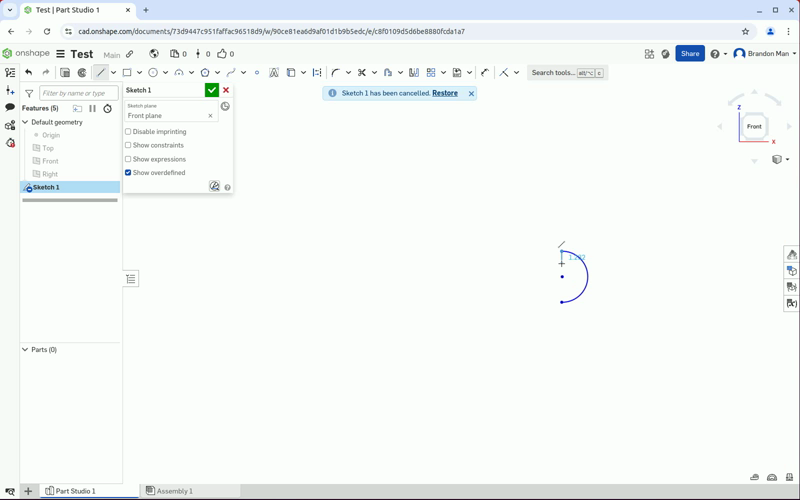
scroll(6)
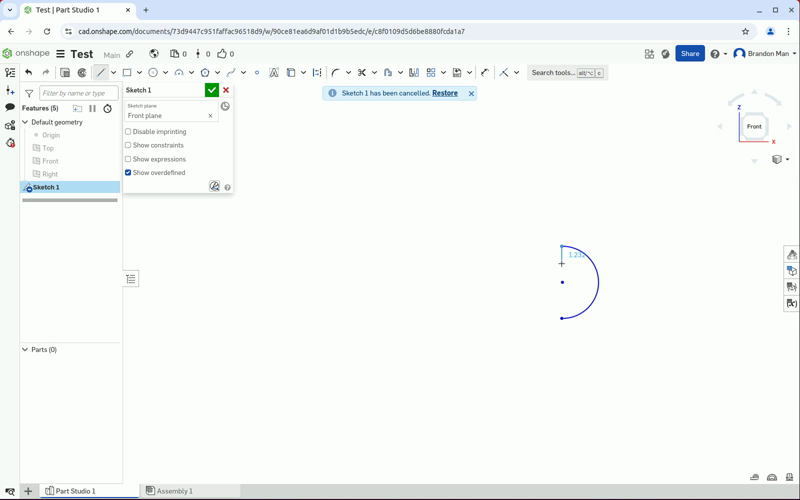
scroll(6)
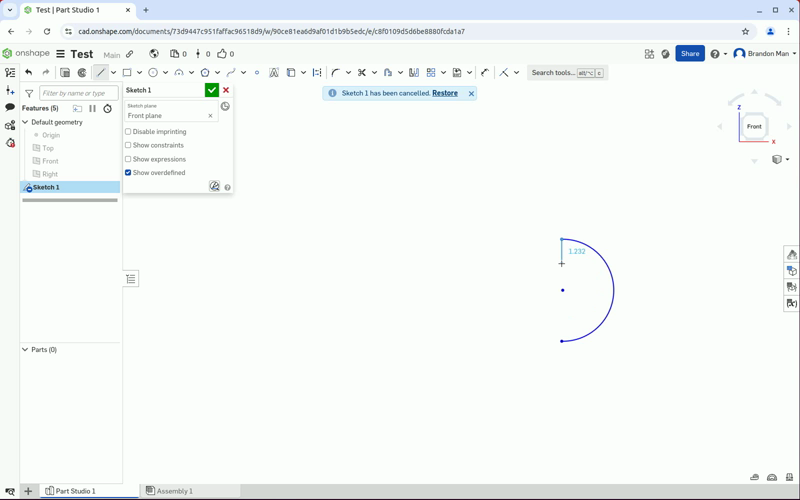
scroll(6)
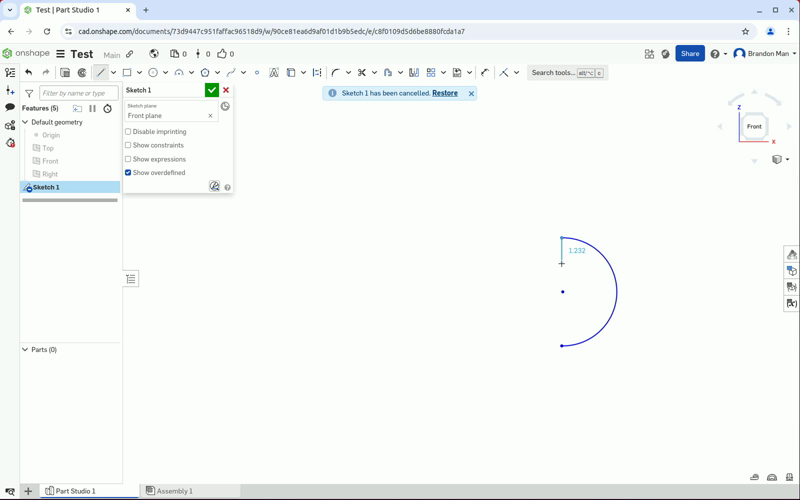
scroll(6)
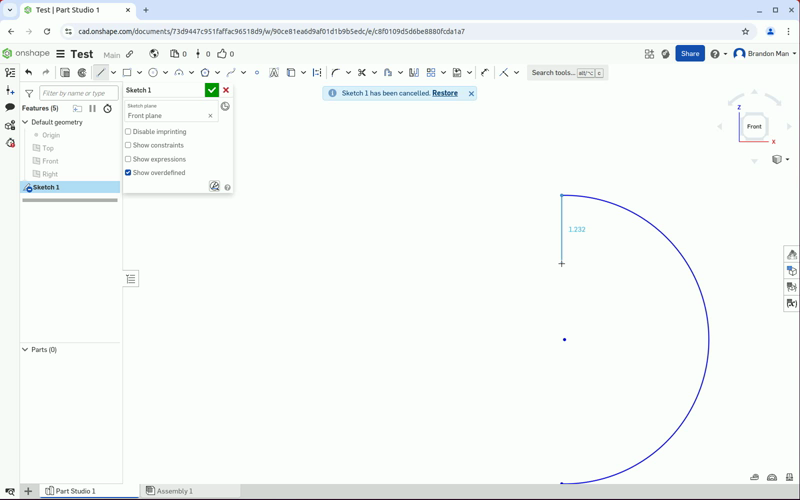
click(561, 263)
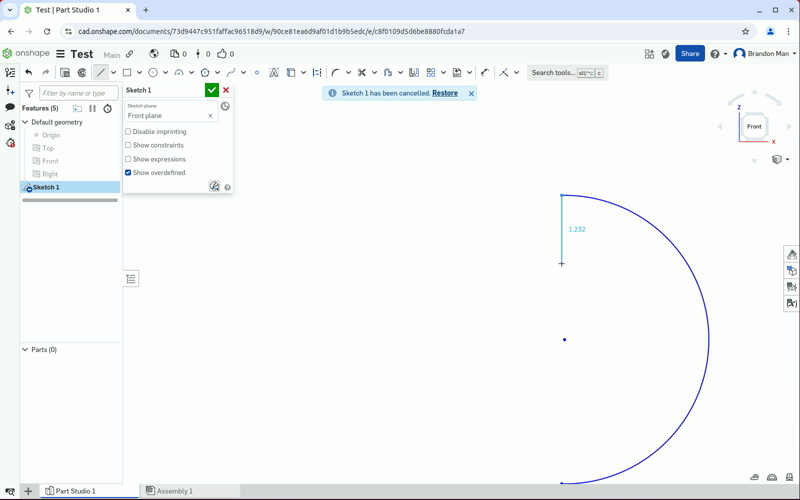
scroll(-6)
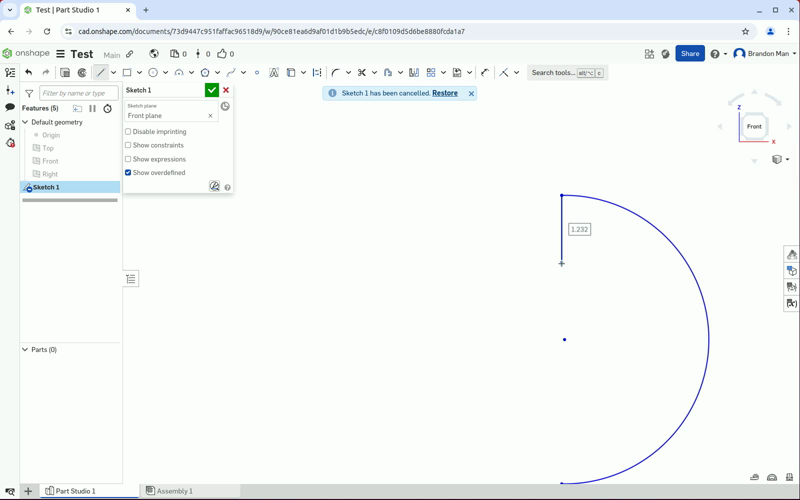
scroll(-6)
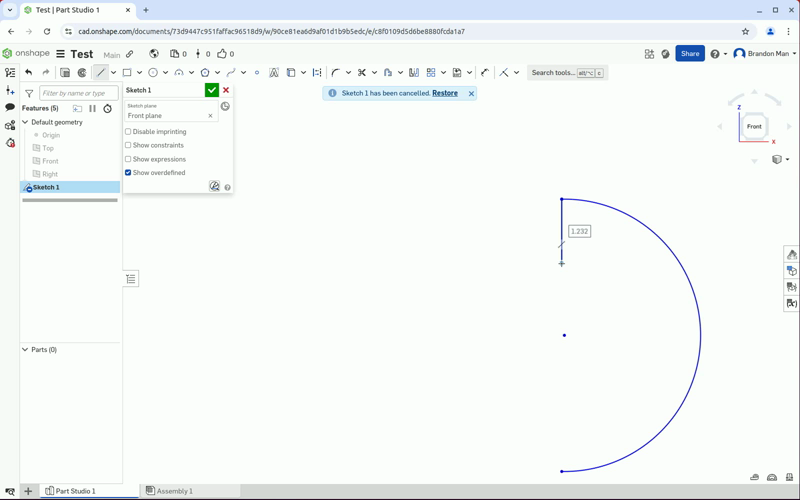
scroll(-6)
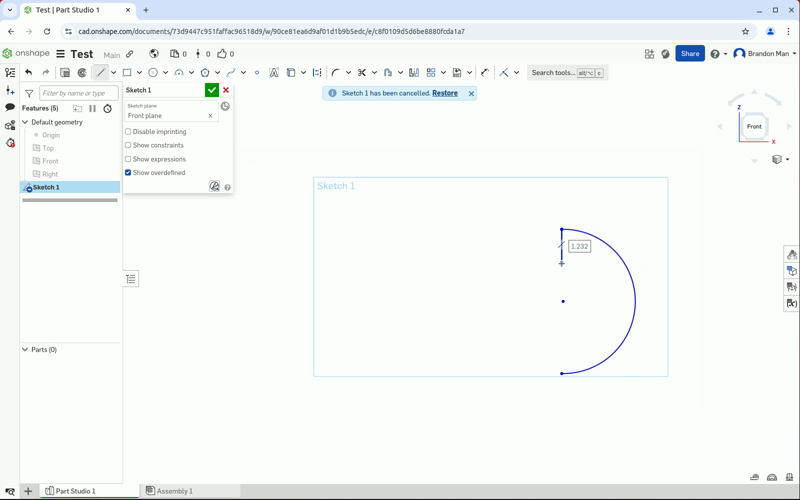
scroll(-6)
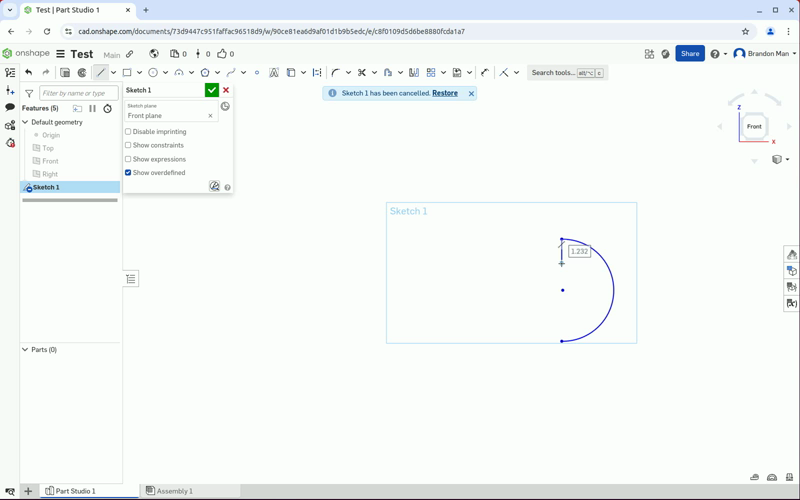
scroll(-6)
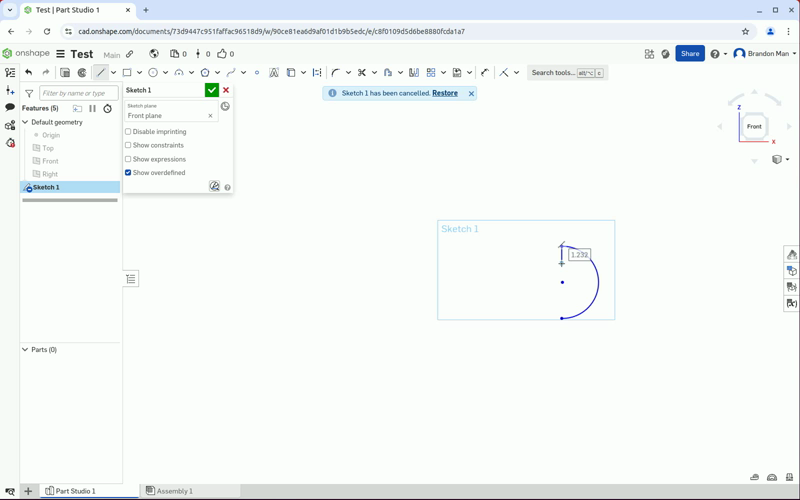
scroll(-6)
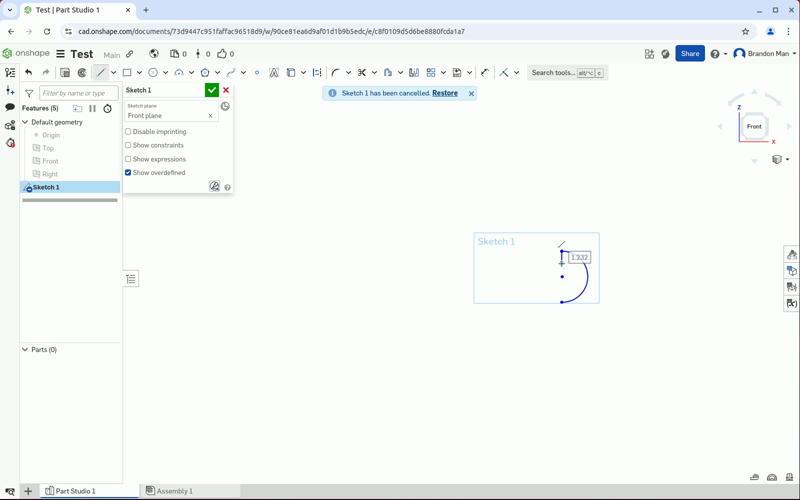
scroll(-6)
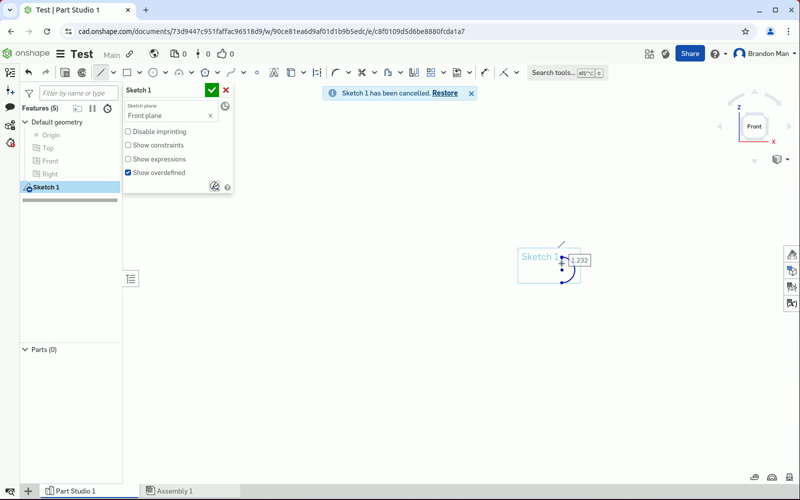
key_up(shift)
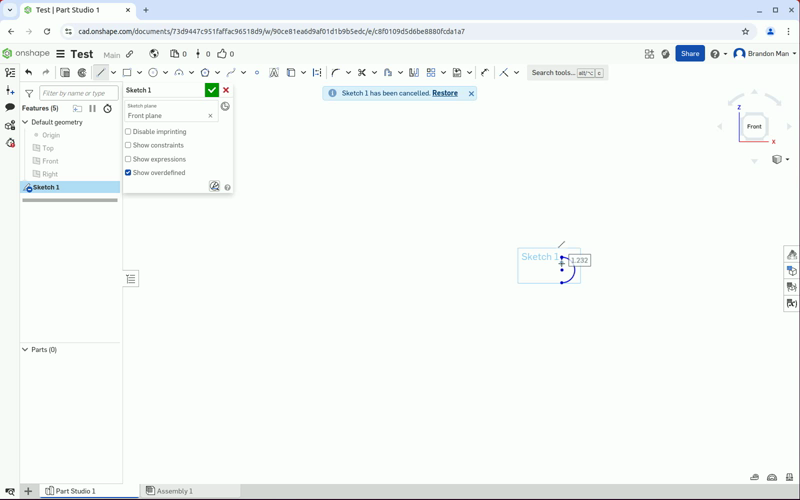
key(esc)
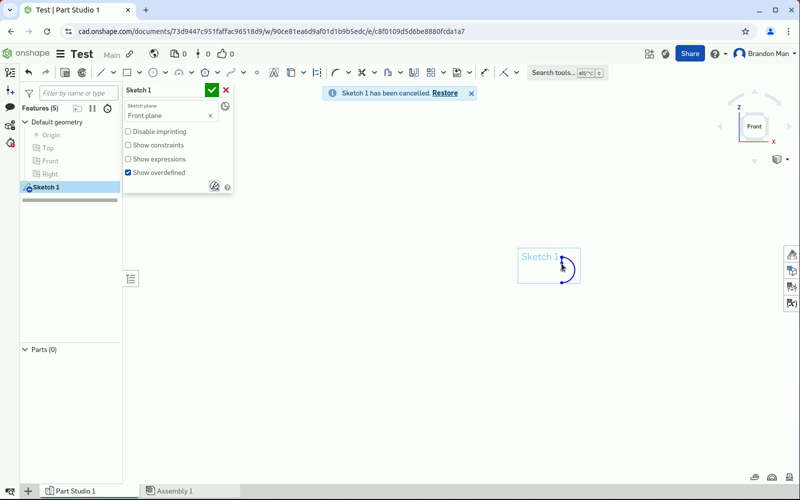
key(a)
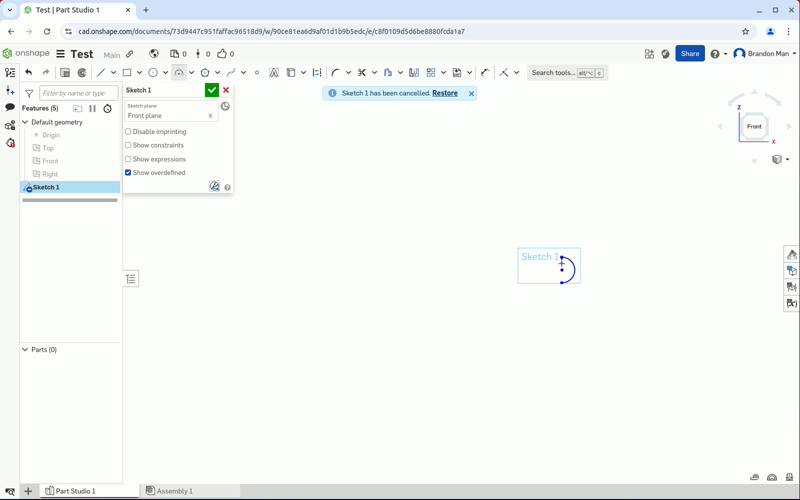
mouse_move(561, 263)
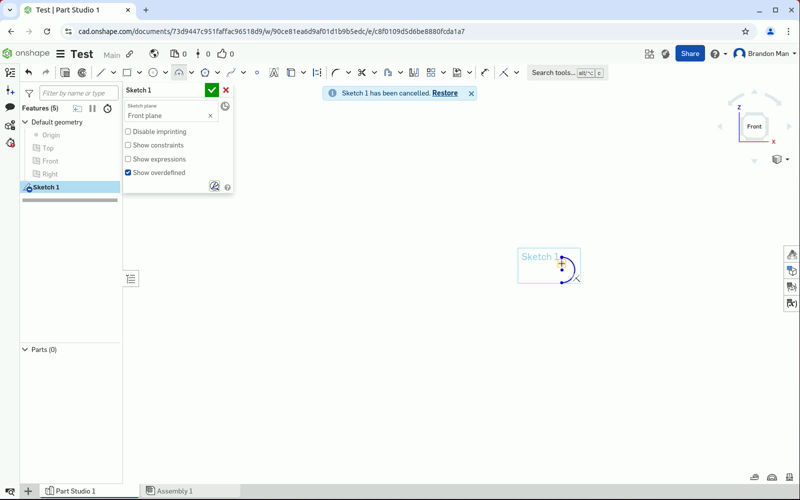
click(561, 263)
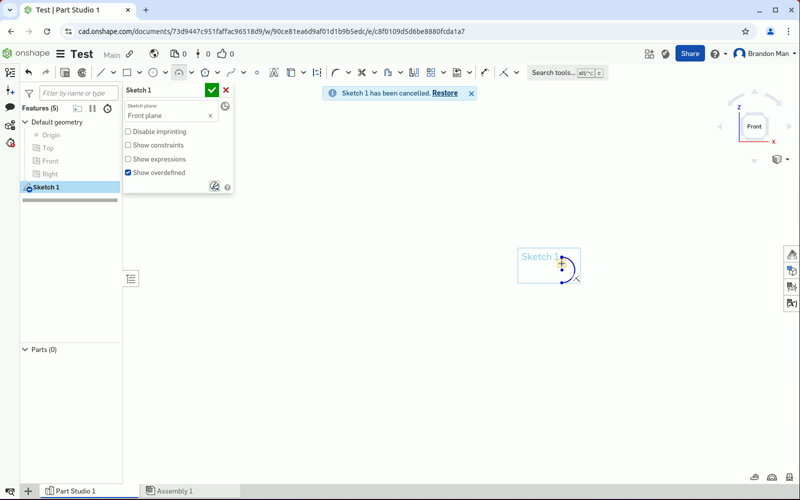
key_down(shift)
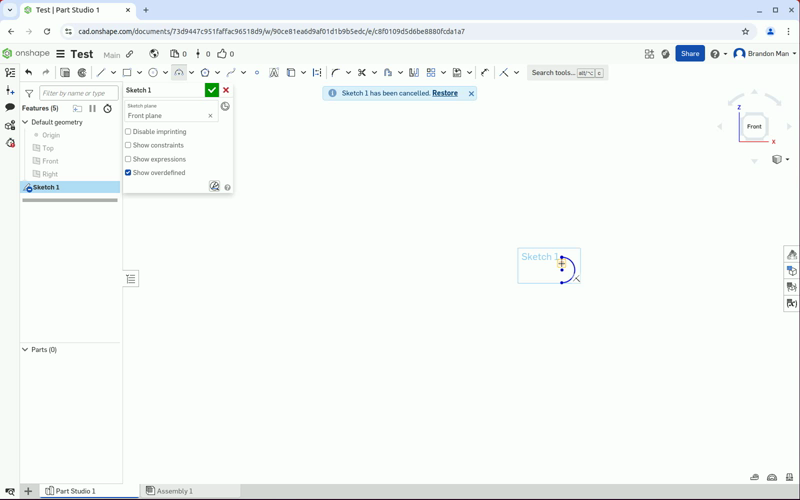
mouse_move(561, 276)
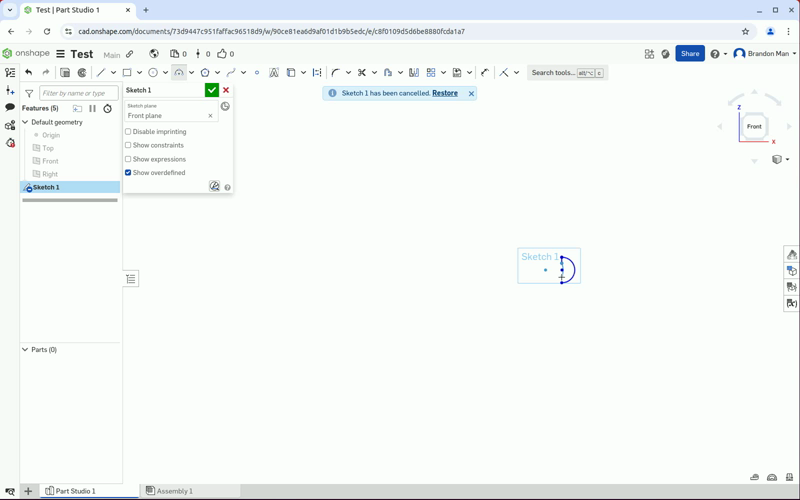
click(561, 276)
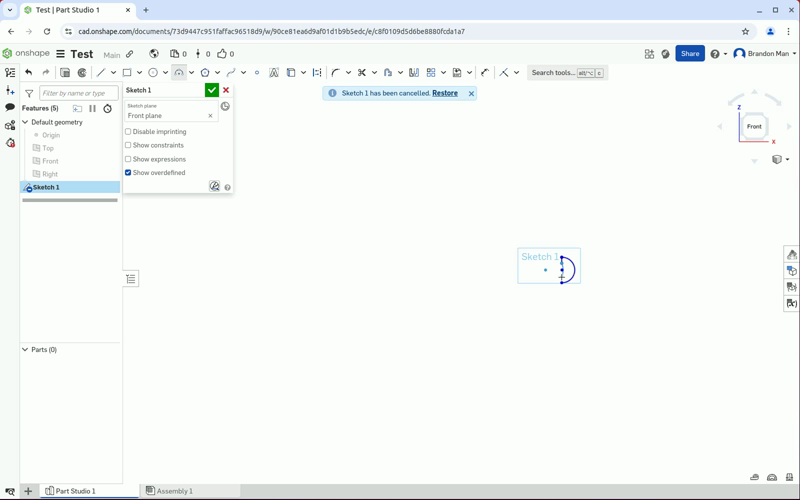
mouse_move(568, 270)
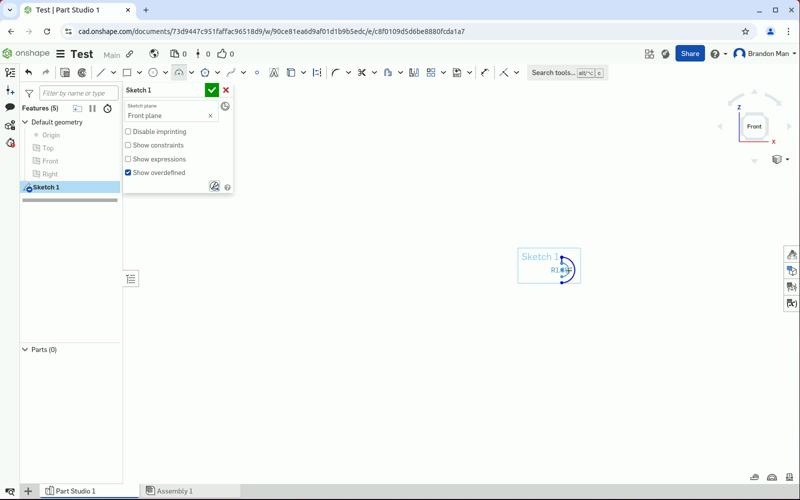
click(568, 270)
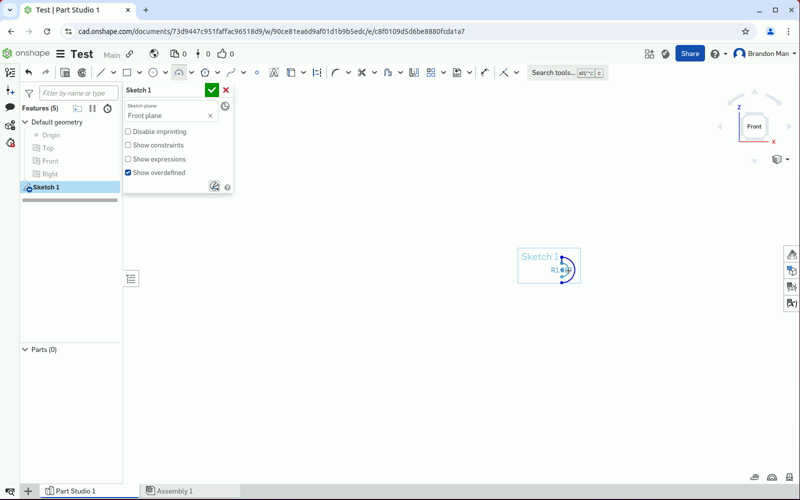
key_up(shift)
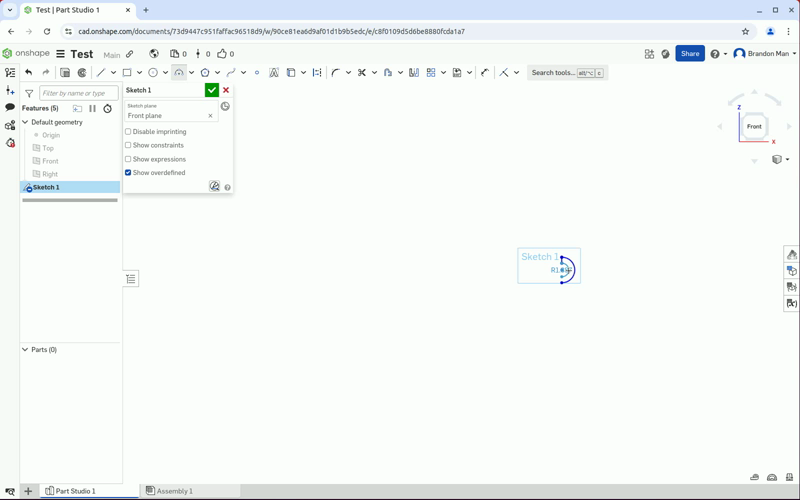
key(esc)
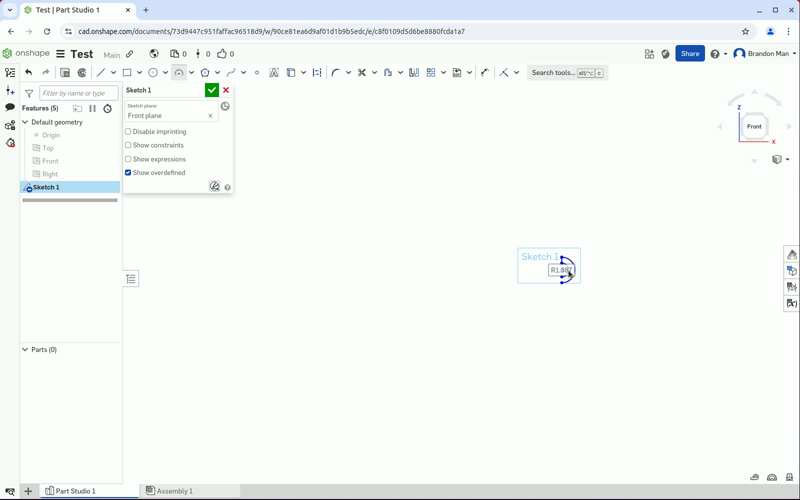
key(l)
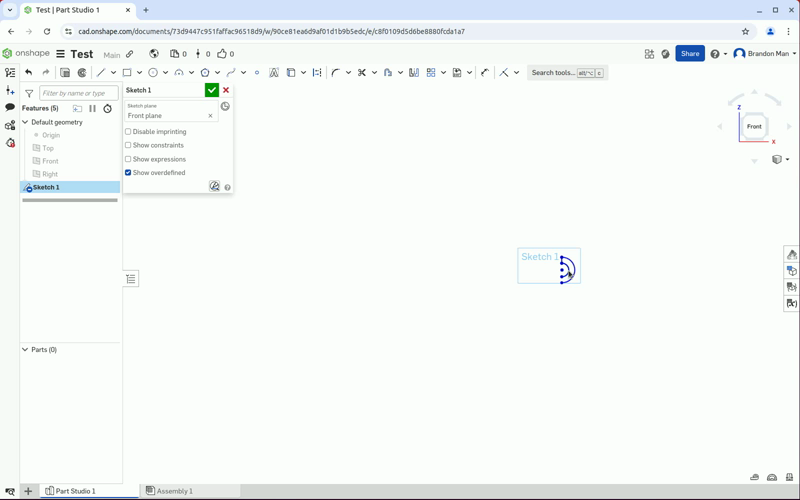
mouse_move(561, 276)
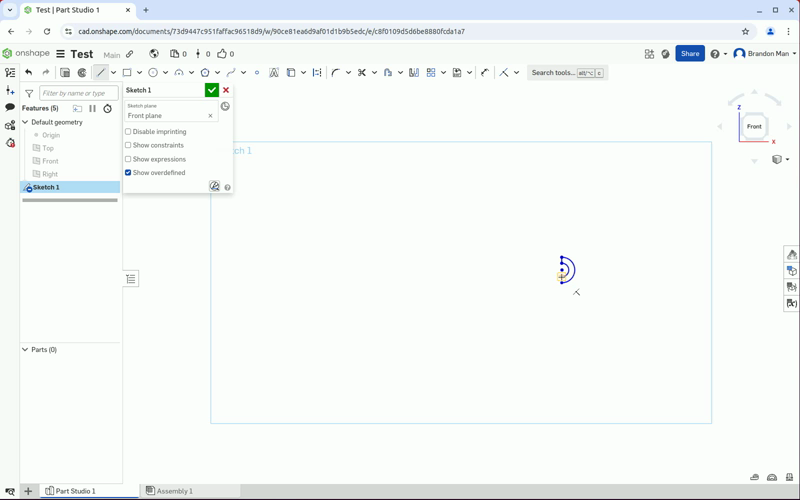
click(561, 276)
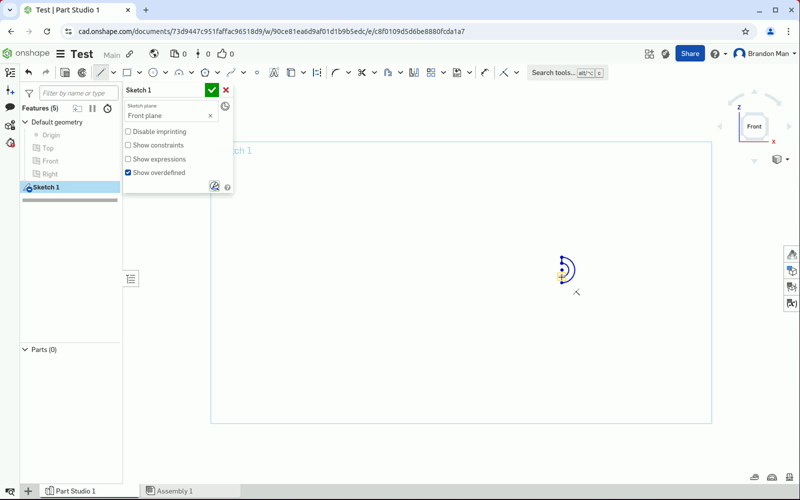
mouse_move(589, 276)
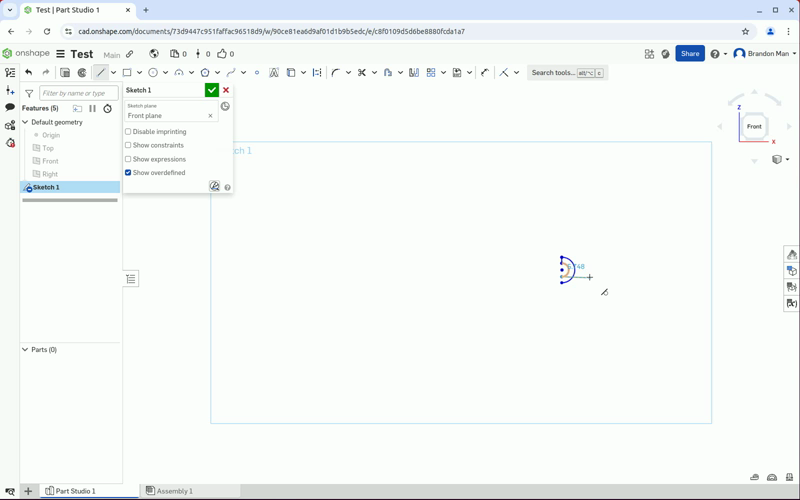
key_down(shift)
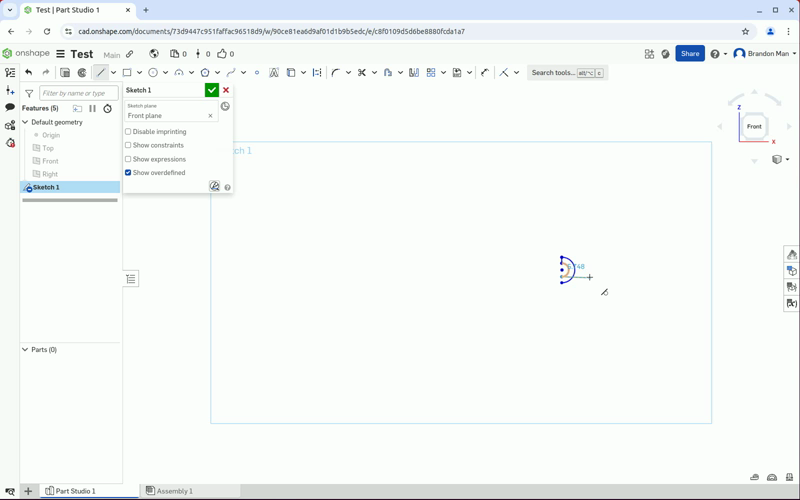
mouse_move(561, 282)
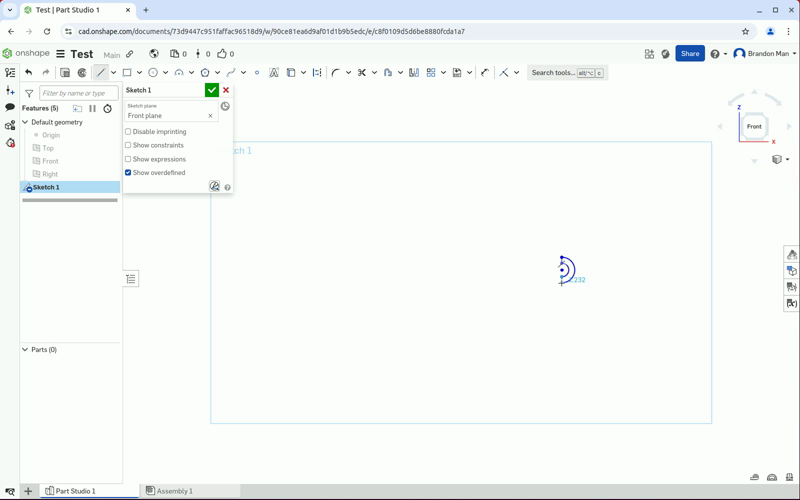
scroll(6)
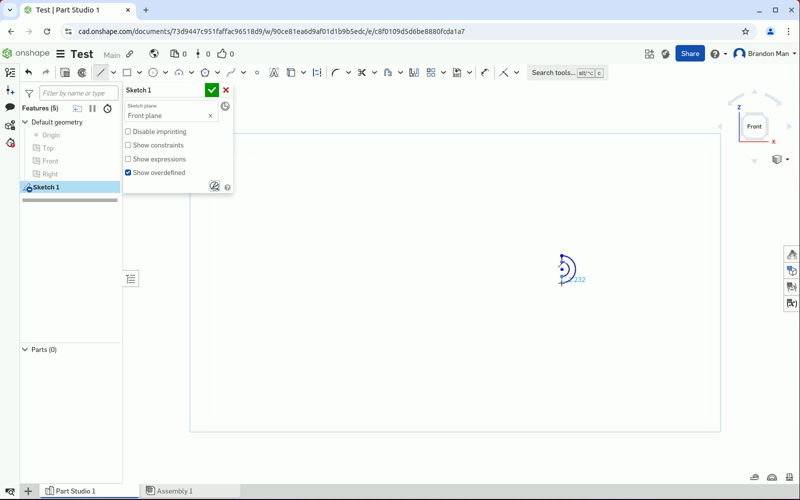
scroll(6)
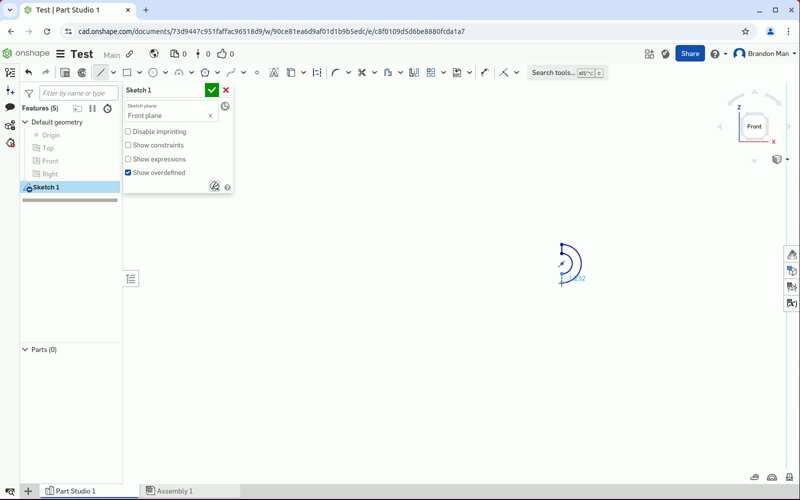
scroll(6)
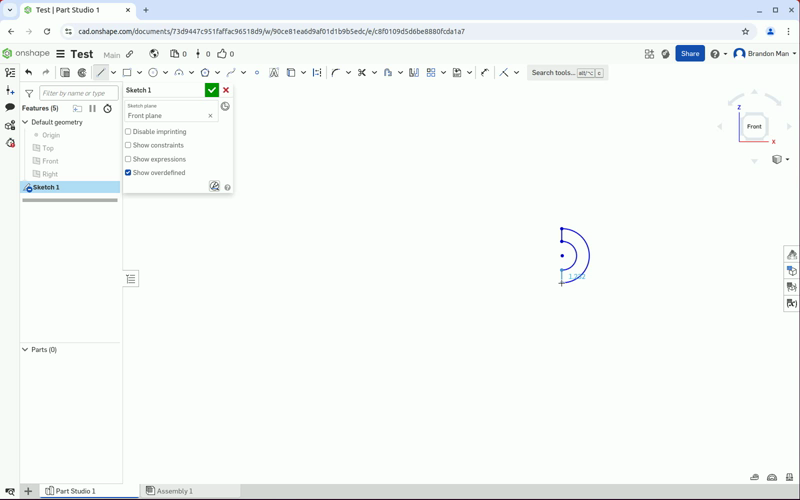
scroll(6)
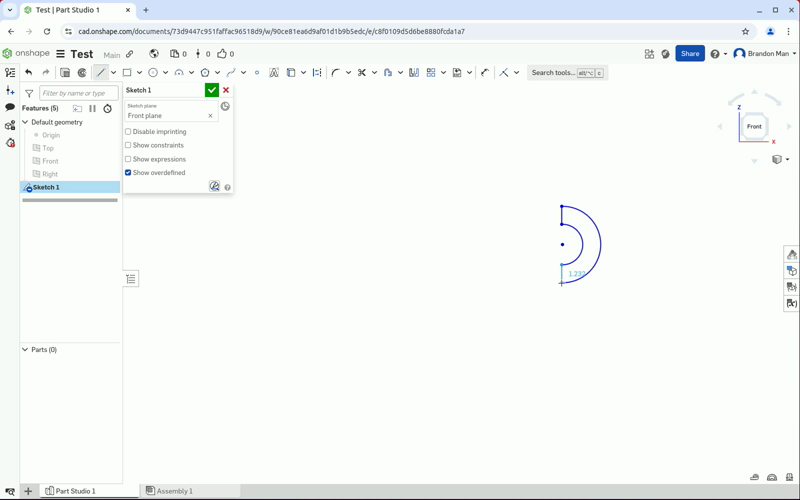
scroll(6)
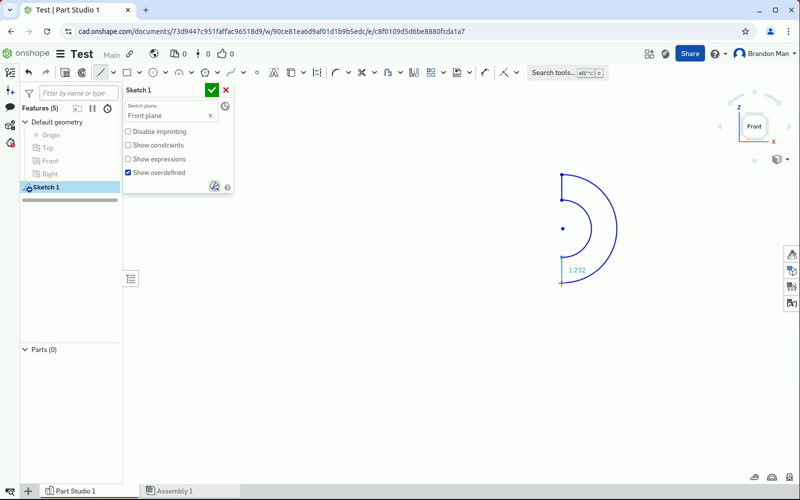
scroll(6)
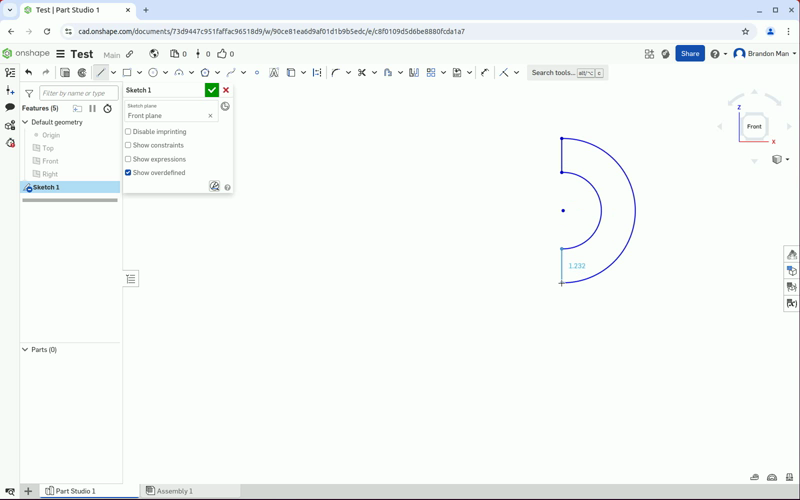
scroll(6)
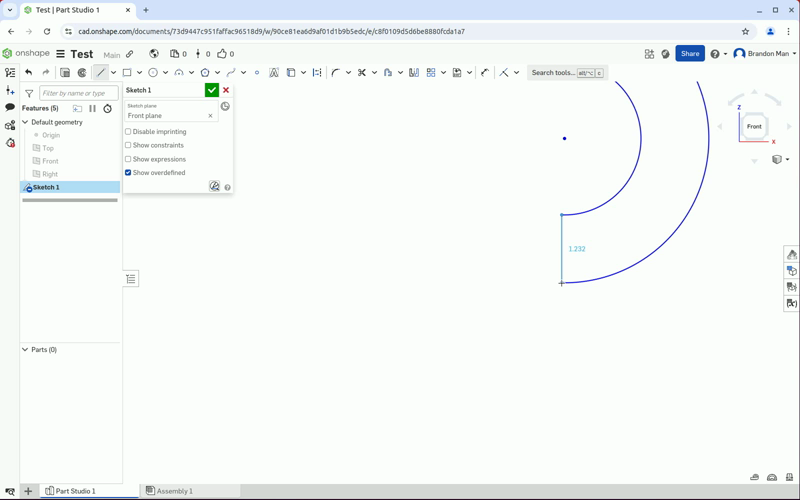
key_up(shift)
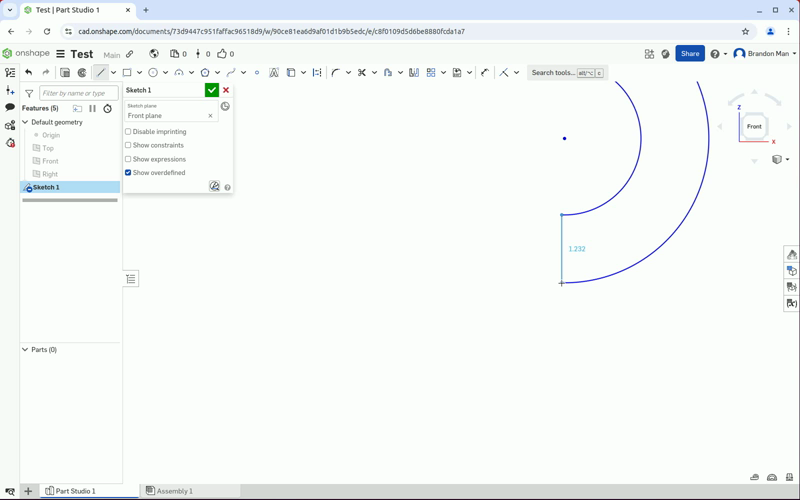
click(561, 282)
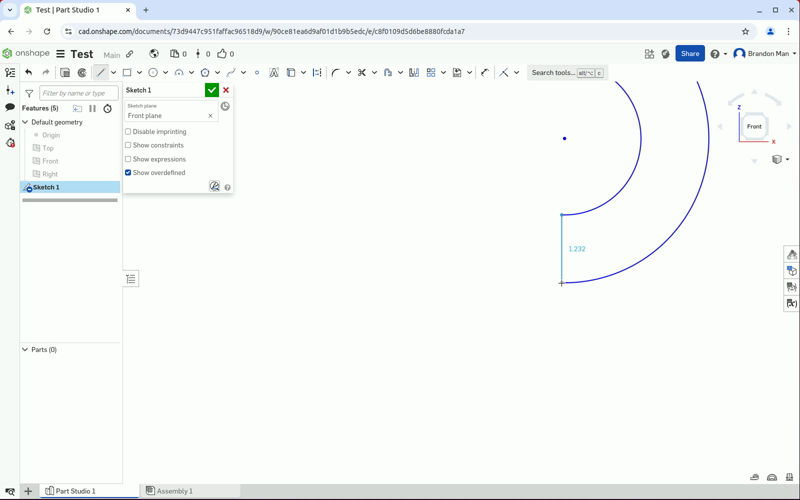
scroll(-6)
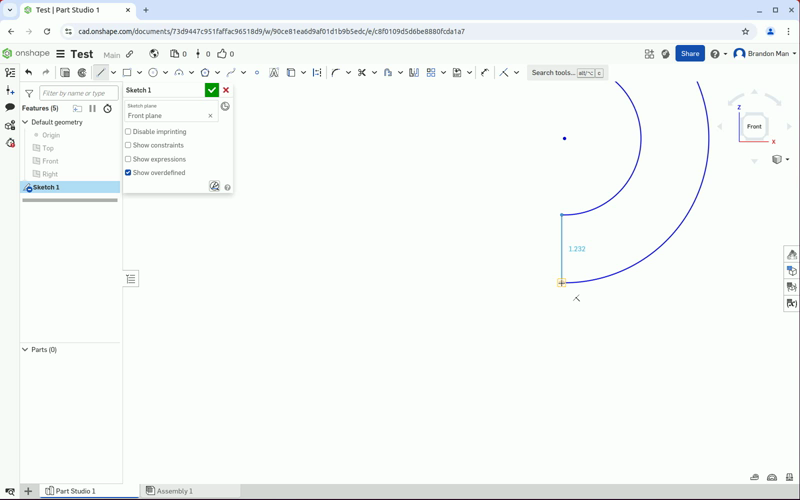
scroll(-6)
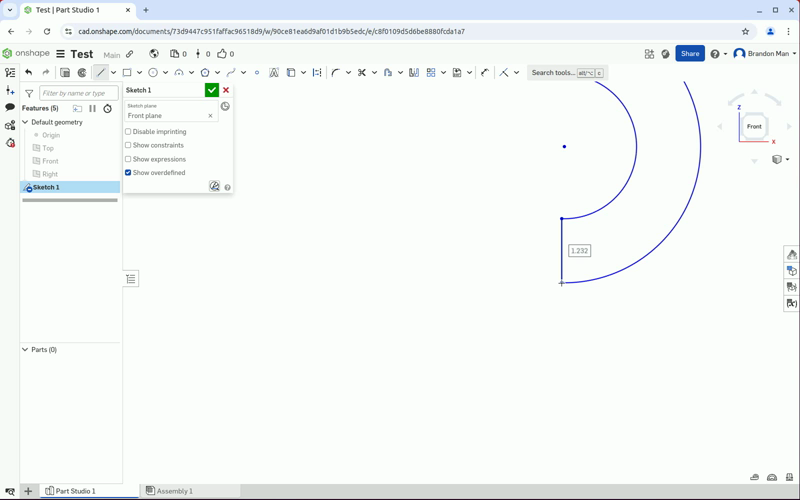
scroll(-6)
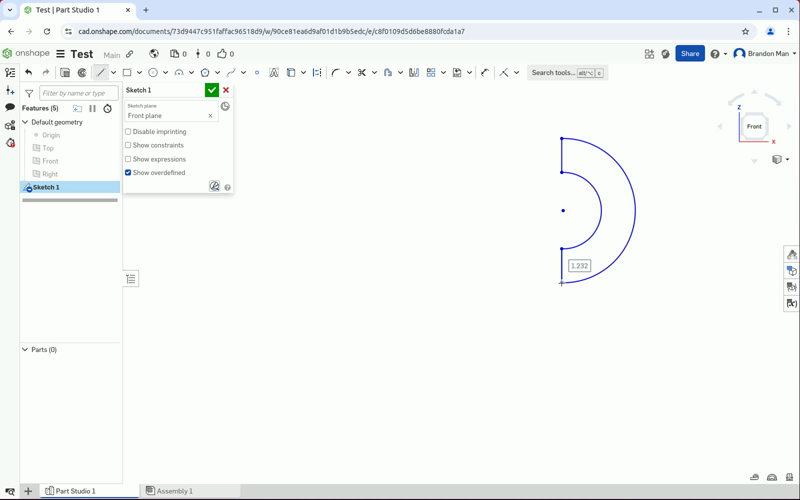
scroll(-6)
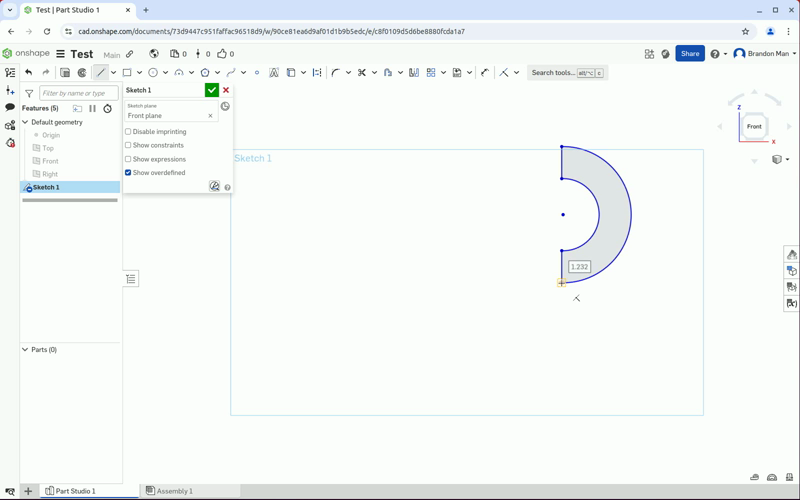
scroll(-6)
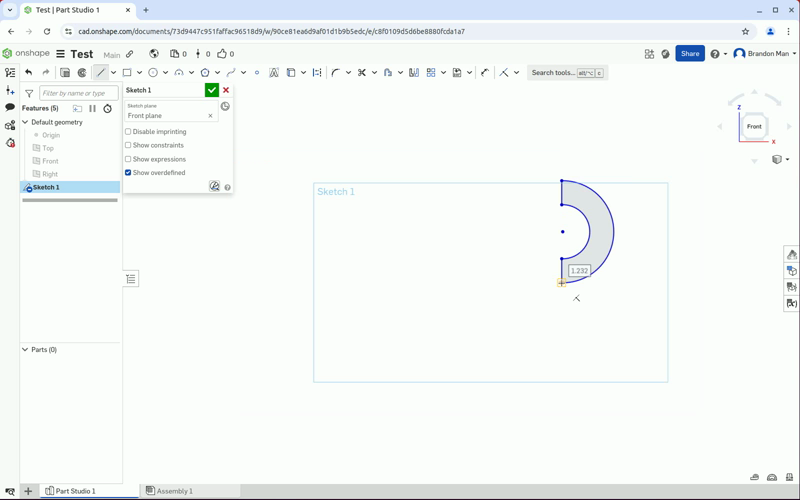
scroll(-6)
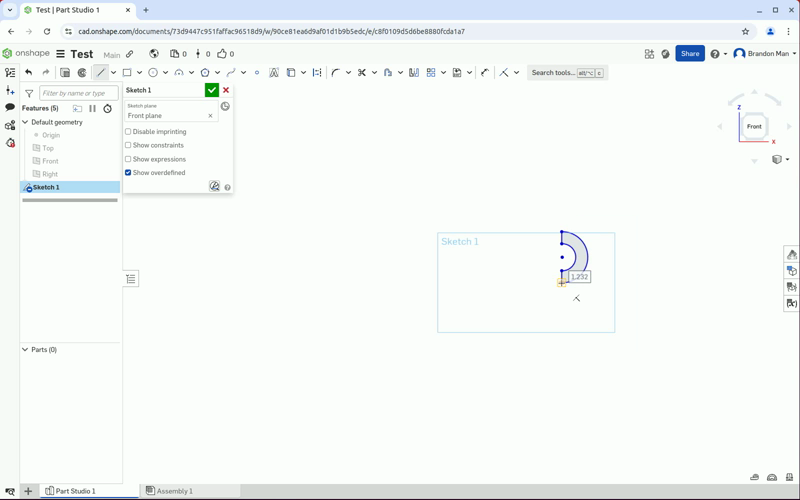
scroll(-6)
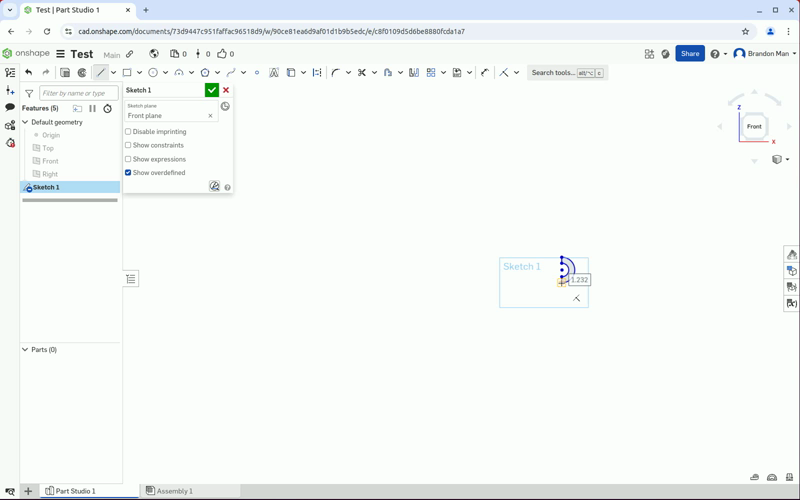
key(esc)
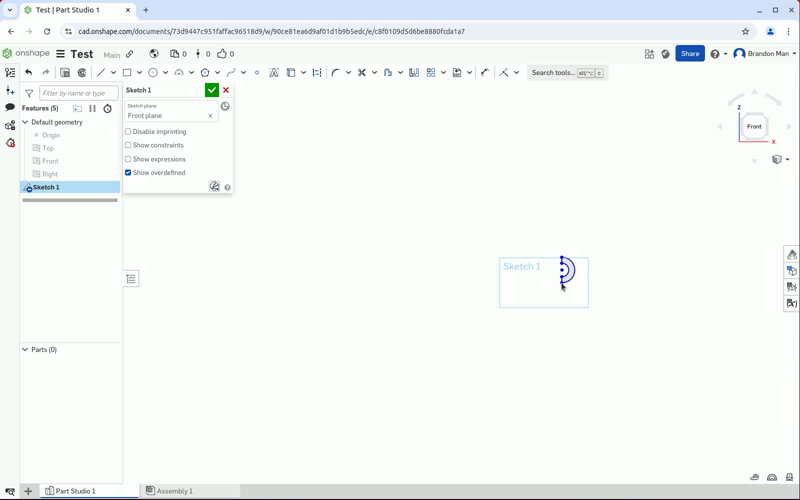
mouse_move(564, 262)
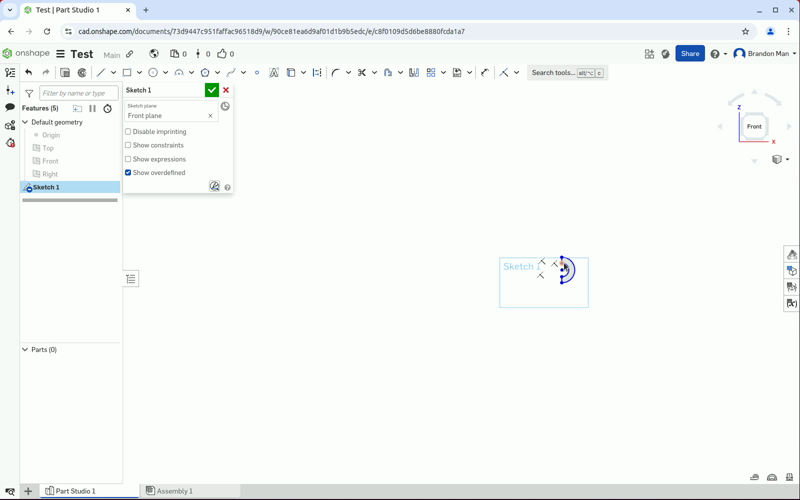
scroll(6)
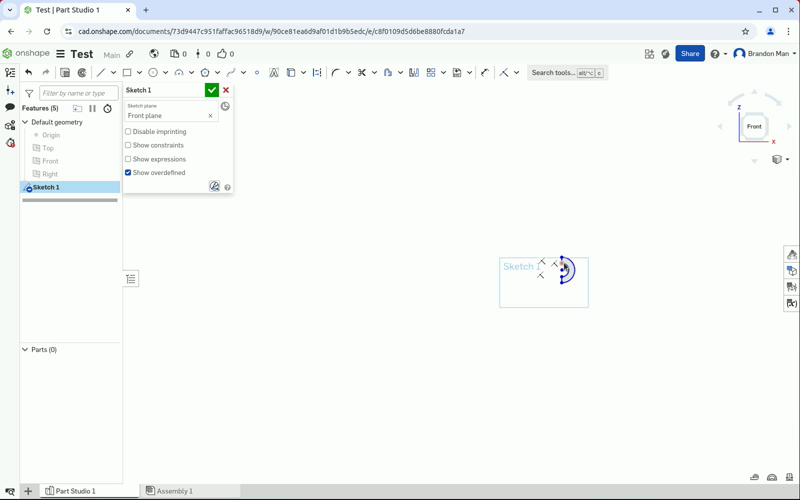
scroll(6)
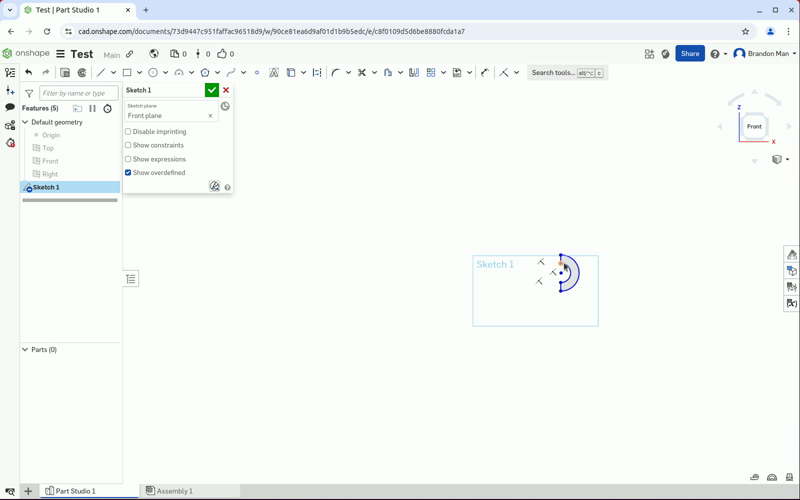
scroll(6)
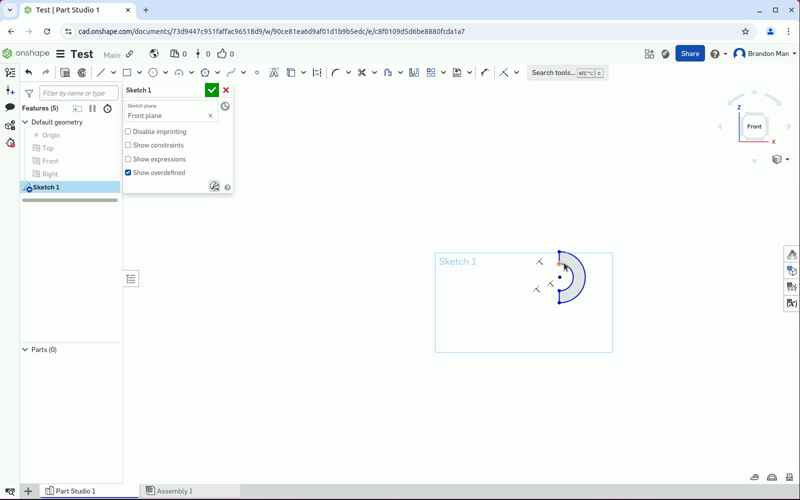
scroll(6)
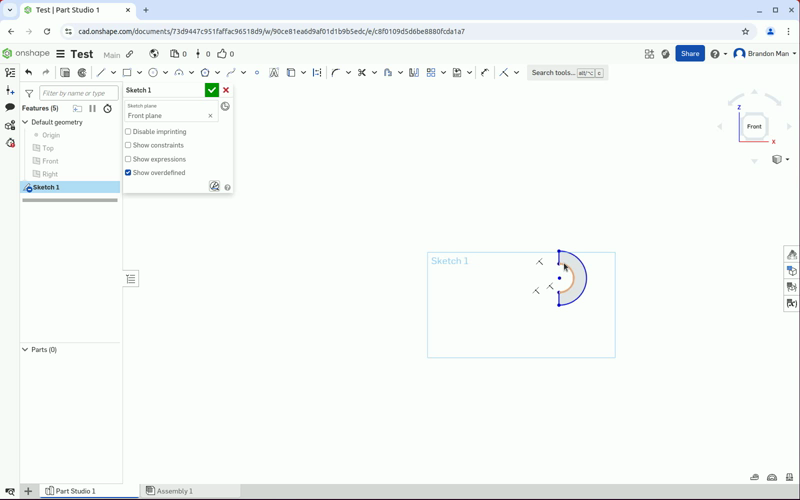
scroll(6)
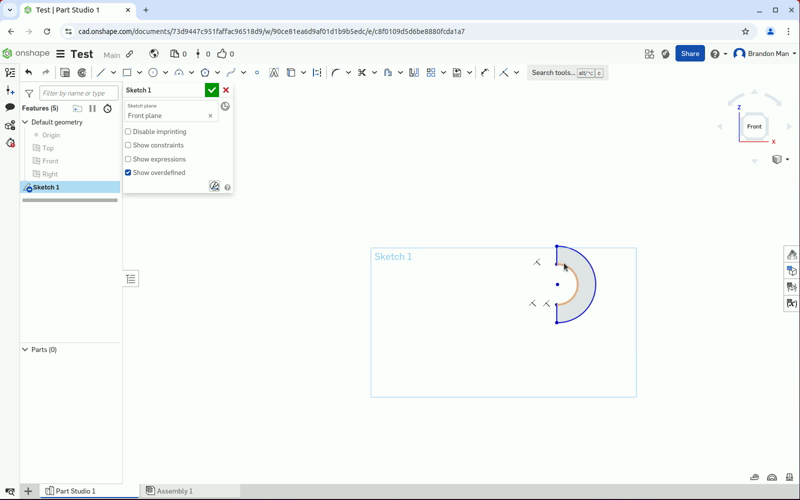
scroll(6)
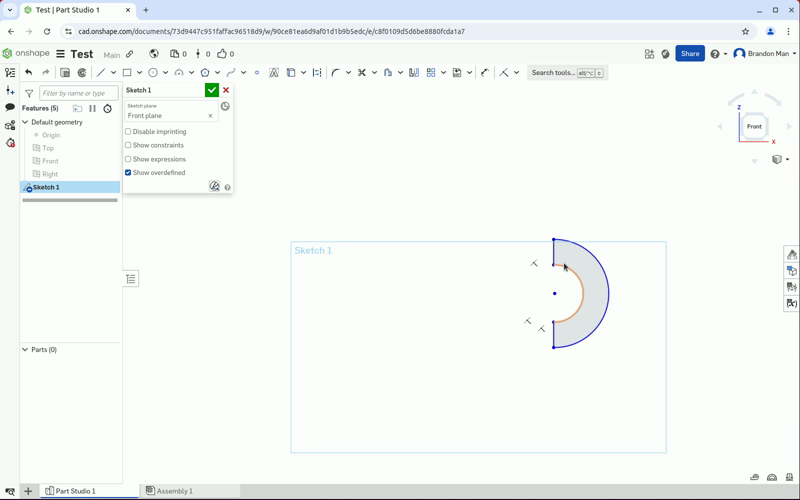
scroll(6)
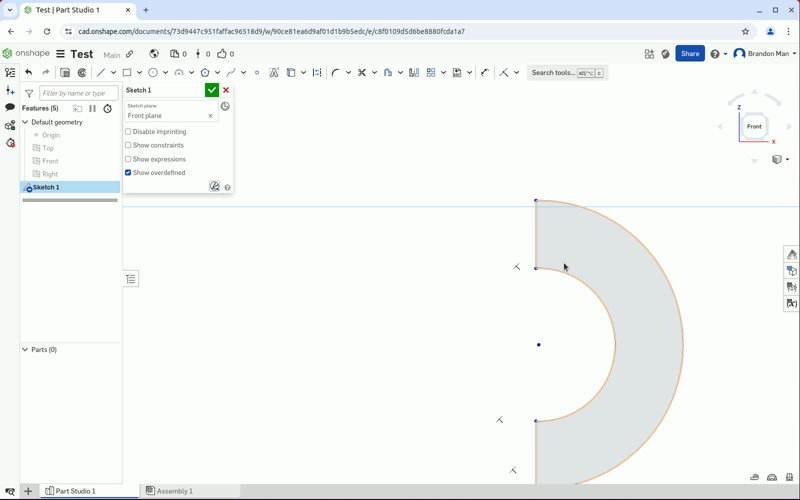
click(564, 262)
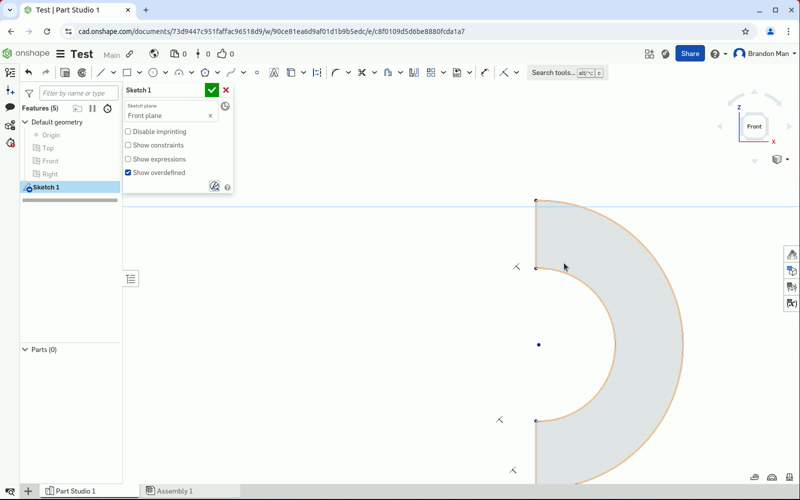
scroll(-6)
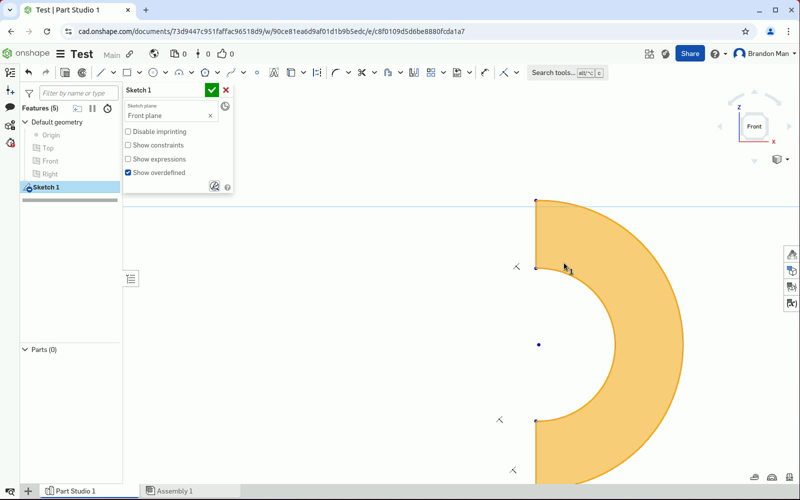
scroll(-6)
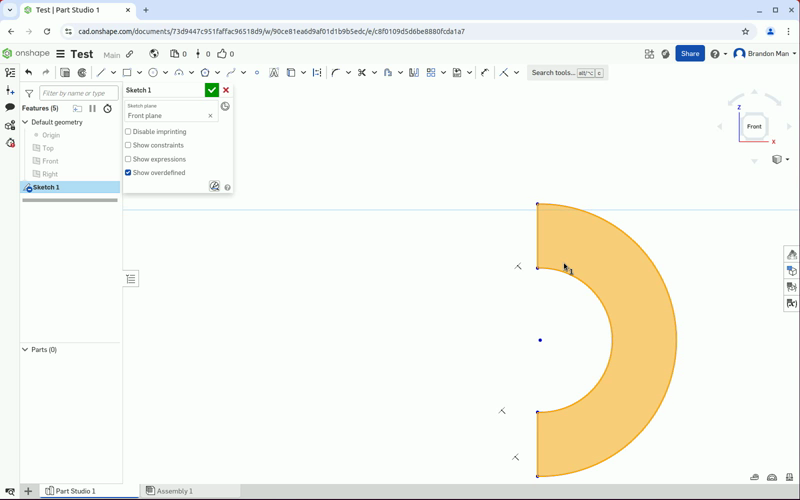
scroll(-6)
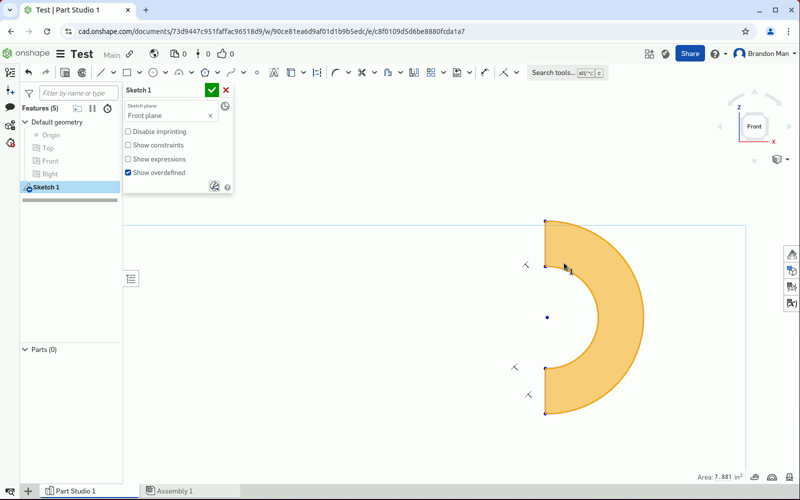
scroll(-6)
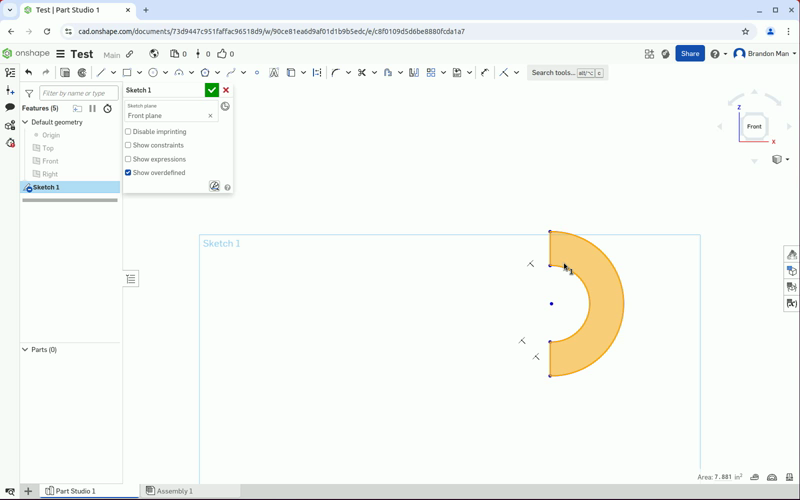
scroll(-6)
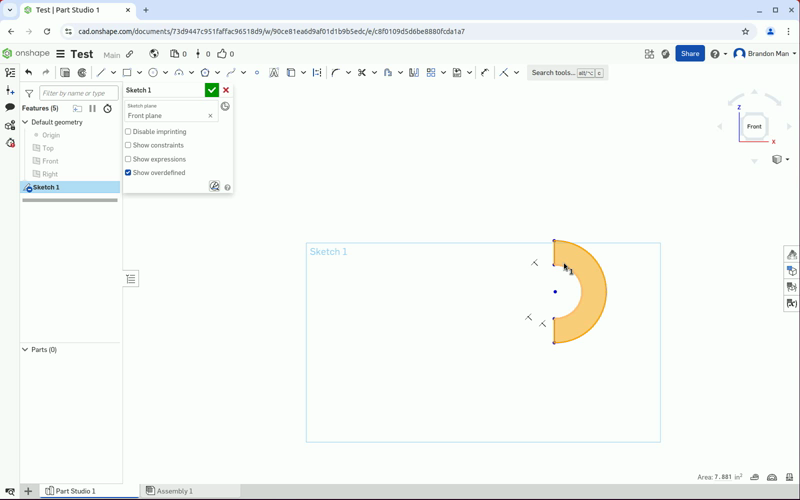
scroll(-6)
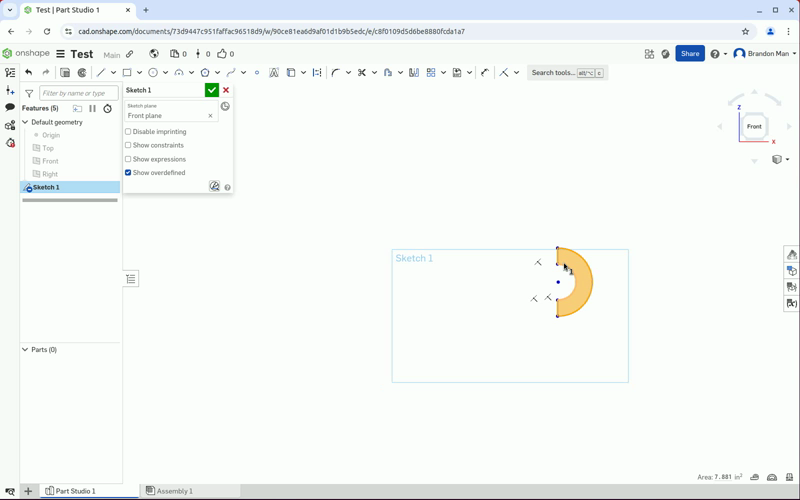
scroll(-6)
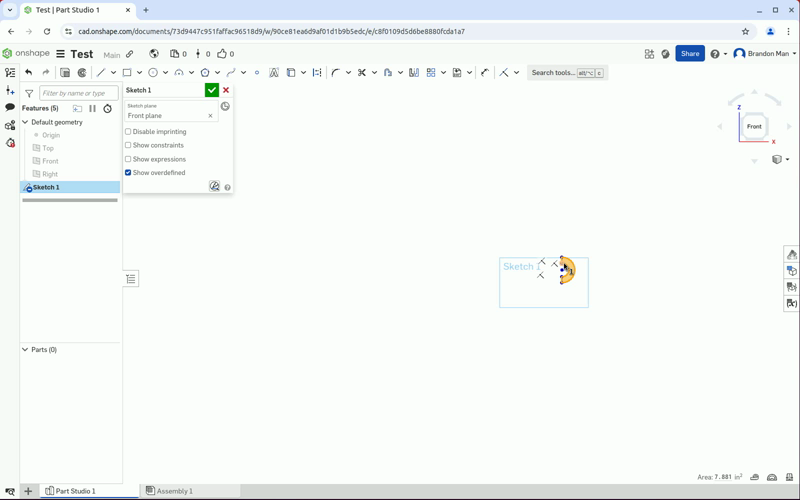
mouse_move(73, 352)
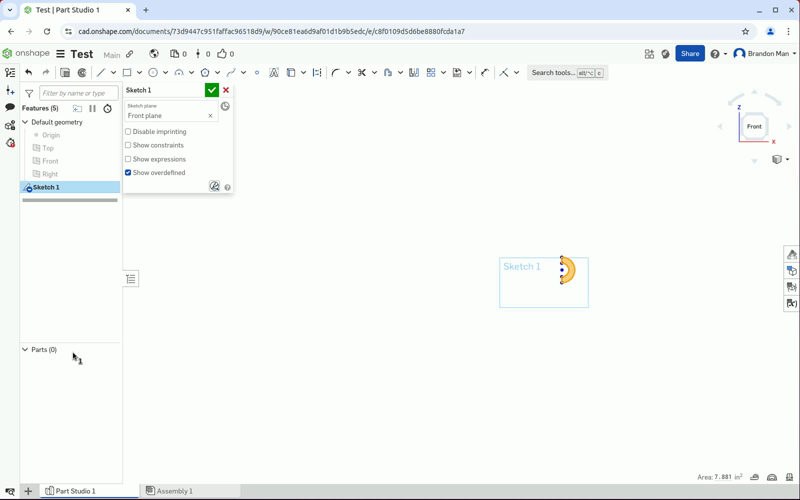
key(shift+y)
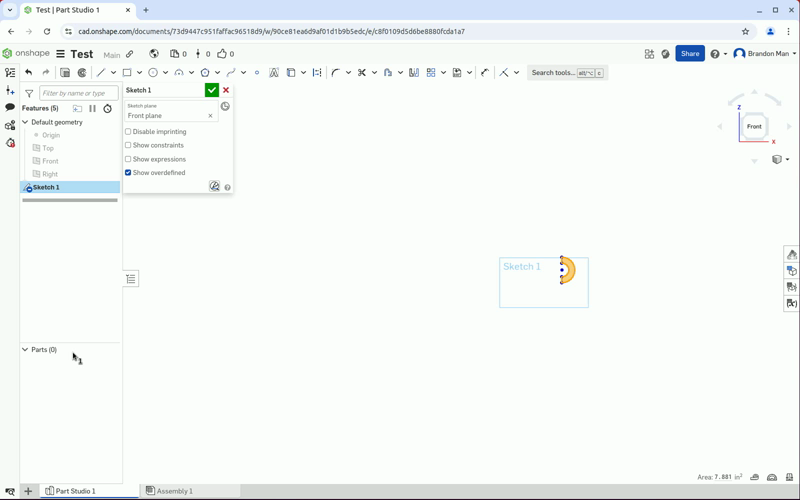
key(shift+e)
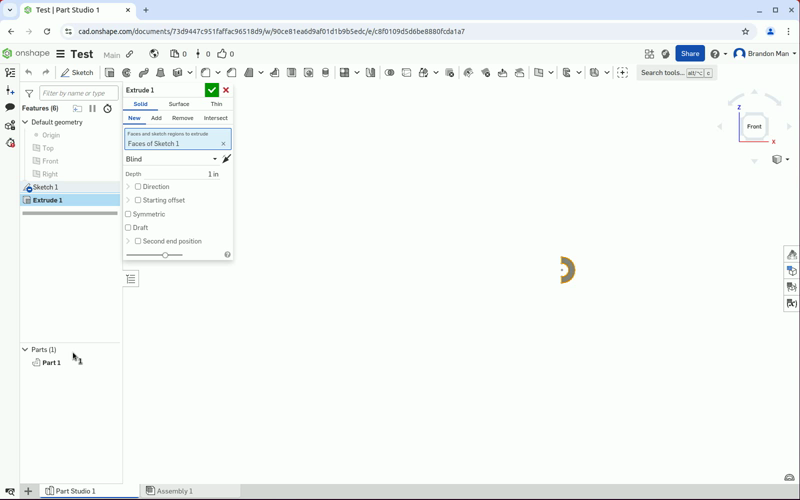
mouse_move(143, 106)
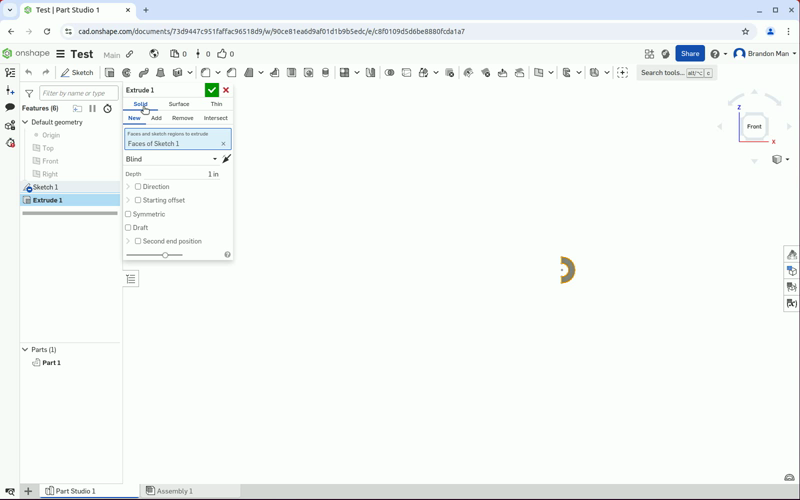
click(143, 106)
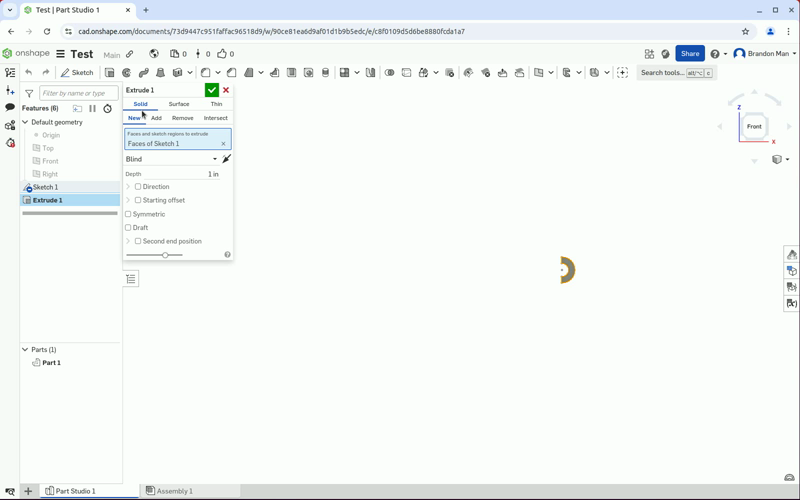
mouse_move(137, 120)
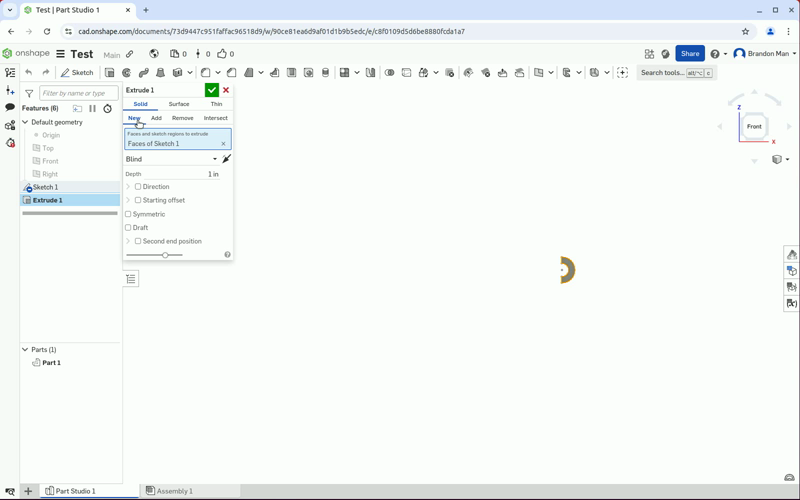
click(137, 120)
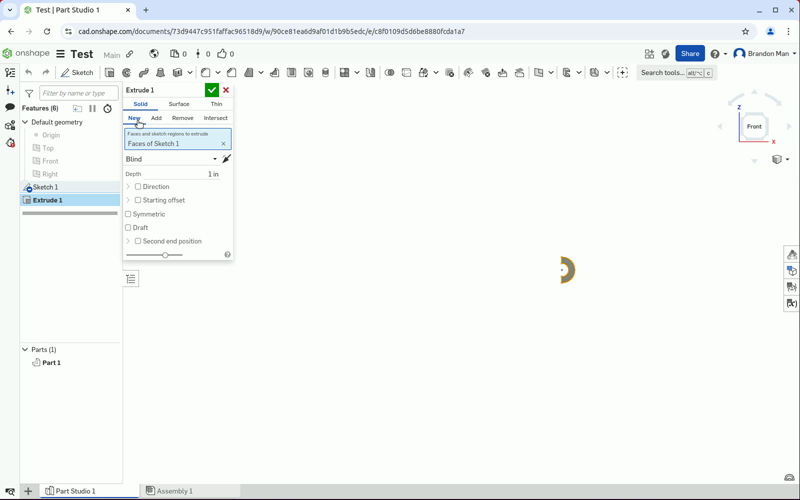
key(tab, 4)
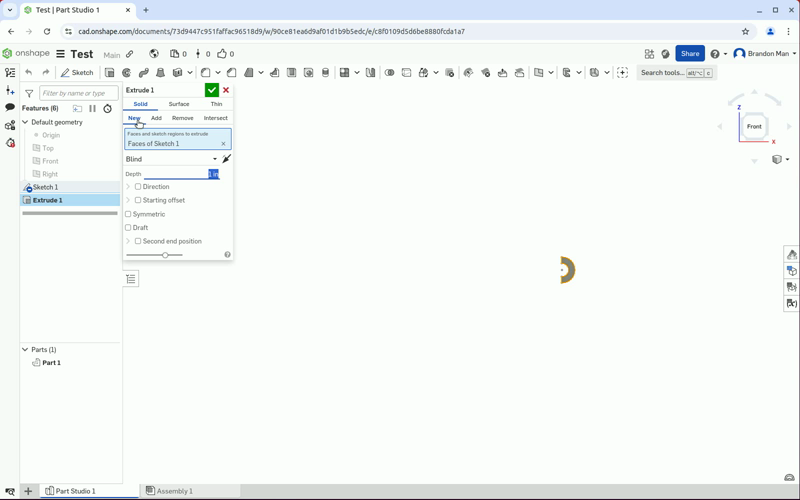
text(2.407)
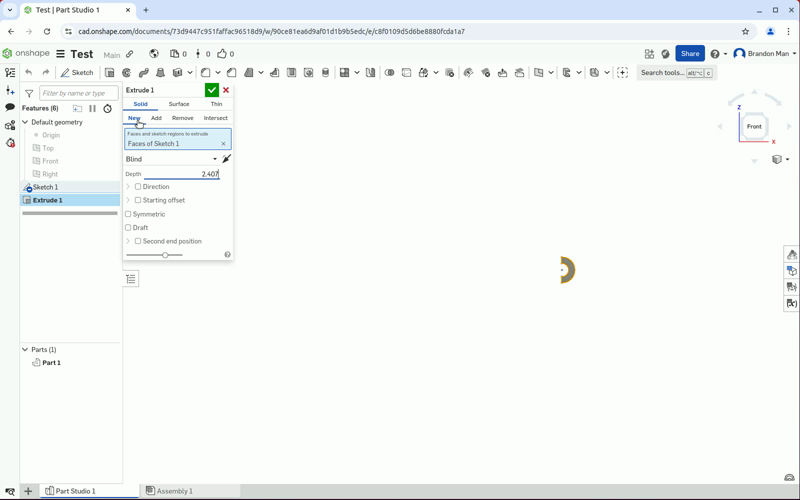
key(enter)
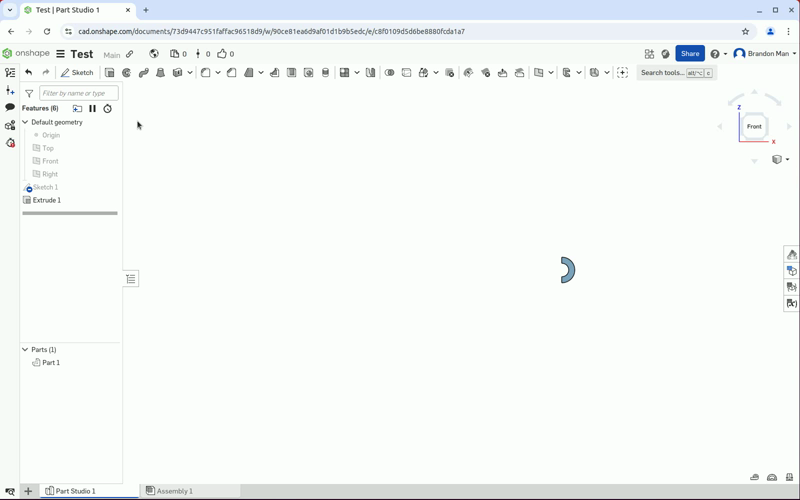
key(shift+h)
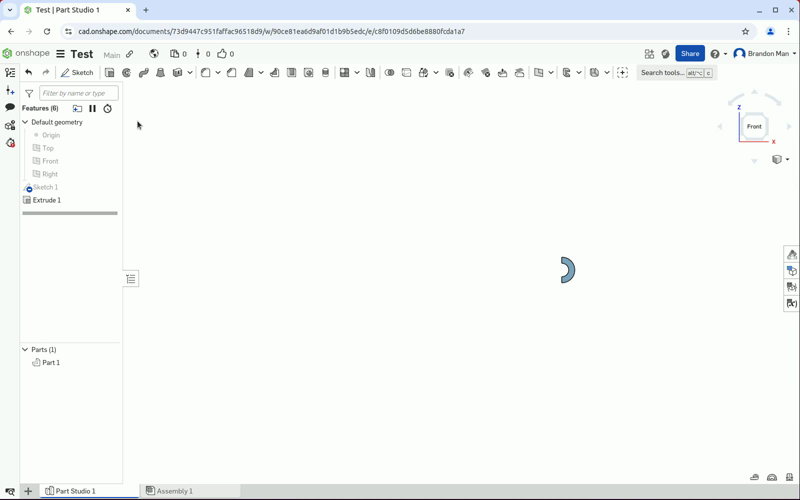
key(shift+h)
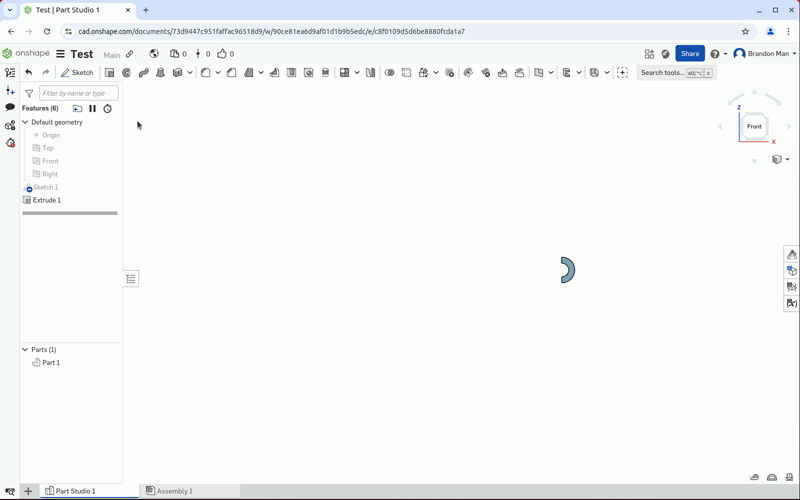
mouse_move(73, 189)
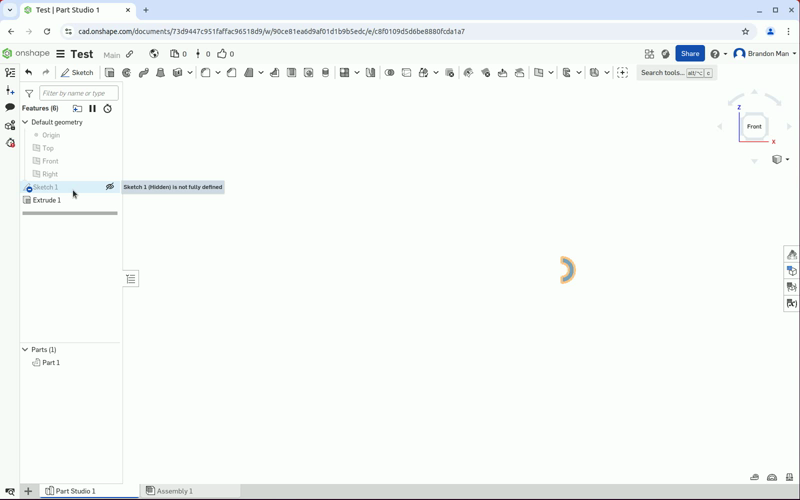
click(73, 189)
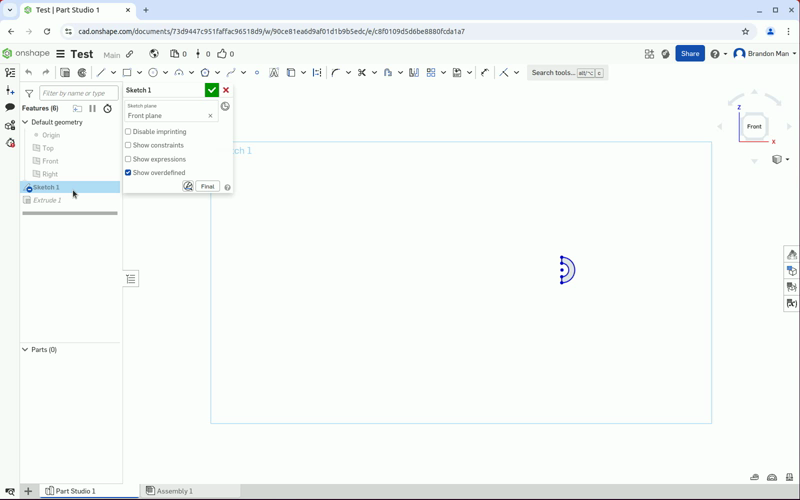
mouse_move(229, 92)
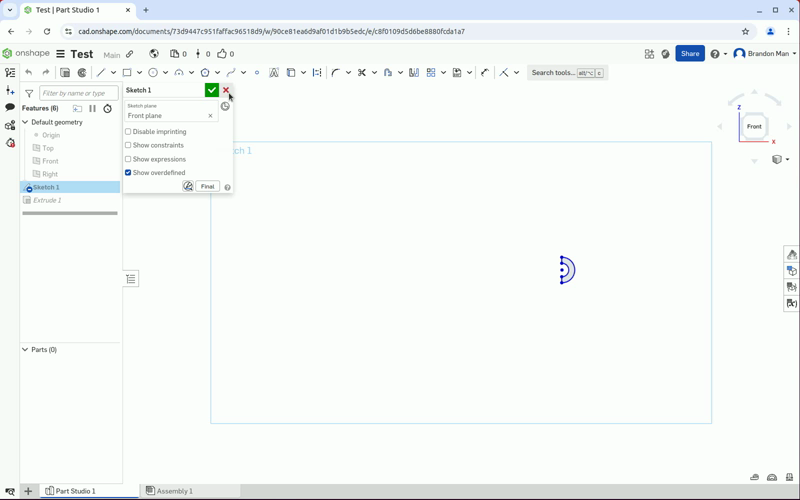
click(229, 92)
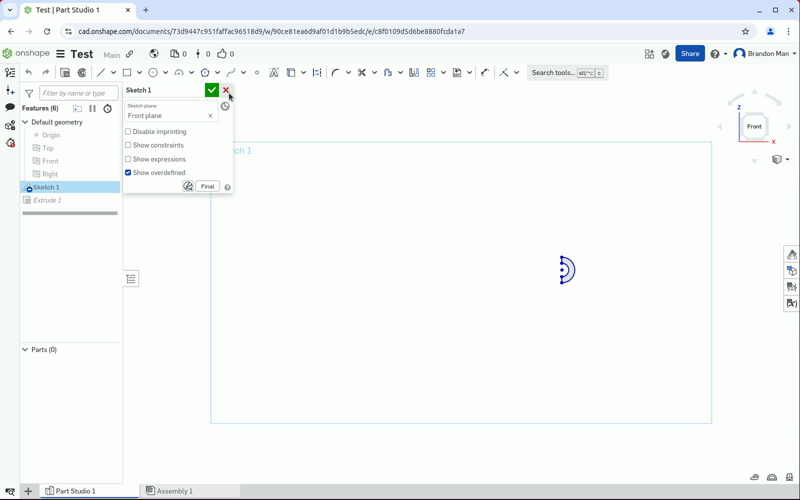
key(shift+s)
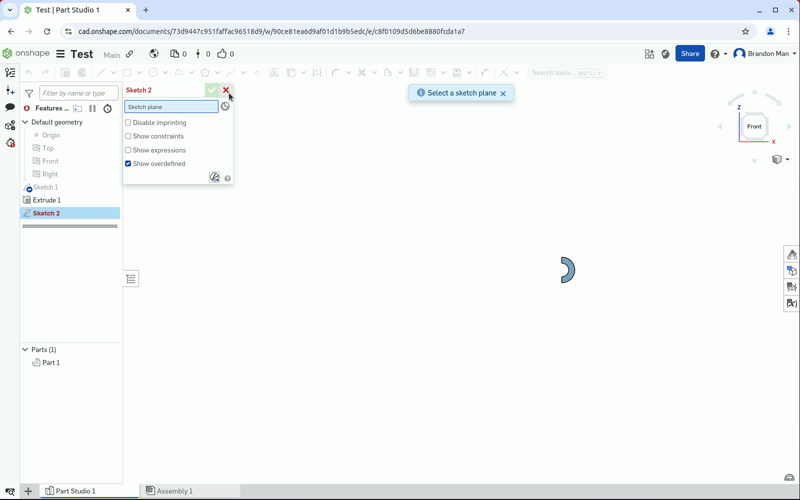
mouse_move(73, 163)
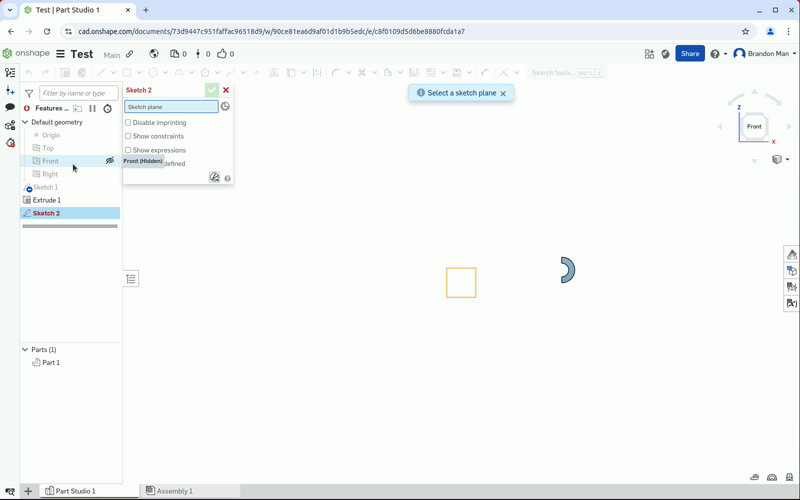
click(73, 163)
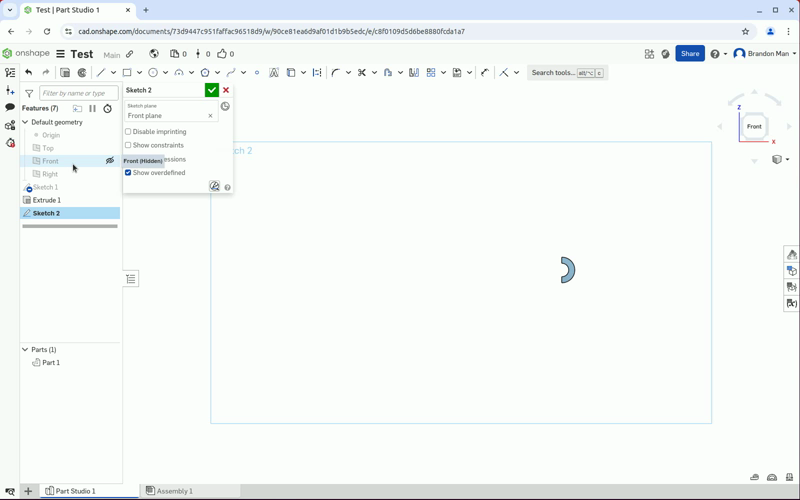
mouse_move(73, 352)
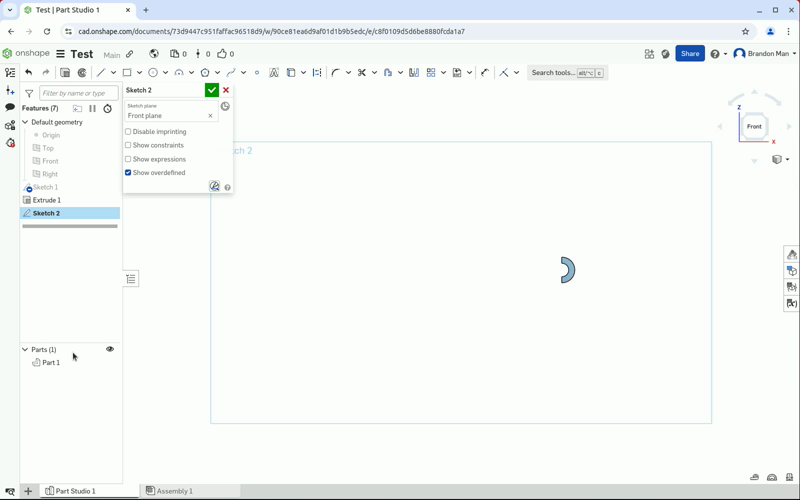
key(y)
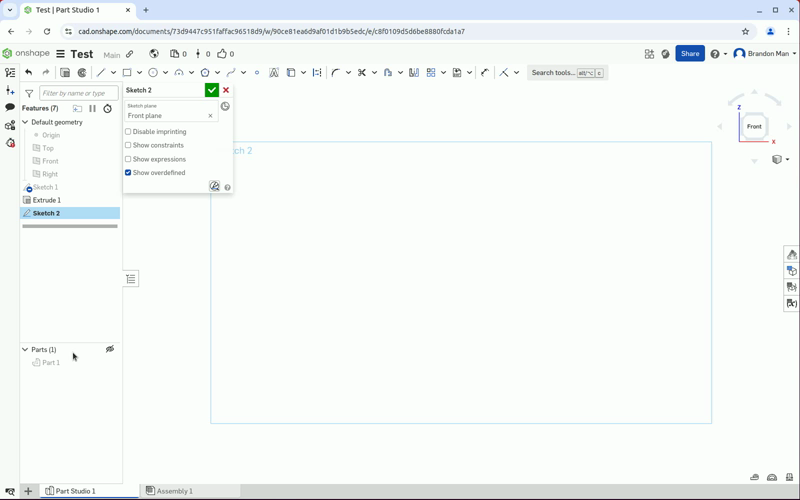
key(l)
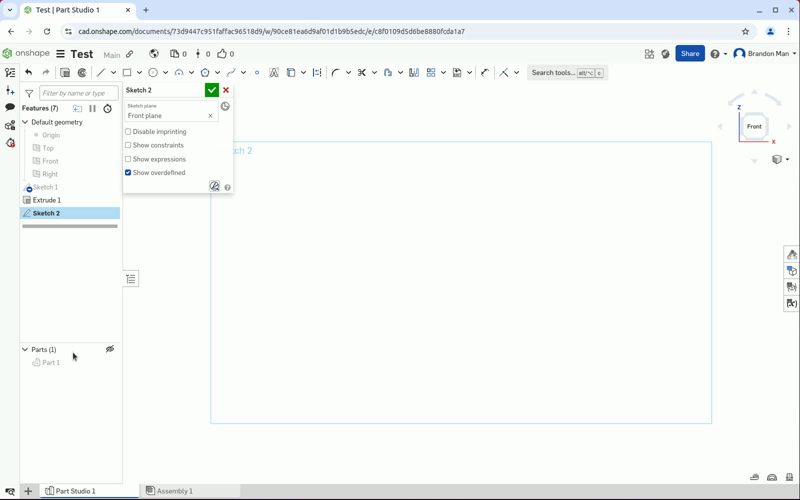
key_down(shift)
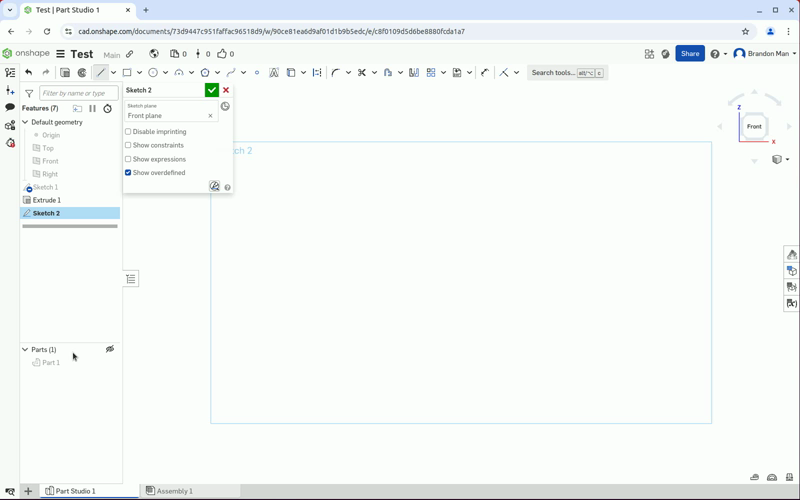
mouse_move(403, 282)
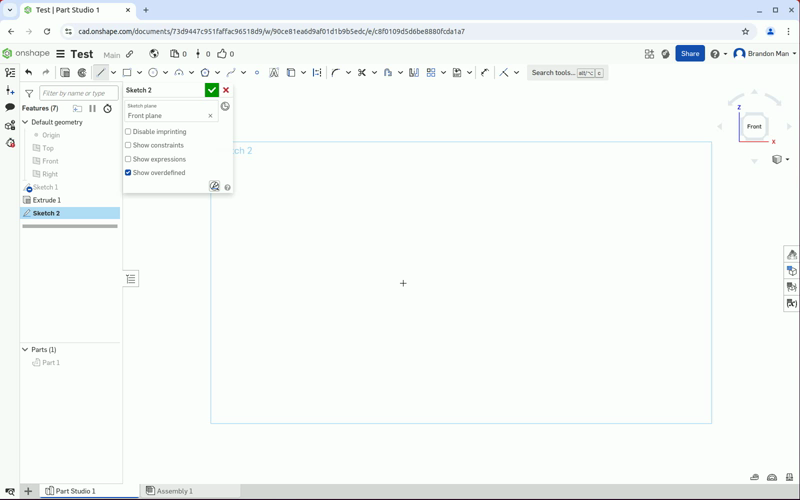
click(403, 282)
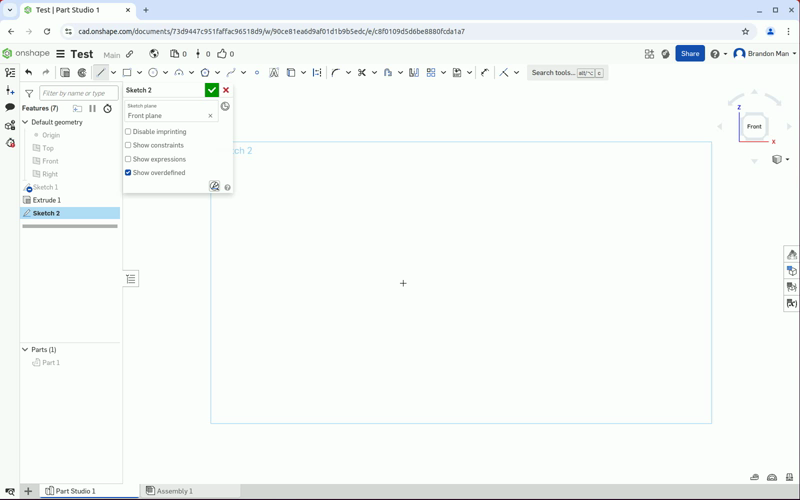
key_up(shift)
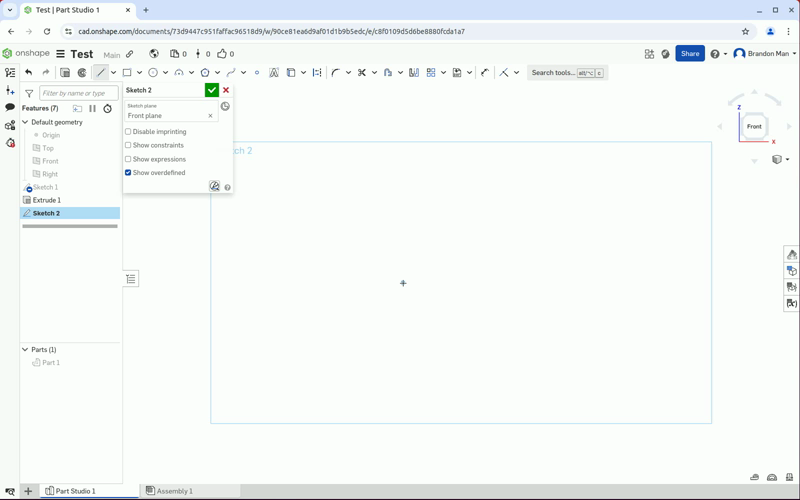
key_down(shift)
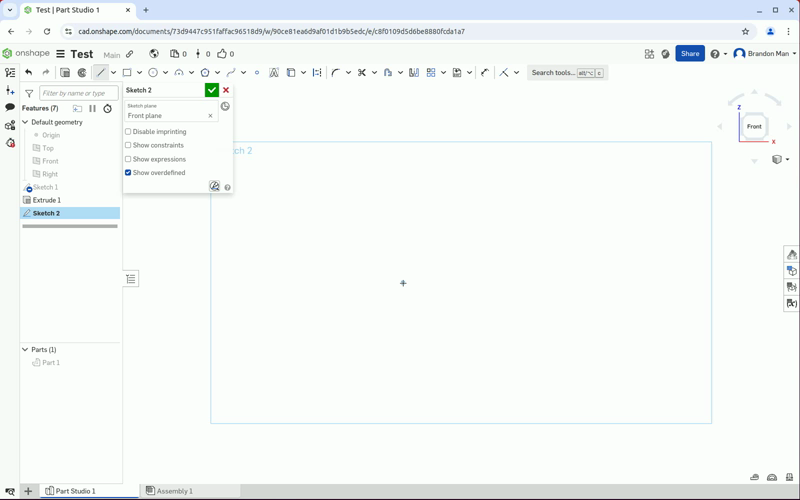
mouse_move(433, 282)
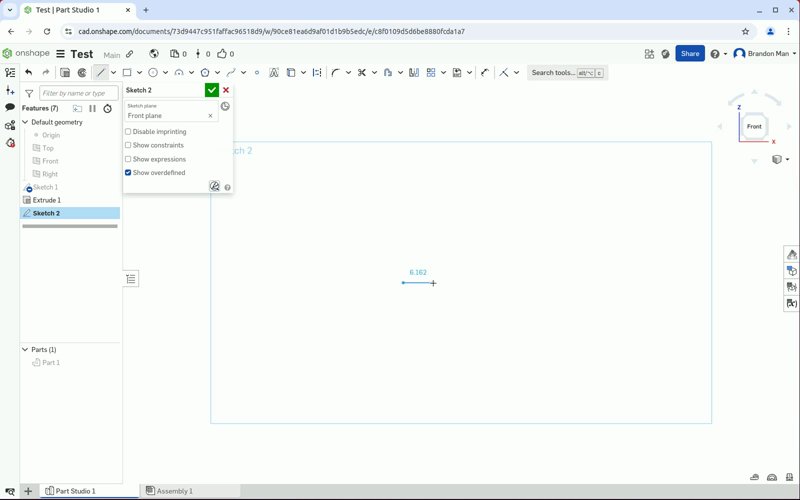
mouse_move(403, 276)
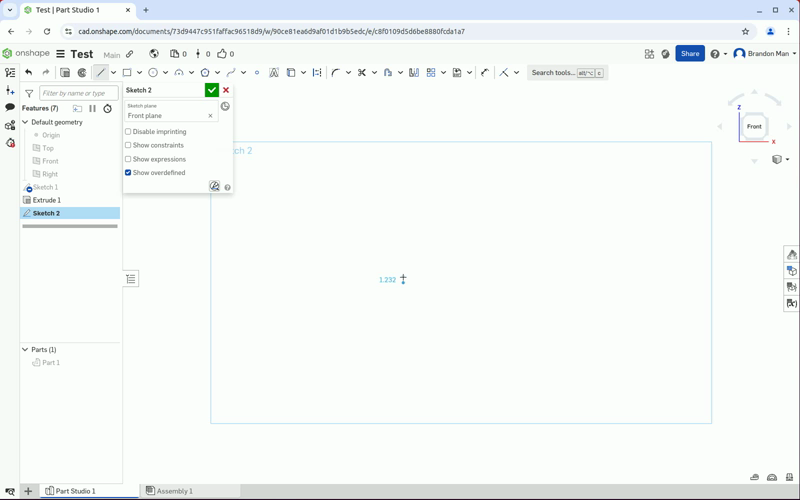
scroll(6)
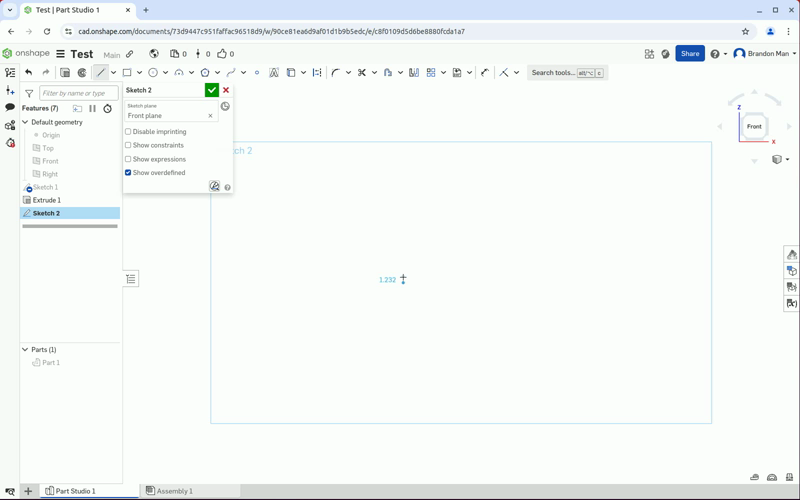
scroll(6)
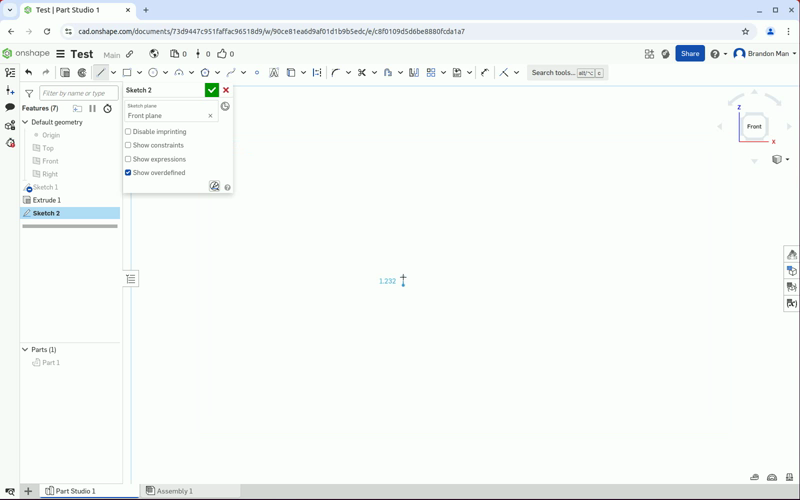
scroll(6)
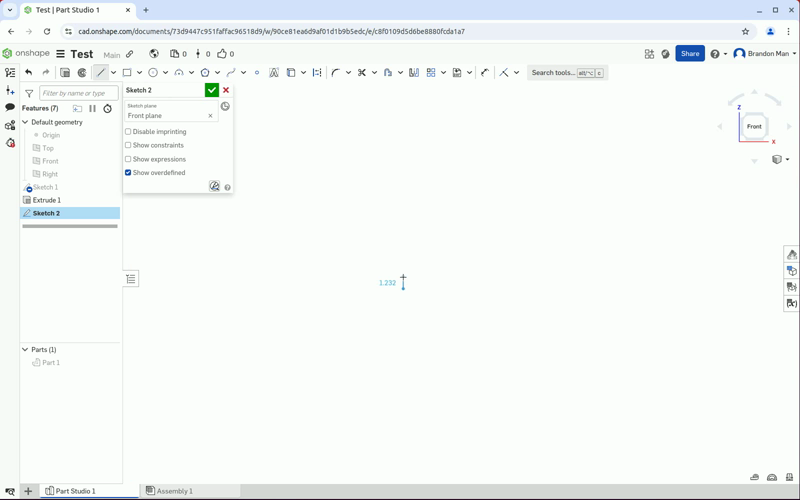
scroll(6)
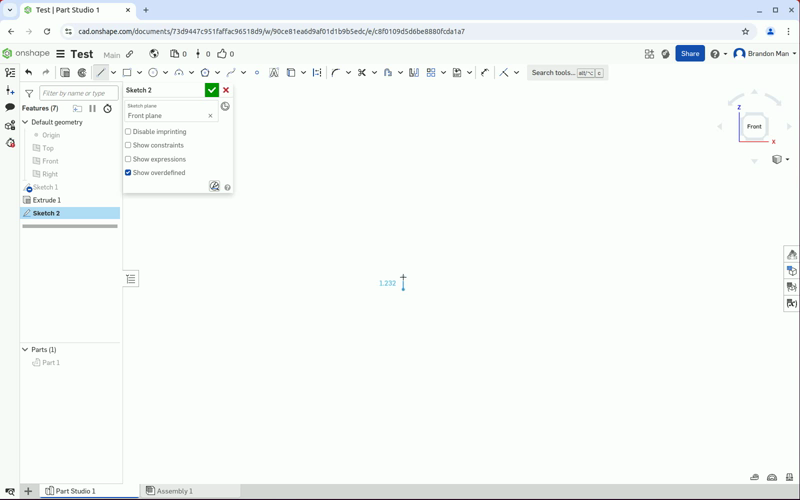
scroll(6)
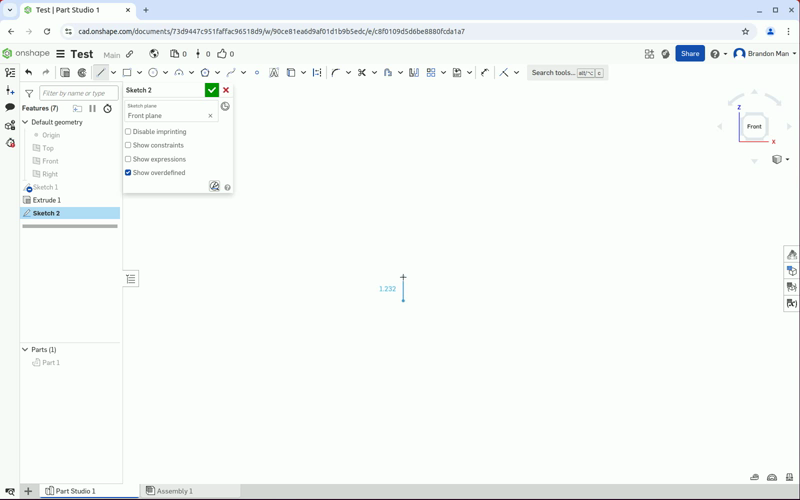
scroll(6)
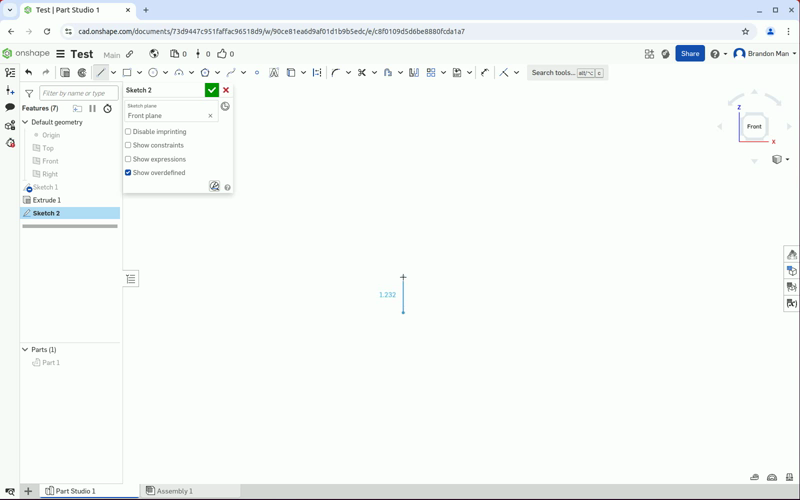
scroll(6)
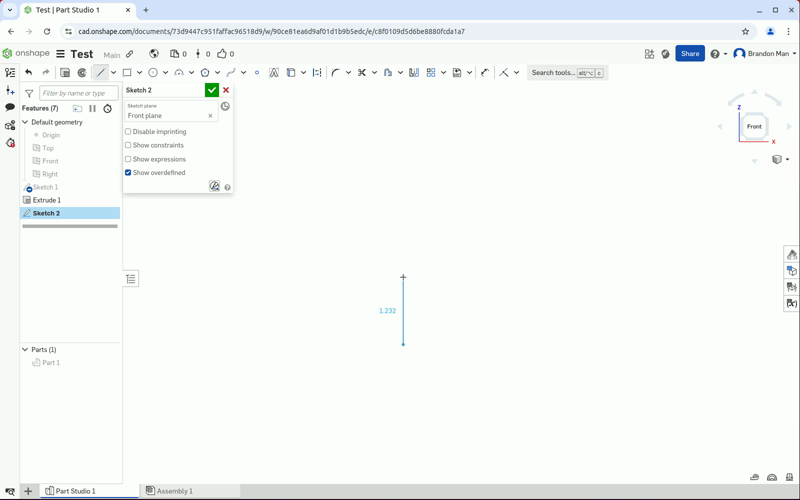
click(403, 276)
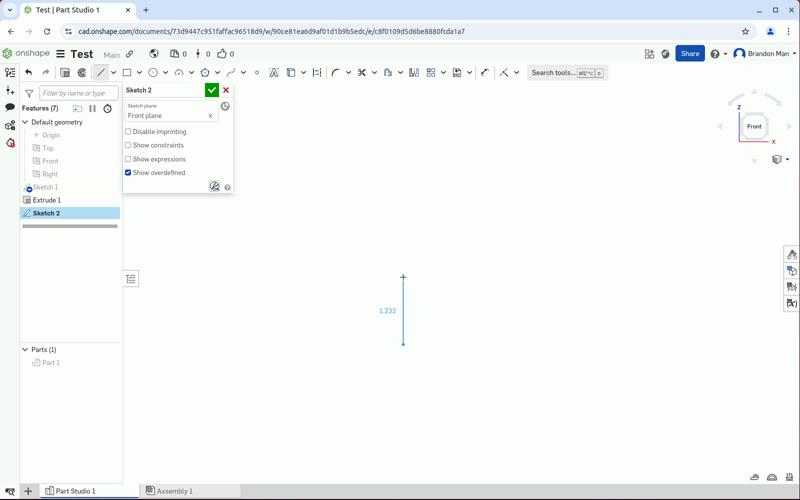
scroll(-6)
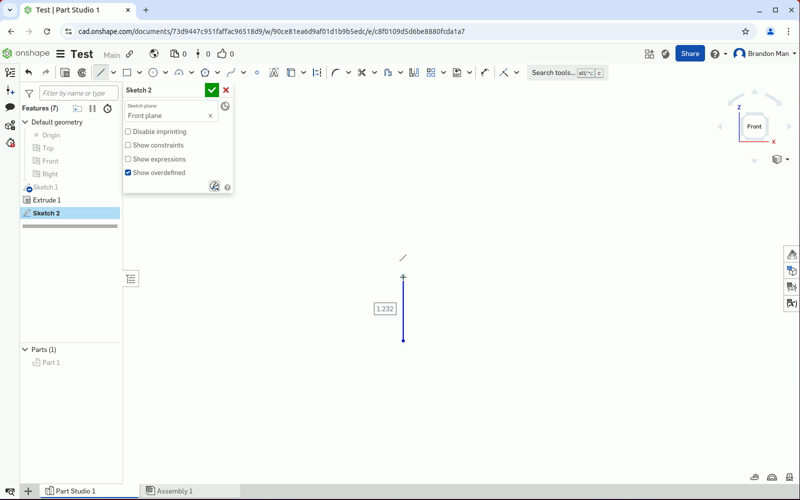
scroll(-6)
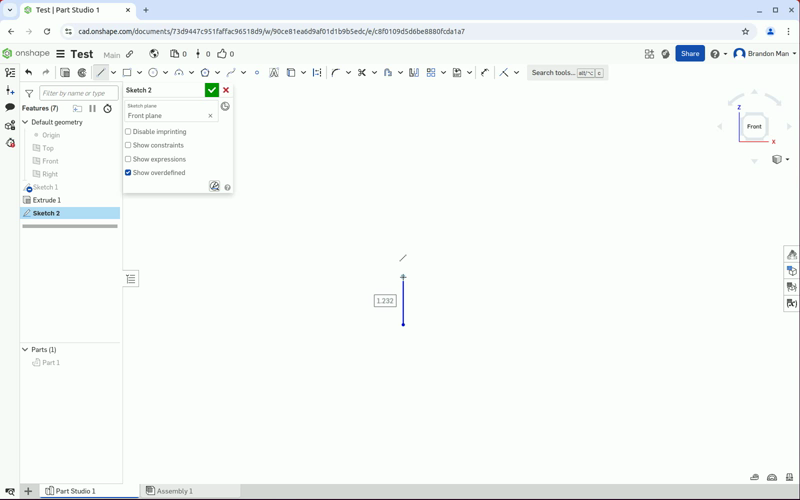
scroll(-6)
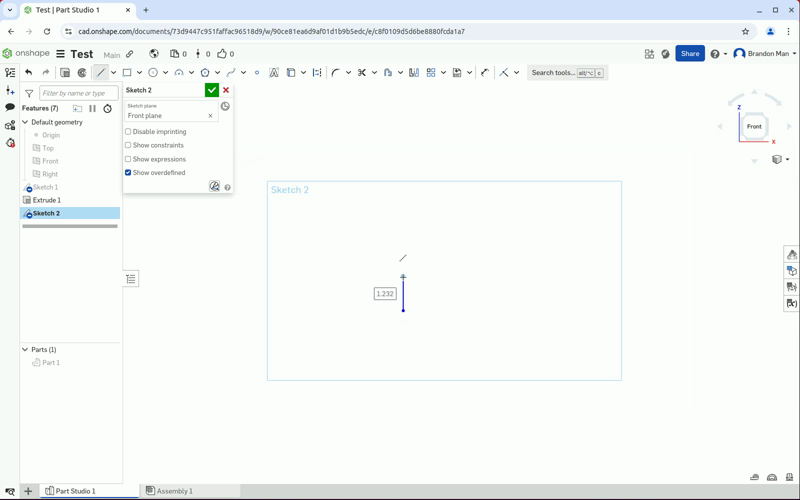
scroll(-6)
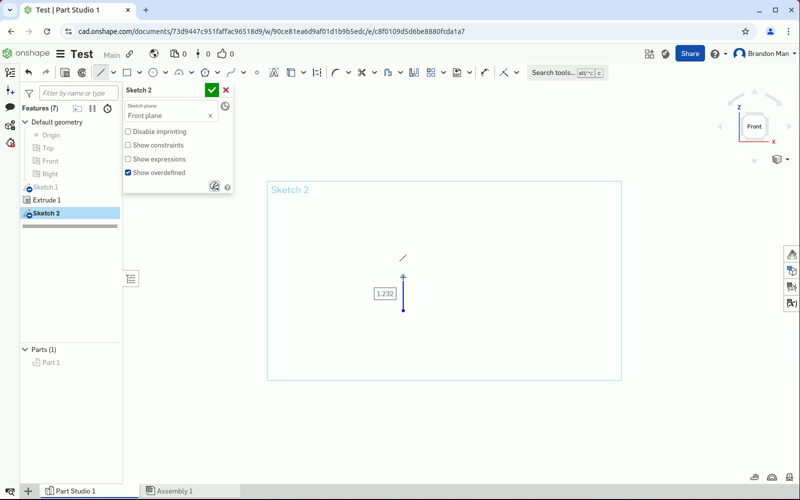
scroll(-6)
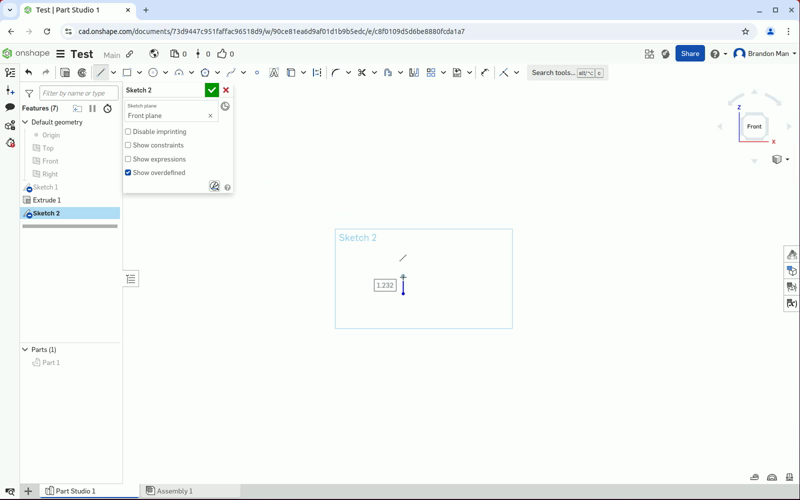
scroll(-6)
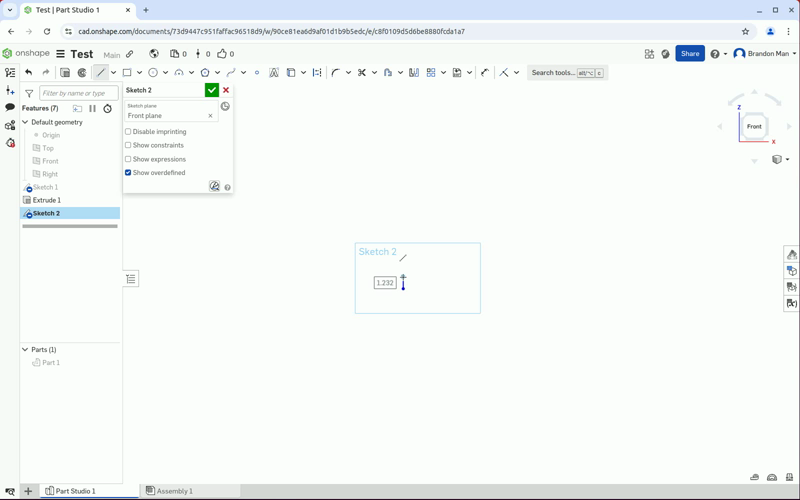
scroll(-6)
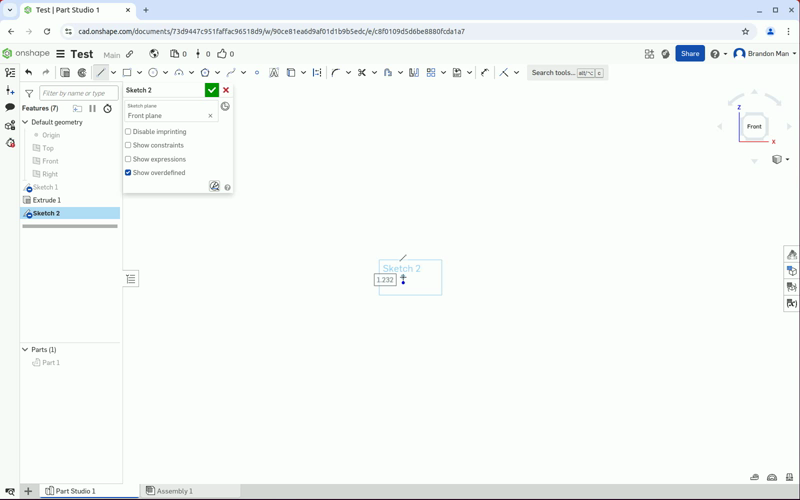
key_up(shift)
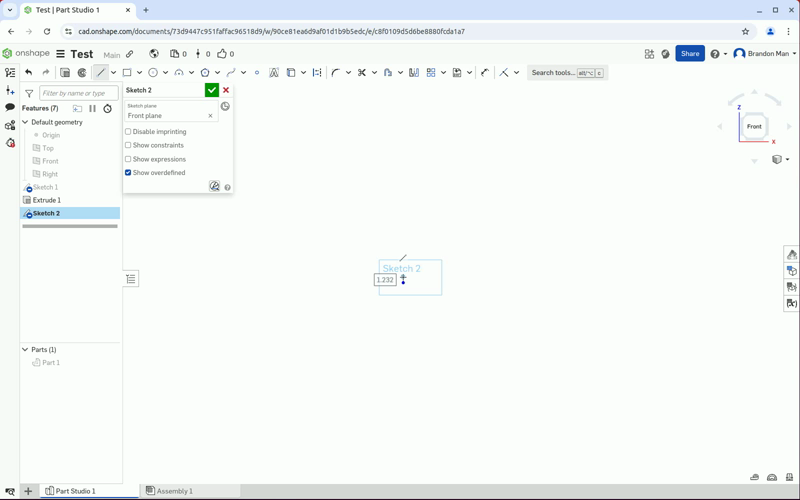
key(esc)
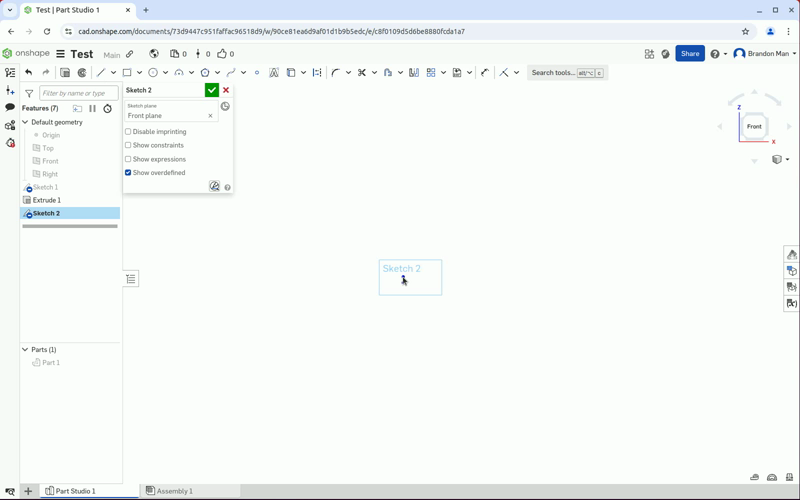
key(a)
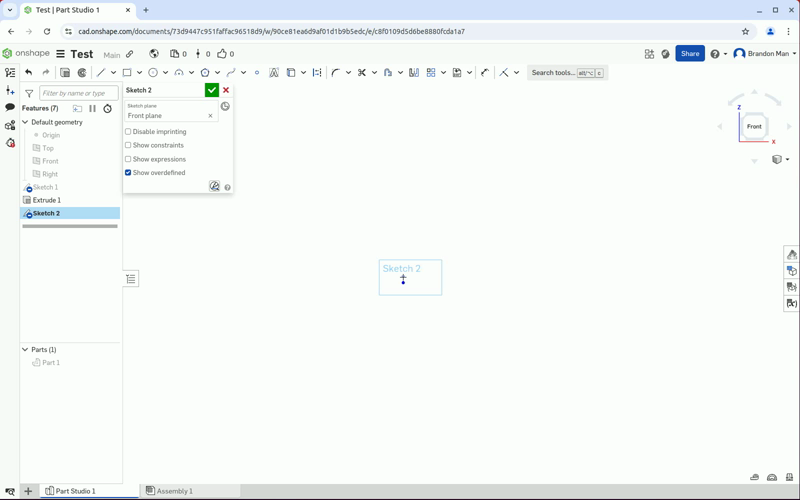
mouse_move(403, 276)
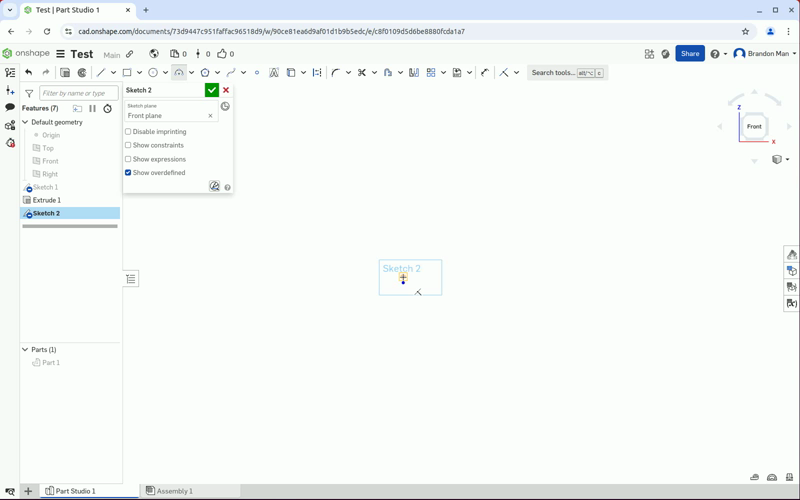
click(403, 276)
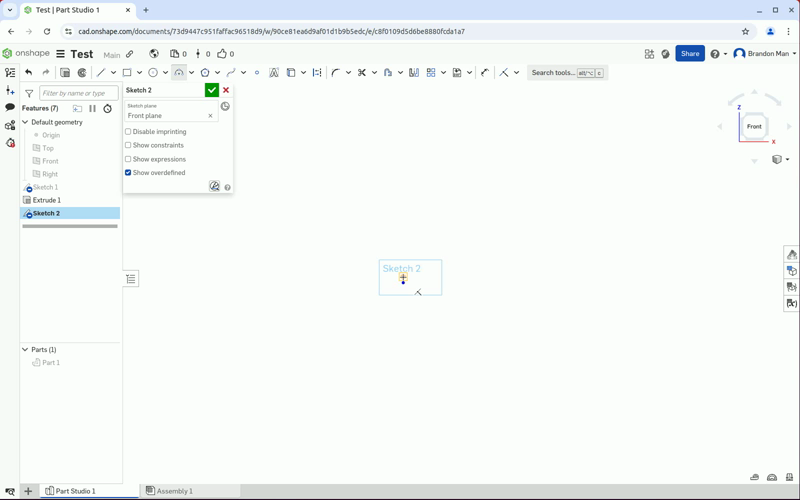
key_down(shift)
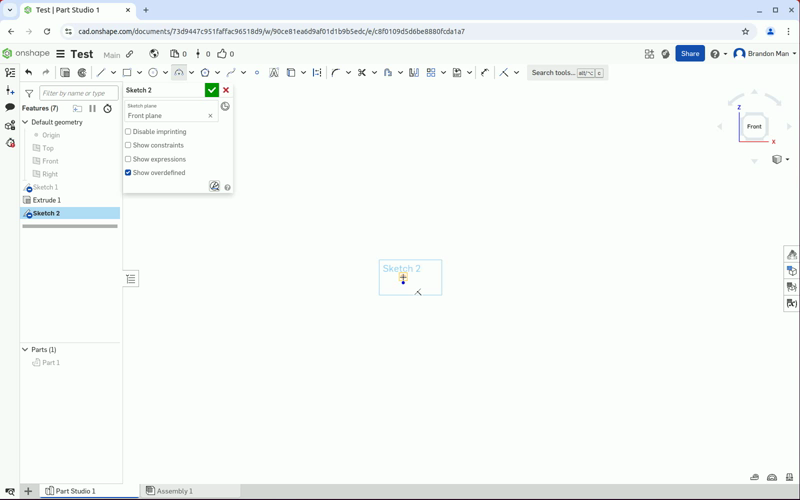
mouse_move(403, 263)
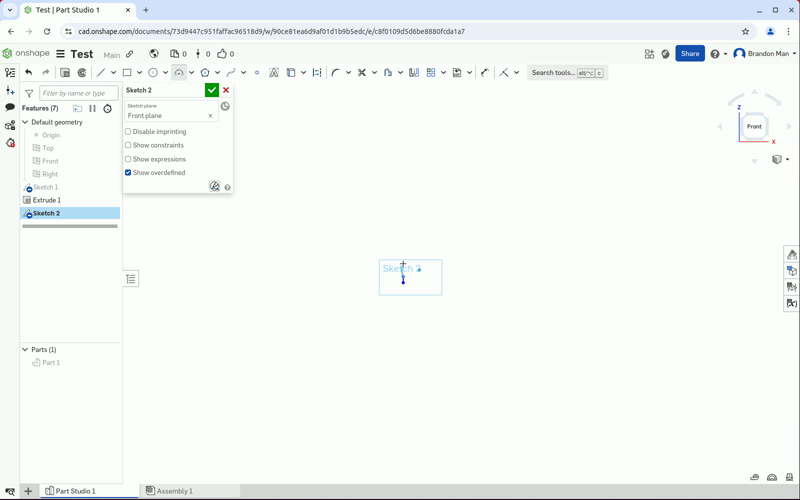
click(403, 263)
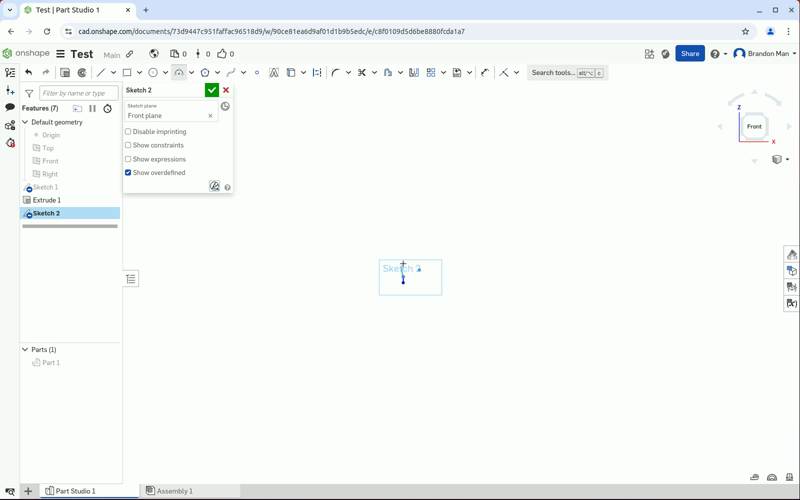
mouse_move(396, 270)
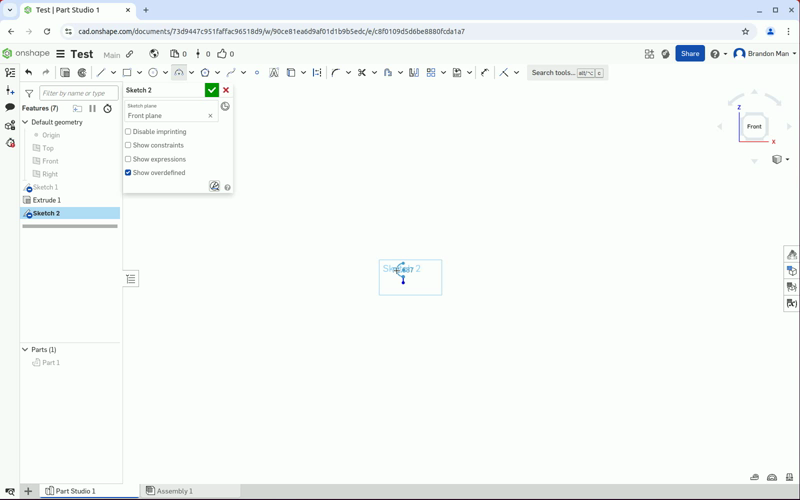
click(396, 270)
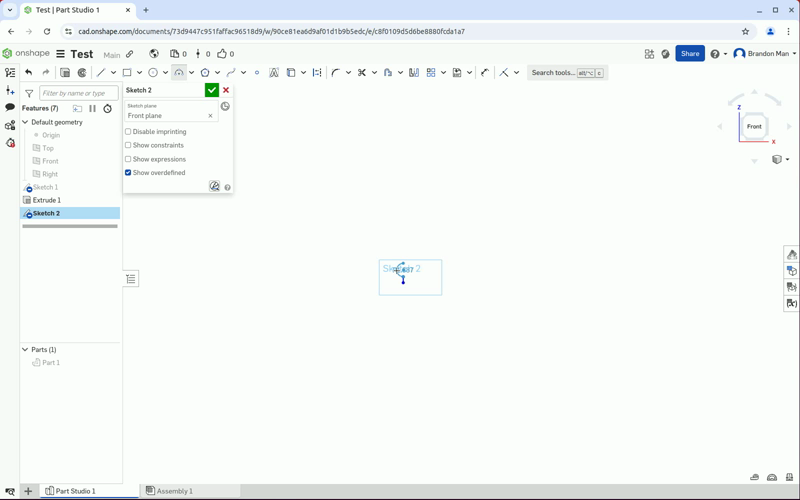
key_up(shift)
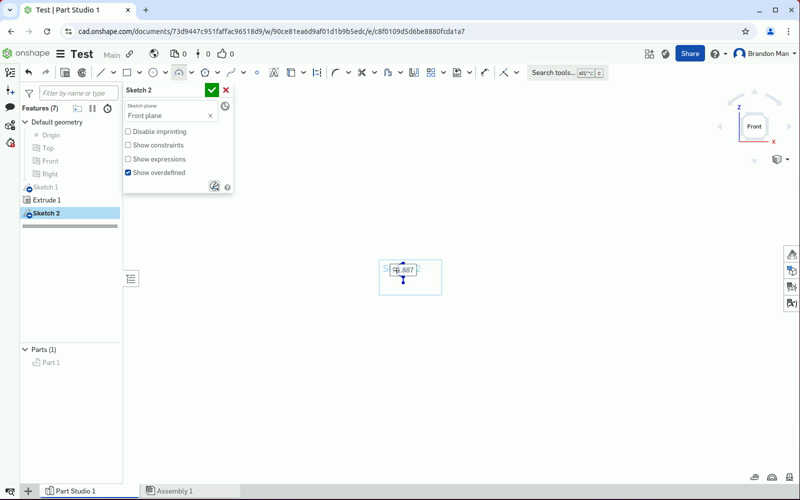
key(esc)
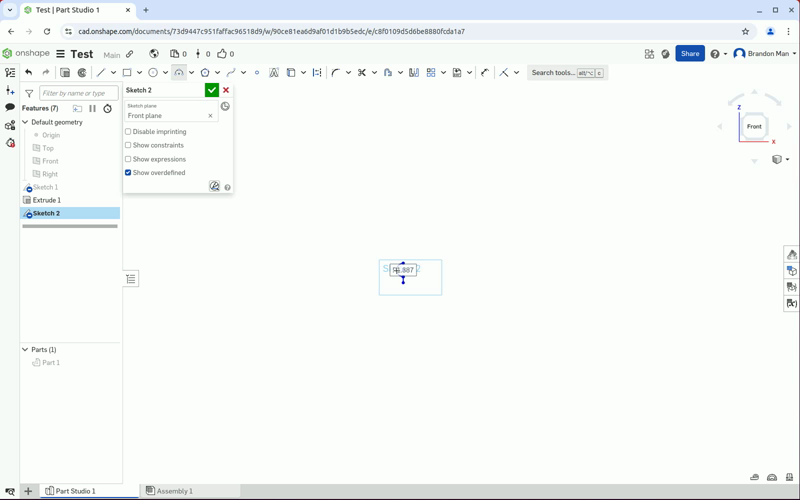
key(l)
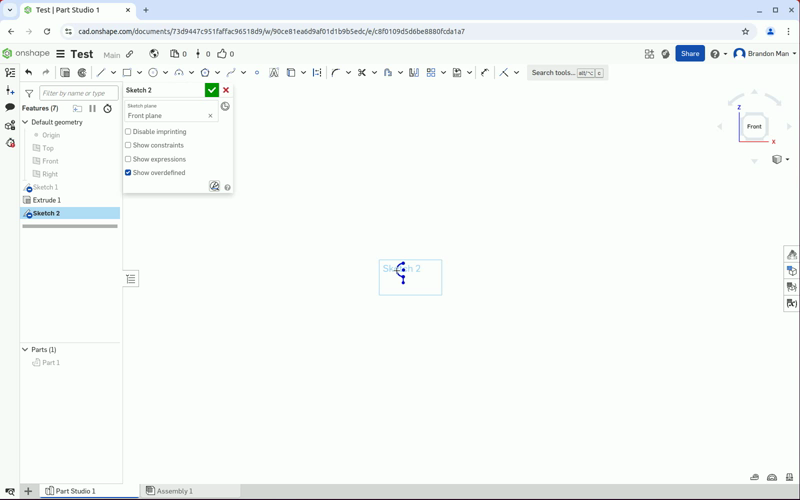
mouse_move(403, 263)
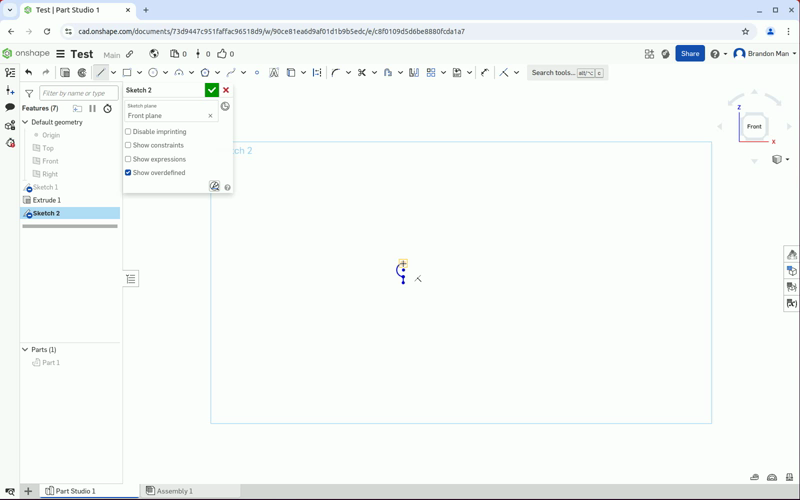
click(403, 263)
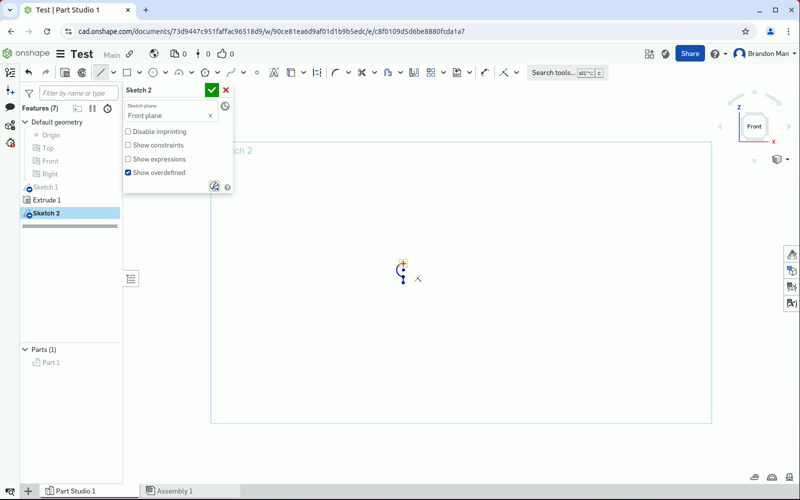
key_down(shift)
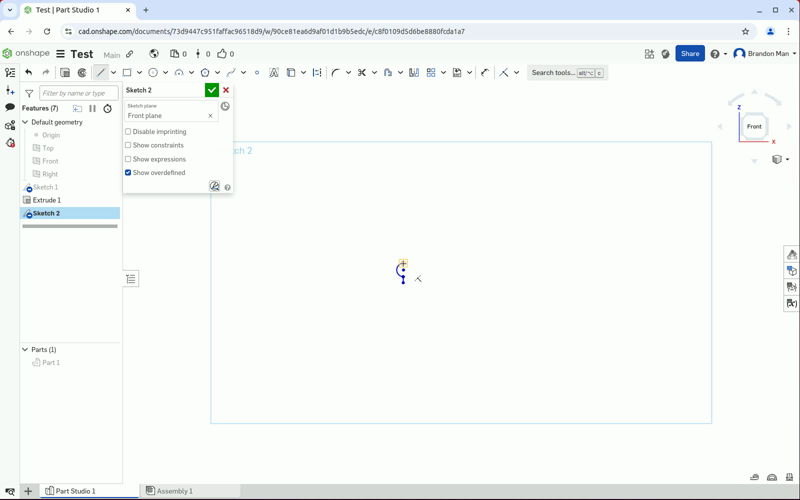
mouse_move(433, 263)
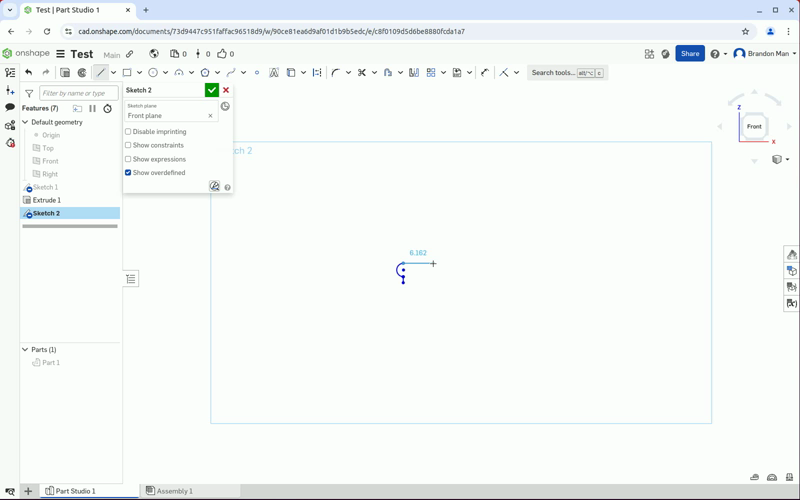
mouse_move(403, 257)
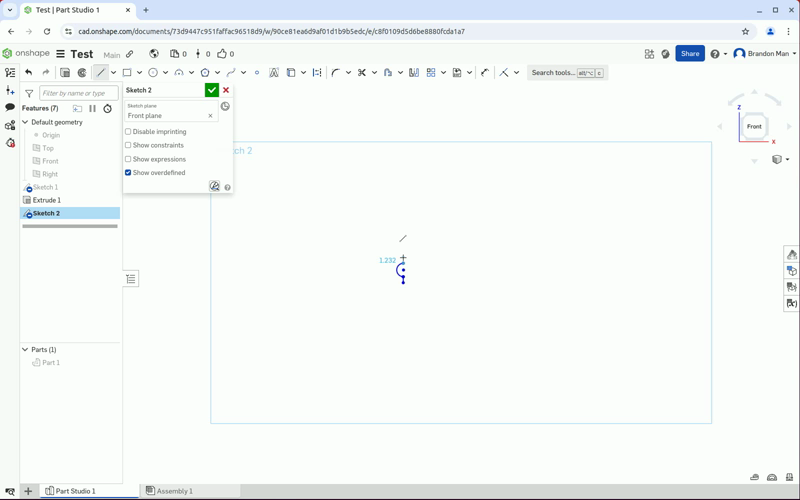
scroll(6)
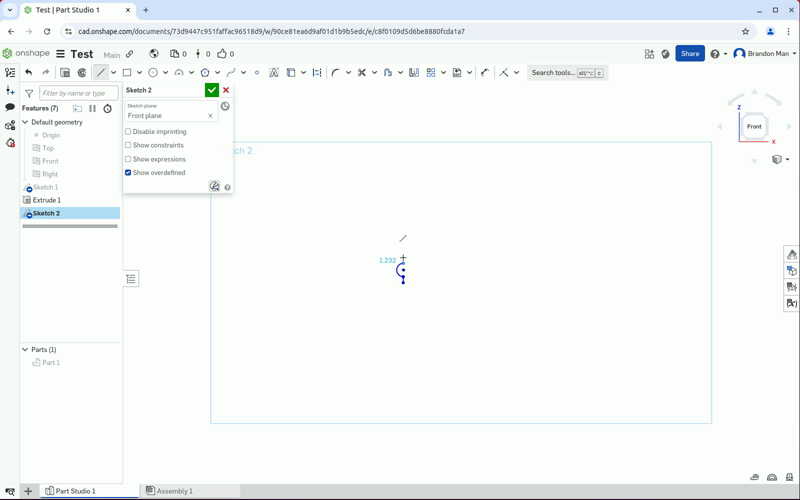
scroll(6)
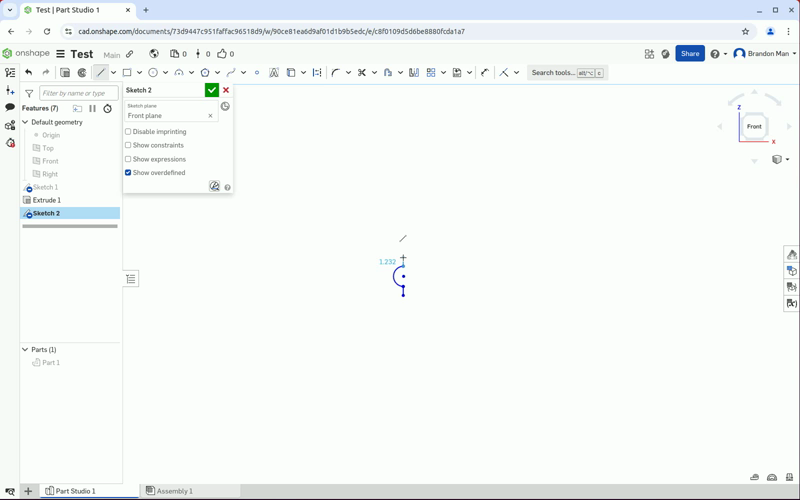
scroll(6)
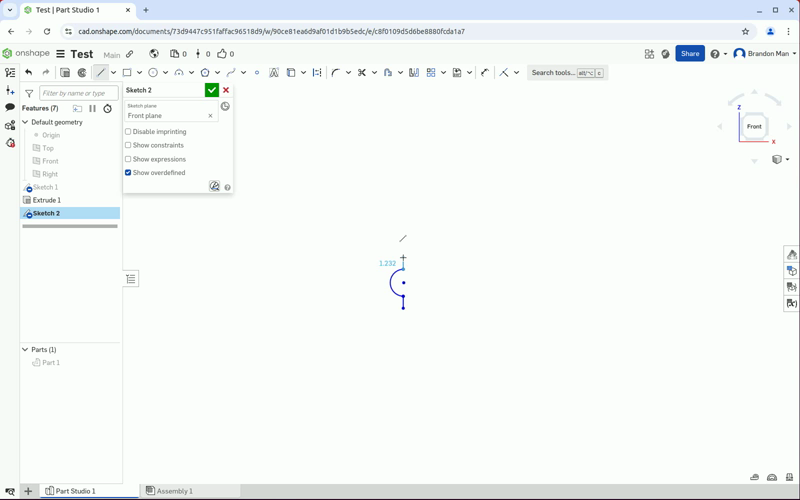
scroll(6)
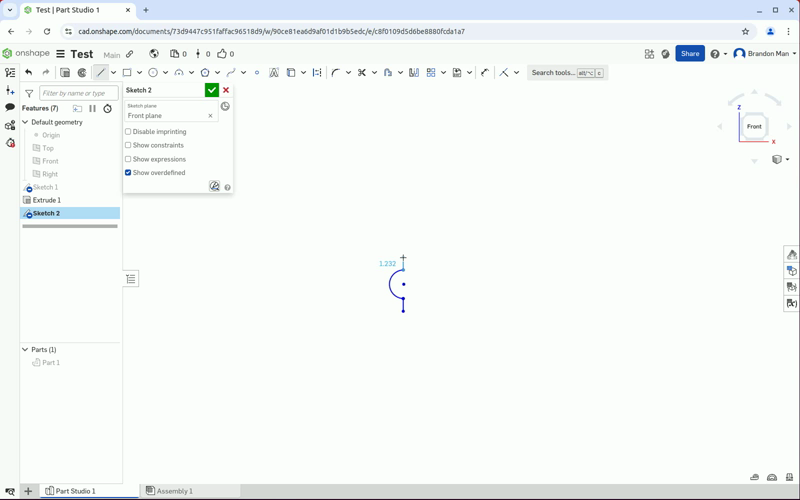
scroll(6)
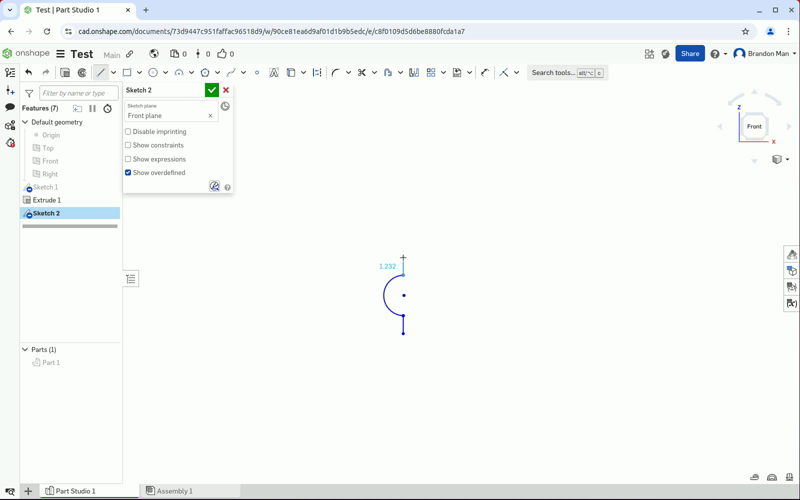
scroll(6)
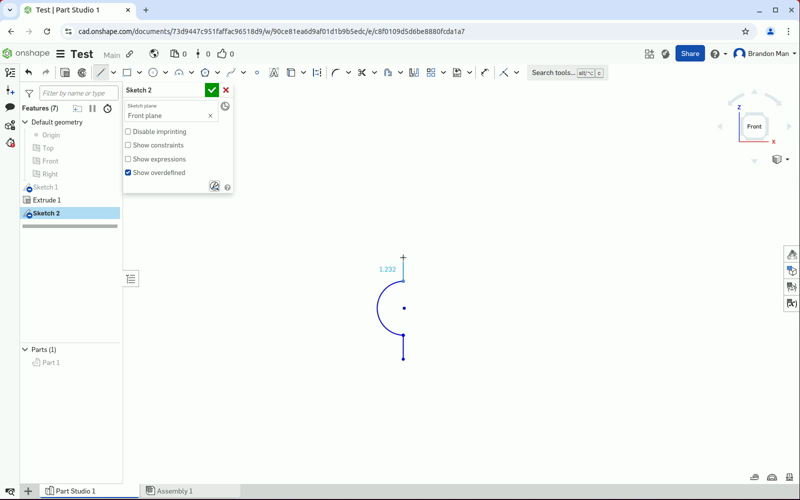
scroll(6)
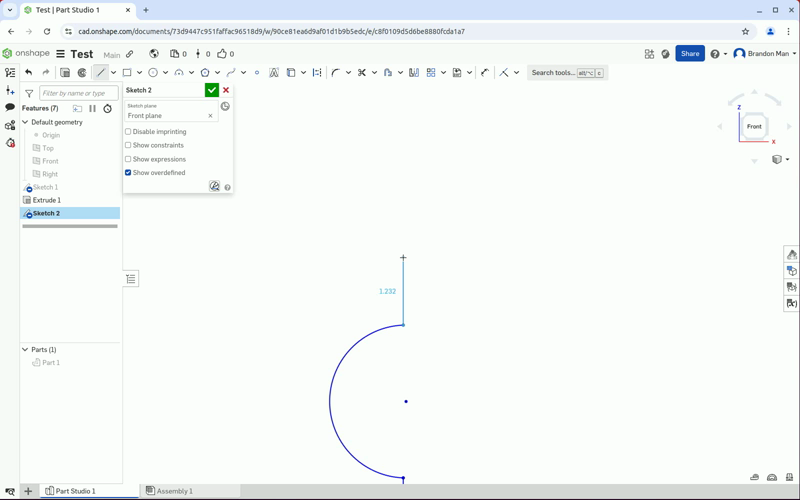
click(403, 257)
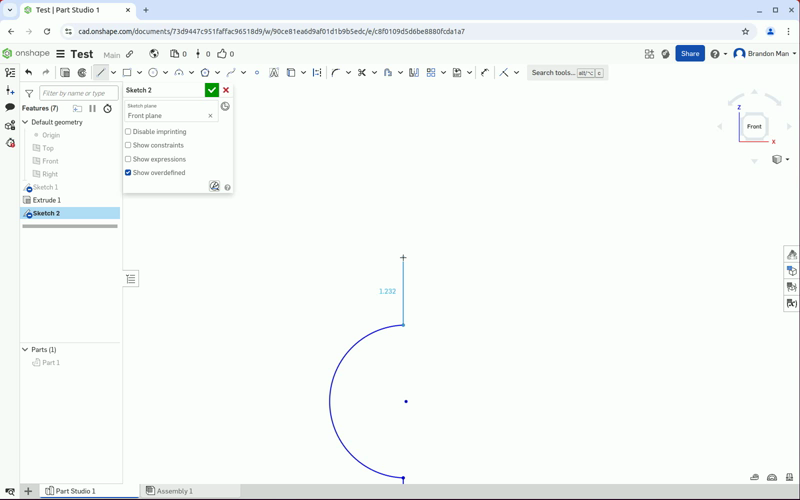
scroll(-6)
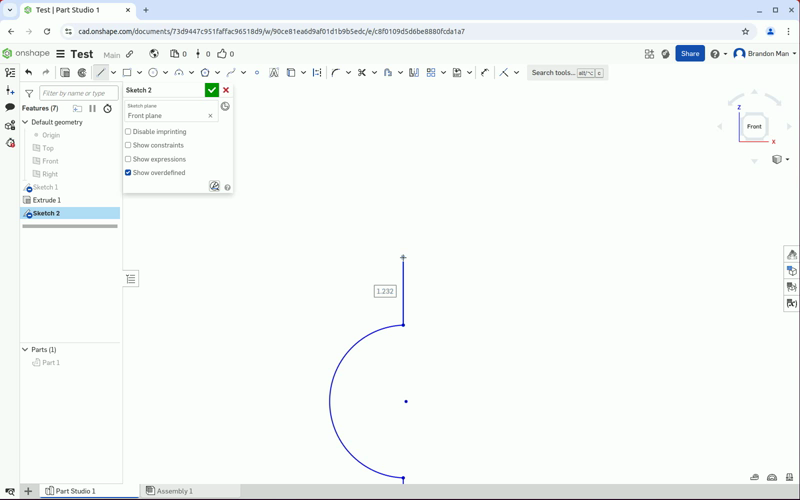
scroll(-6)
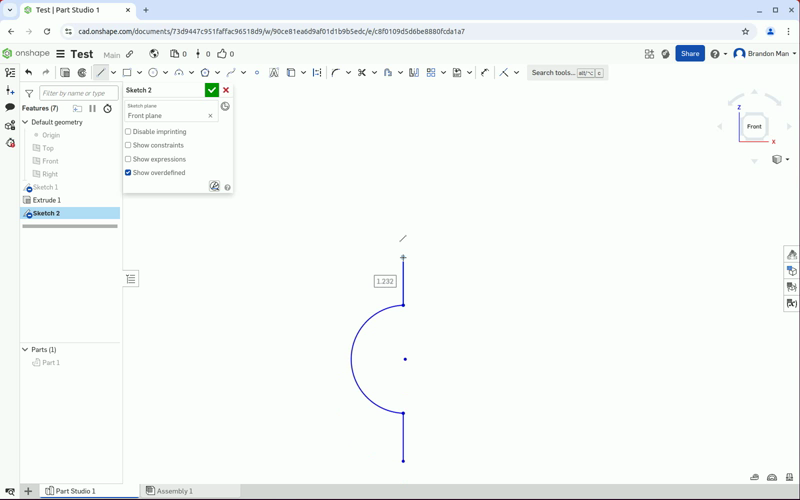
scroll(-6)
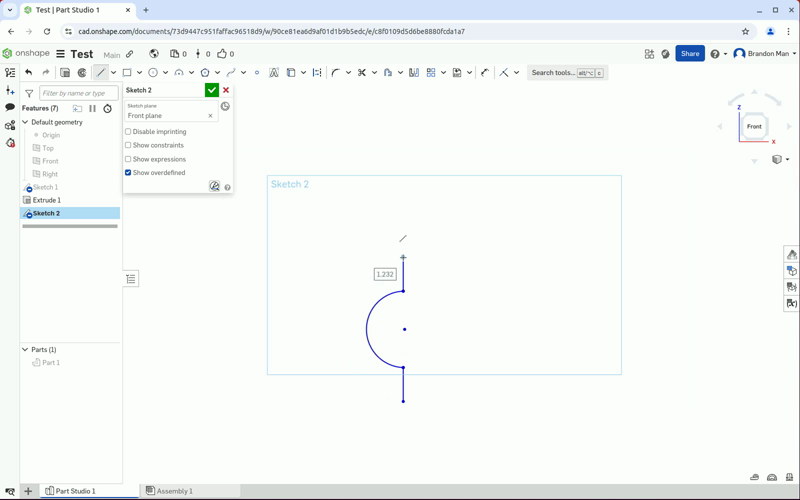
scroll(-6)
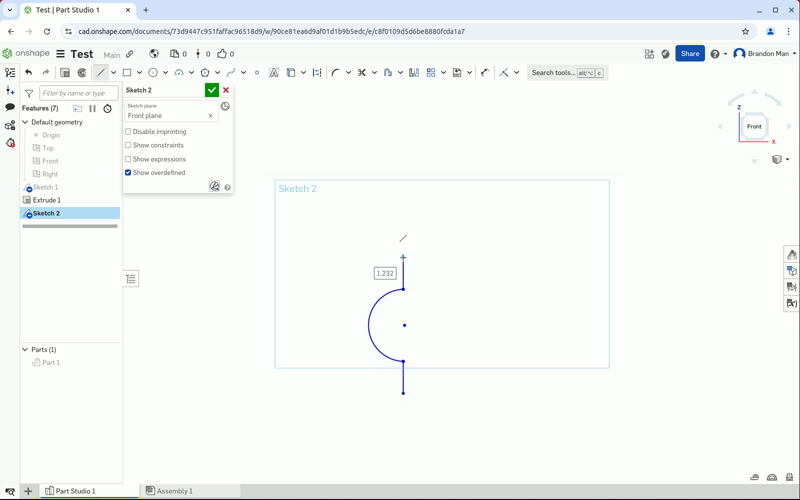
scroll(-6)
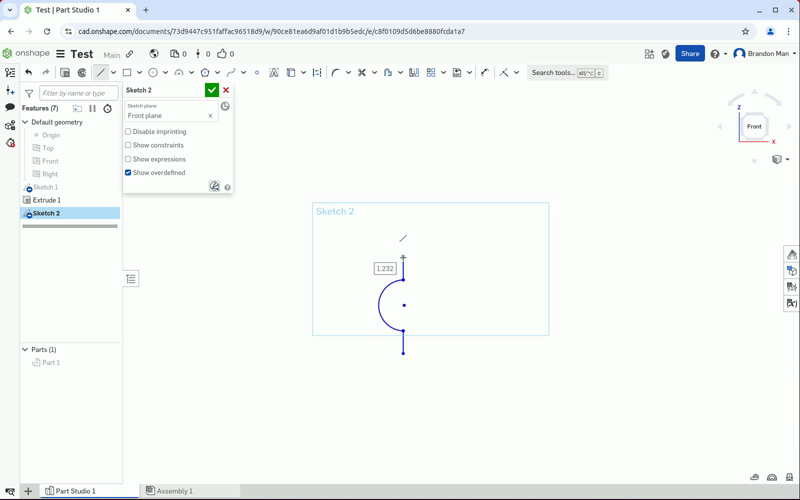
scroll(-6)
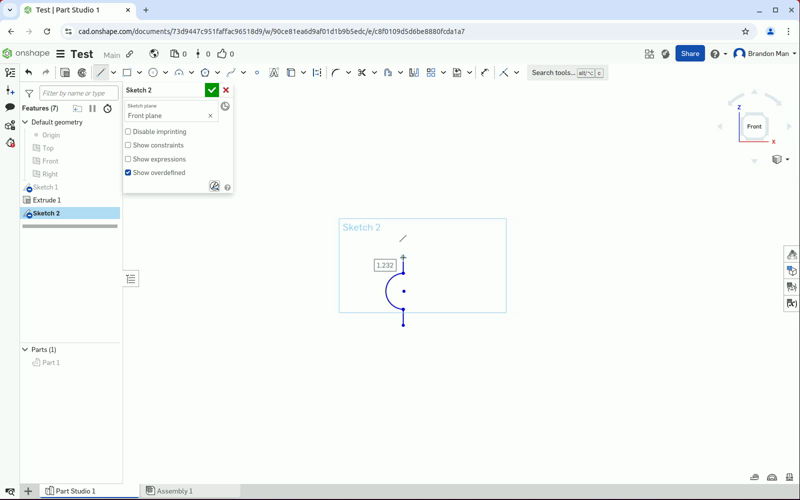
scroll(-6)
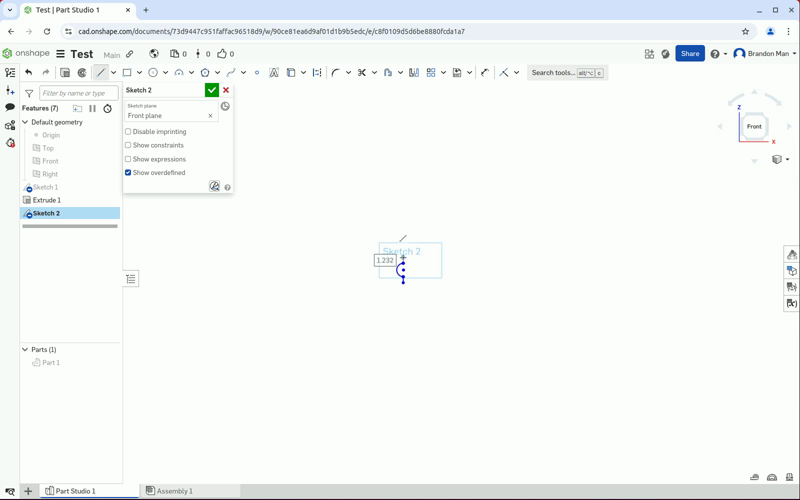
key_up(shift)
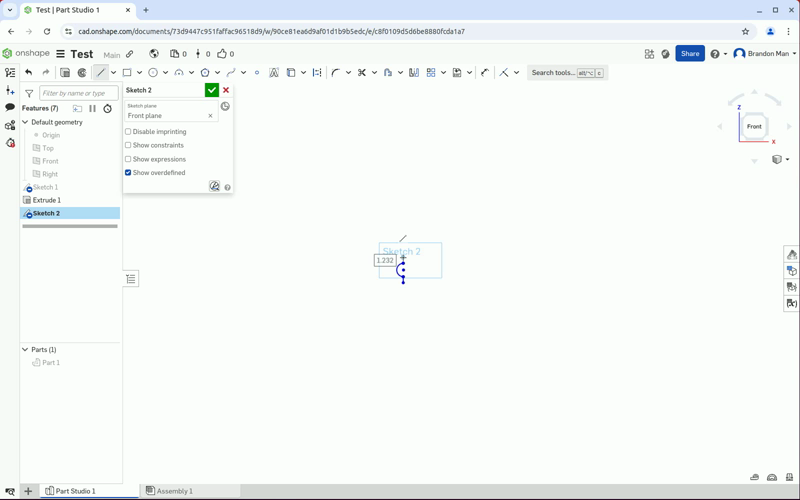
key(esc)
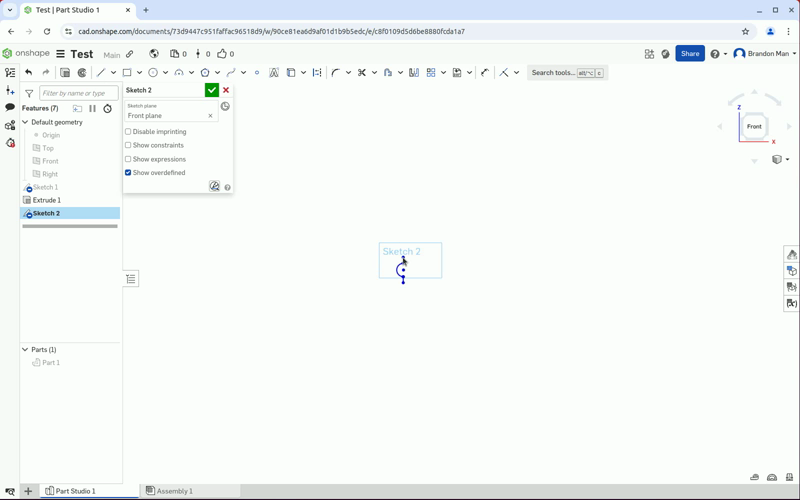
key(a)
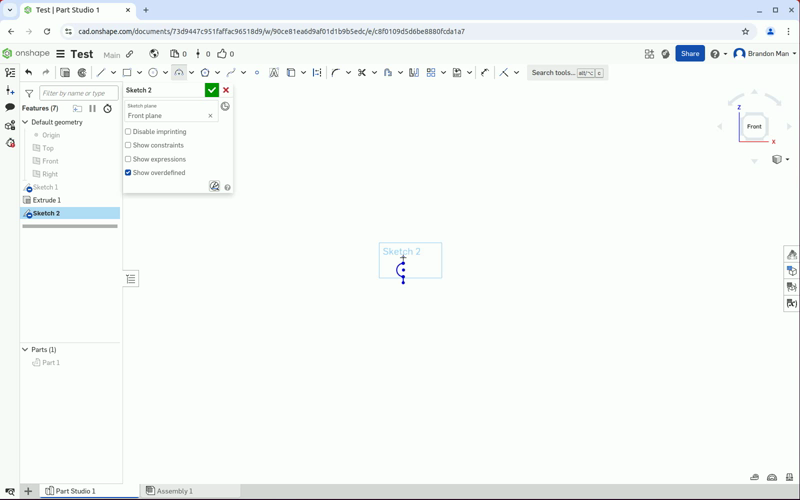
mouse_move(403, 257)
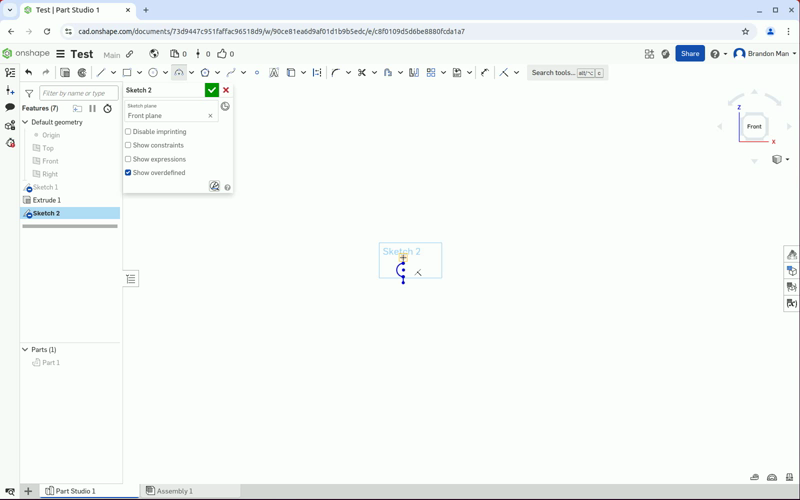
click(403, 257)
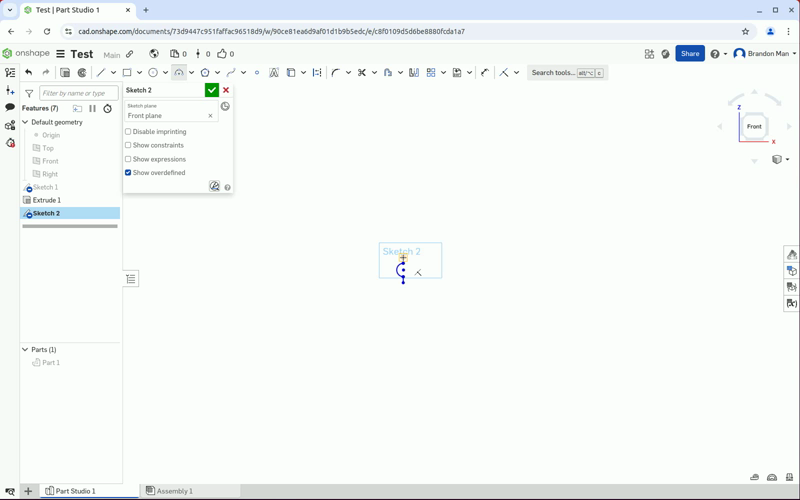
mouse_move(403, 282)
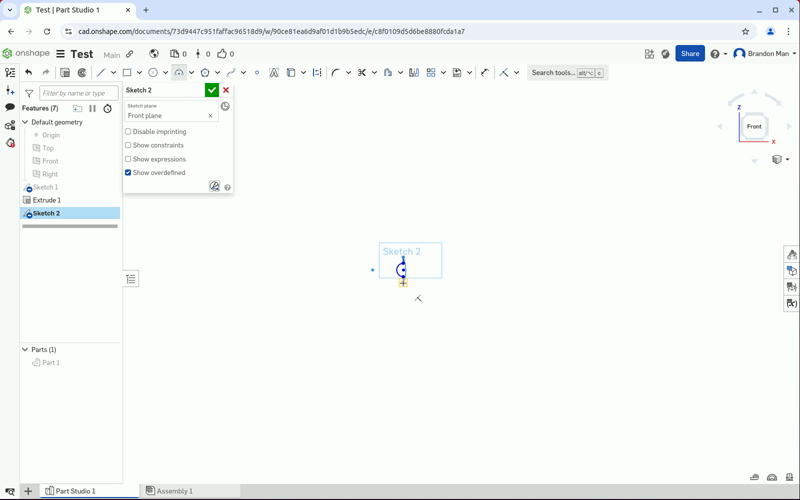
click(403, 282)
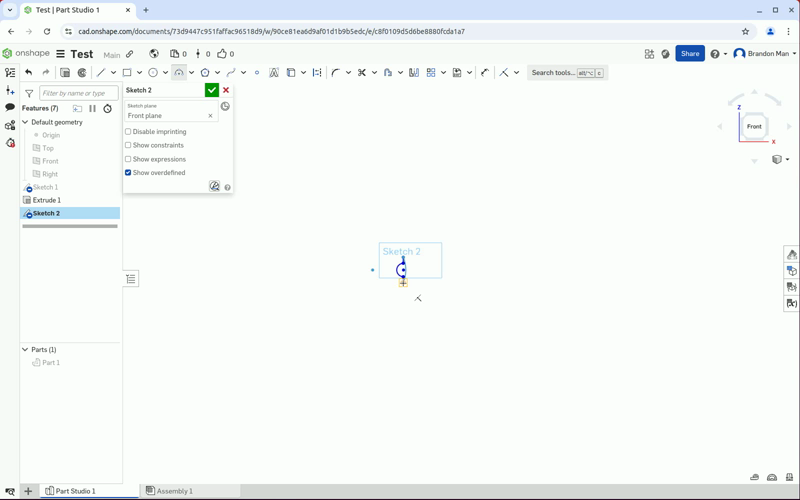
key_down(shift)
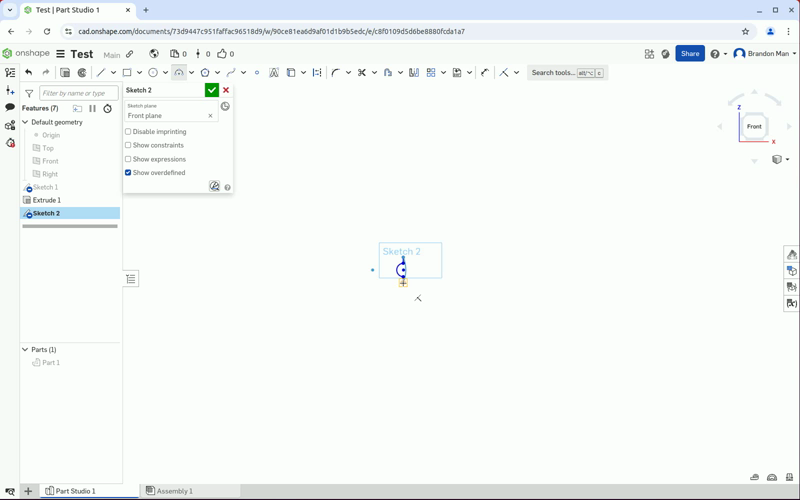
mouse_move(390, 270)
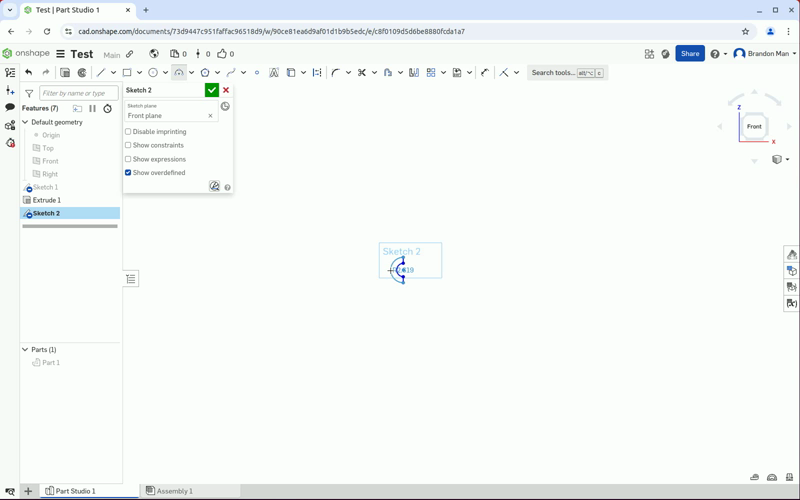
click(390, 270)
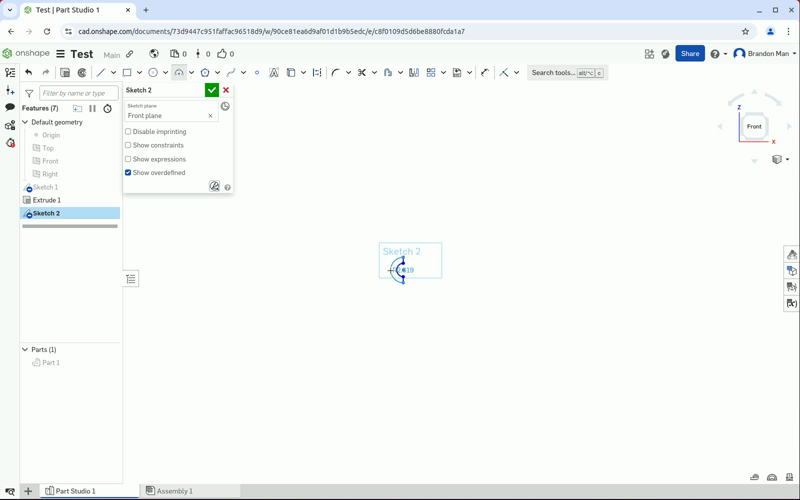
key_up(shift)
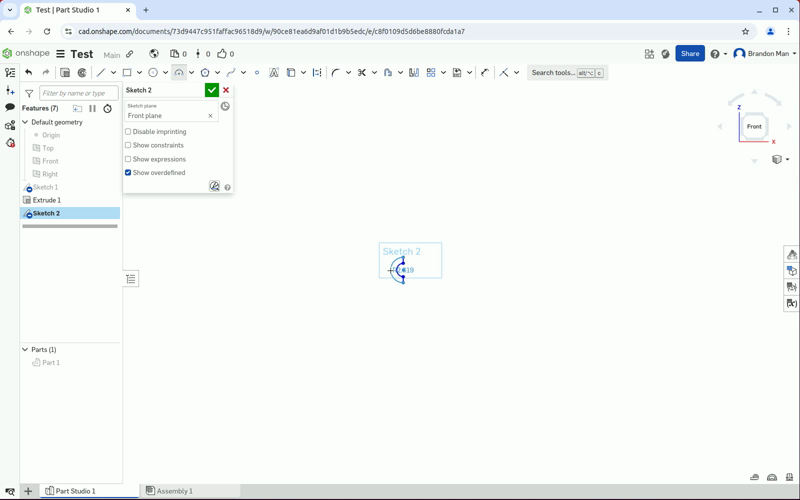
key(esc)
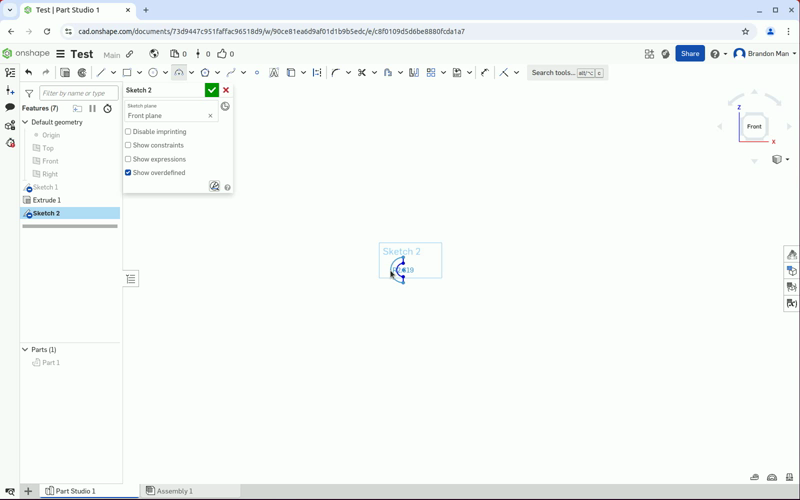
mouse_move(399, 266)
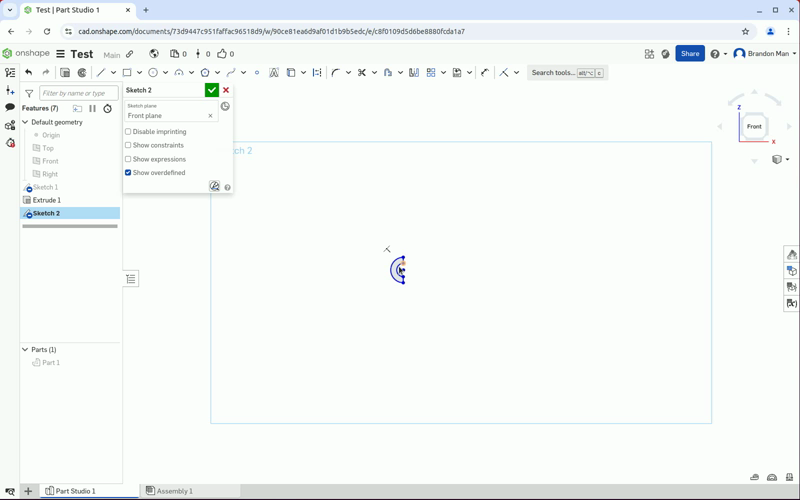
scroll(6)
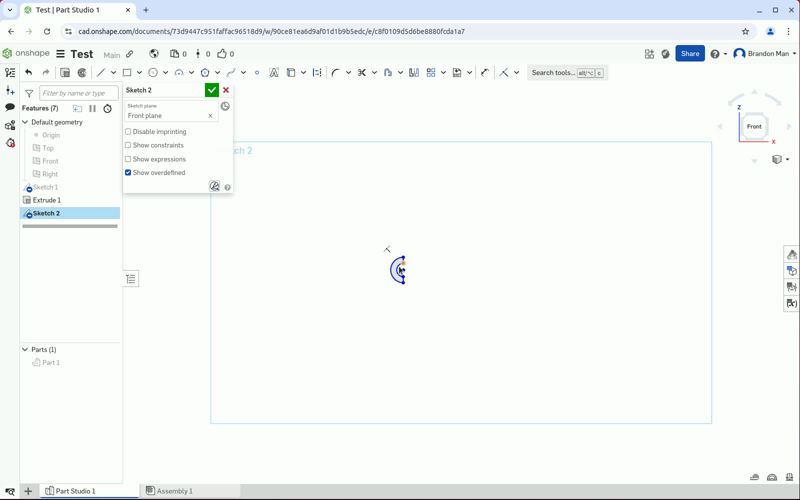
scroll(6)
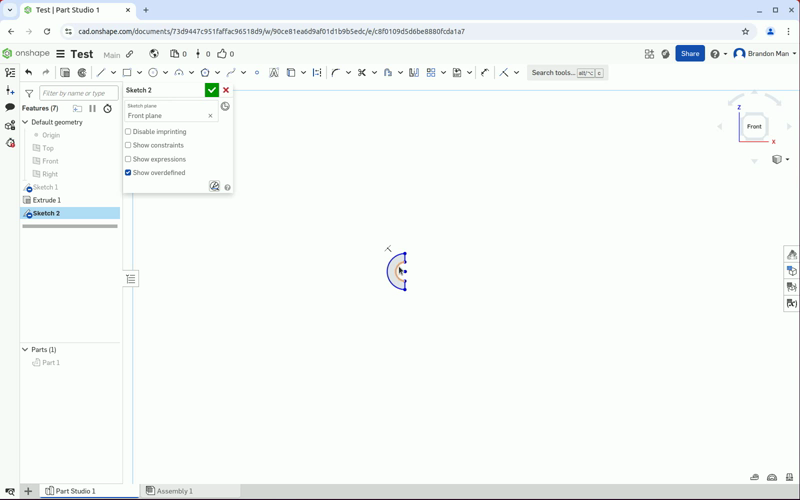
scroll(6)
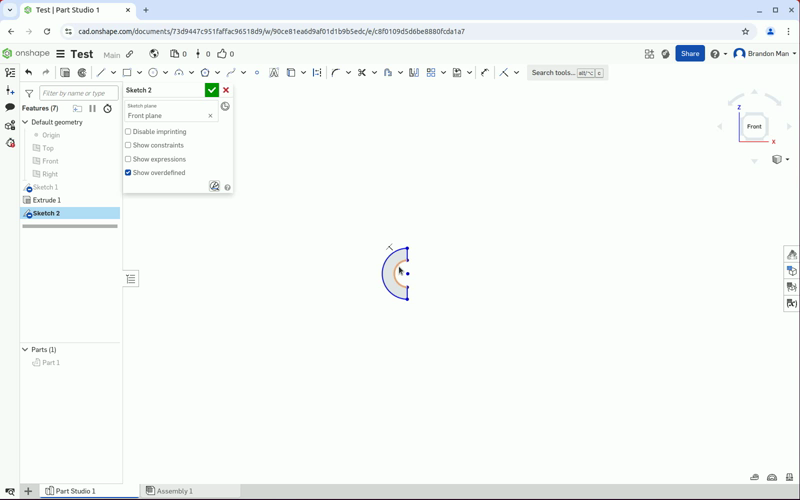
scroll(6)
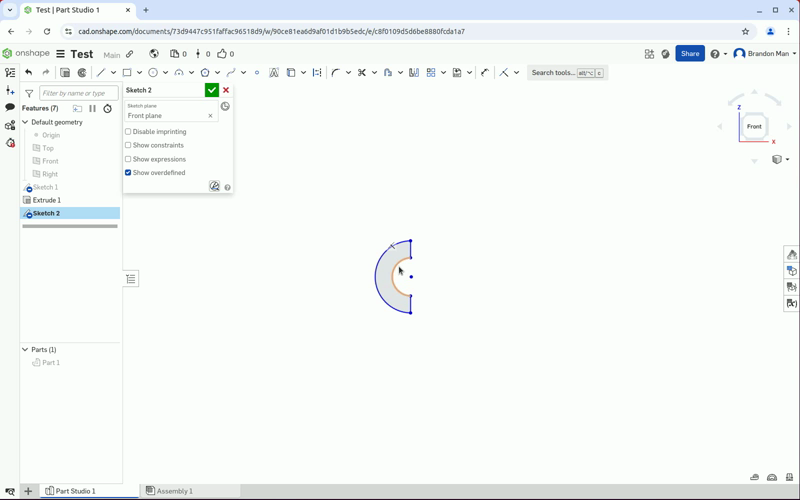
scroll(6)
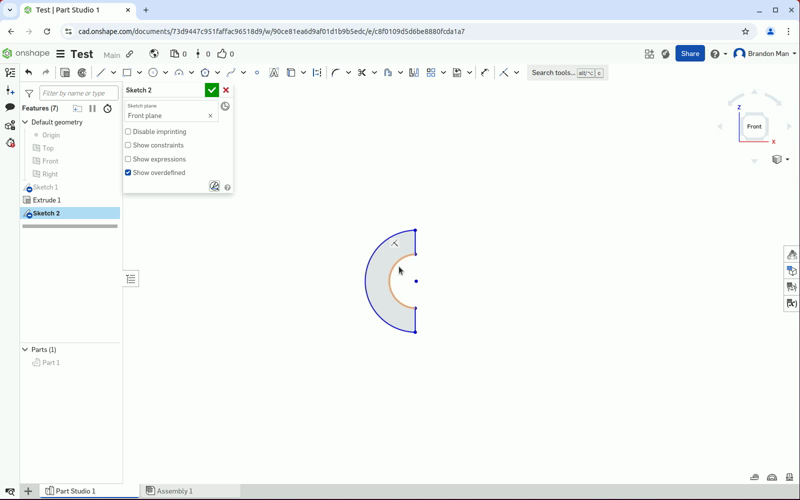
scroll(6)
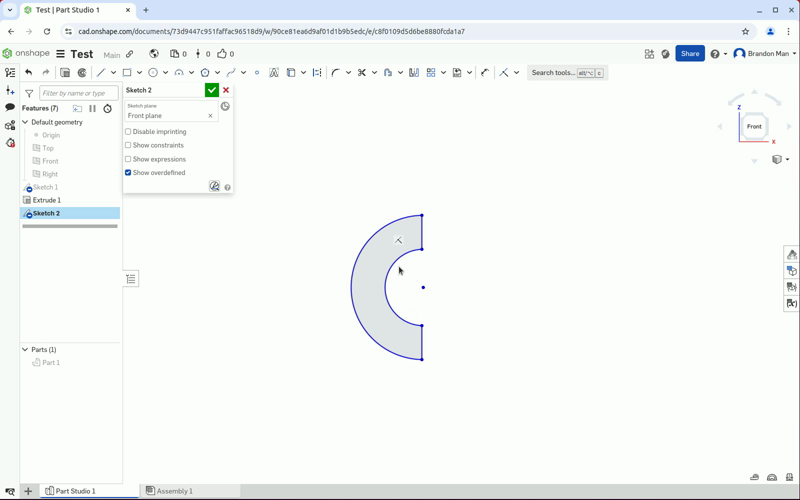
scroll(6)
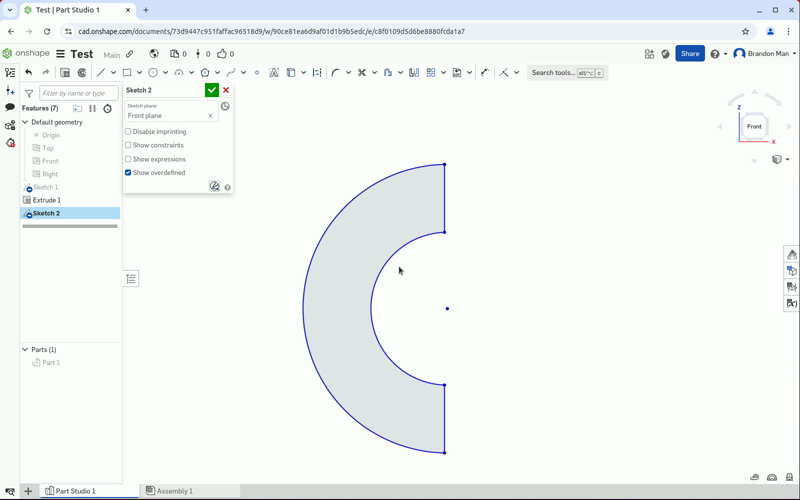
click(399, 266)
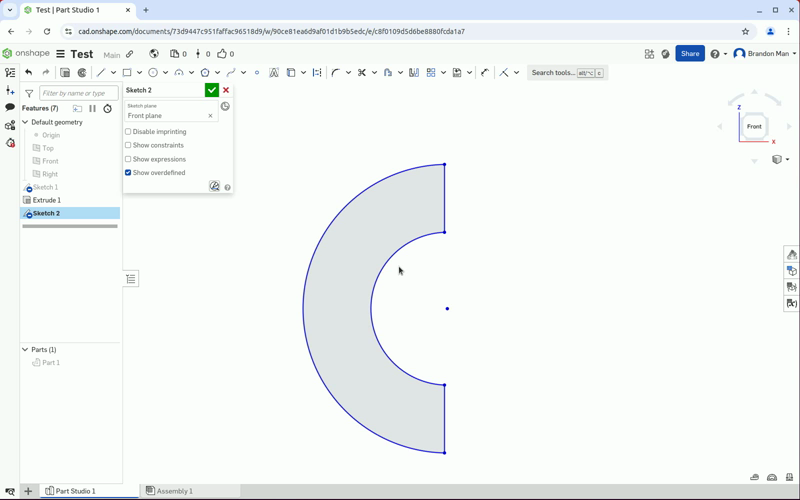
scroll(-6)
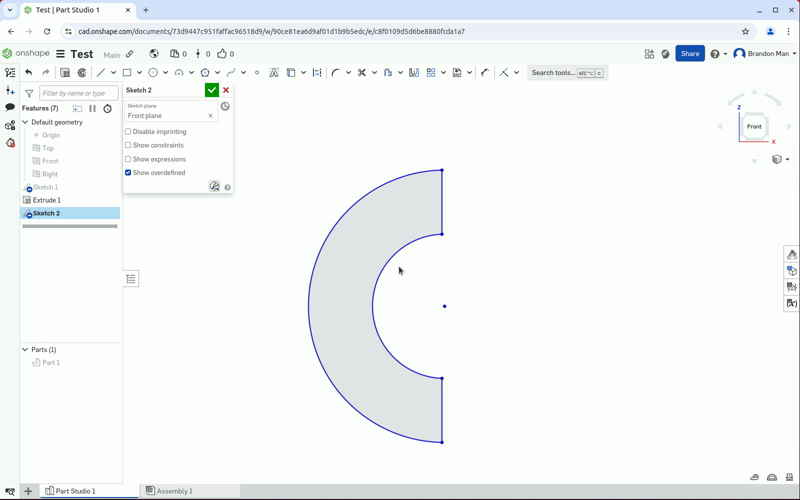
scroll(-6)
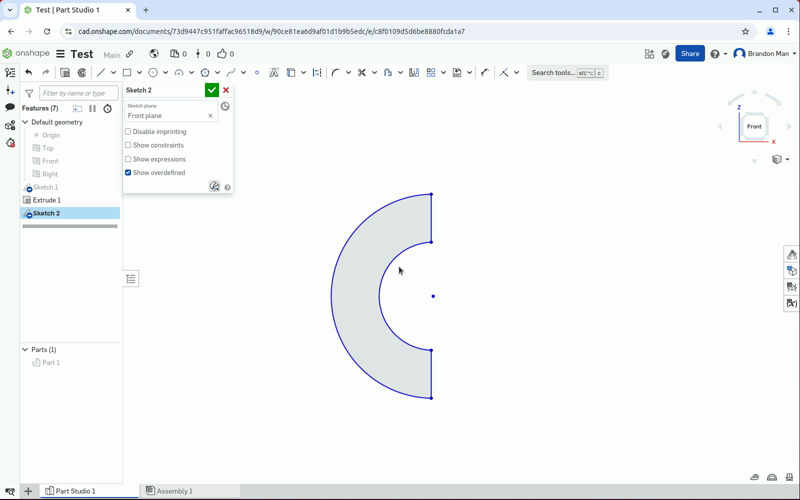
scroll(-6)
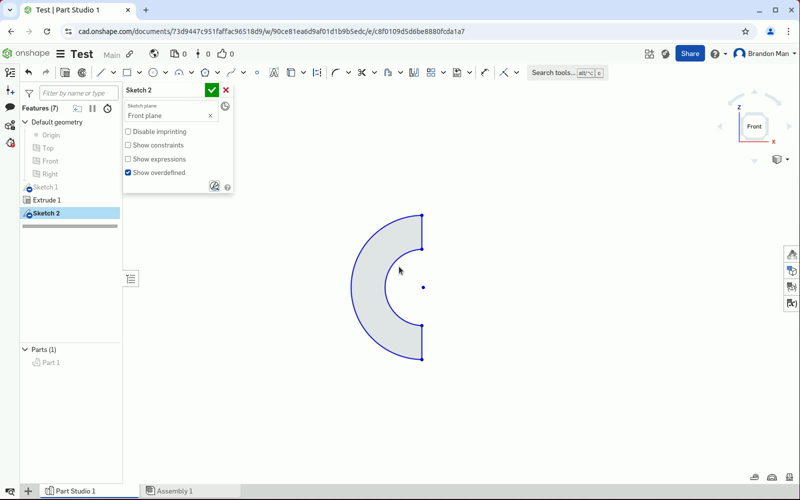
scroll(-6)
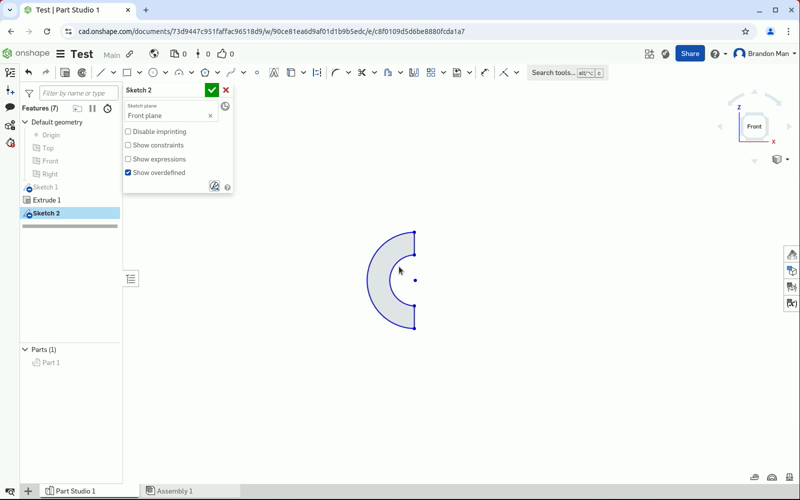
scroll(-6)
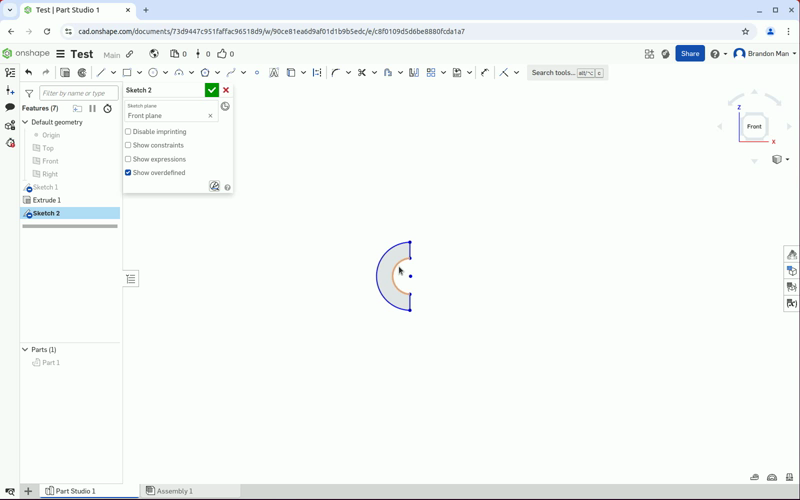
scroll(-6)
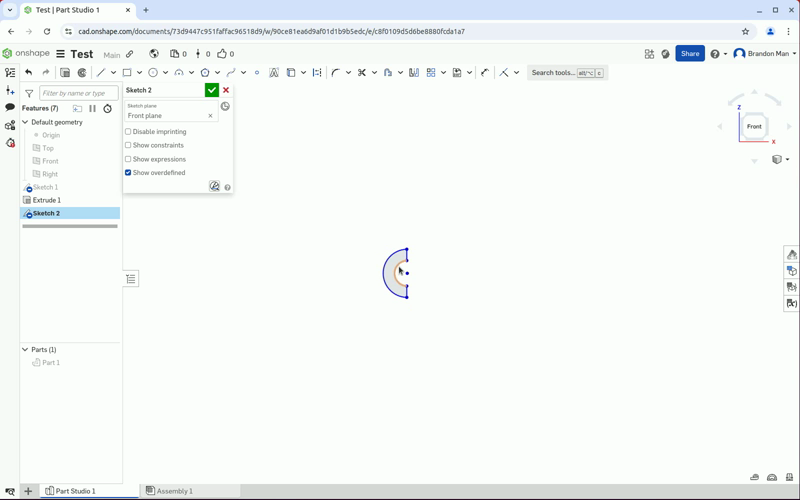
scroll(-6)
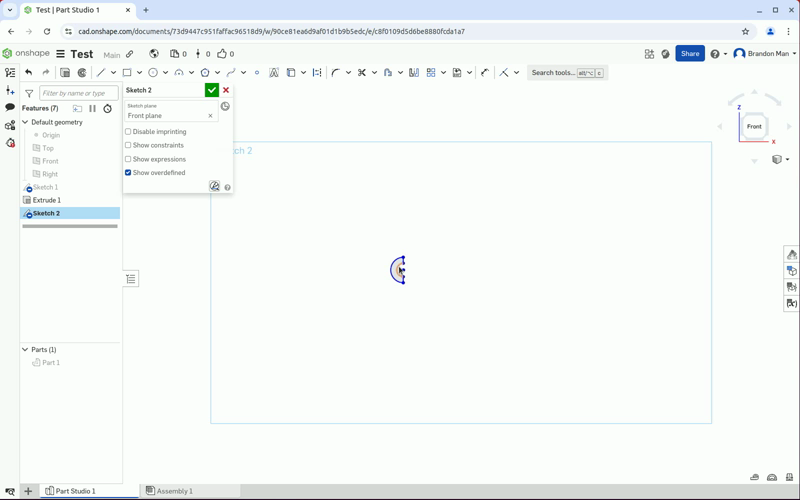
mouse_move(73, 352)
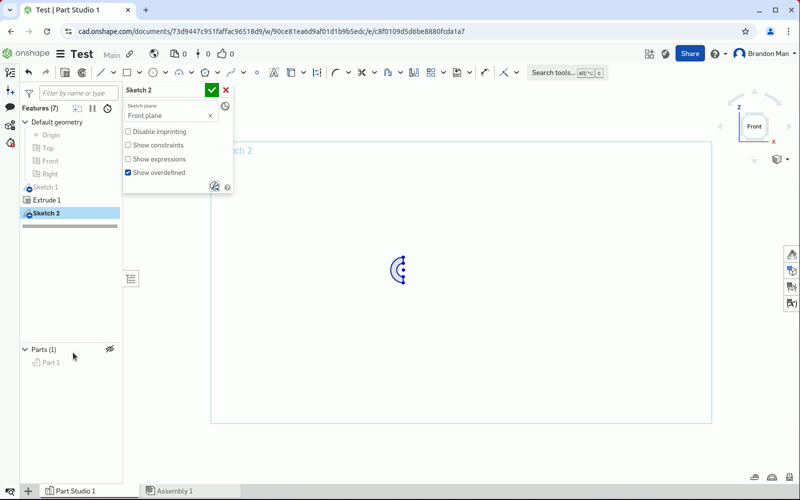
key(shift+y)
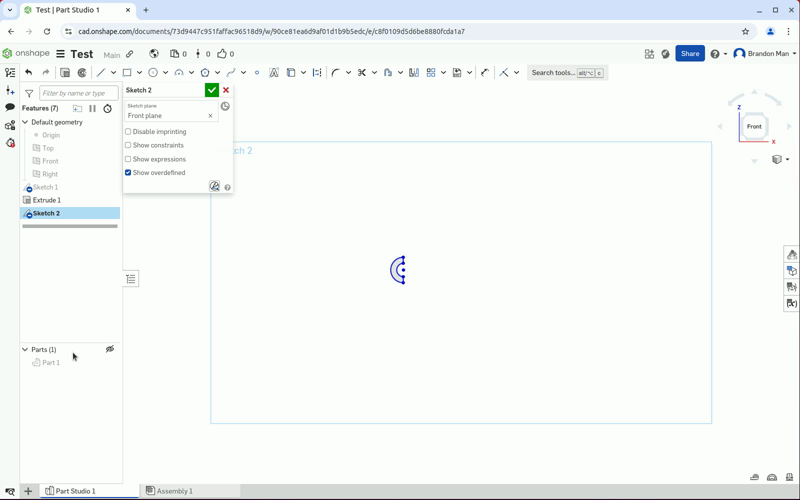
key(shift+e)
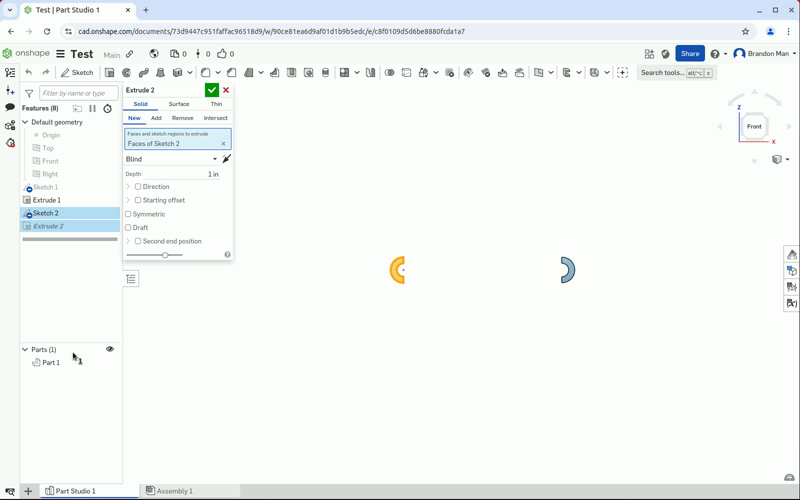
mouse_move(143, 106)
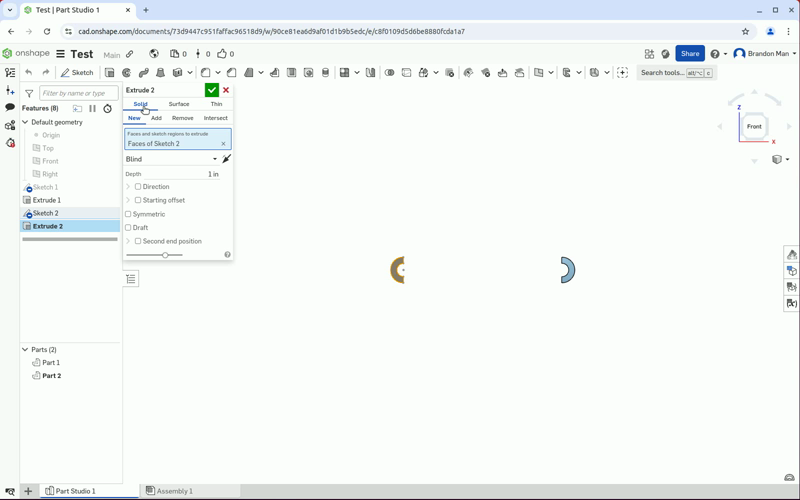
click(143, 106)
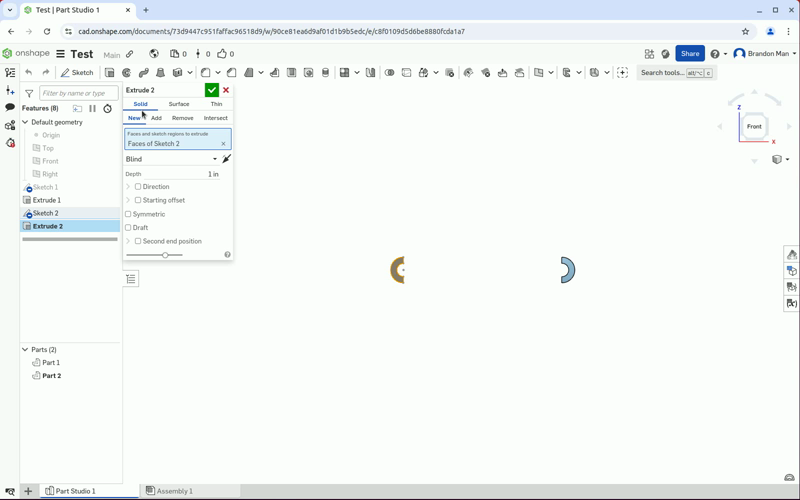
mouse_move(137, 120)
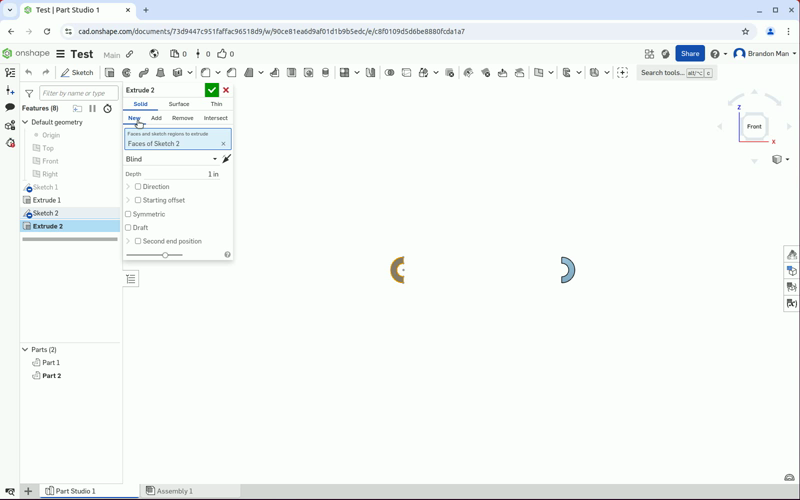
click(137, 120)
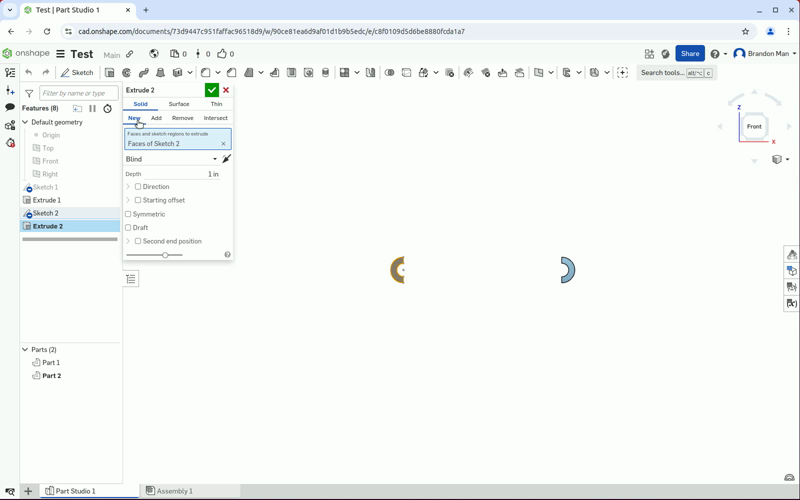
key(tab, 4)
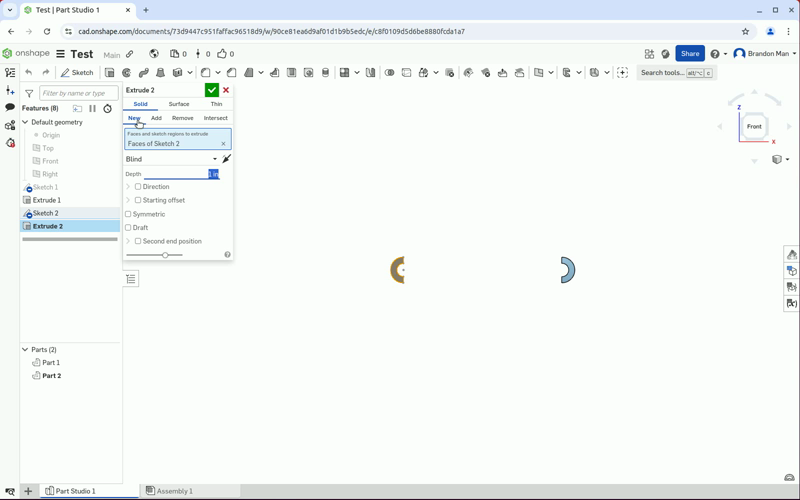
text(2.407)
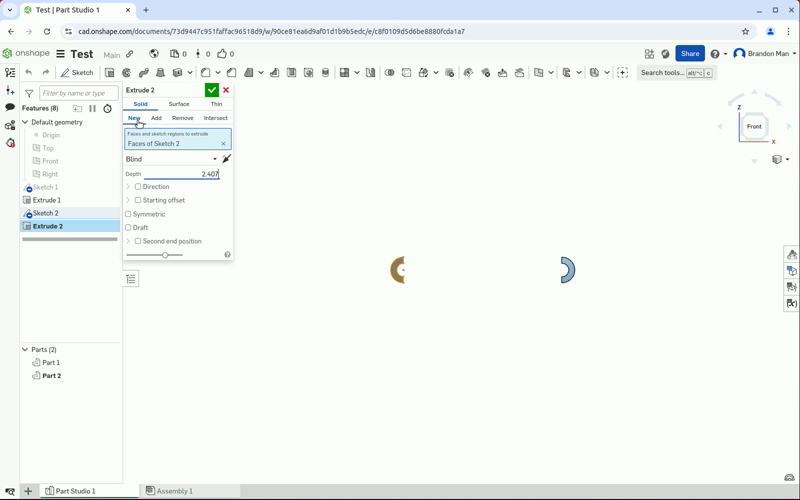
key(enter)
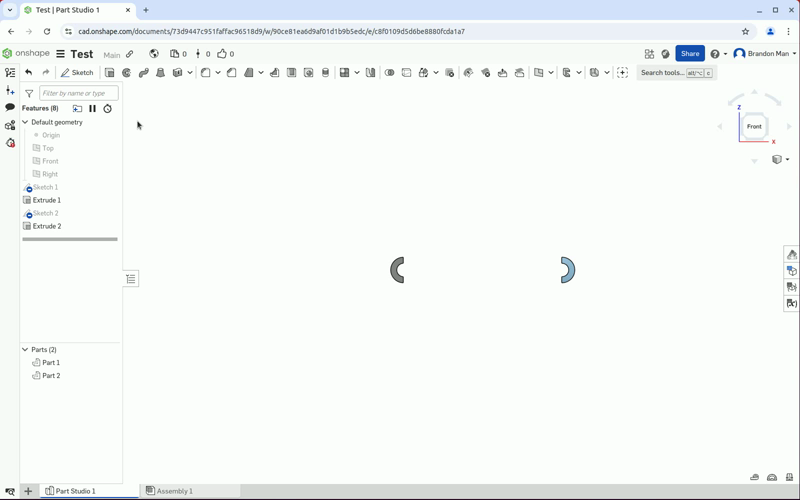
key(shift+h)
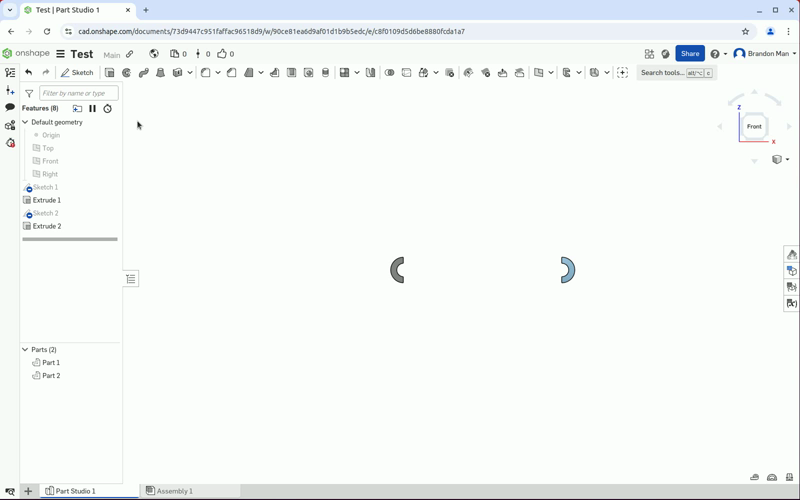
key(shift+h)
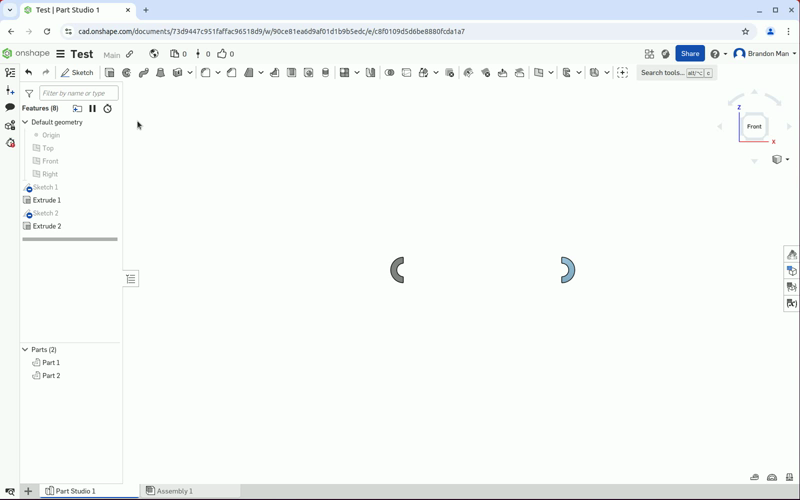
mouse_move(73, 189)
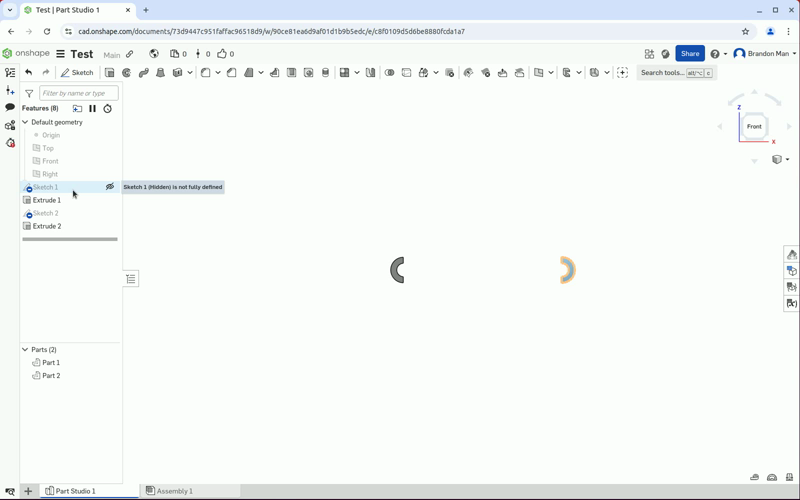
click(73, 189)
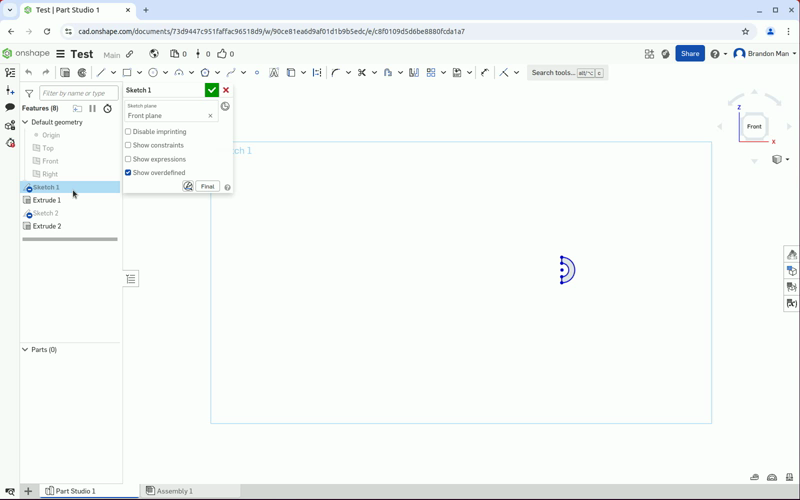
mouse_move(229, 92)
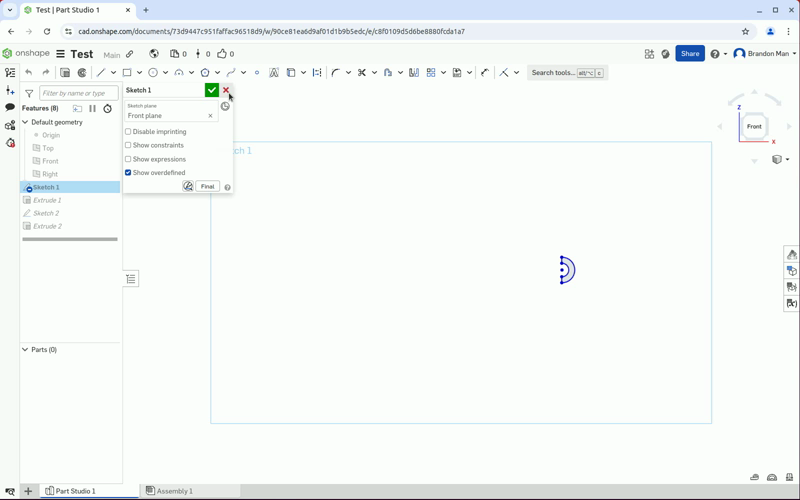
click(229, 92)
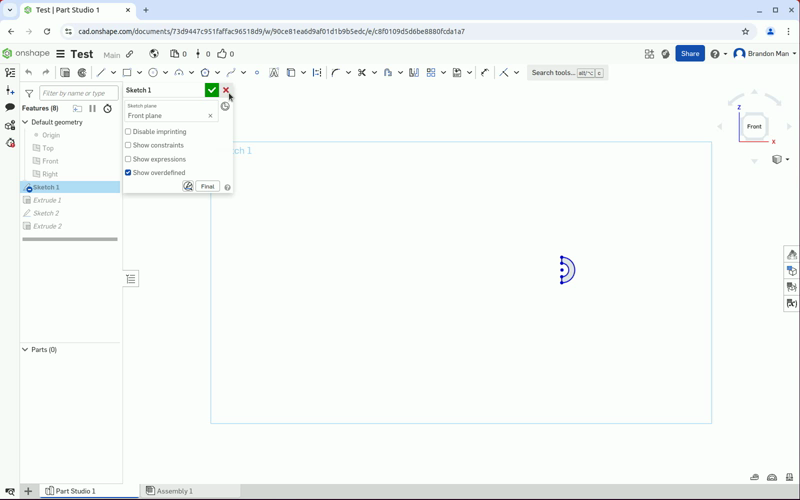
key(shift+s)
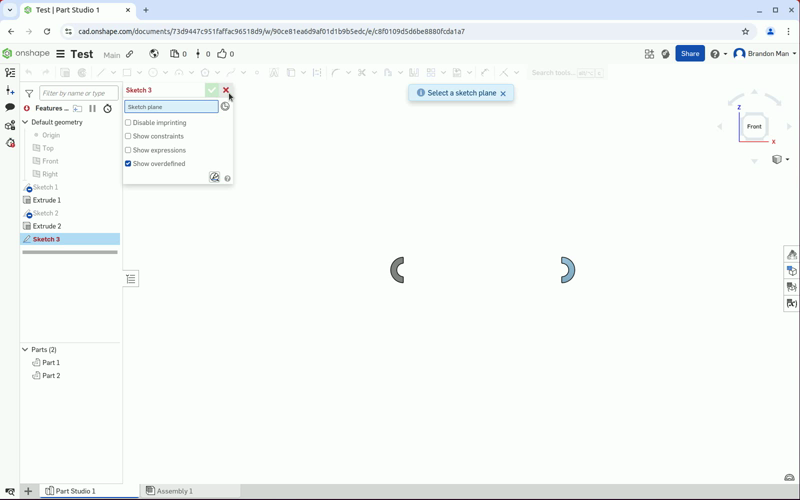
mouse_move(73, 163)
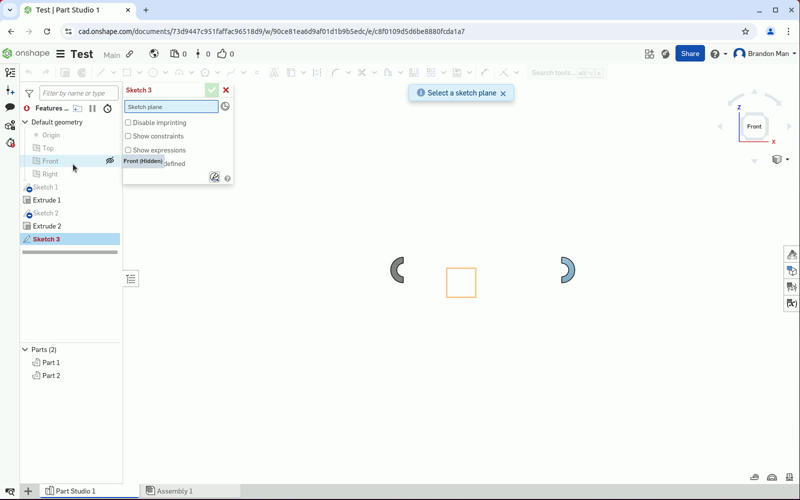
click(73, 163)
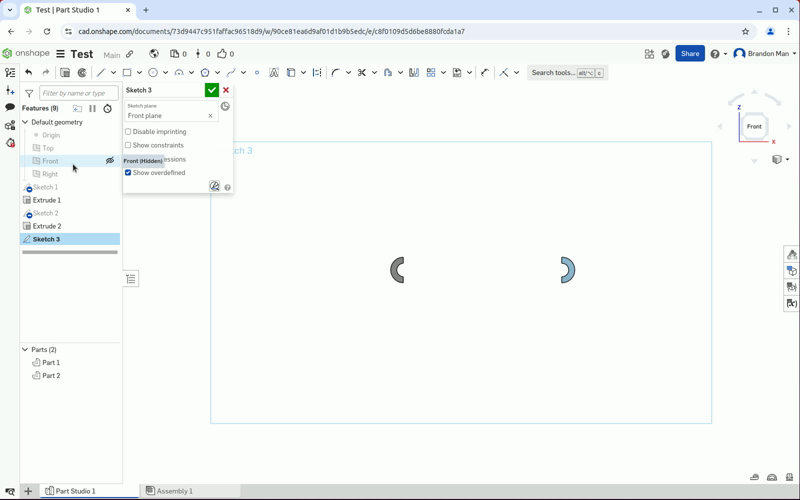
mouse_move(73, 352)
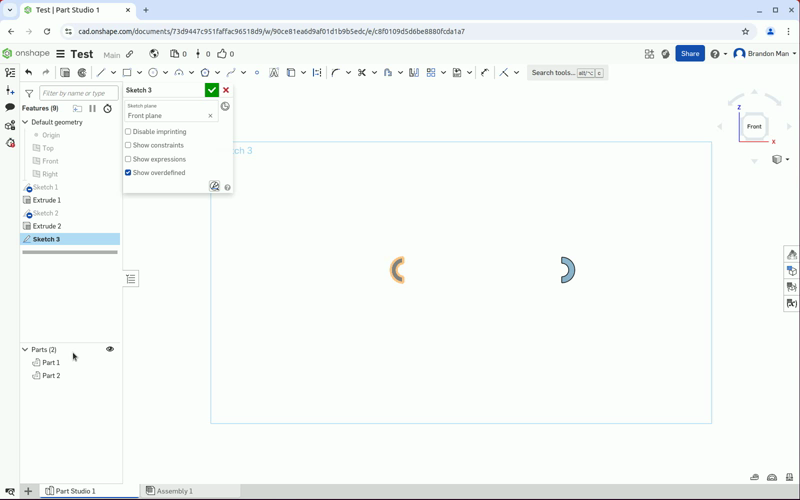
key(y)
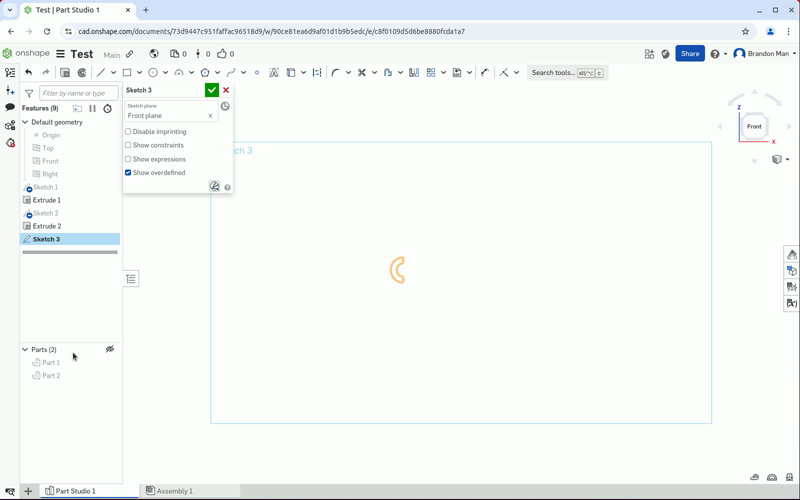
key(l)
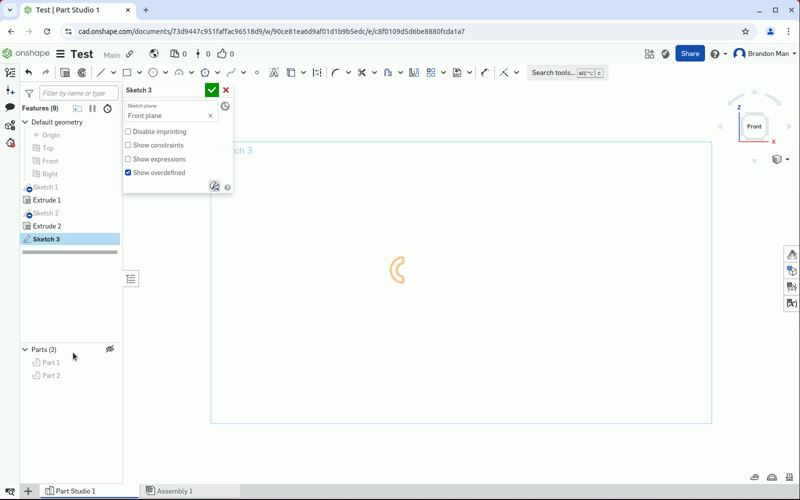
key_down(shift)
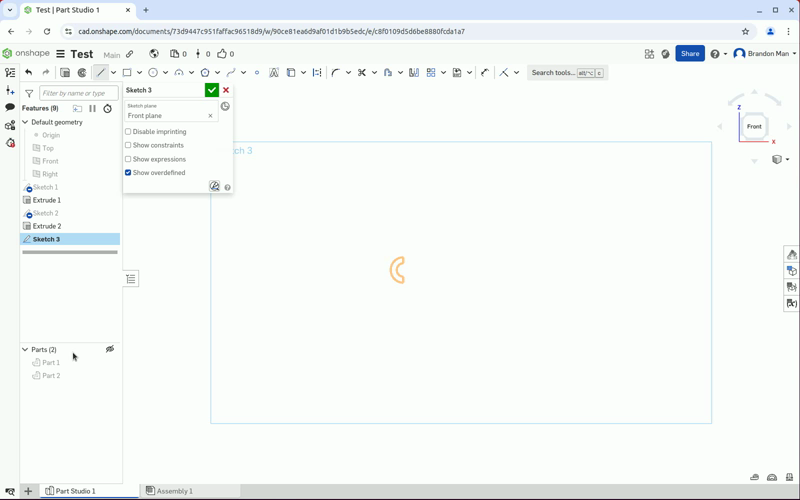
mouse_move(403, 282)
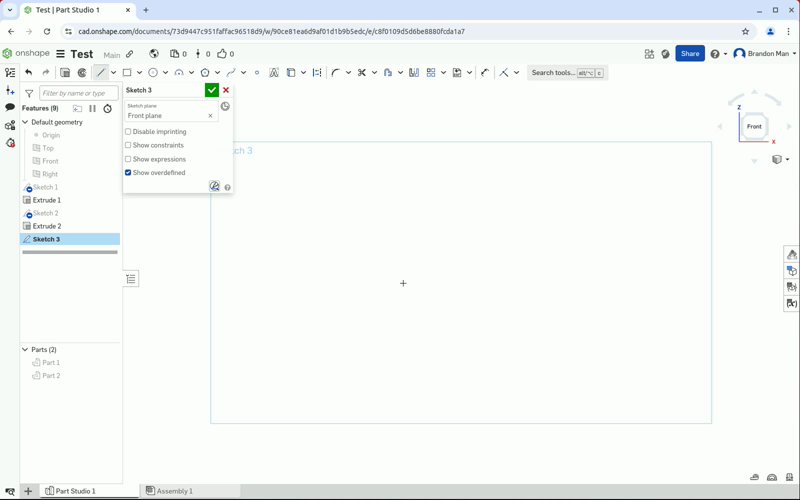
click(403, 282)
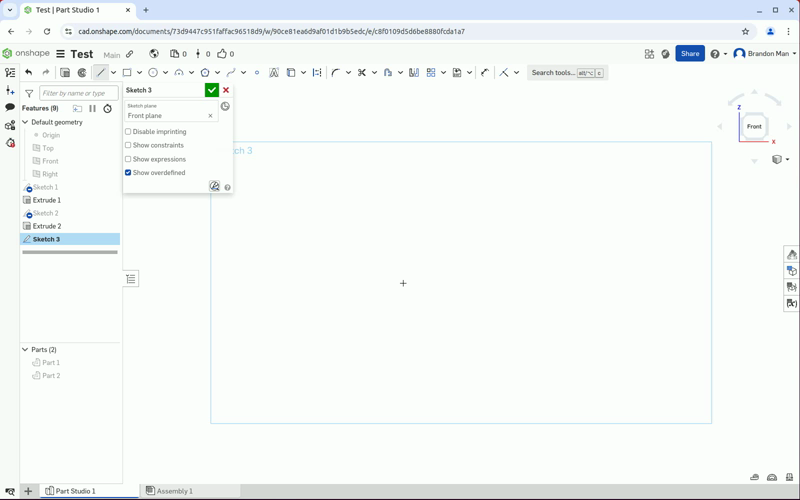
key_up(shift)
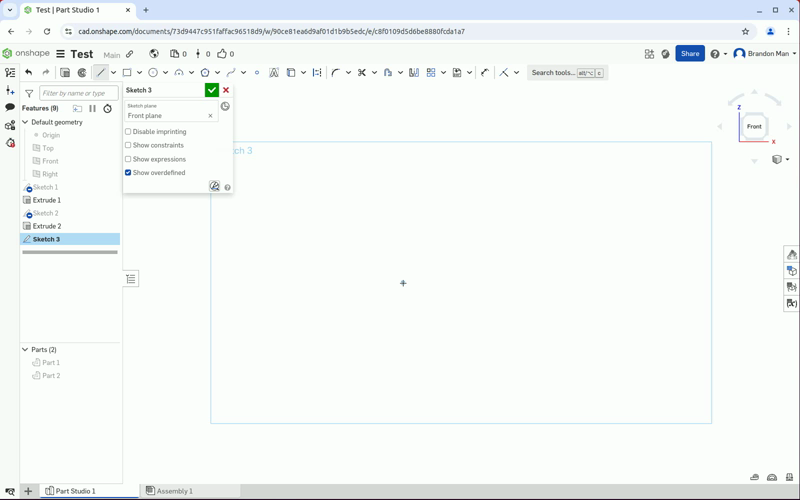
key_down(shift)
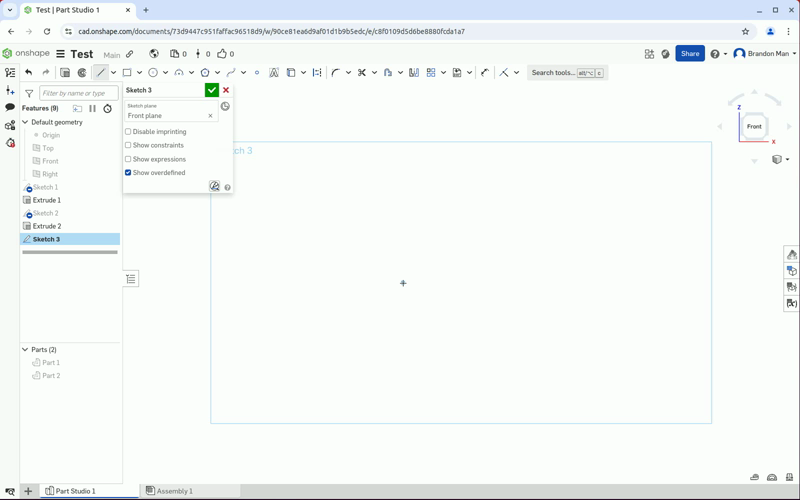
mouse_move(561, 282)
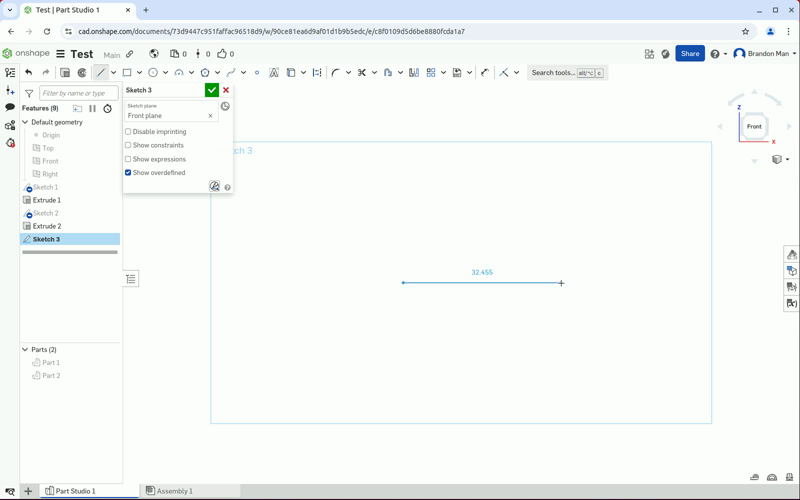
click(561, 282)
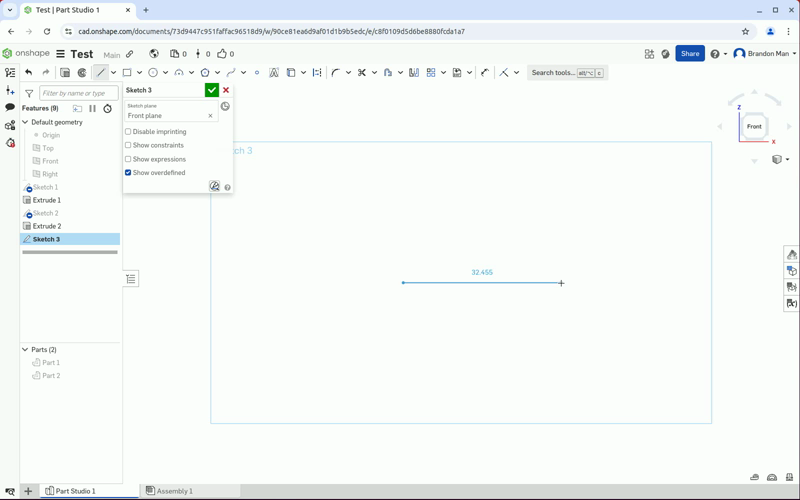
key_up(shift)
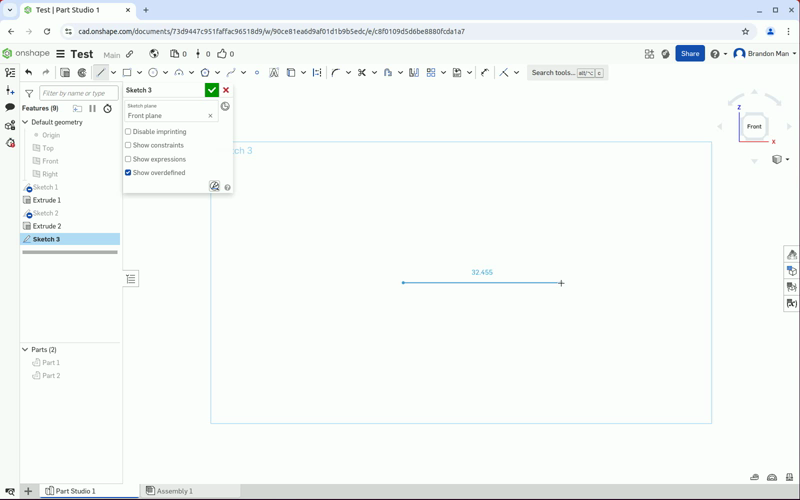
key_down(shift)
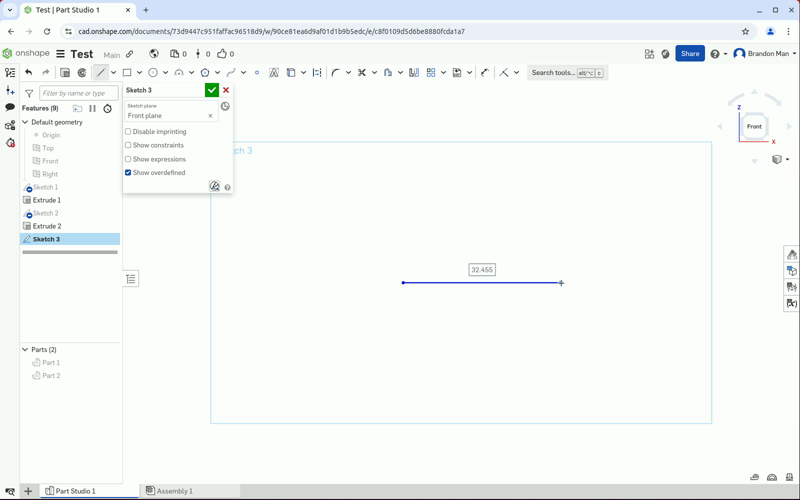
mouse_move(589, 282)
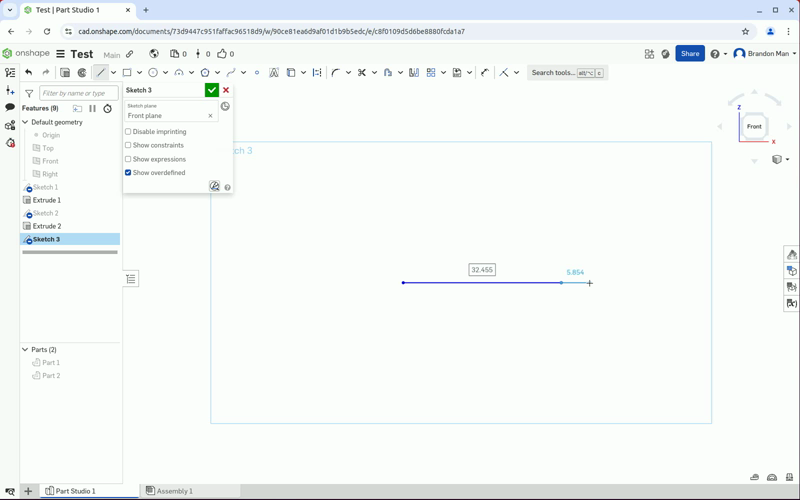
mouse_move(561, 277)
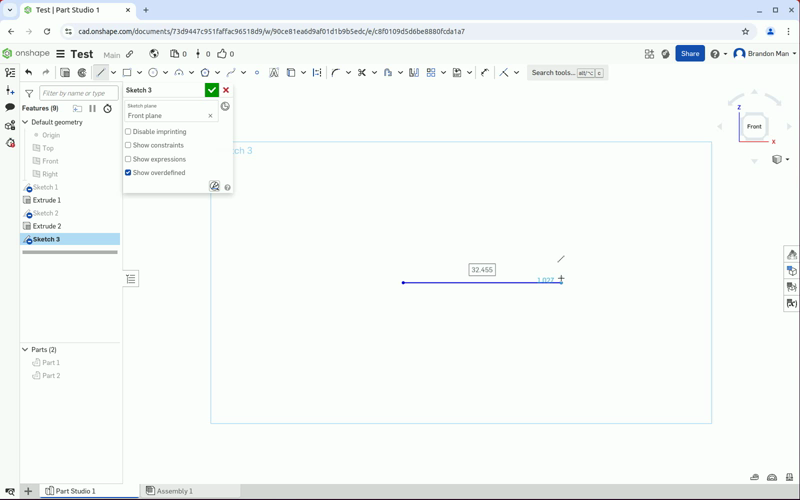
scroll(6)
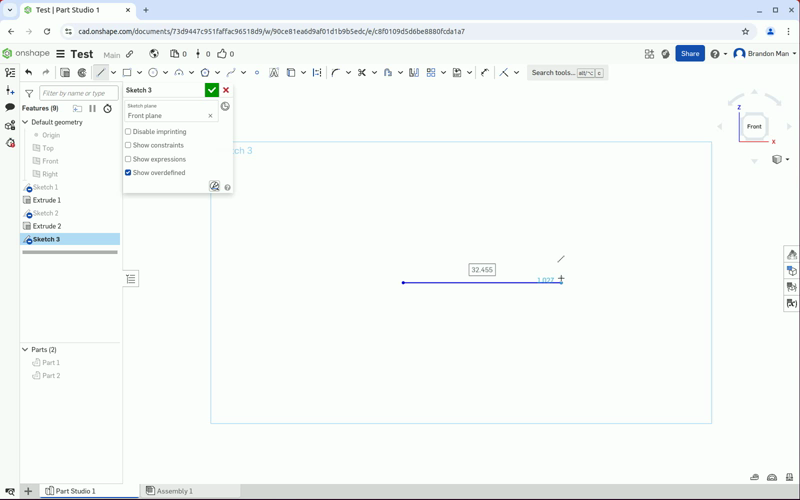
scroll(6)
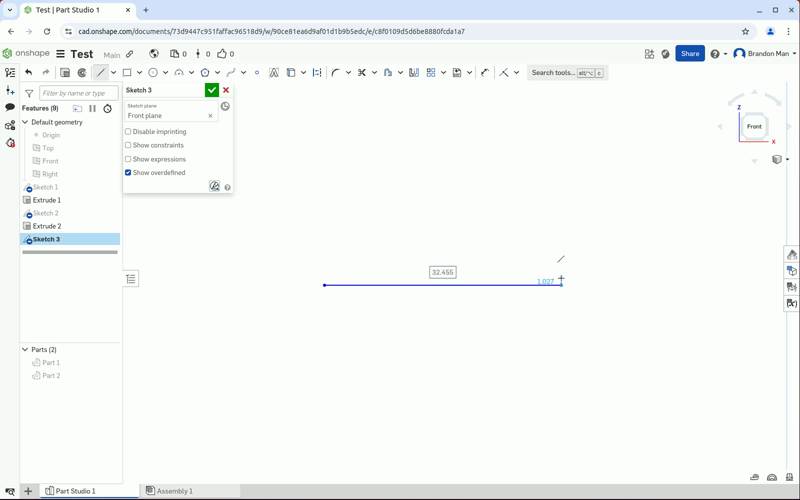
scroll(6)
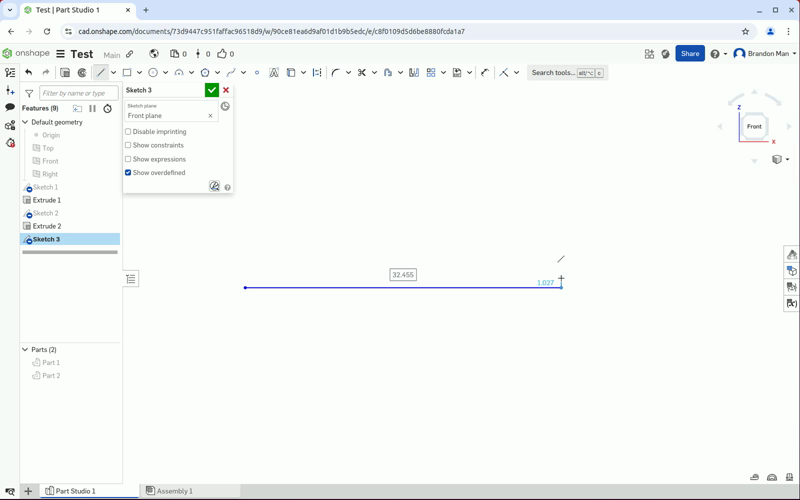
scroll(6)
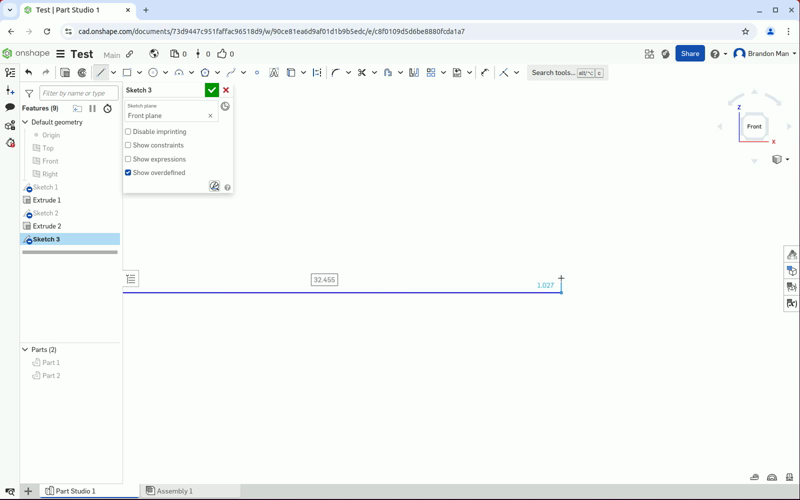
scroll(6)
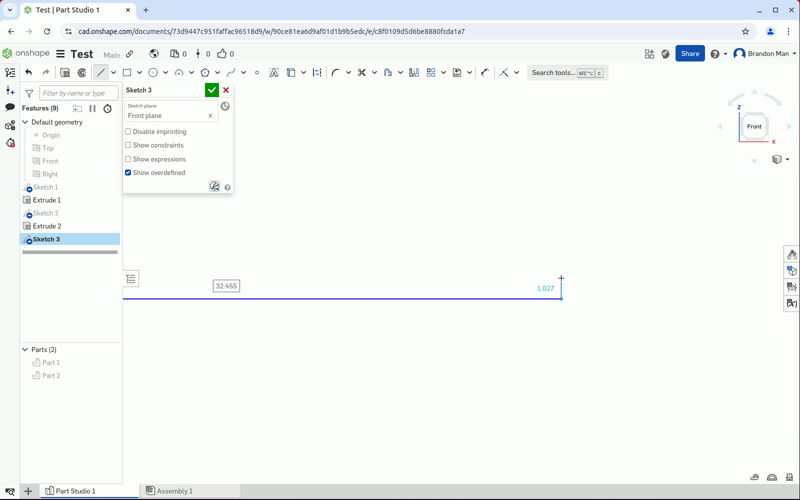
scroll(6)
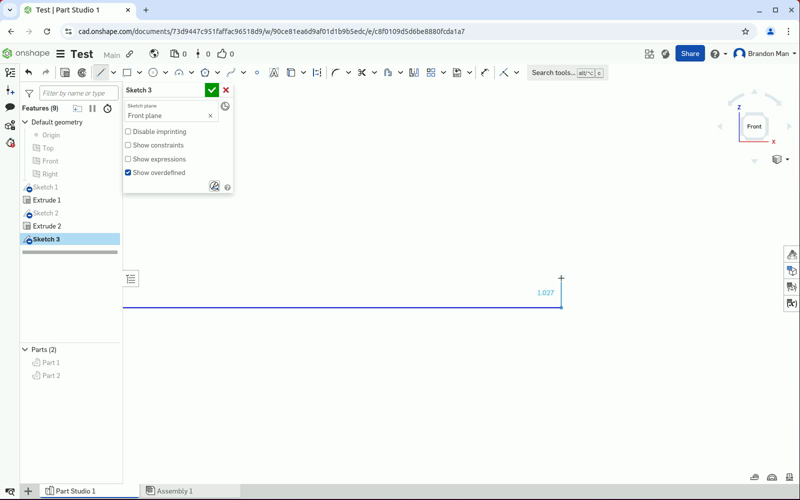
scroll(6)
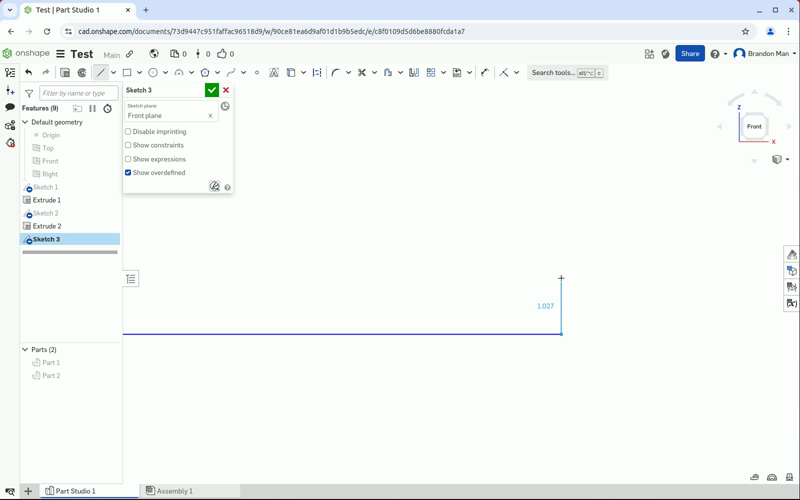
click(561, 277)
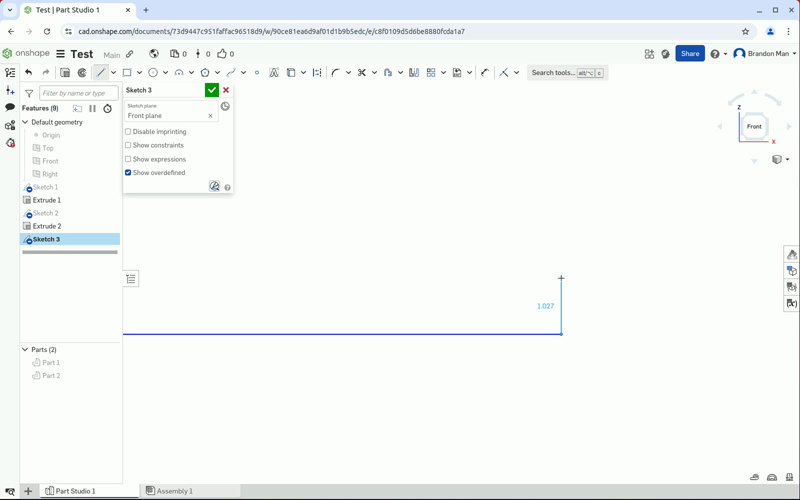
scroll(-6)
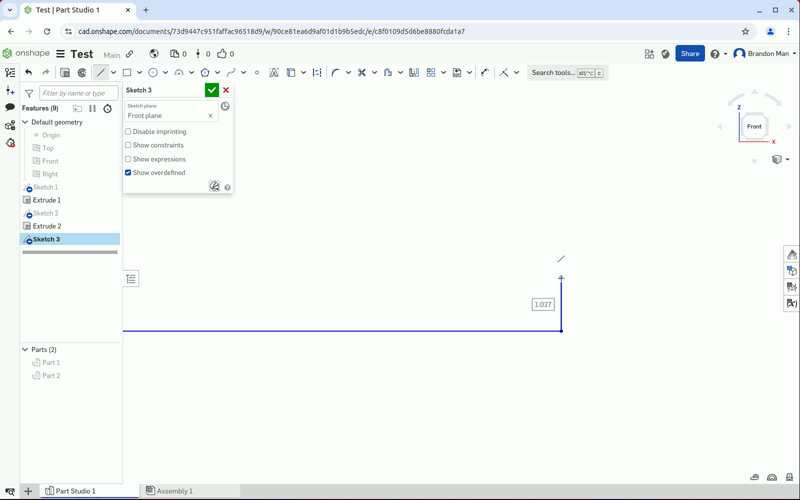
scroll(-6)
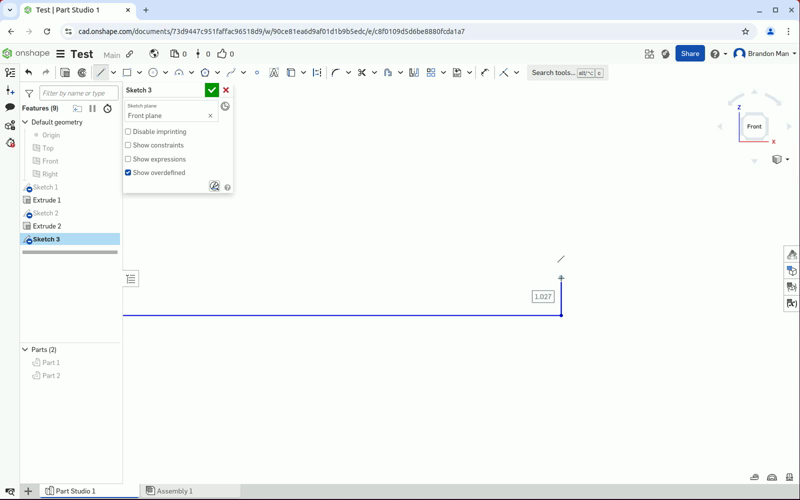
scroll(-6)
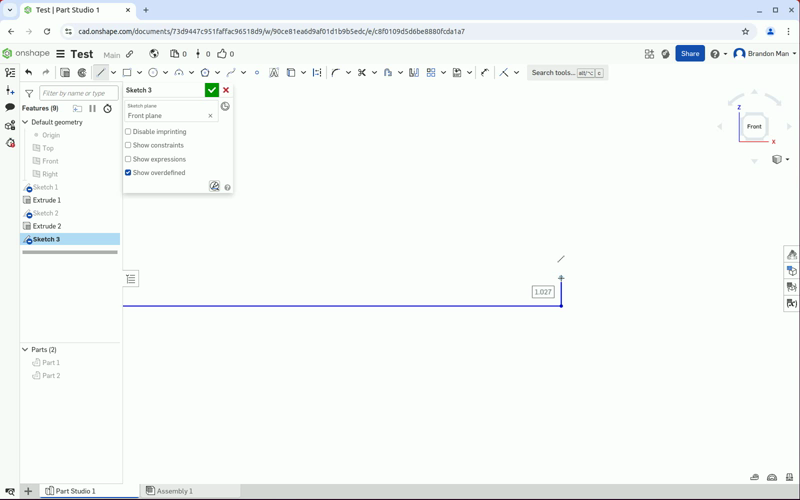
scroll(-6)
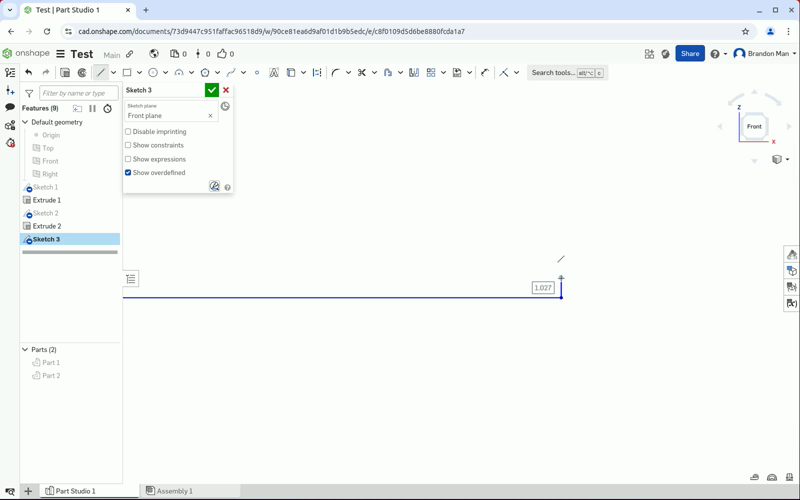
scroll(-6)
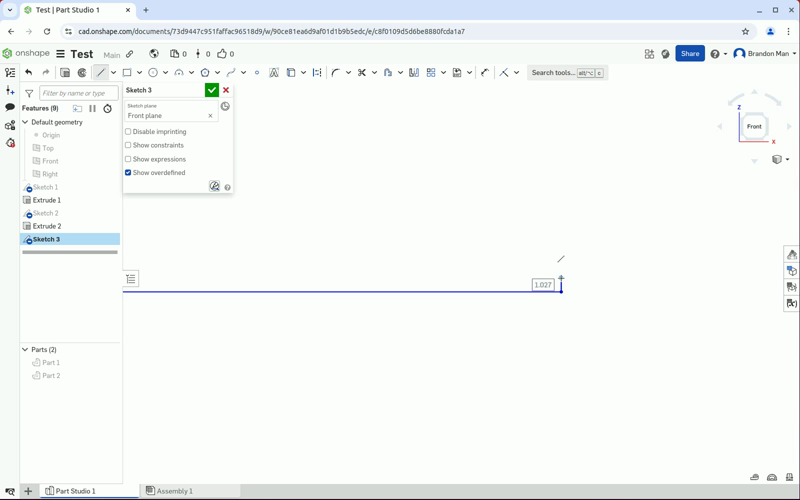
scroll(-6)
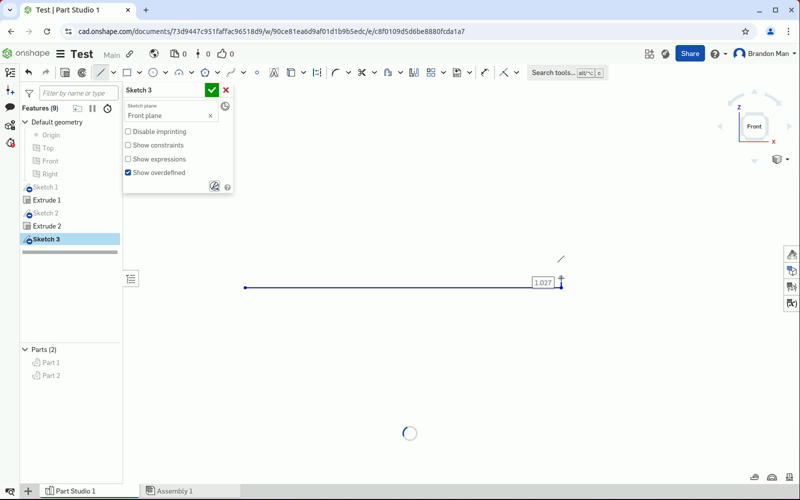
scroll(-6)
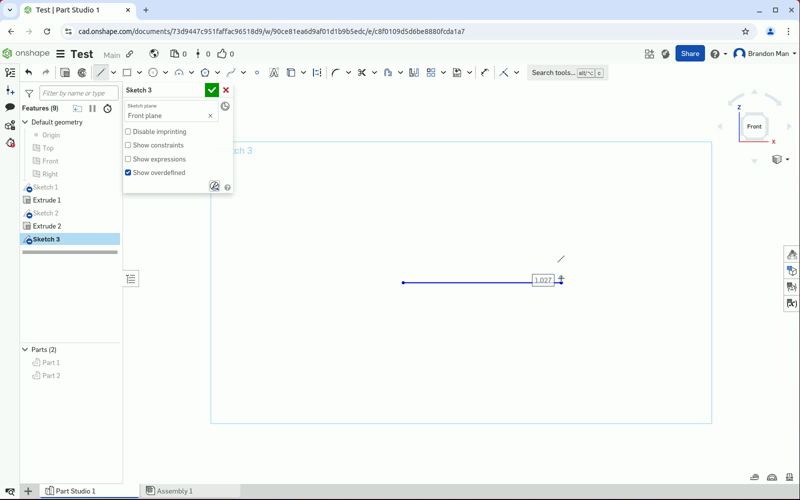
key_up(shift)
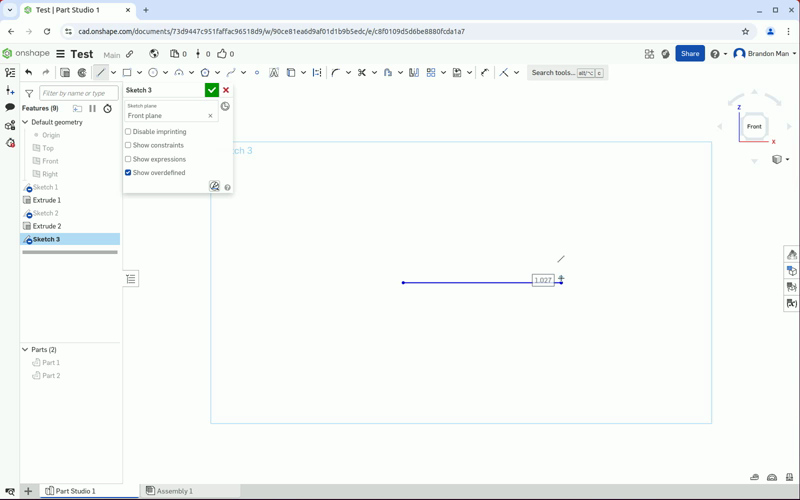
key(esc)
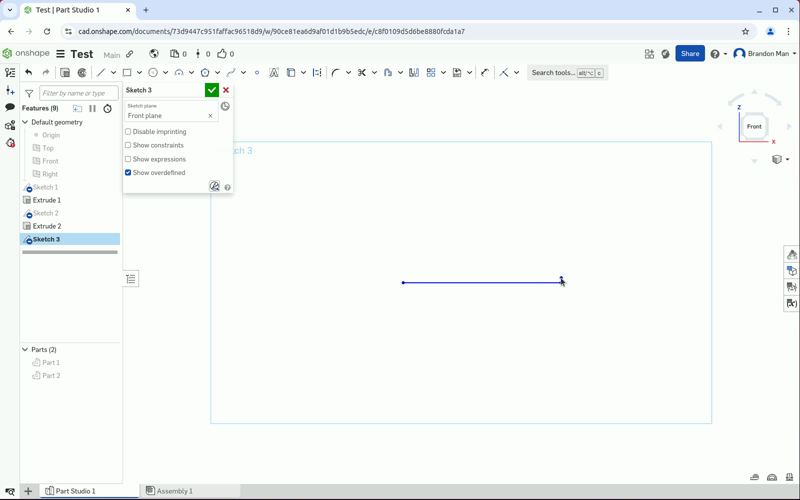
key(a)
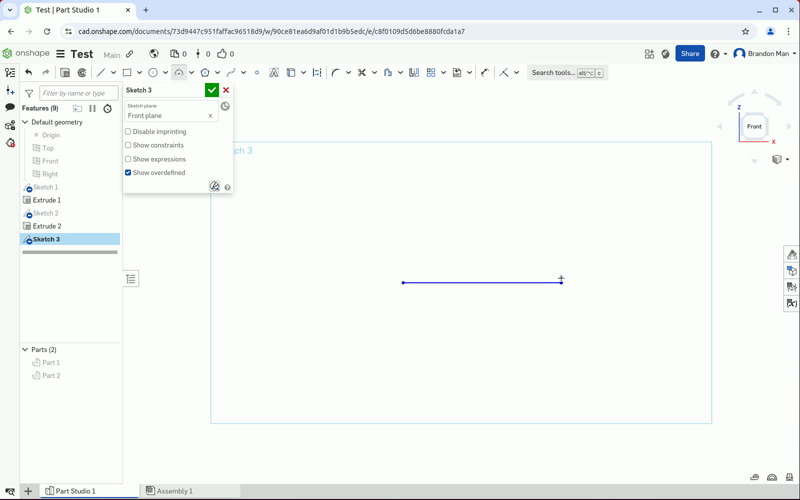
mouse_move(561, 277)
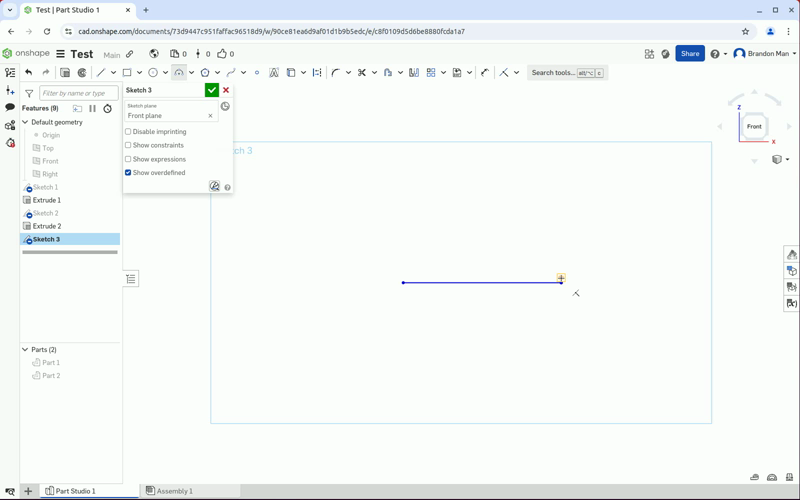
click(561, 277)
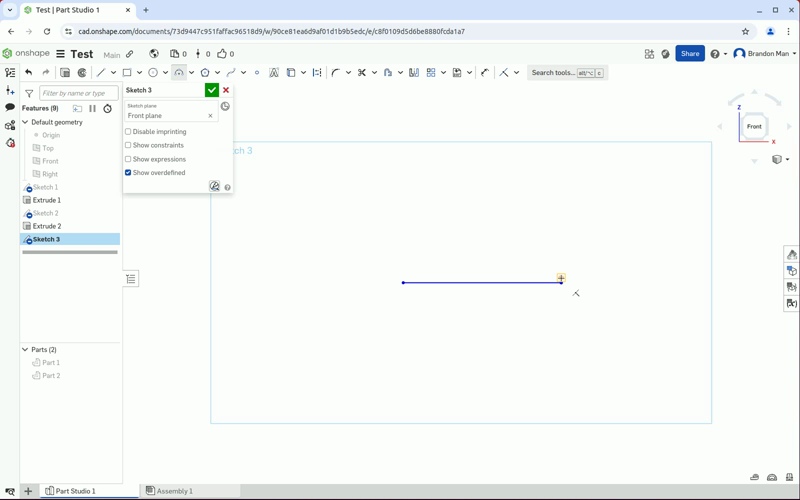
key_down(shift)
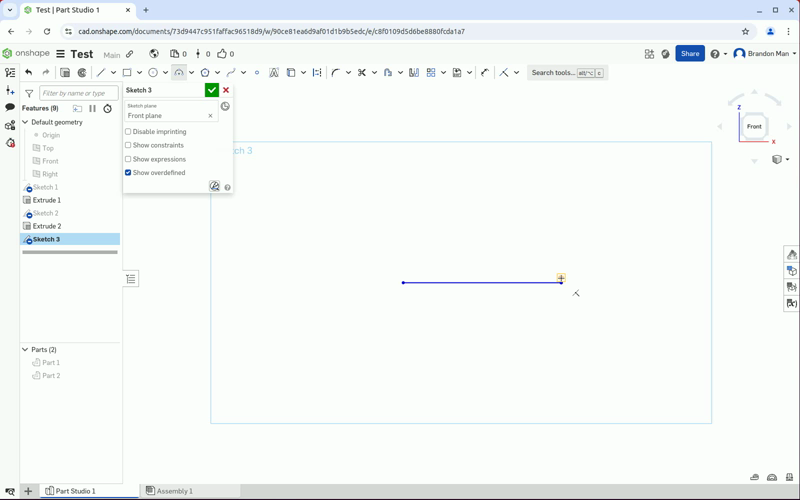
mouse_move(561, 264)
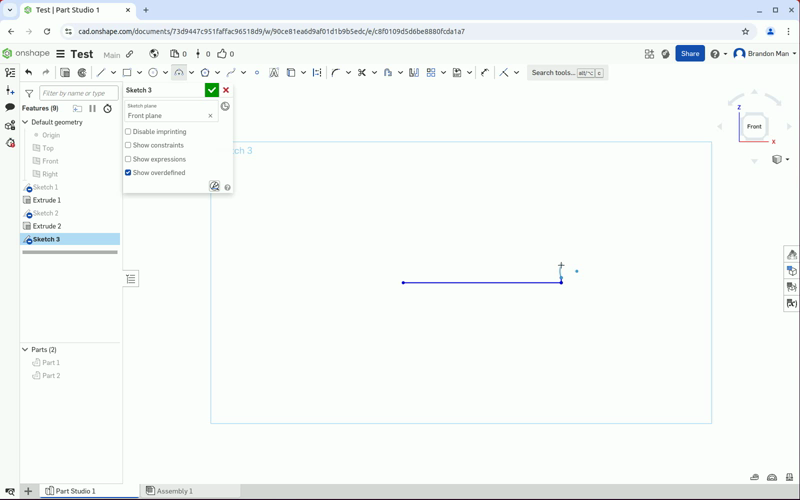
click(561, 264)
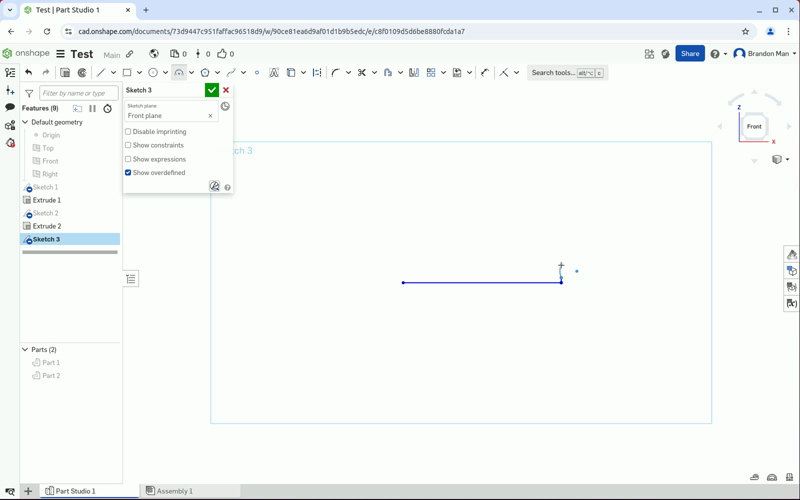
mouse_move(554, 271)
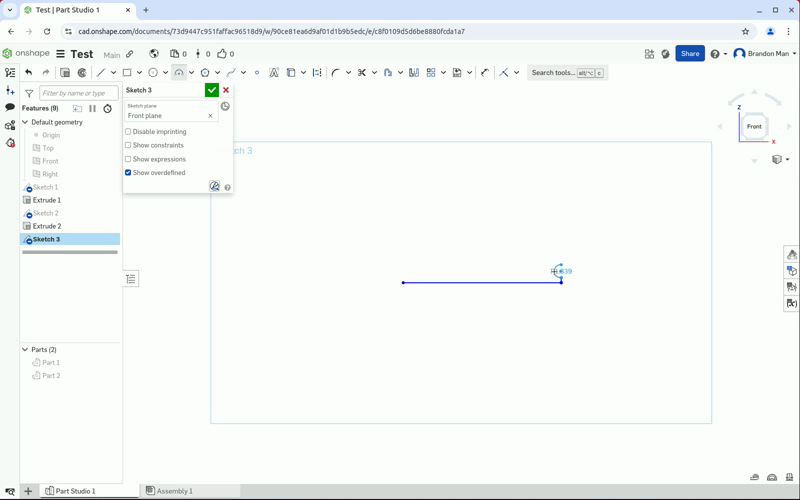
click(554, 271)
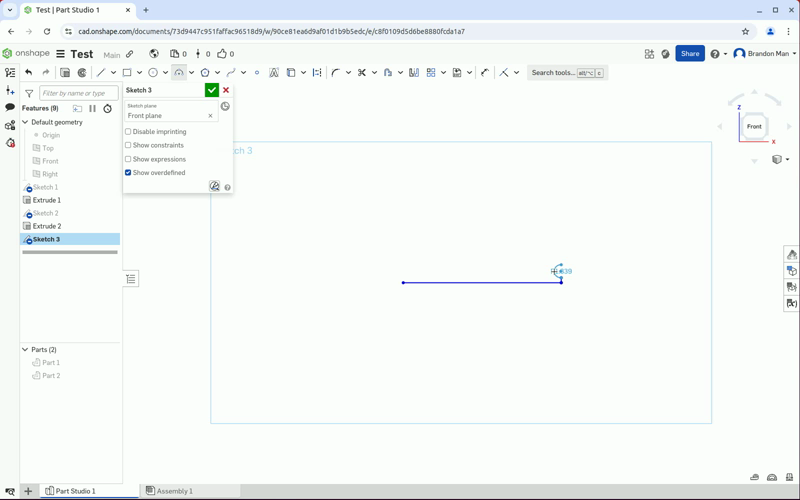
key_up(shift)
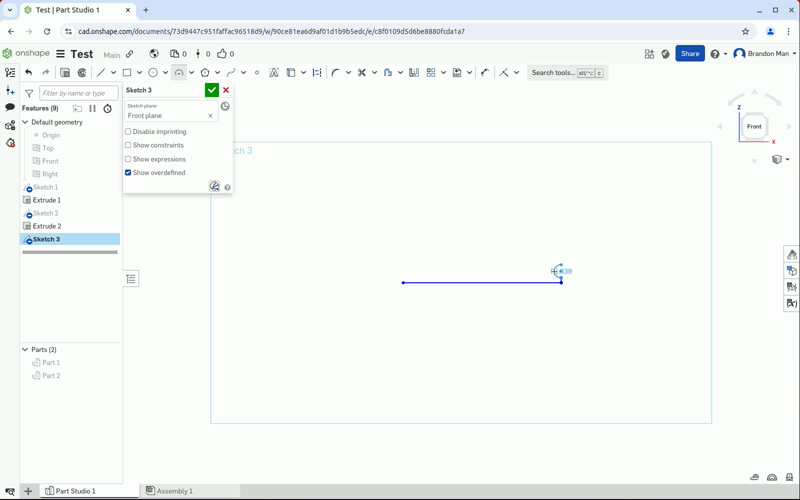
key(esc)
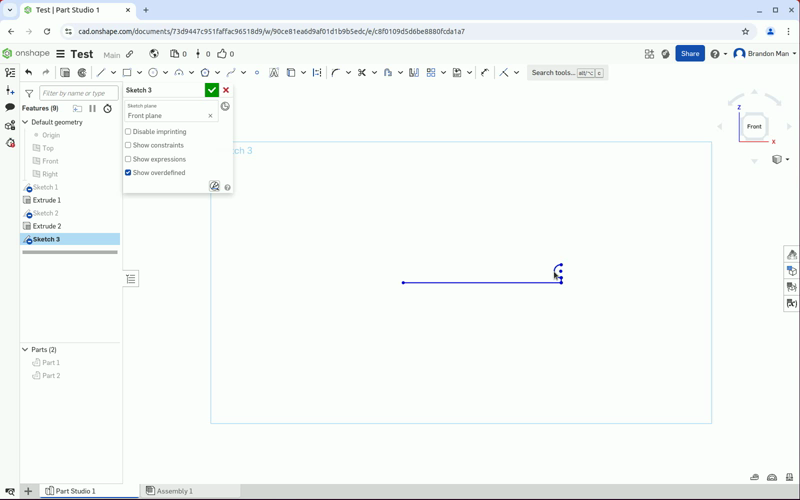
key(l)
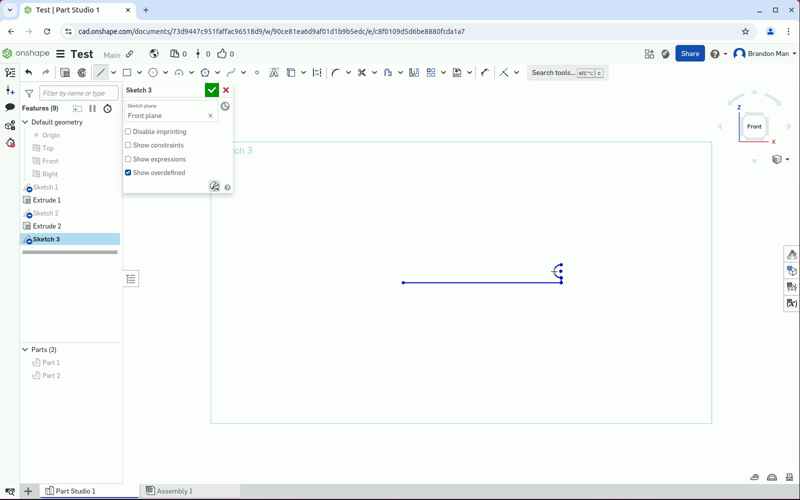
mouse_move(561, 264)
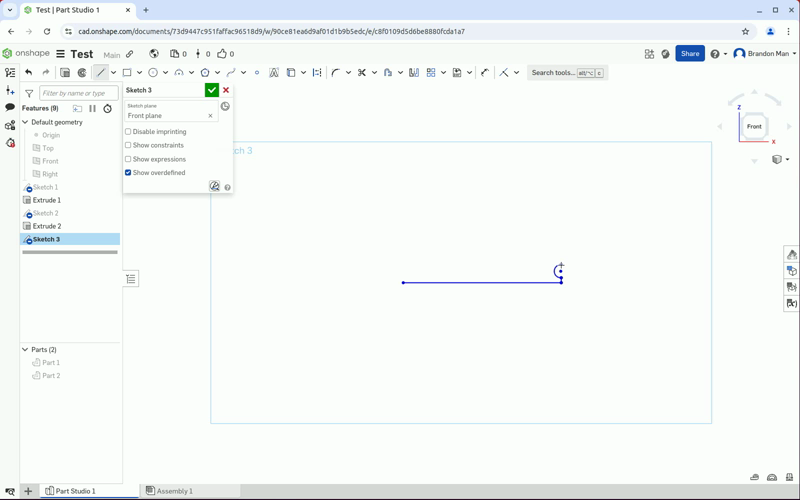
click(561, 264)
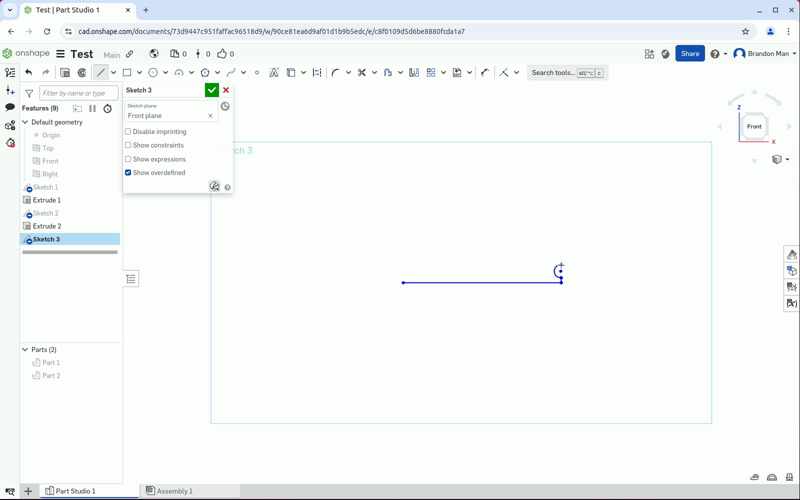
key_down(shift)
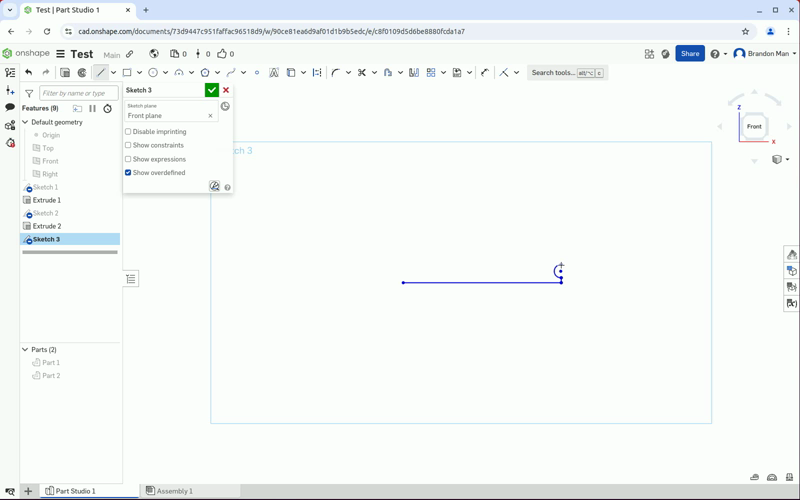
mouse_move(589, 264)
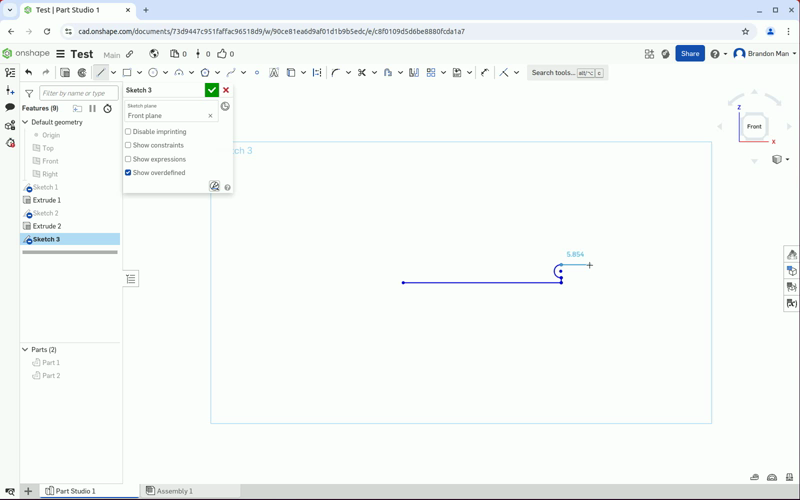
mouse_move(561, 258)
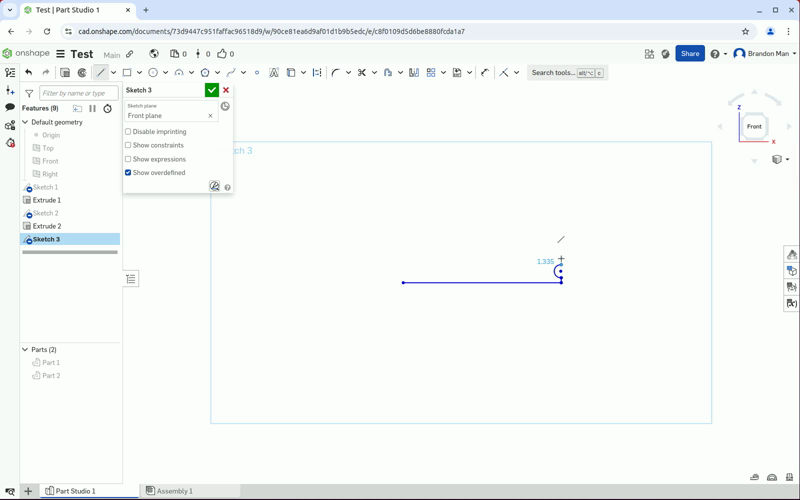
scroll(6)
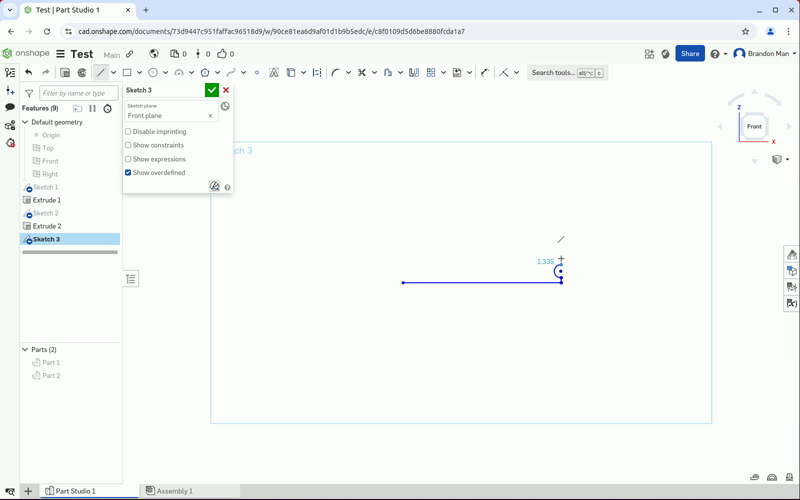
scroll(6)
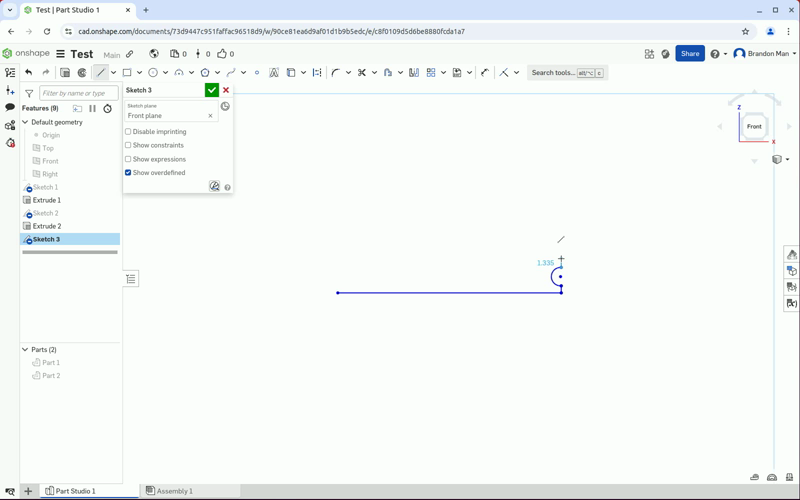
scroll(6)
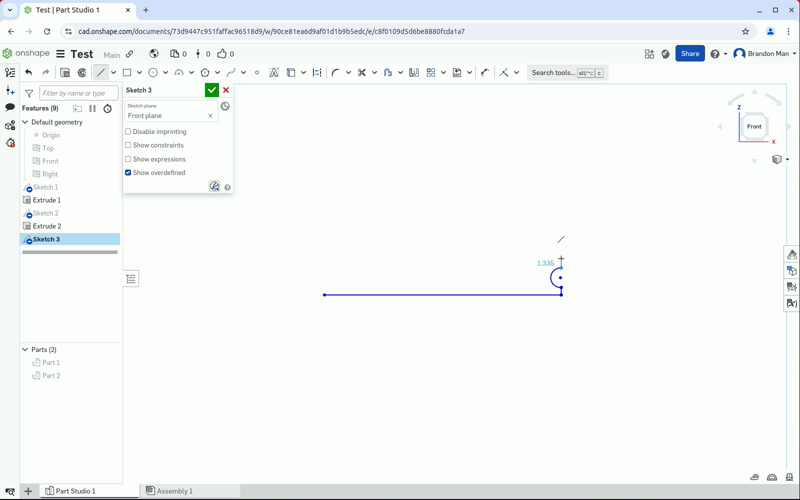
scroll(6)
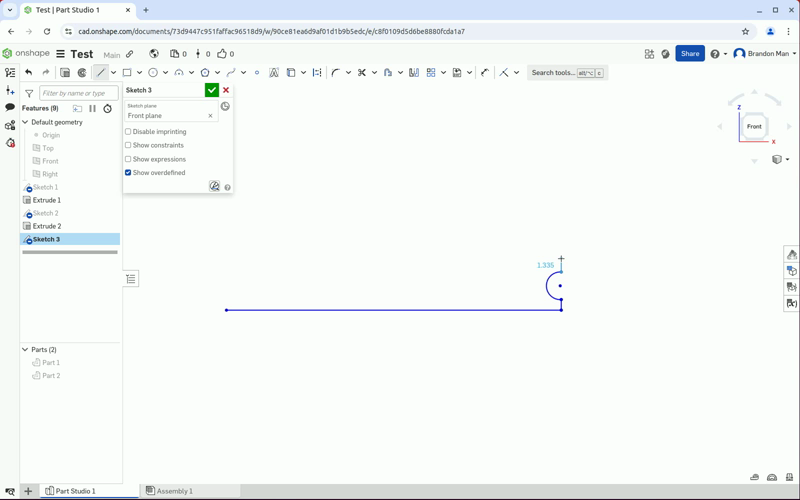
scroll(6)
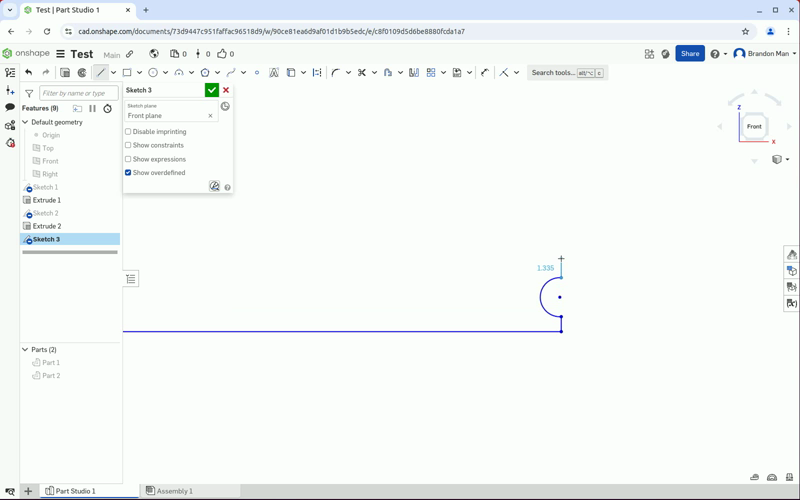
scroll(6)
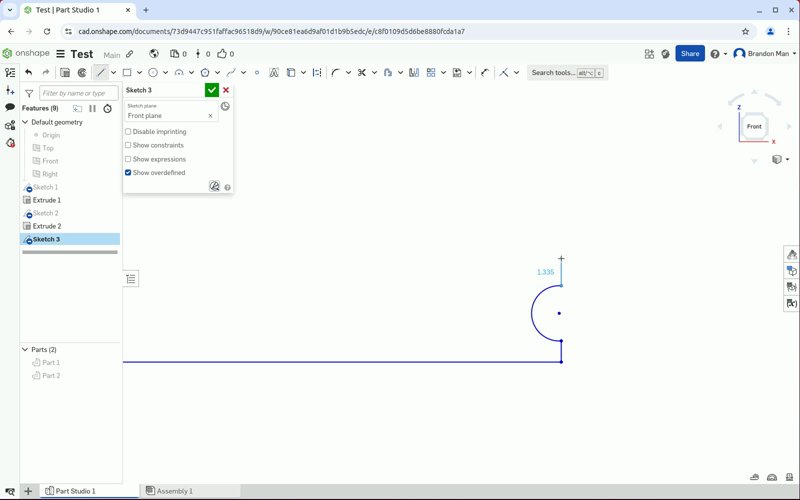
scroll(6)
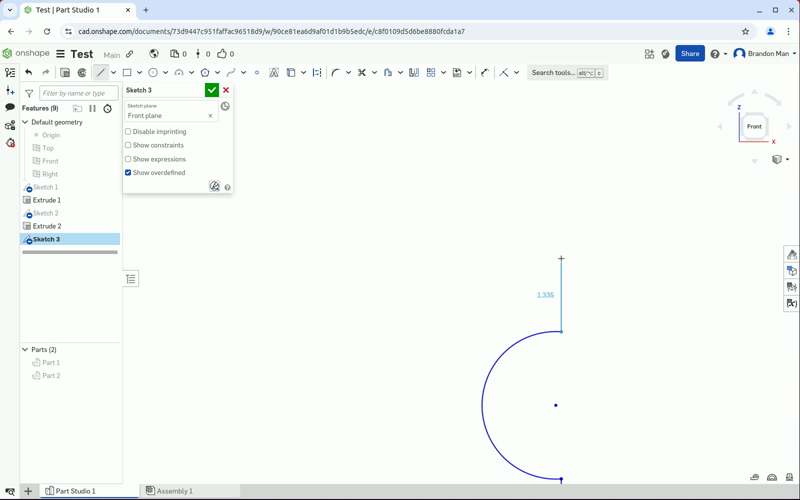
click(561, 258)
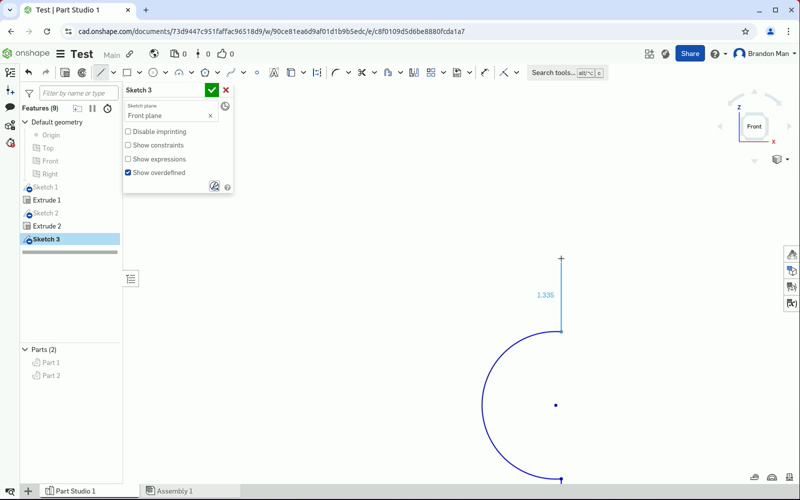
scroll(-6)
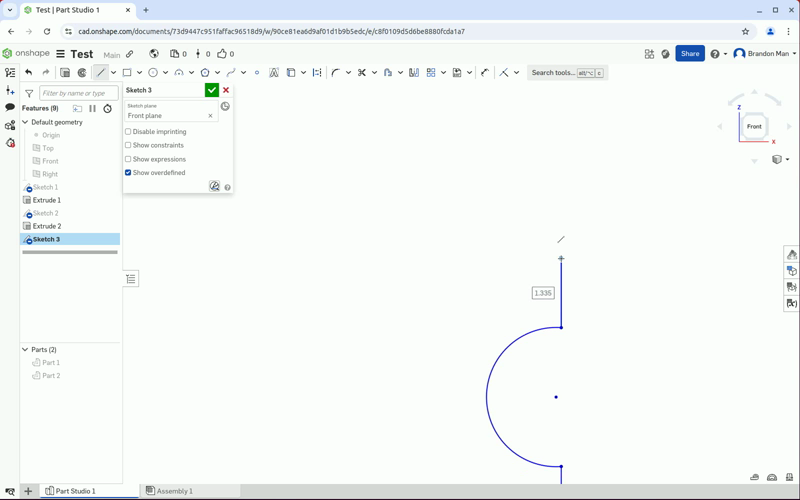
scroll(-6)
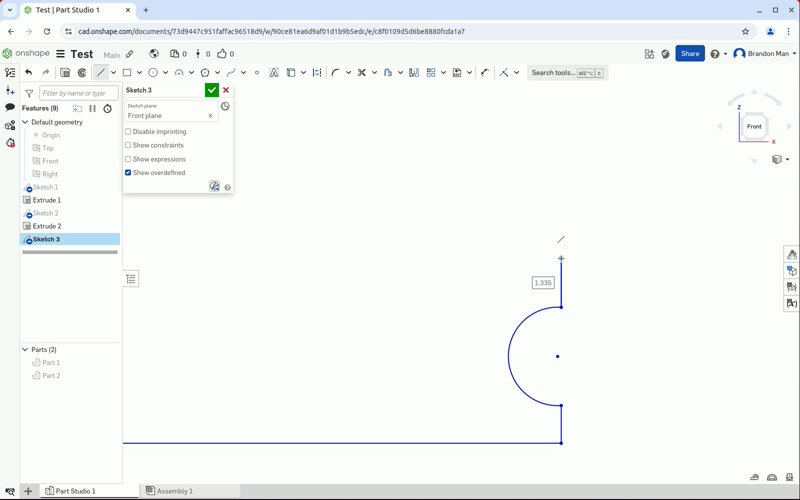
scroll(-6)
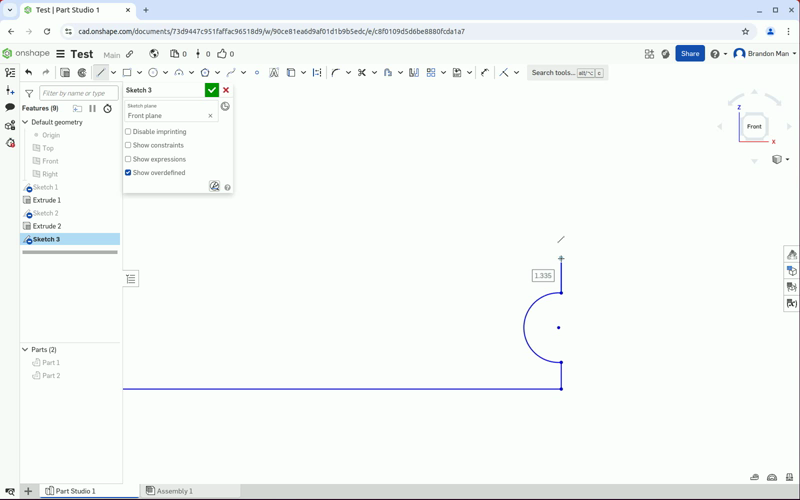
scroll(-6)
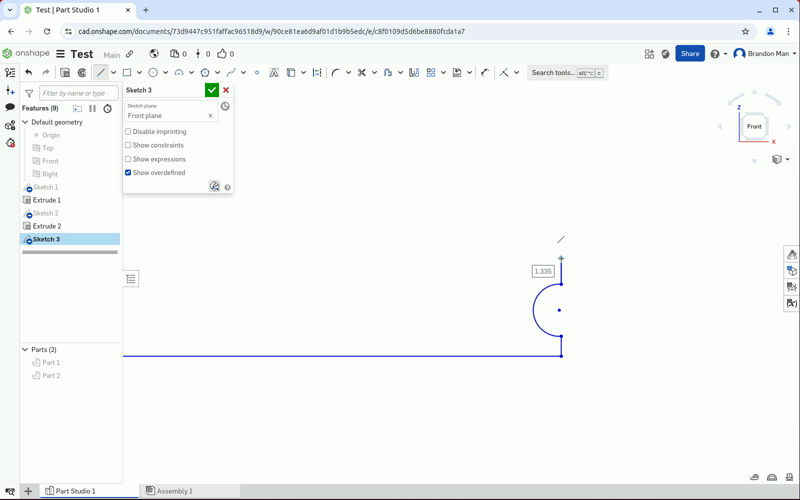
scroll(-6)
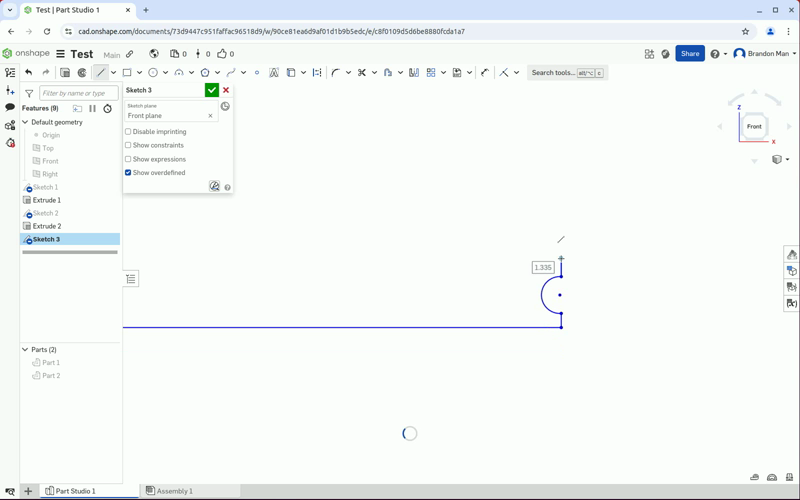
scroll(-6)
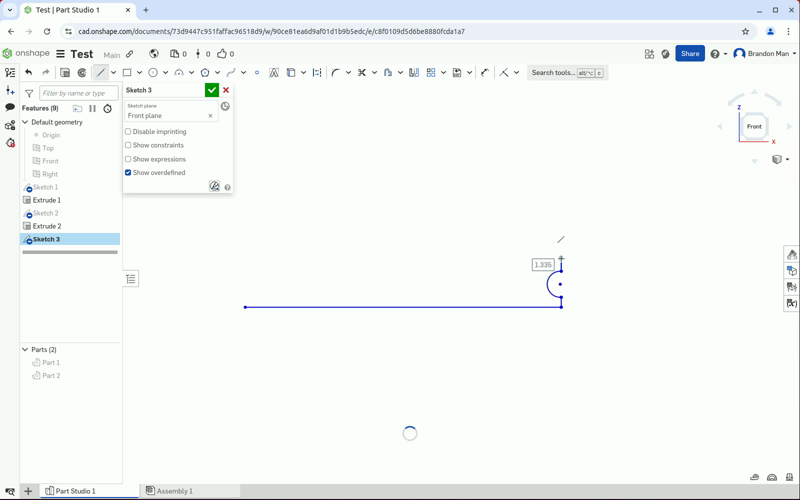
scroll(-6)
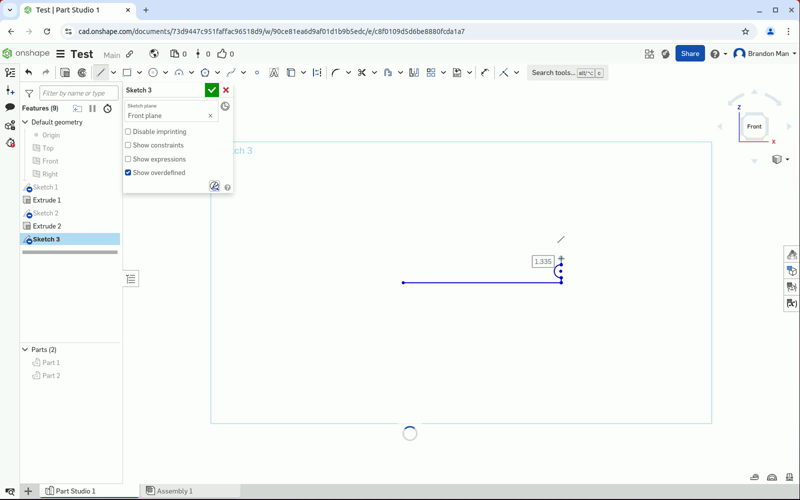
key_up(shift)
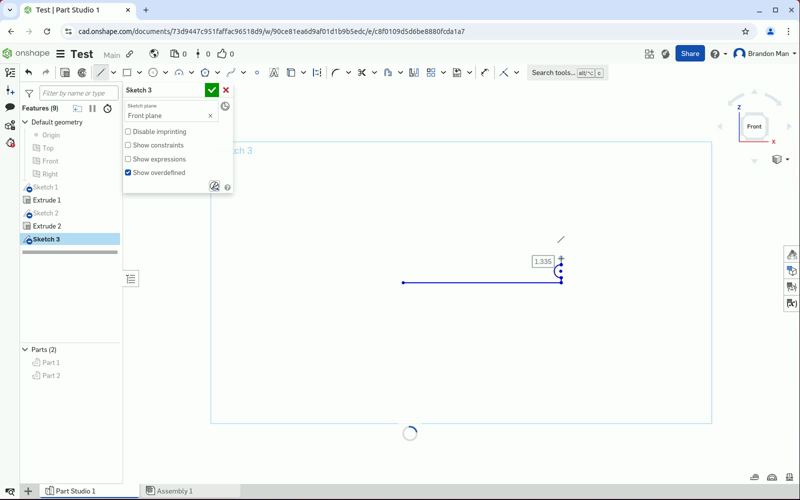
key_down(shift)
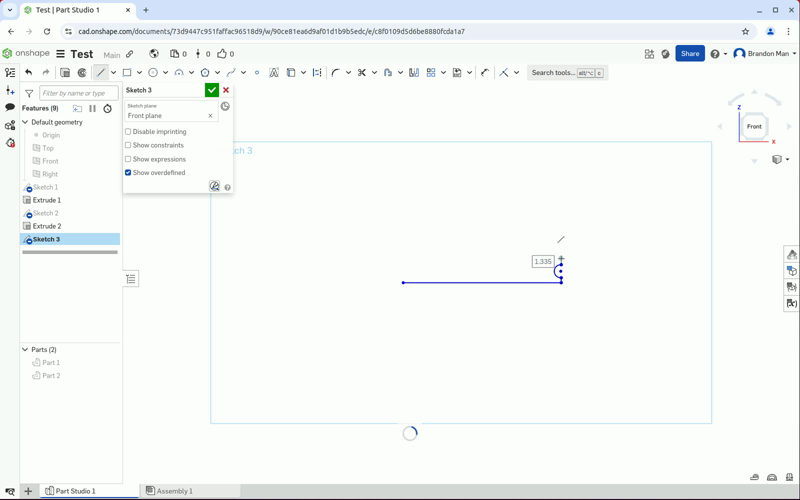
mouse_move(403, 258)
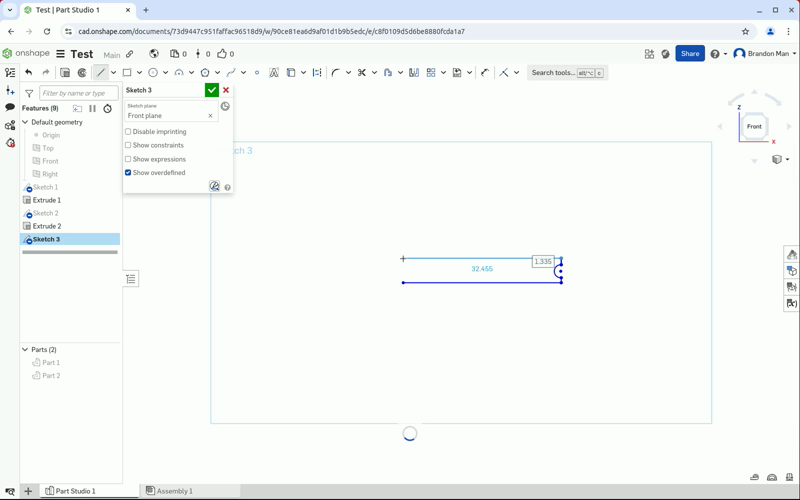
click(403, 258)
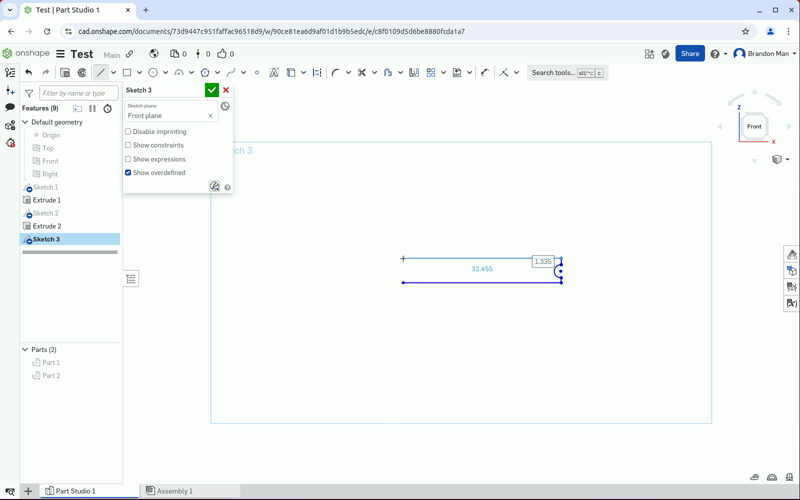
key_up(shift)
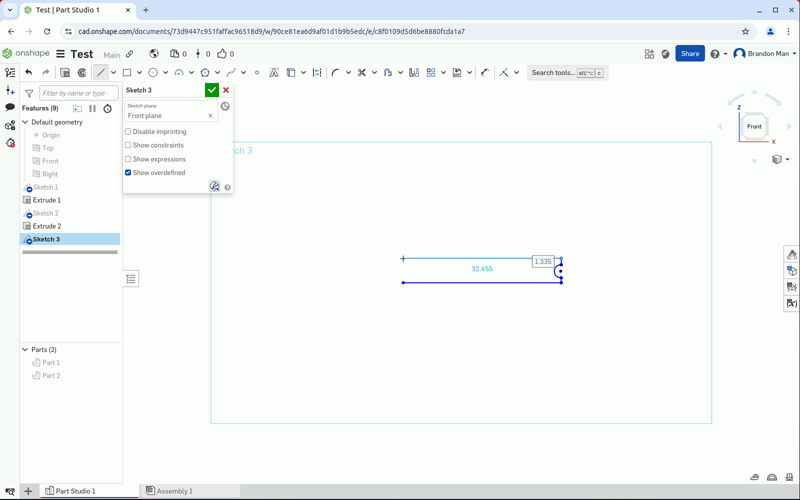
key_down(shift)
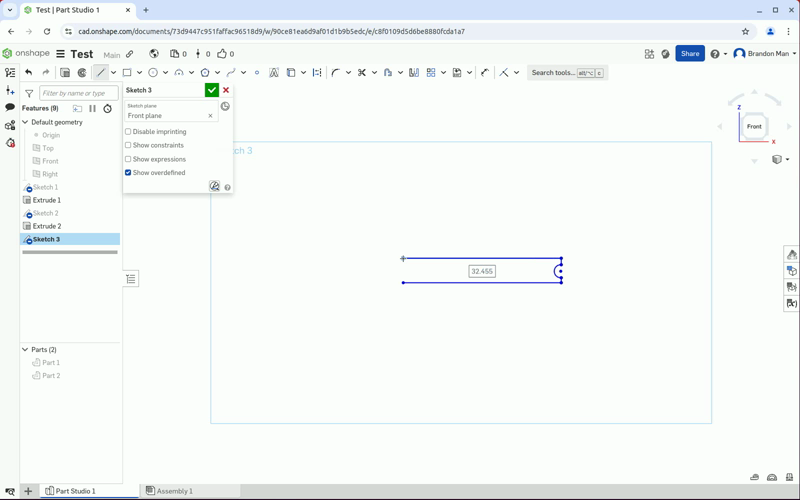
mouse_move(433, 258)
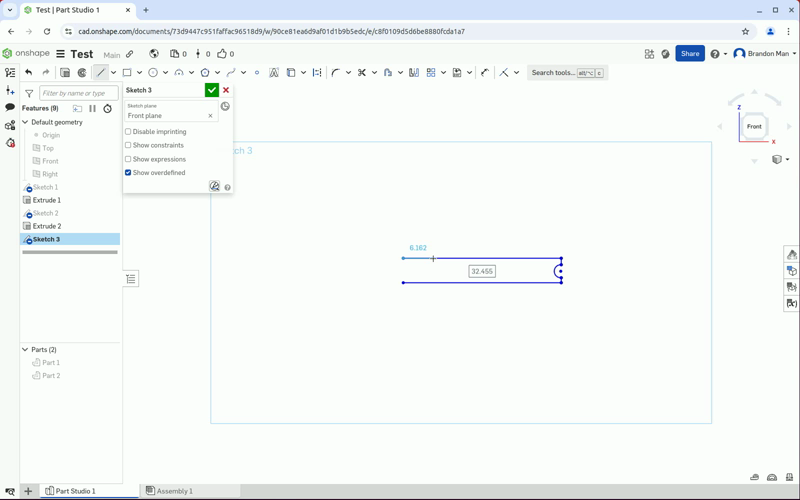
mouse_move(403, 264)
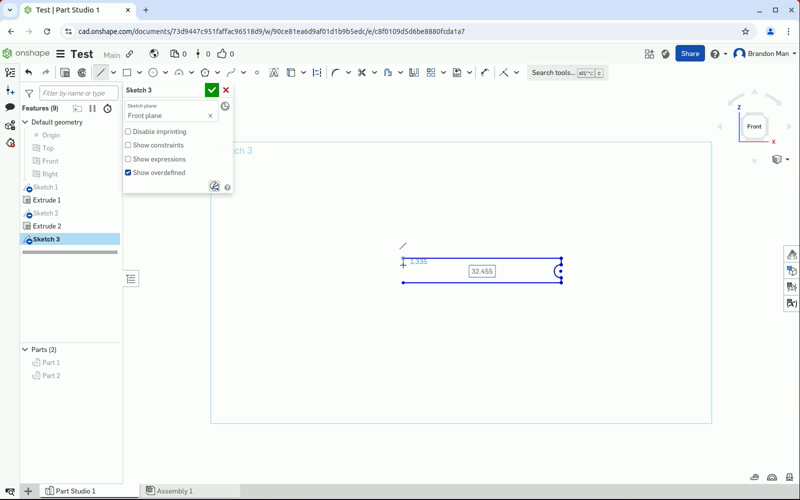
scroll(6)
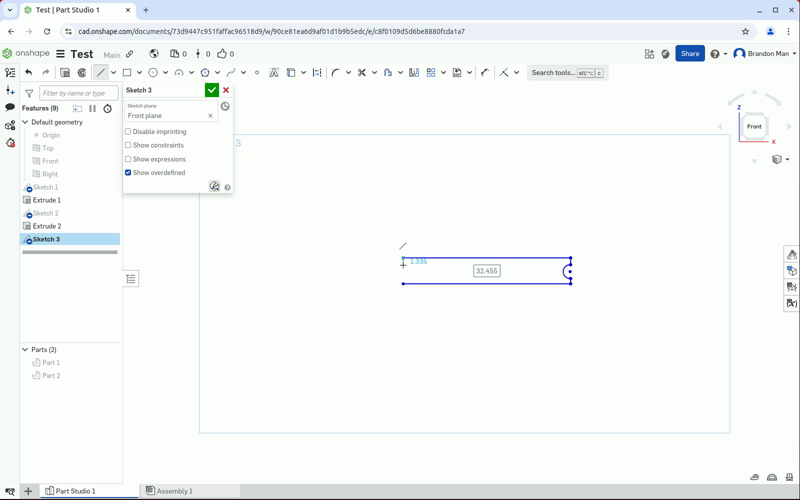
scroll(6)
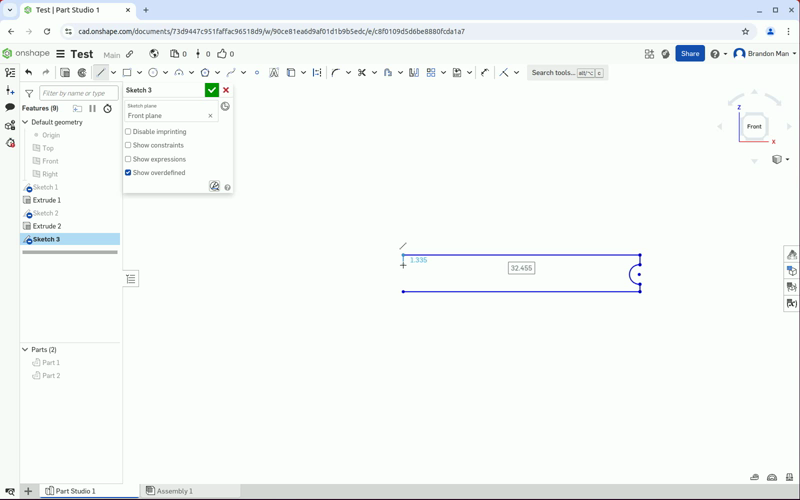
scroll(6)
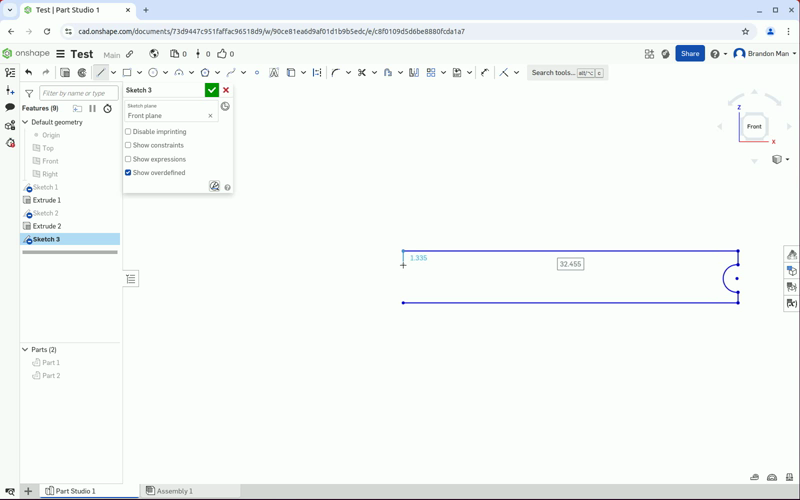
scroll(6)
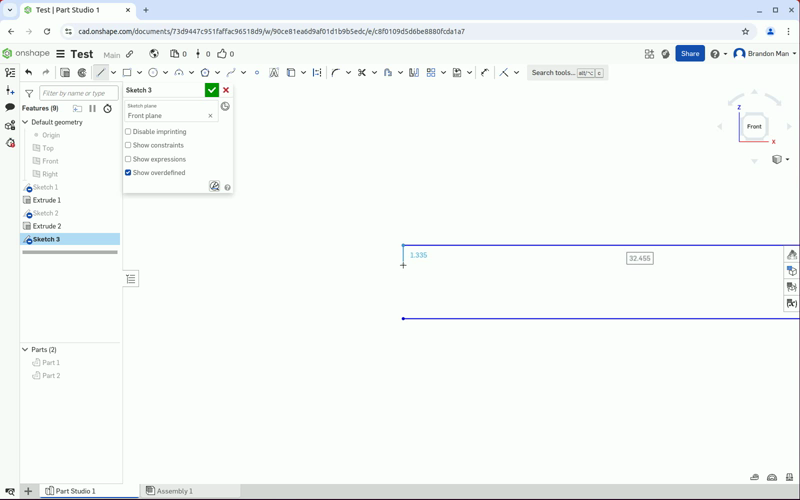
scroll(6)
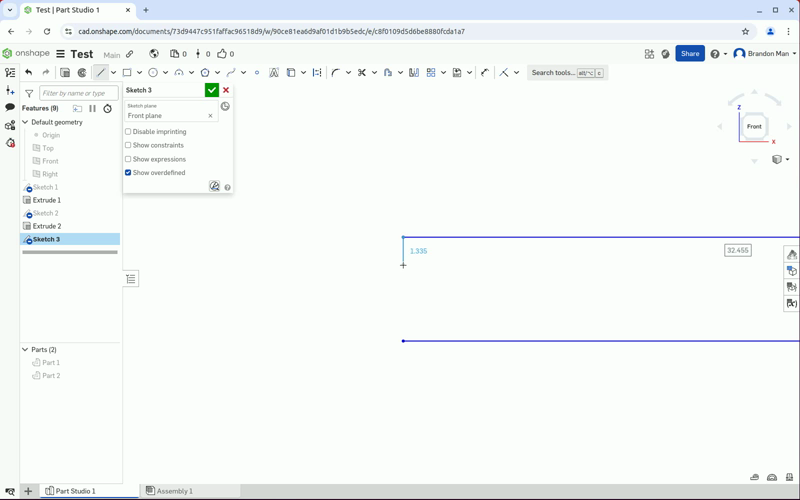
scroll(6)
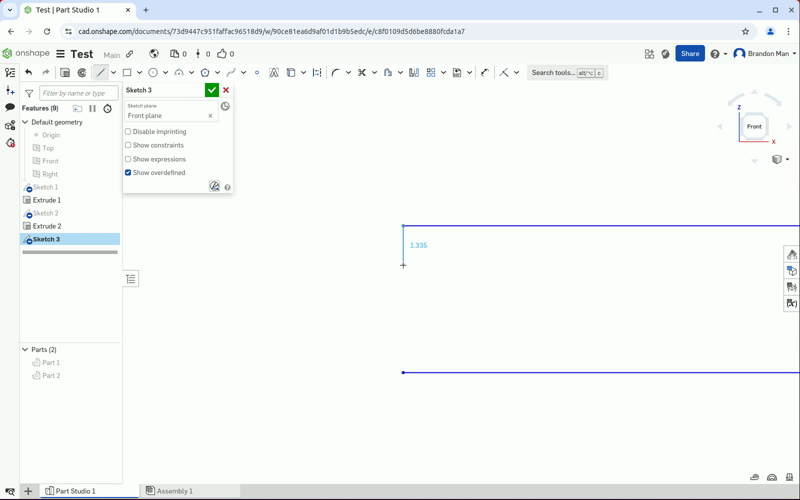
scroll(6)
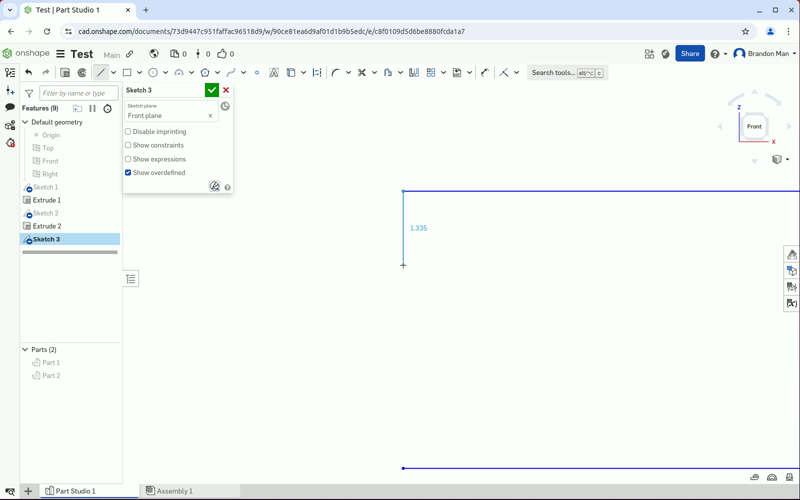
click(403, 264)
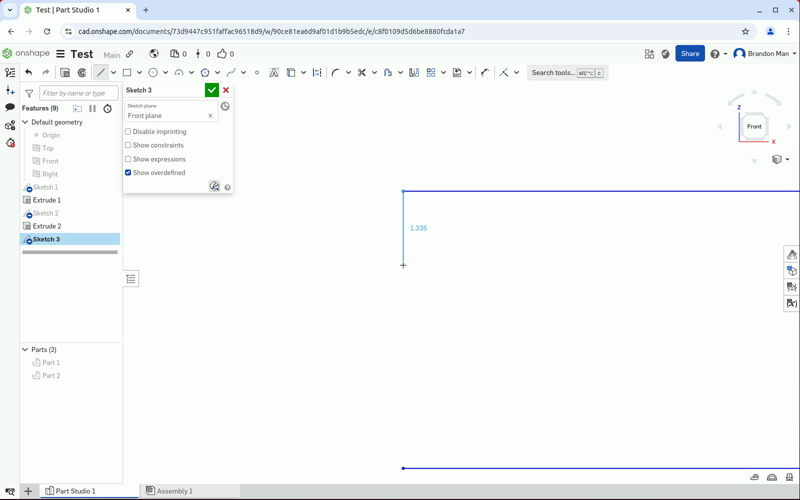
scroll(-6)
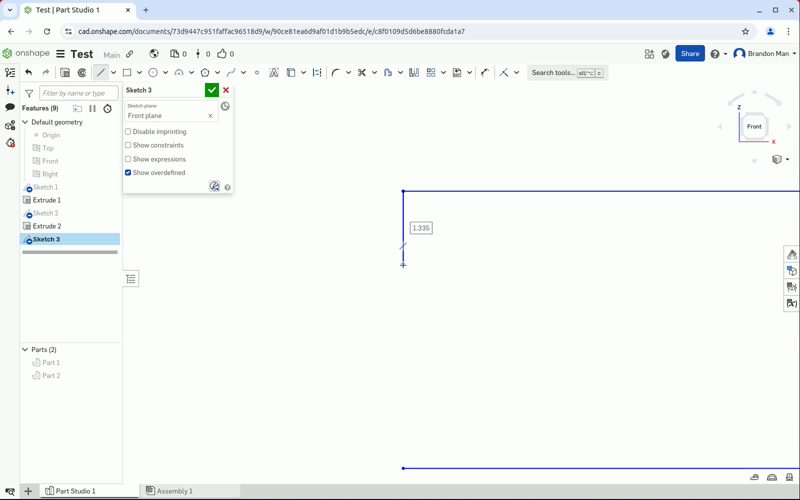
scroll(-6)
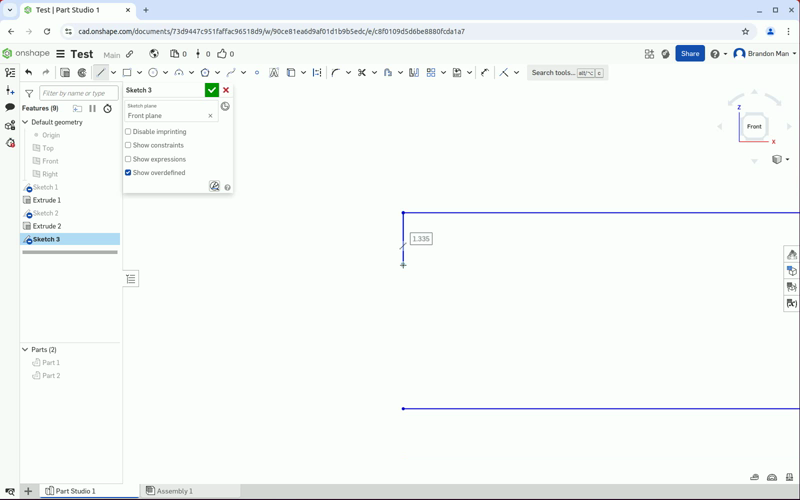
scroll(-6)
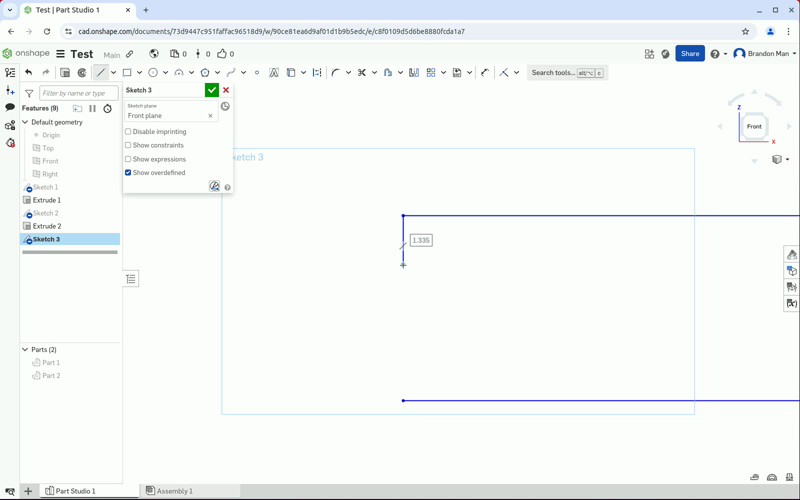
scroll(-6)
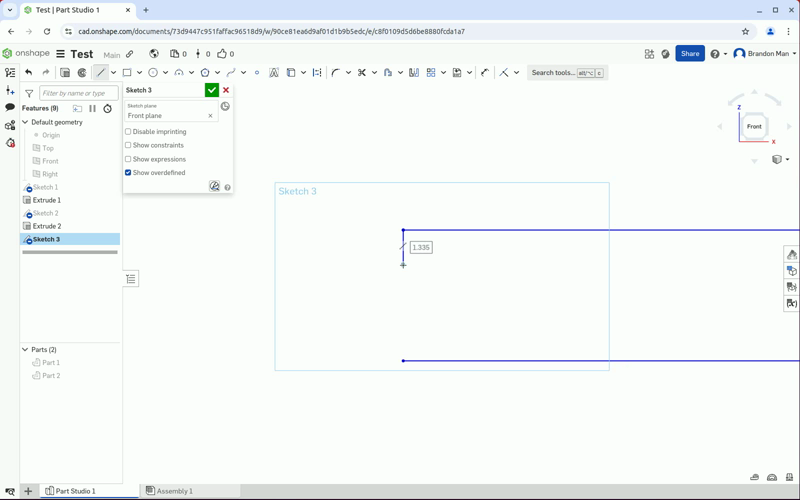
scroll(-6)
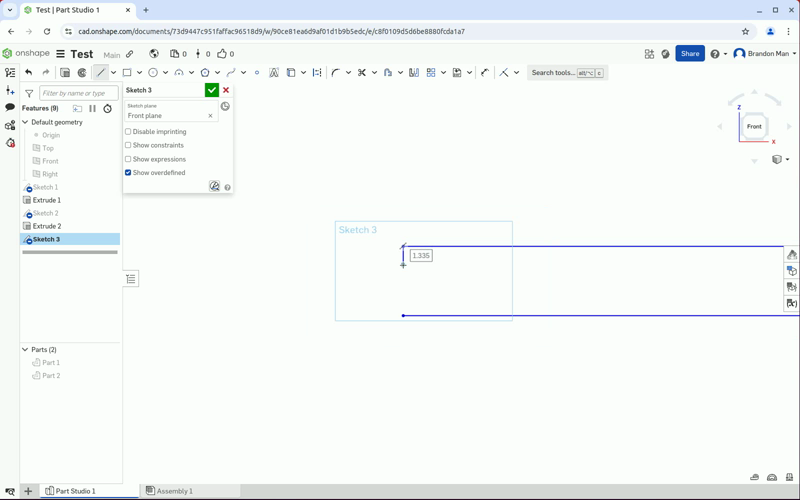
scroll(-6)
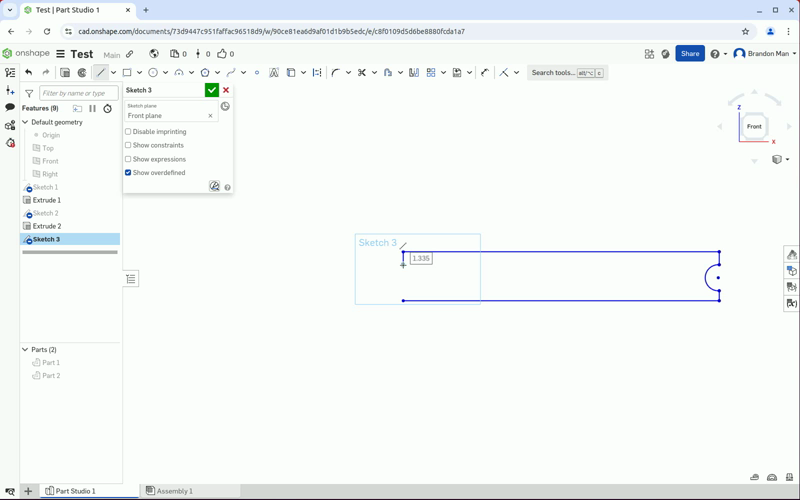
scroll(-6)
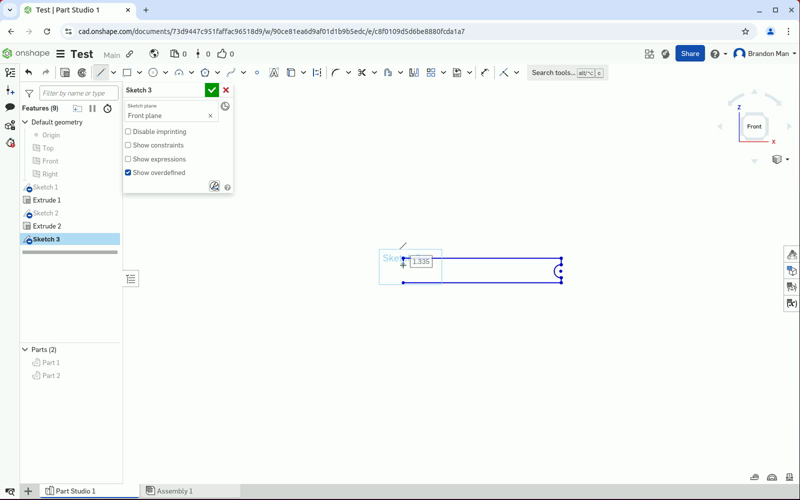
key_up(shift)
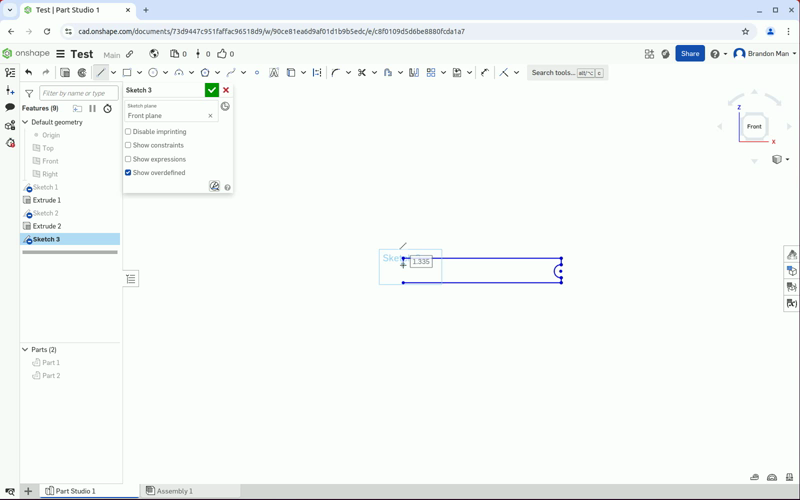
key(esc)
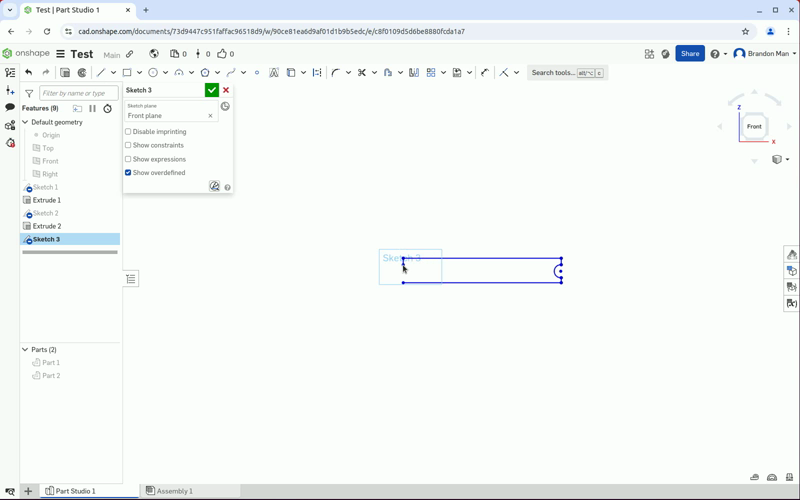
key(a)
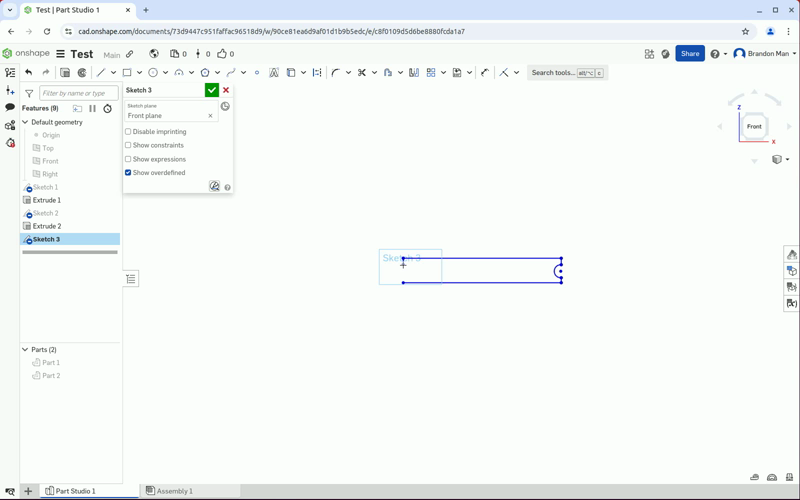
mouse_move(403, 264)
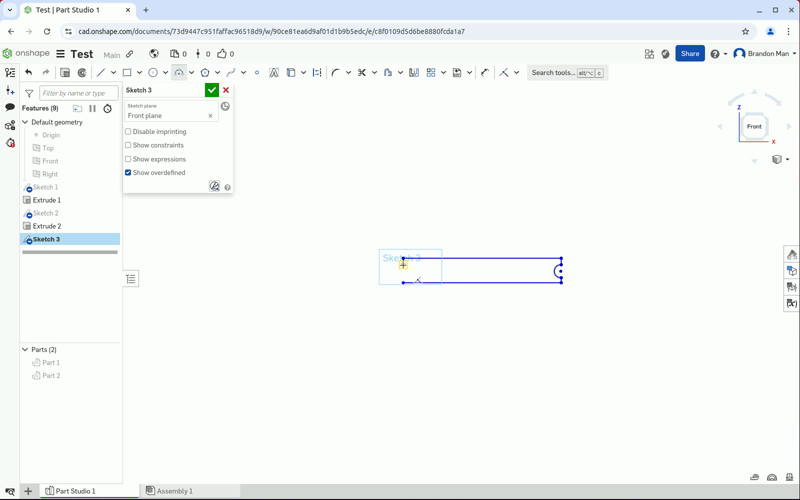
click(403, 264)
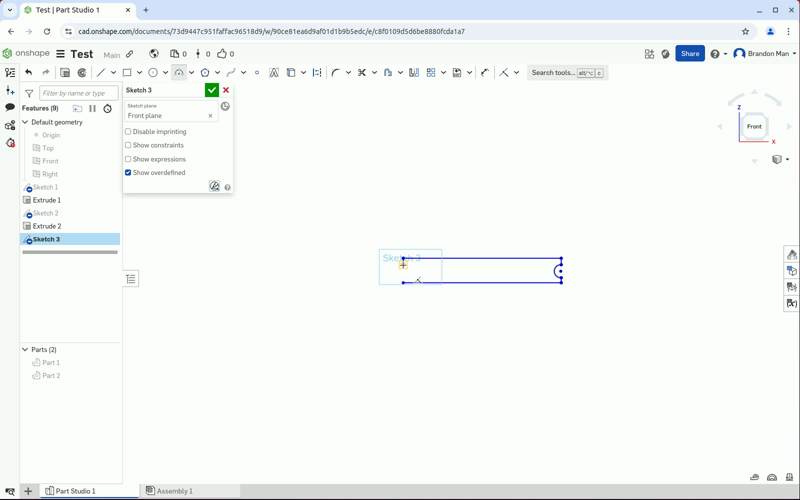
key_down(shift)
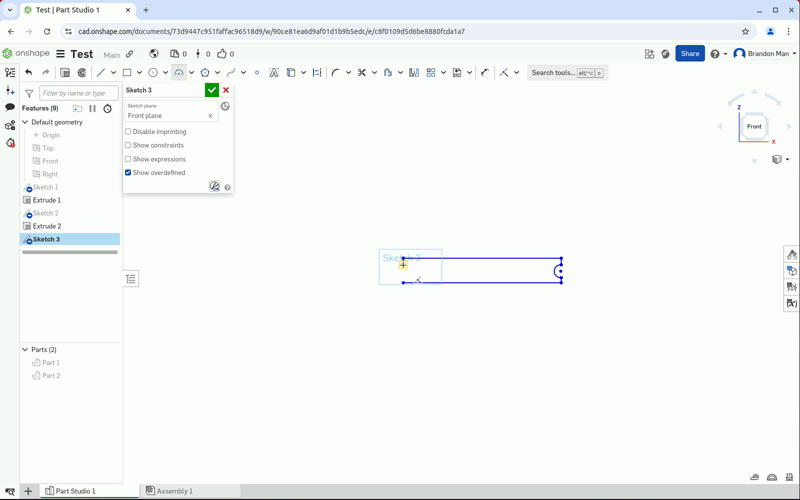
mouse_move(403, 277)
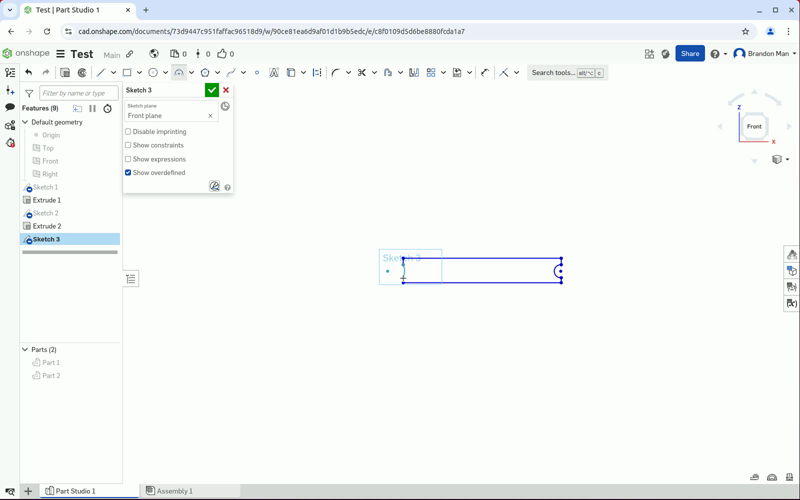
click(403, 277)
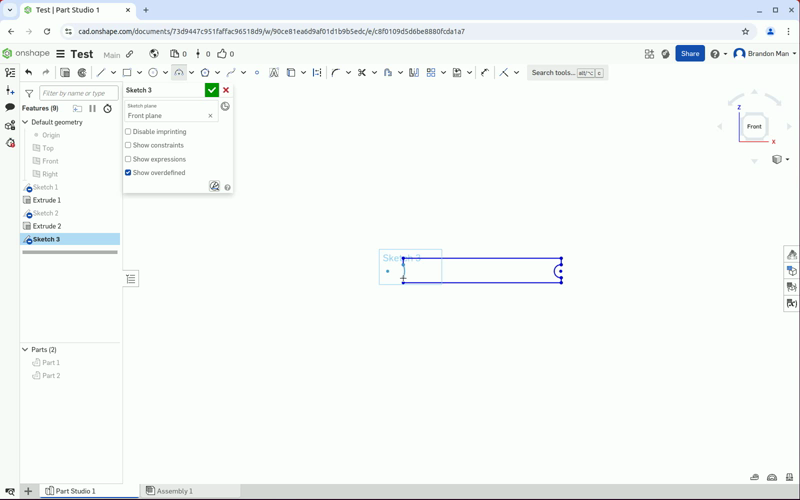
mouse_move(410, 271)
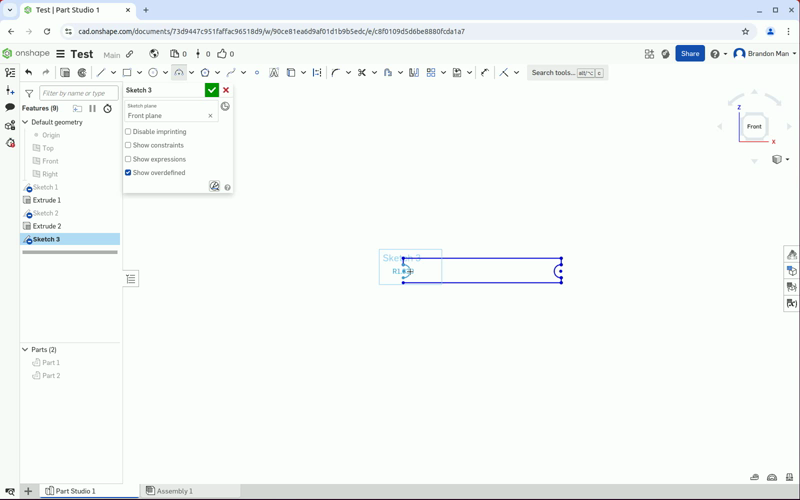
click(410, 271)
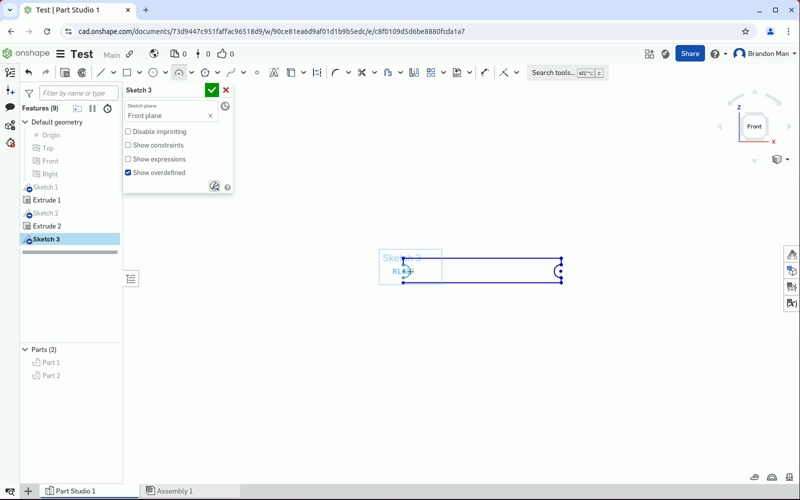
key_up(shift)
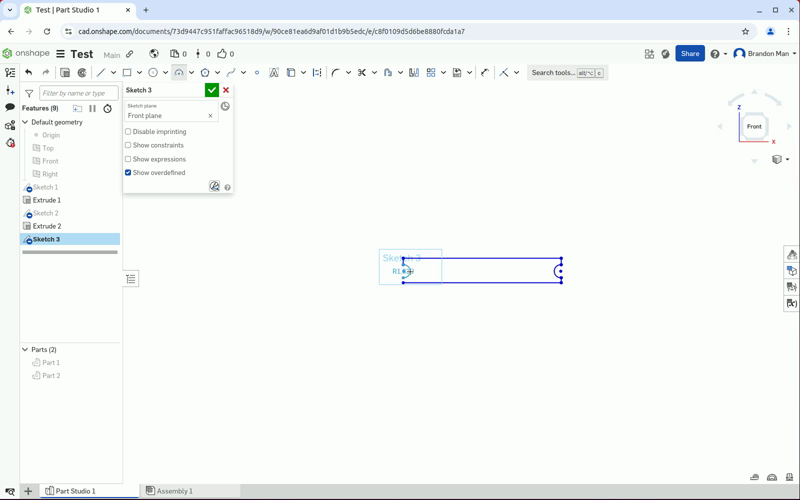
key(esc)
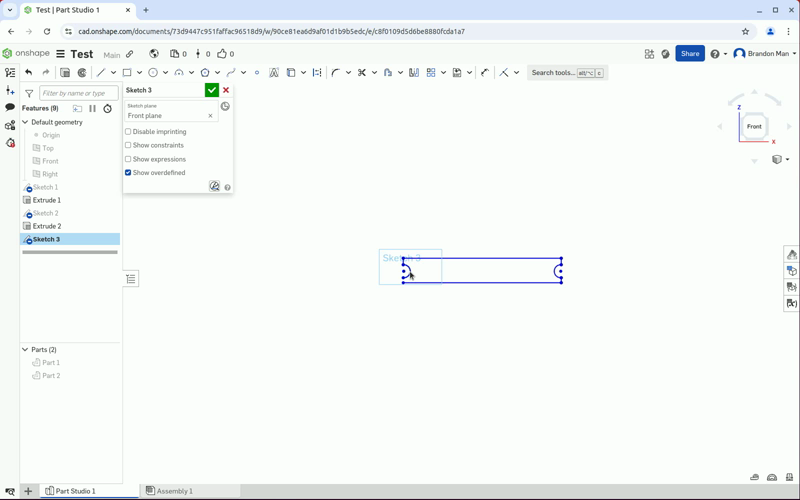
key(l)
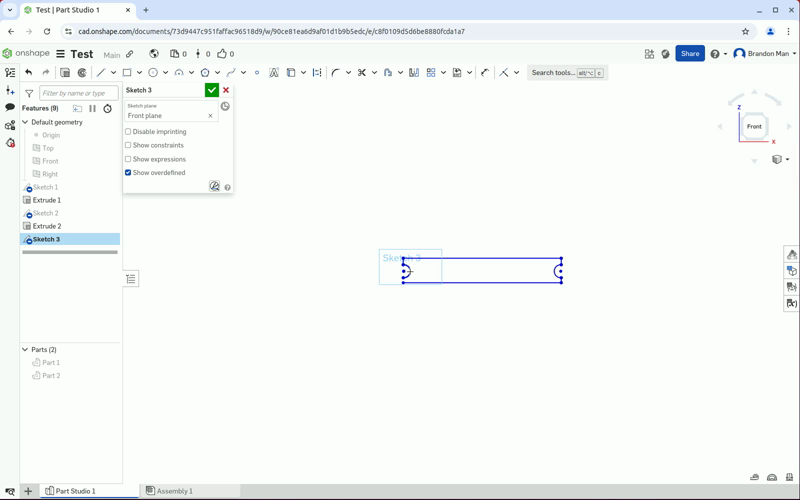
mouse_move(403, 277)
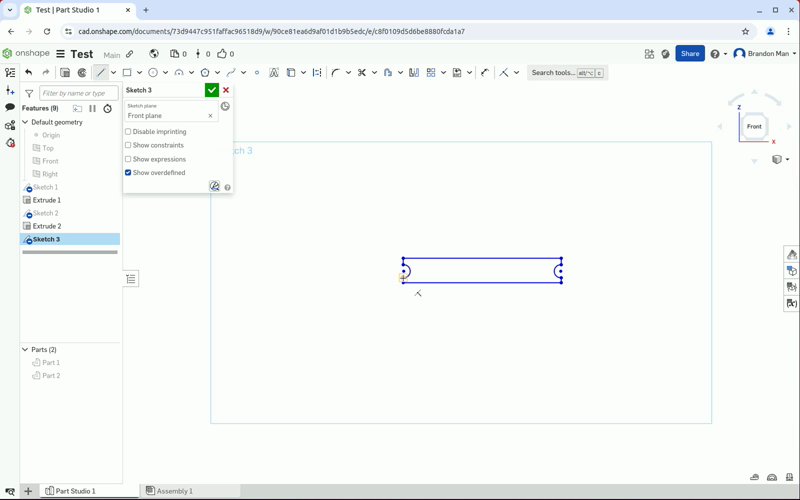
click(403, 277)
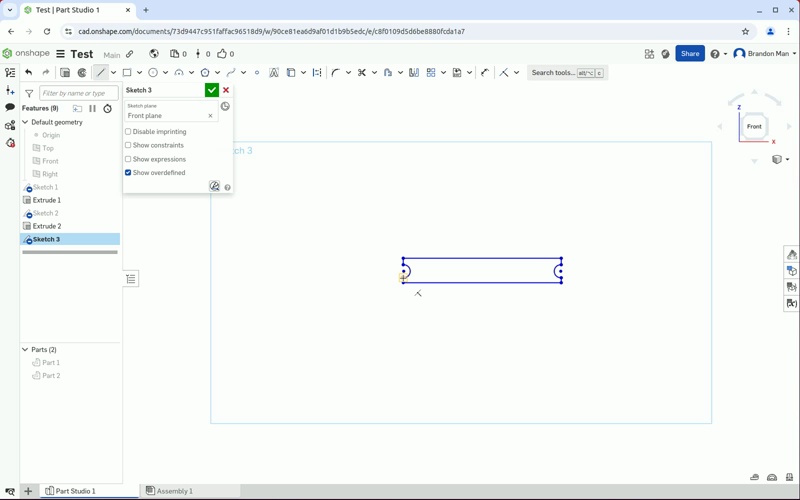
mouse_move(433, 277)
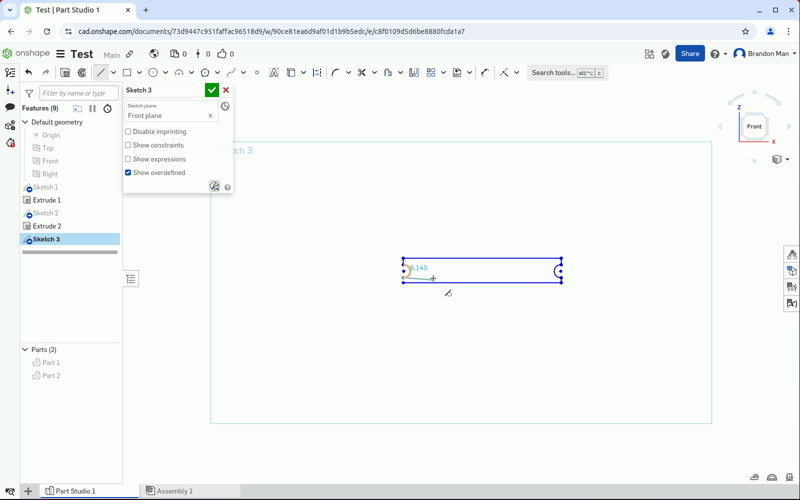
key_down(shift)
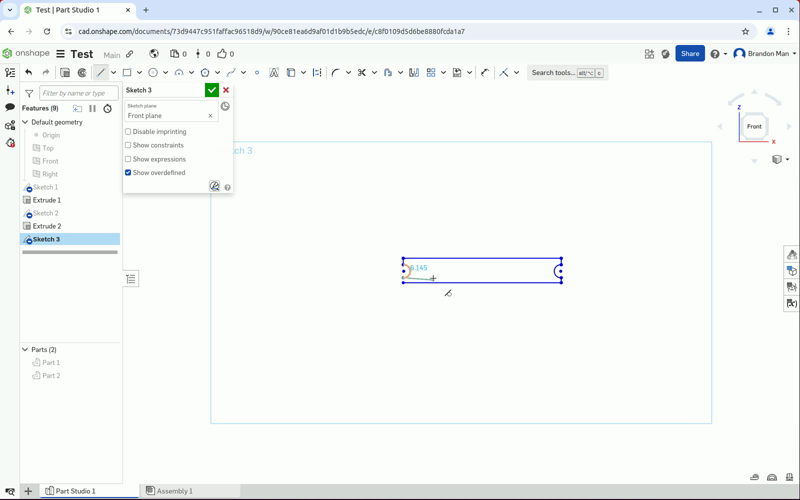
mouse_move(403, 282)
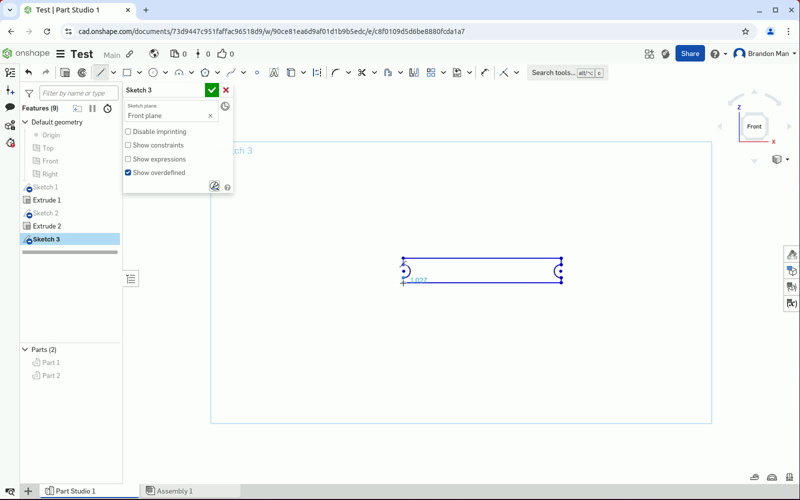
scroll(6)
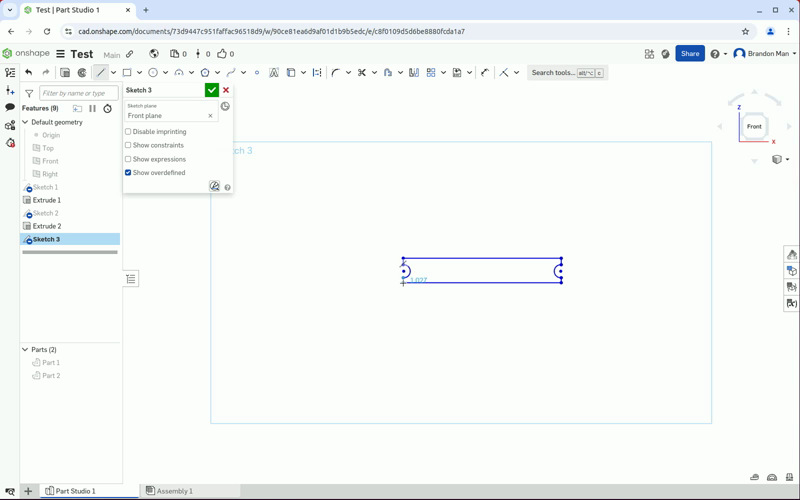
scroll(6)
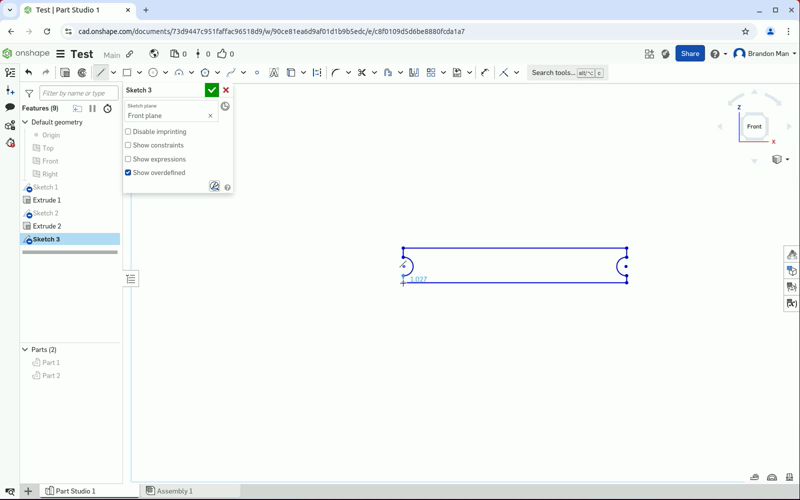
scroll(6)
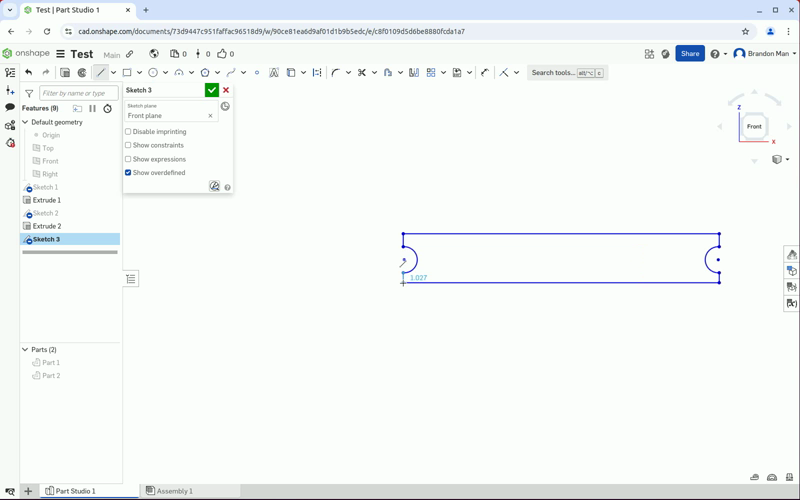
scroll(6)
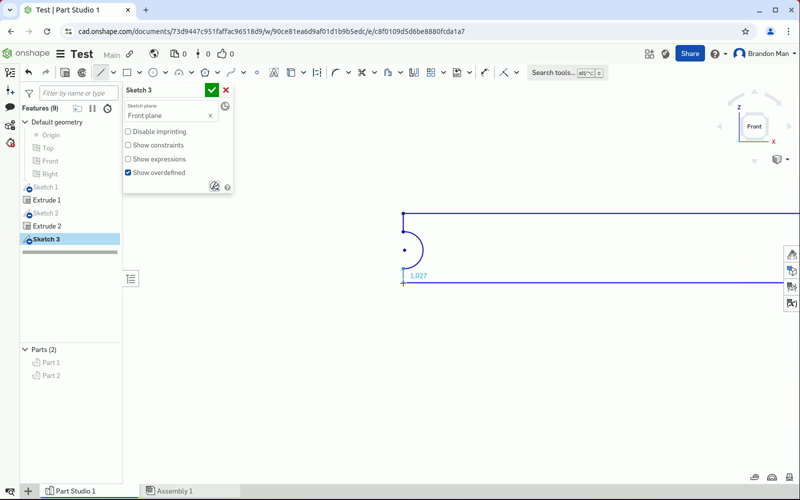
scroll(6)
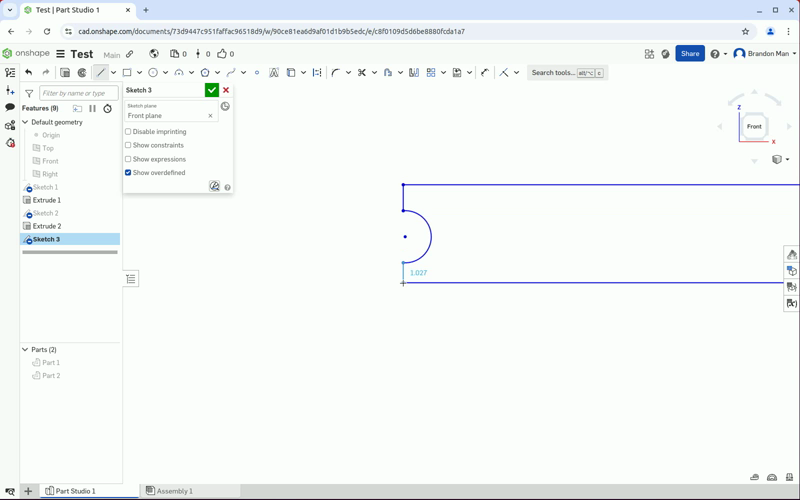
scroll(6)
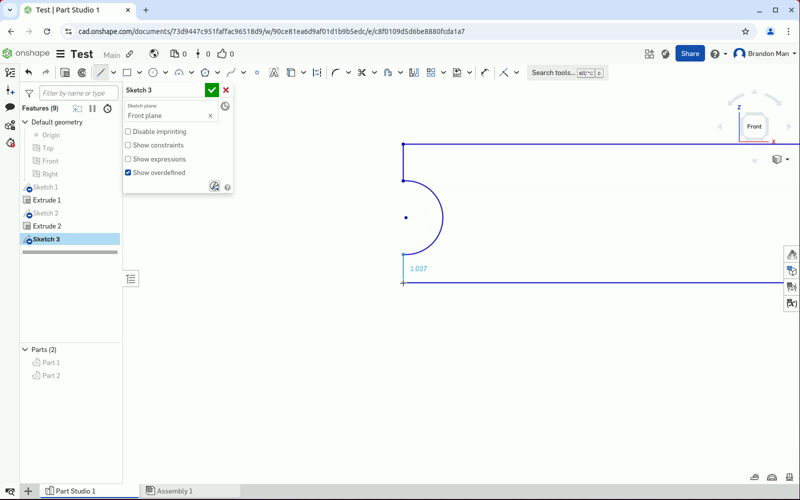
scroll(6)
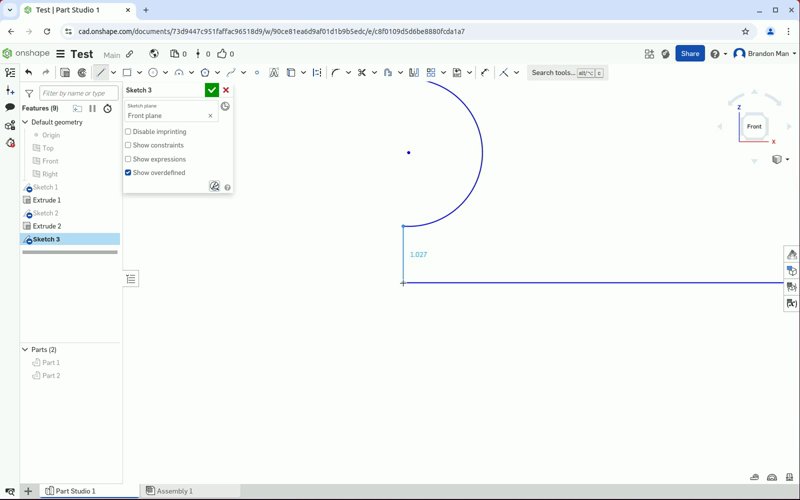
key_up(shift)
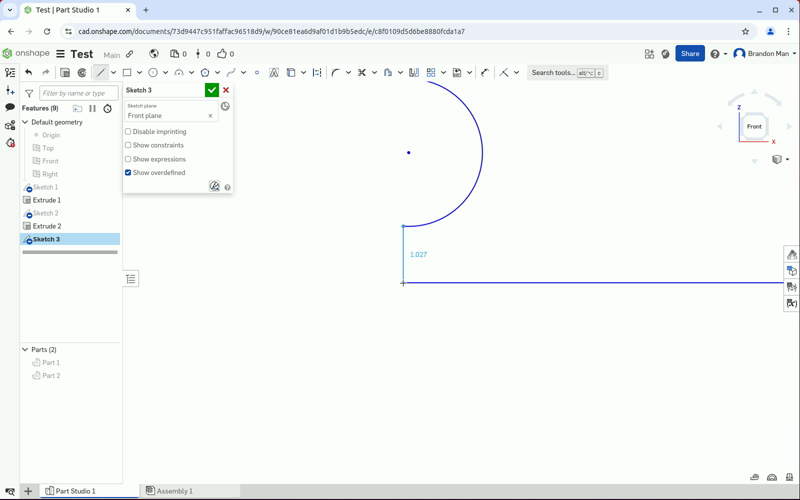
click(403, 282)
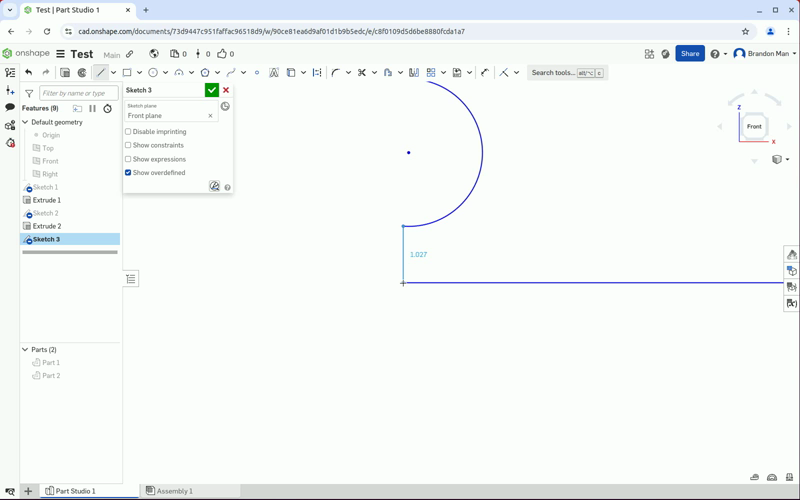
scroll(-6)
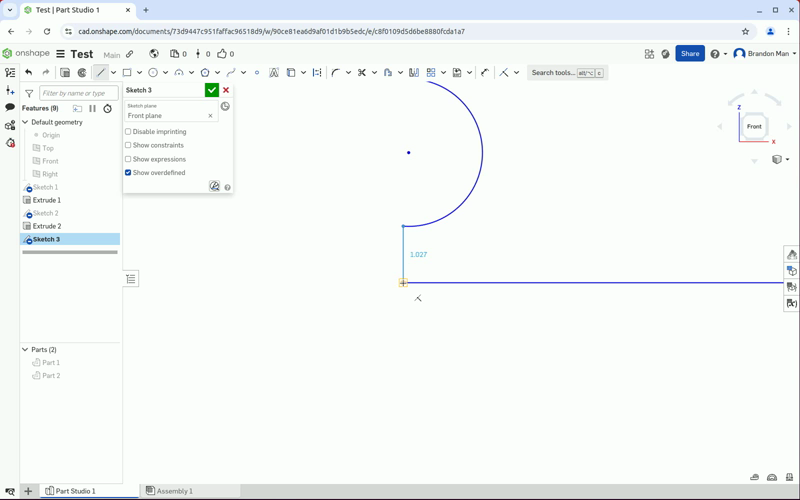
scroll(-6)
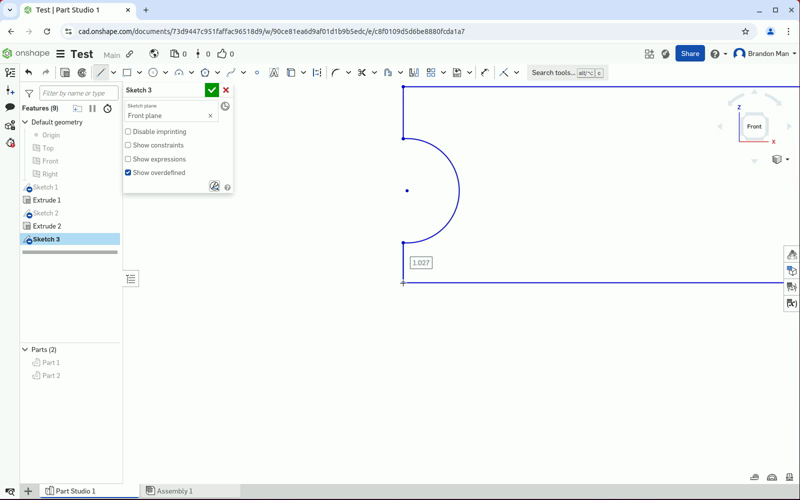
scroll(-6)
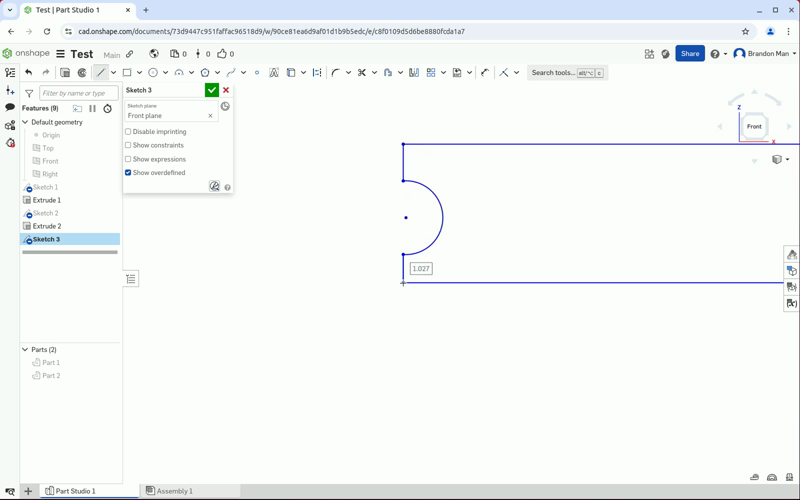
scroll(-6)
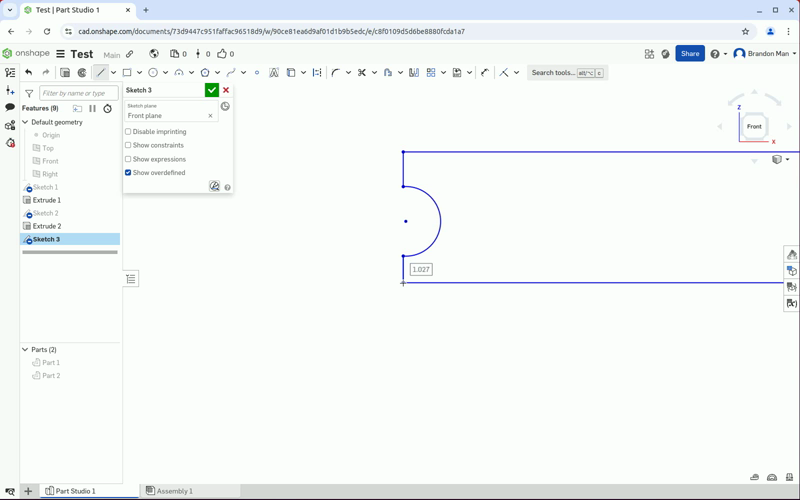
scroll(-6)
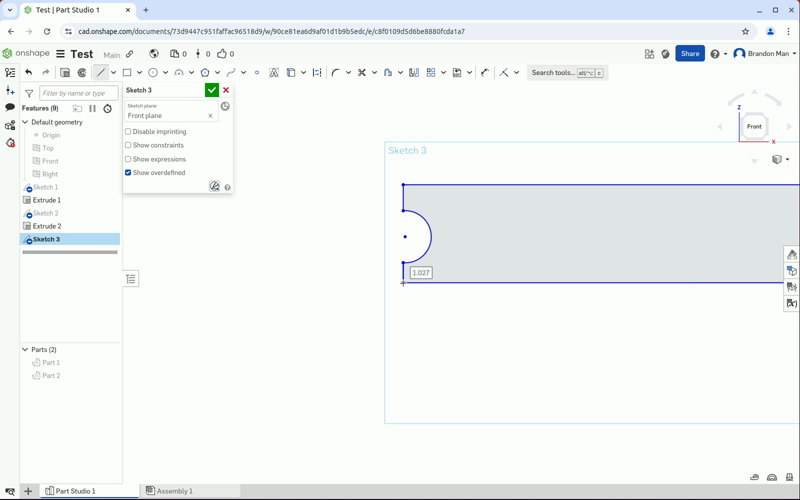
scroll(-6)
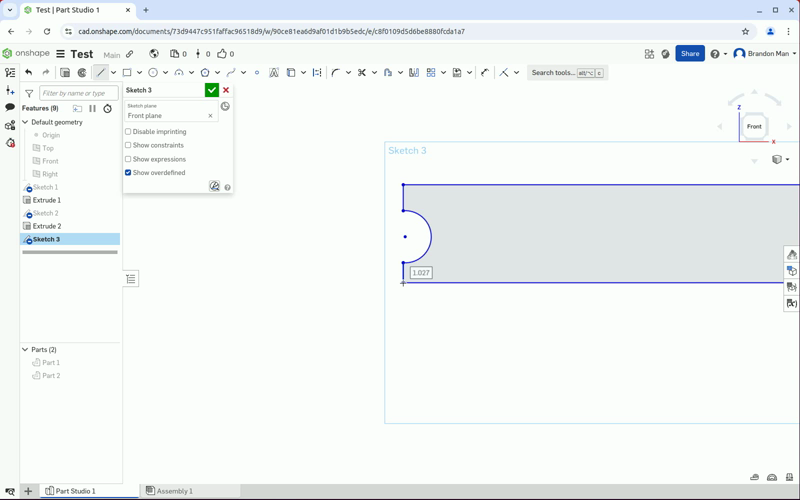
scroll(-6)
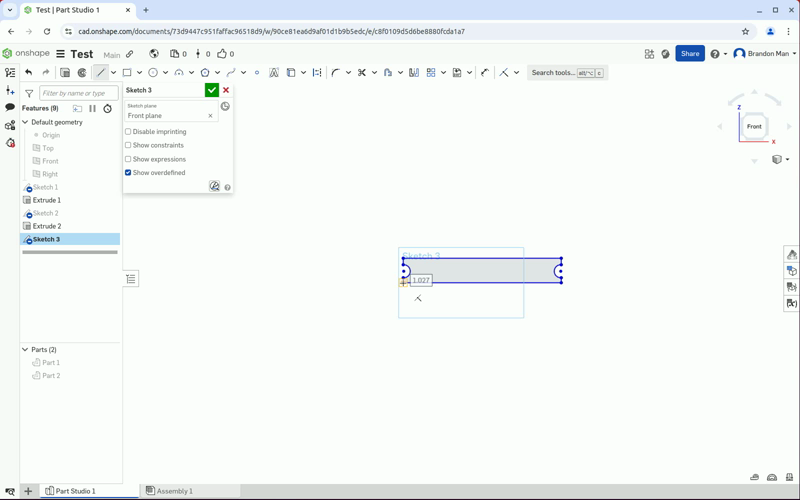
key(esc)
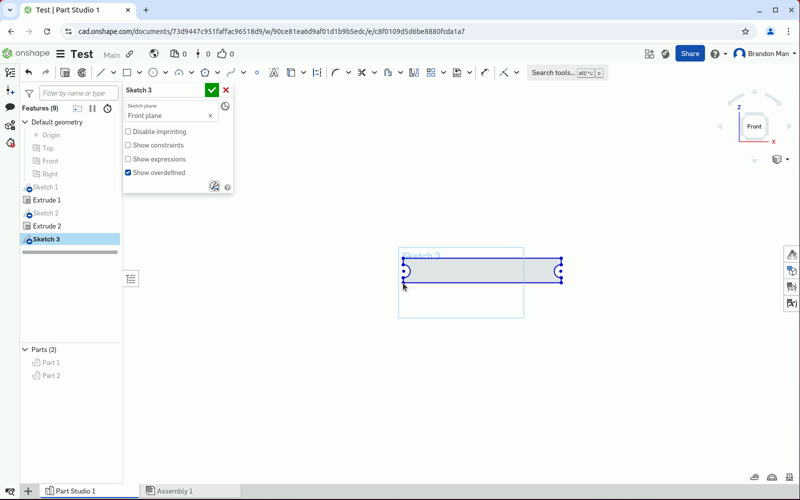
key(c)
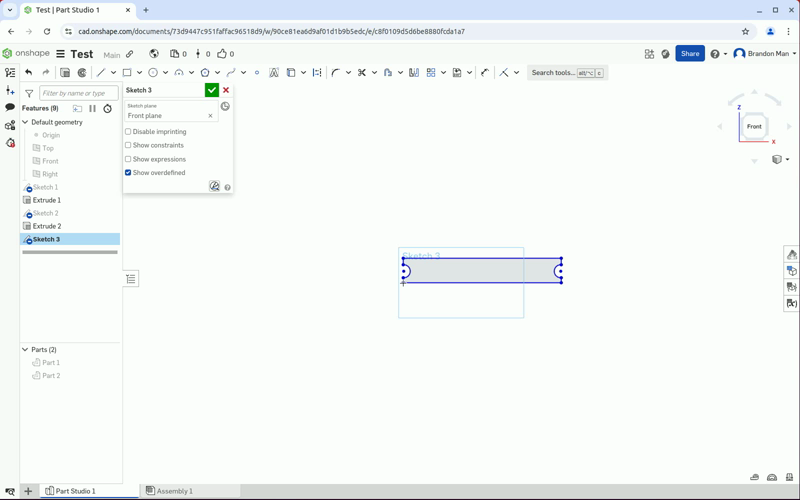
key_down(shift)
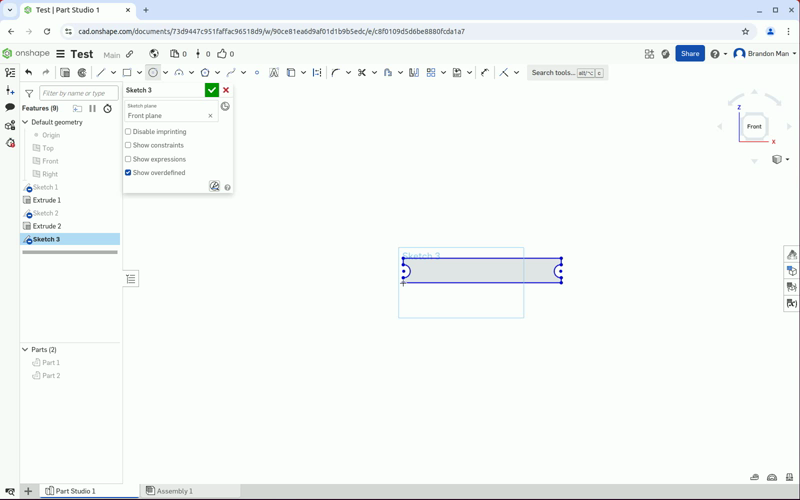
mouse_move(481, 271)
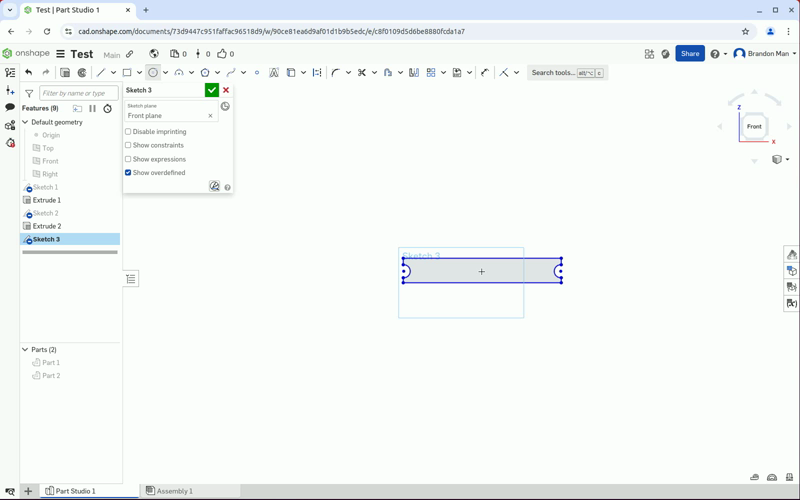
click(481, 271)
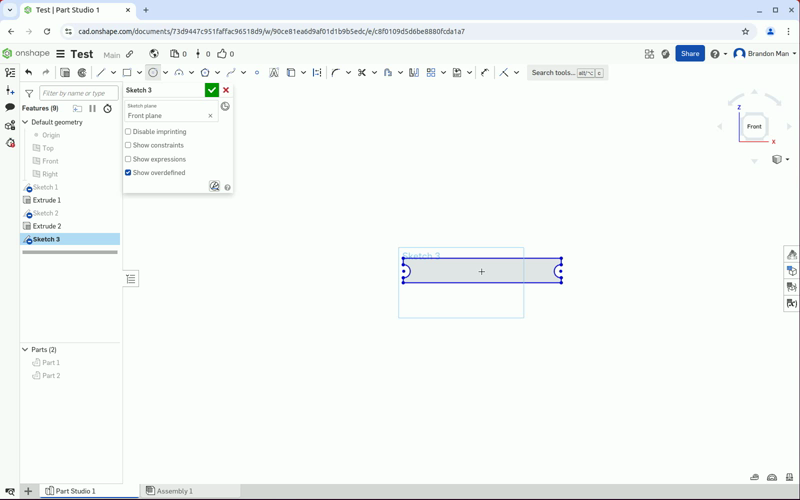
key_up(shift)
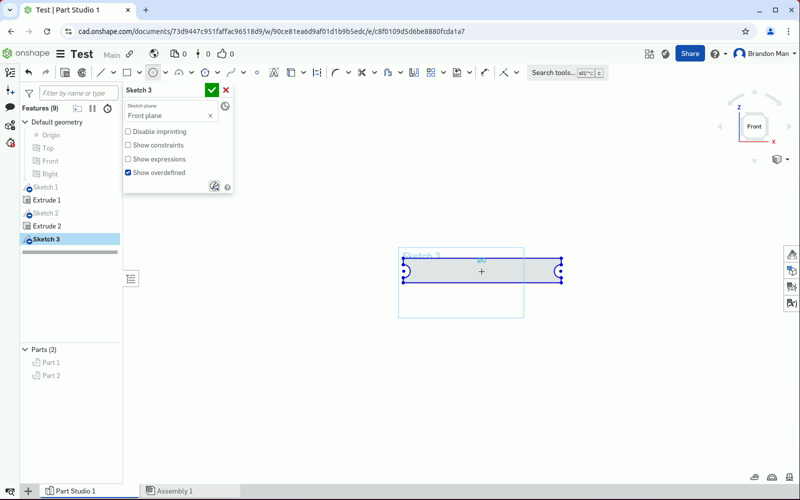
mouse_move(488, 271)
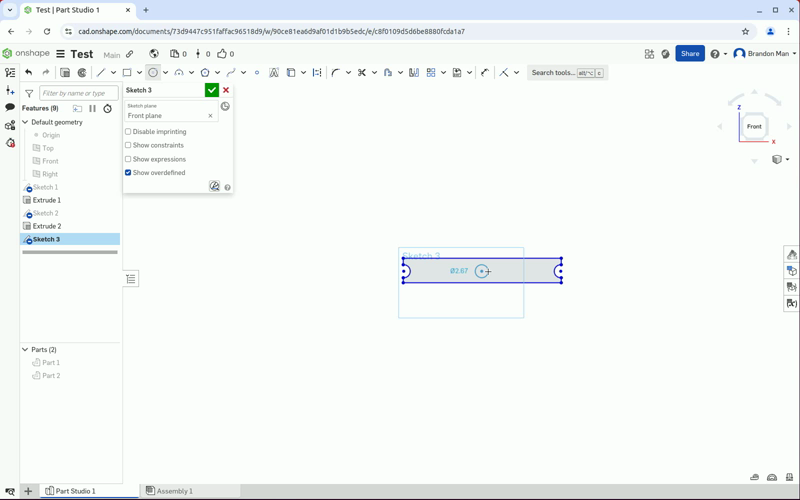
click(488, 271)
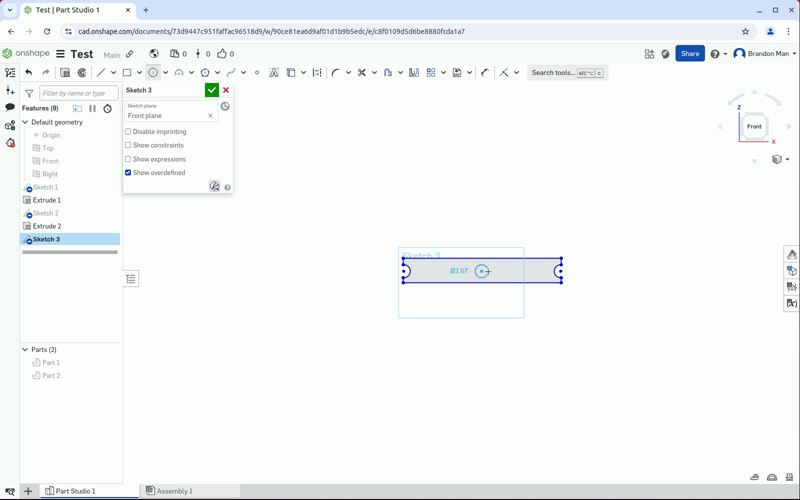
key(esc)
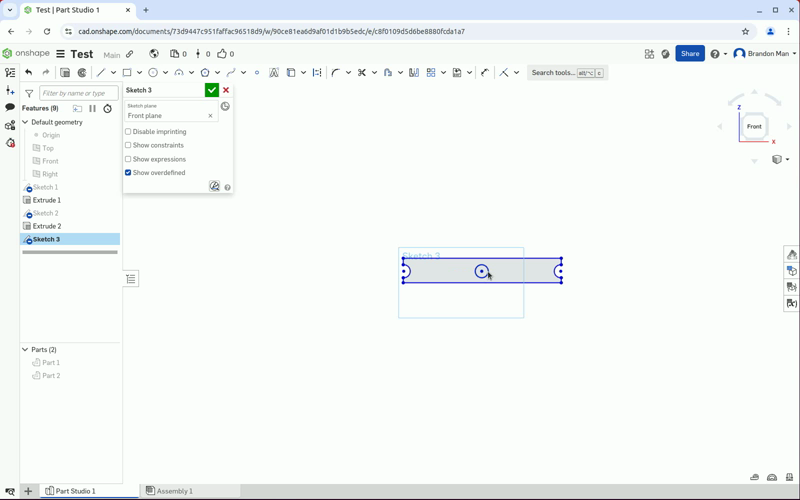
mouse_move(453, 271)
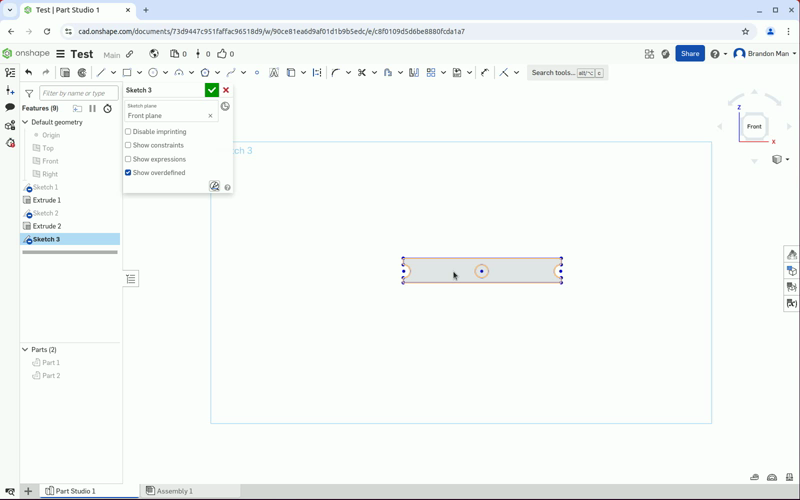
click(453, 271)
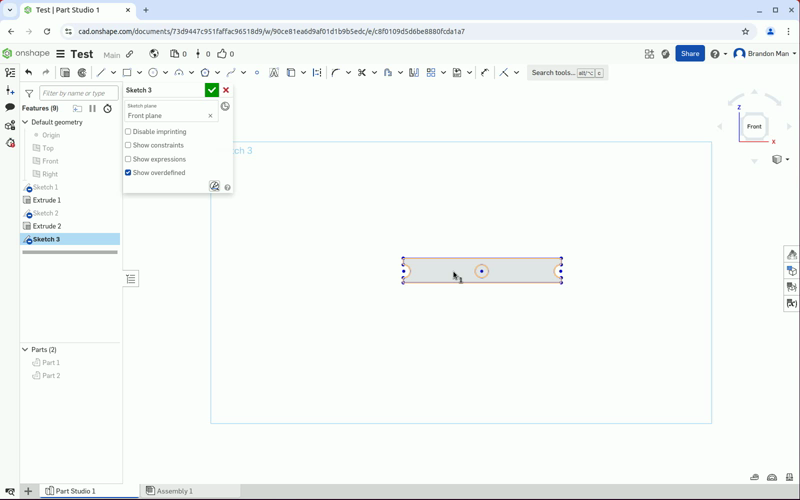
mouse_move(73, 352)
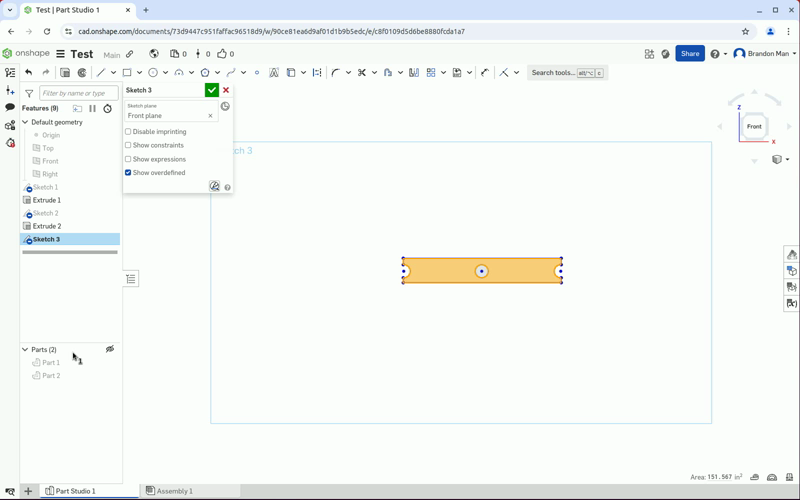
key(shift+y)
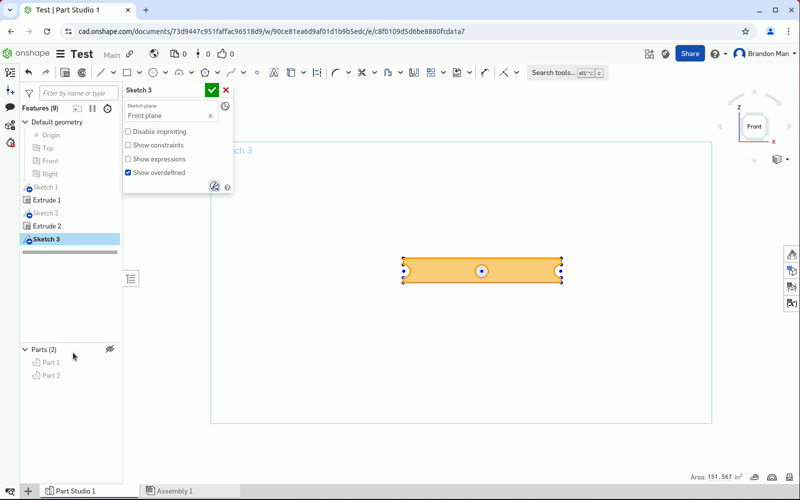
key(shift+e)
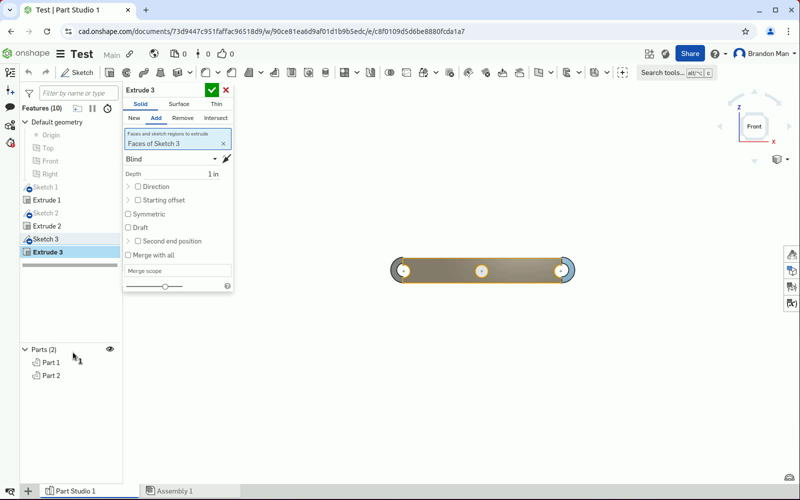
mouse_move(143, 106)
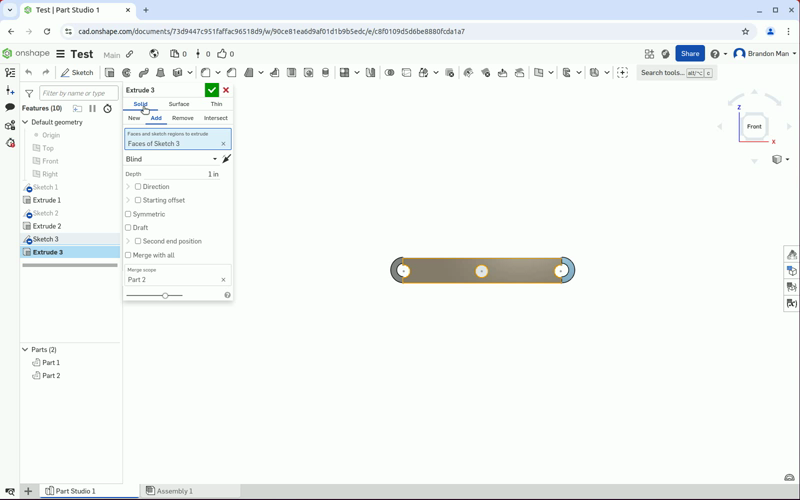
click(143, 106)
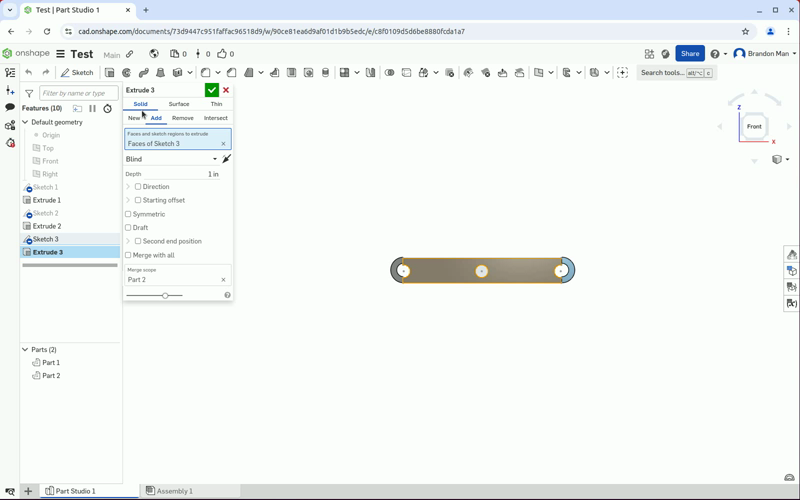
mouse_move(137, 120)
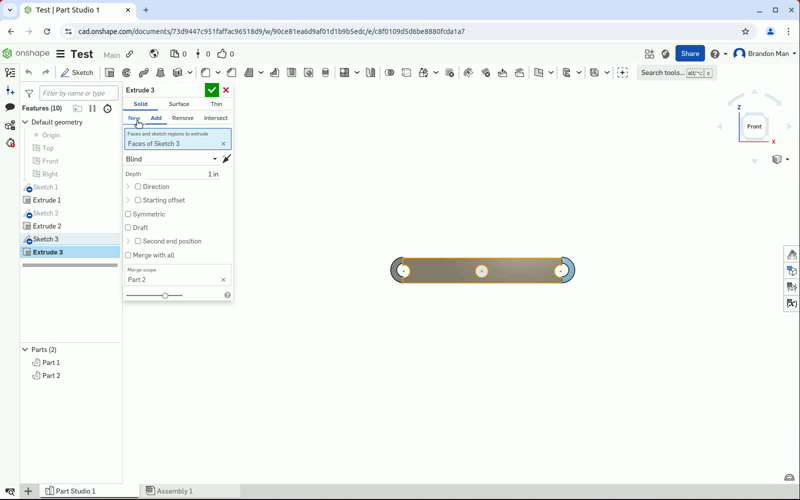
click(137, 120)
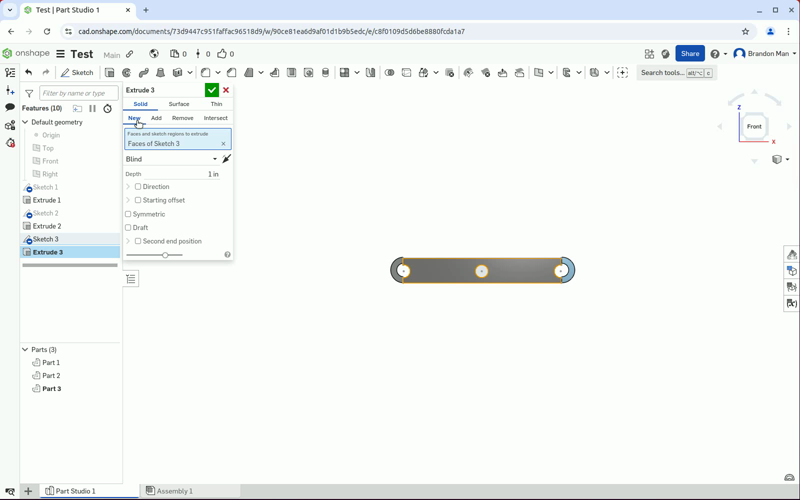
key(tab, 4)
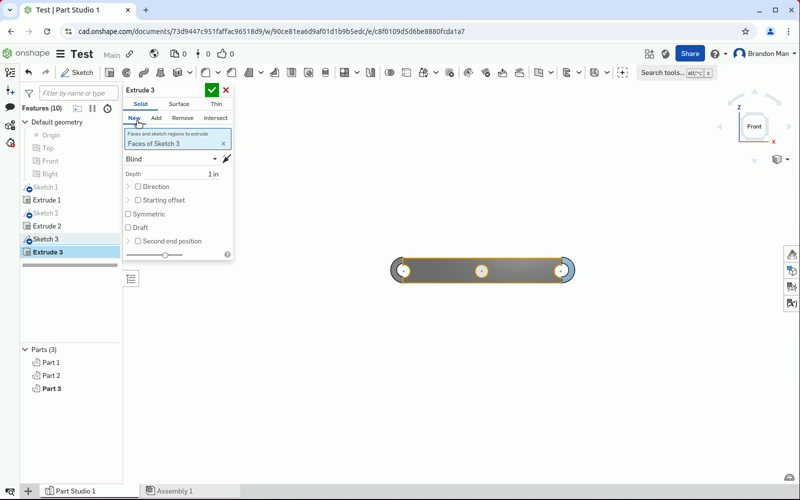
text(2.407)
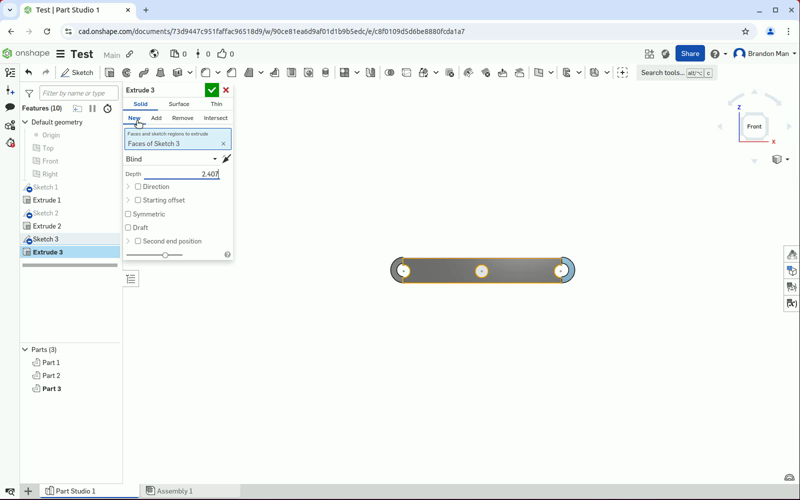
key(enter)
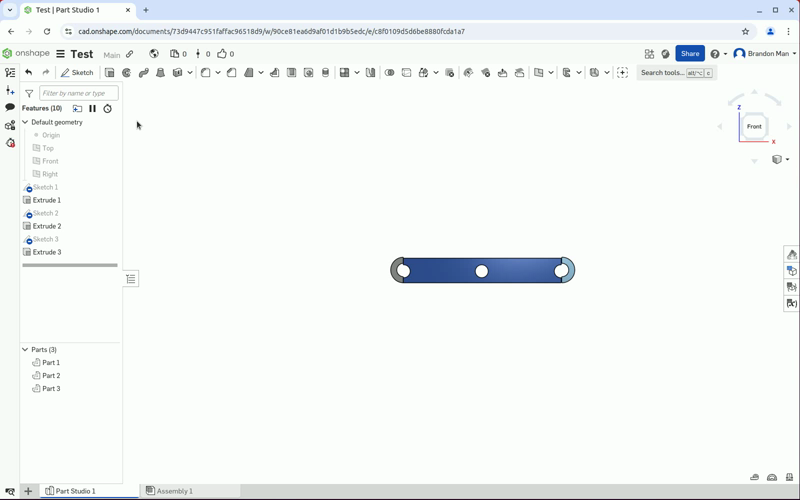
key(shift+h)
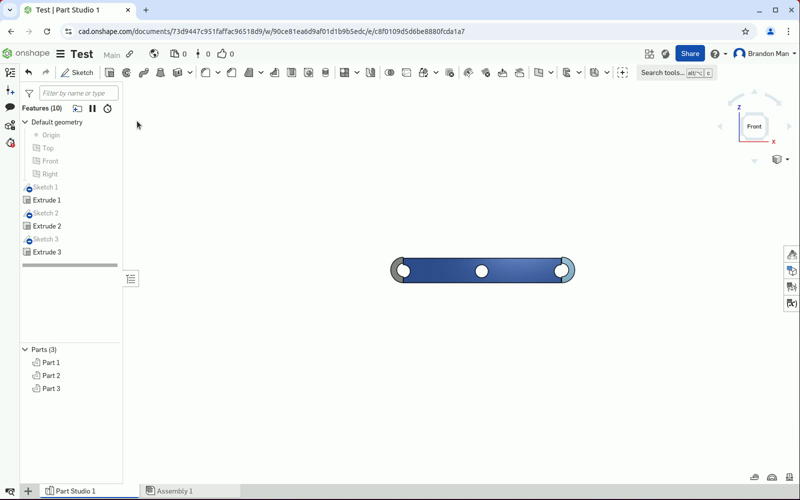
key(shift+h)
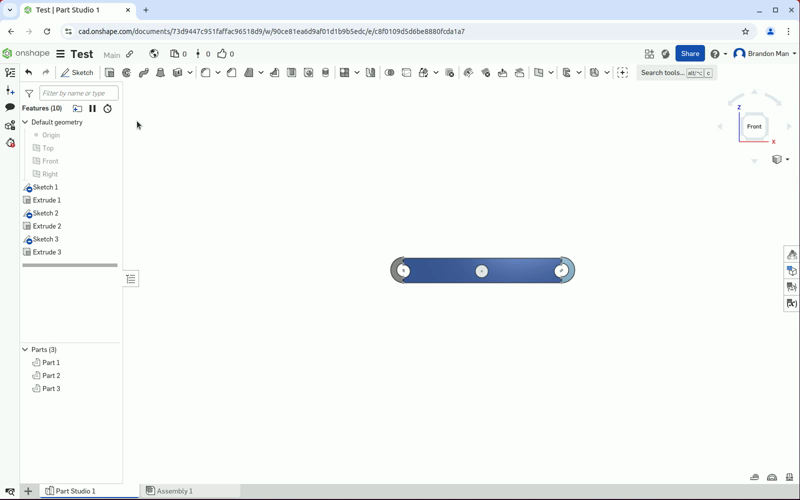
key(shift+7)
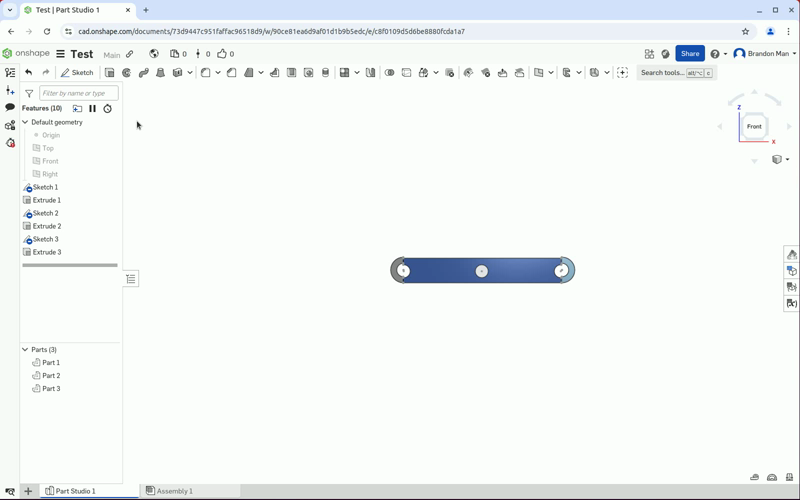
key(left, 2)
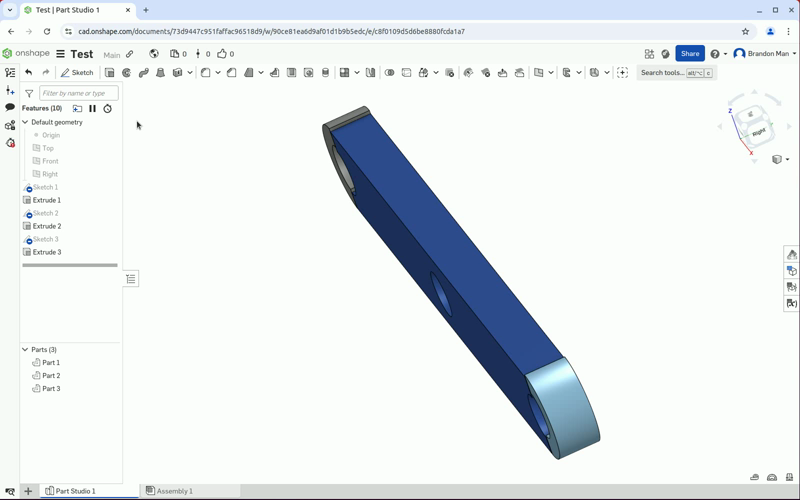
key(down, 2)
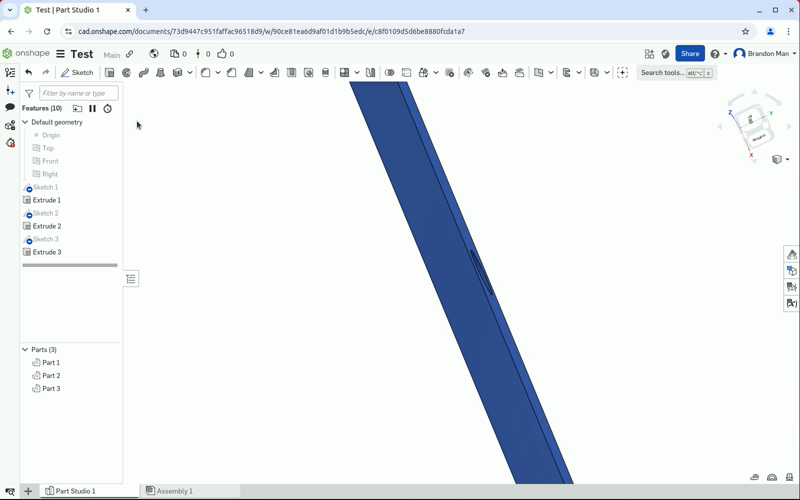
key(up, 2)
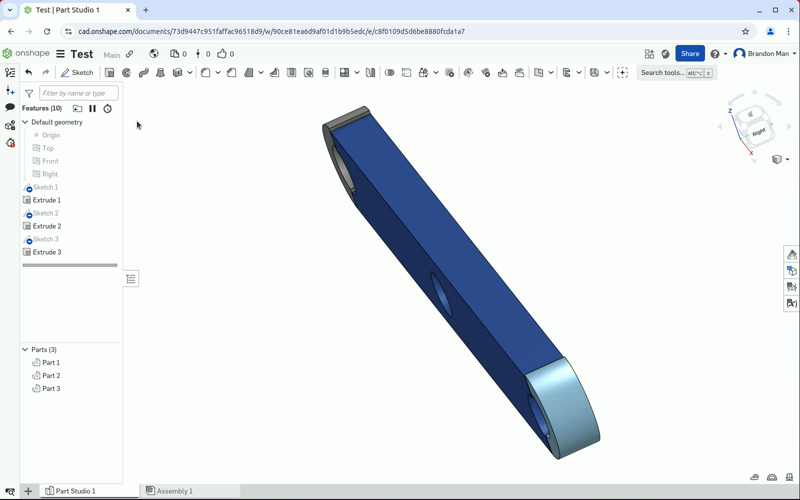
key(right, 2)
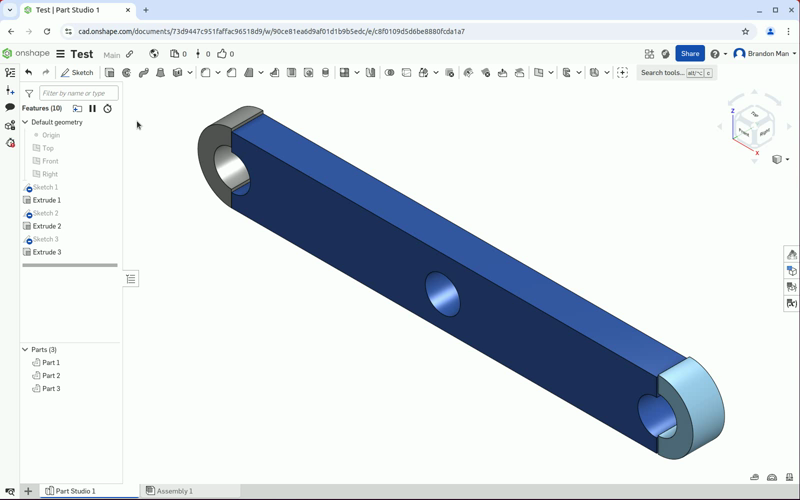
mouse_move(73, 189)
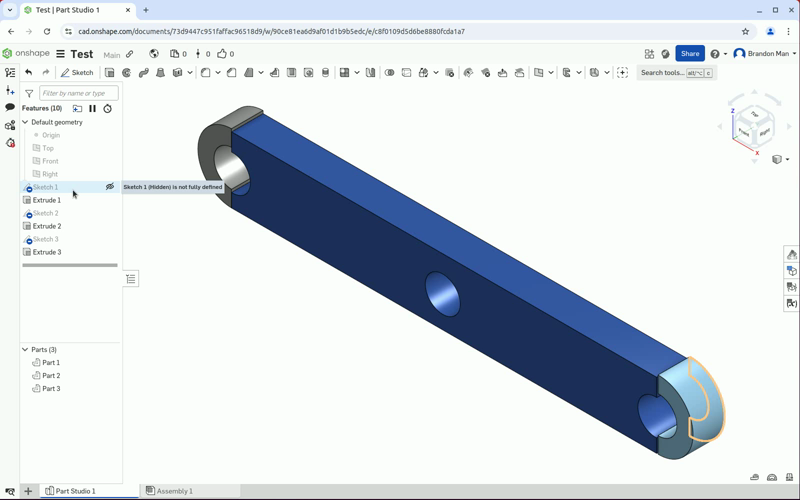
click(73, 189)